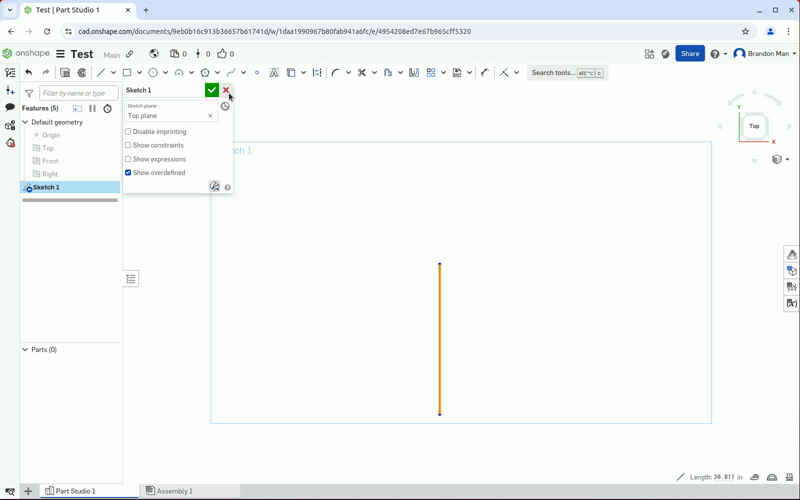
key(shift+h)
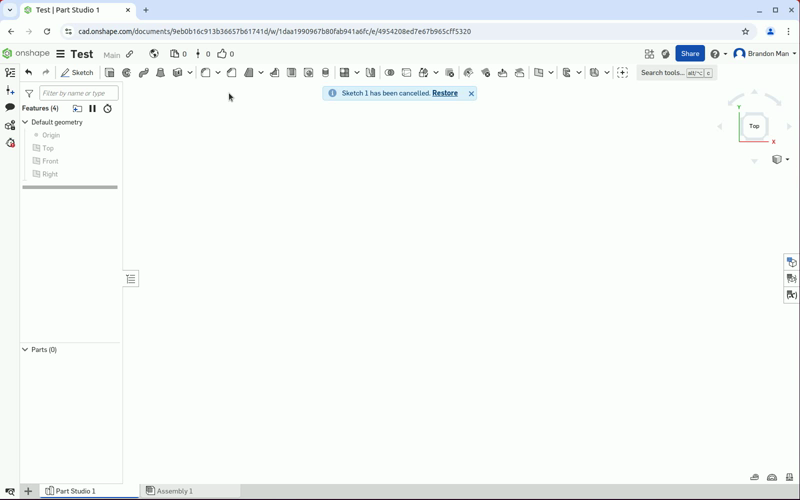
mouse_move(73, 352)
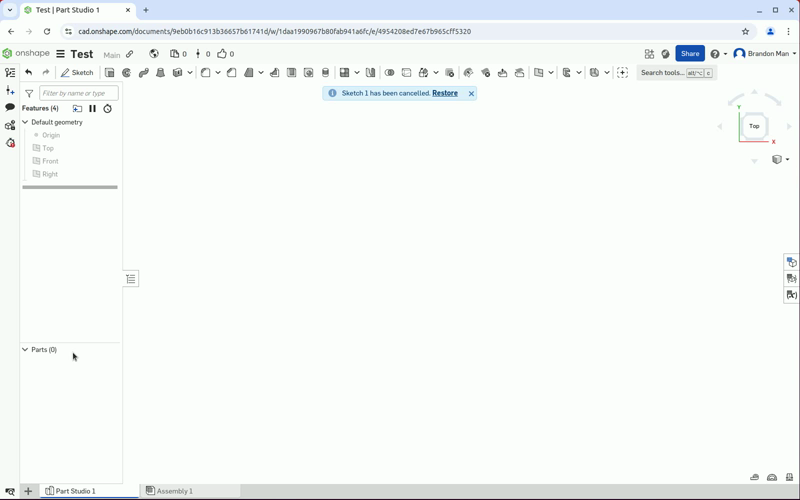
key(y)
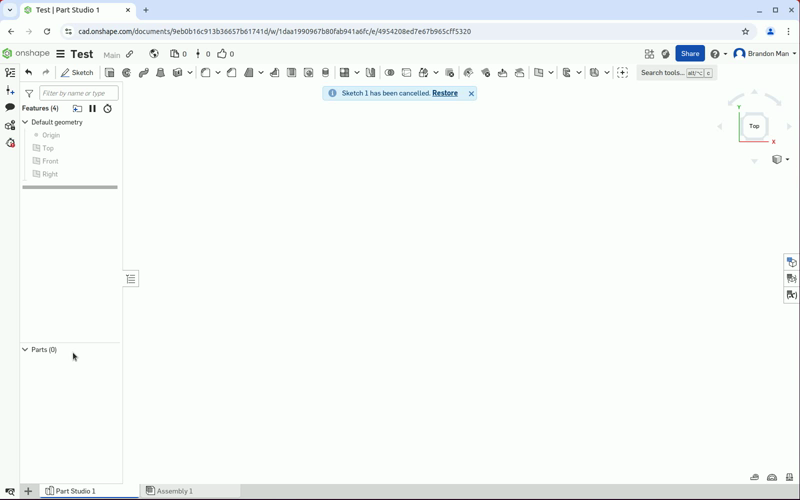
key(shift+p)
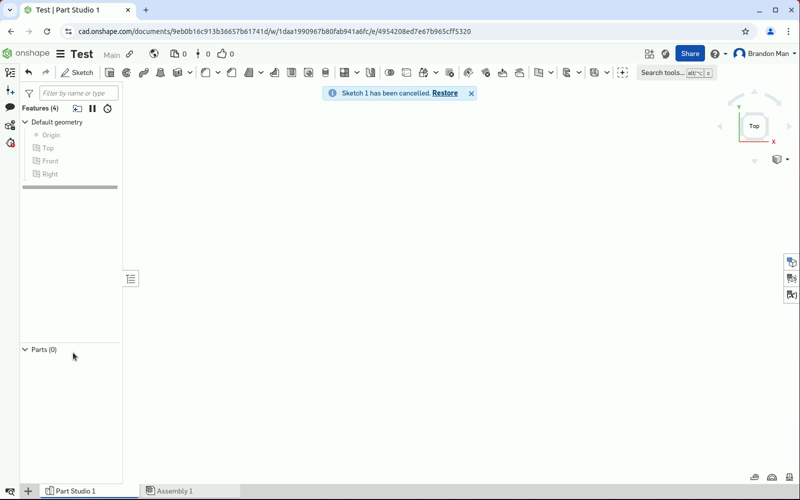
key(space)
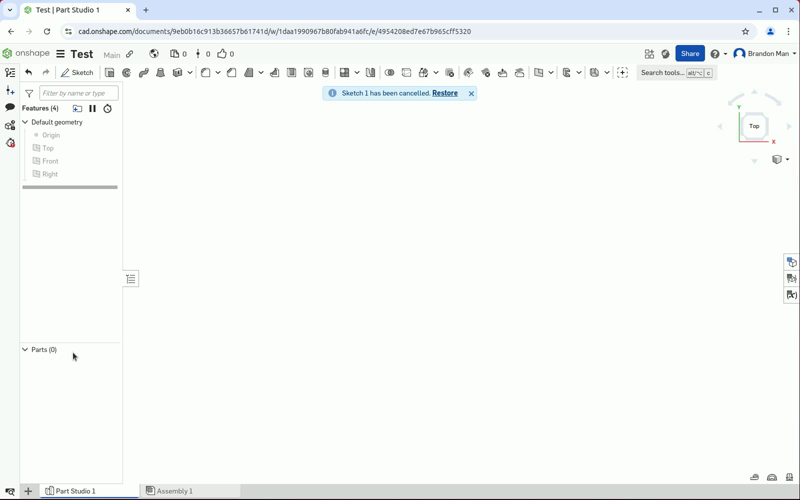
key_down(shift)
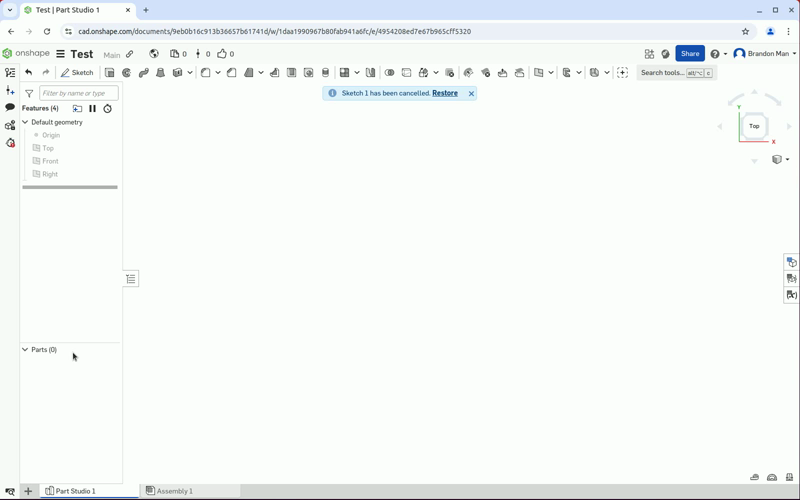
key(up)
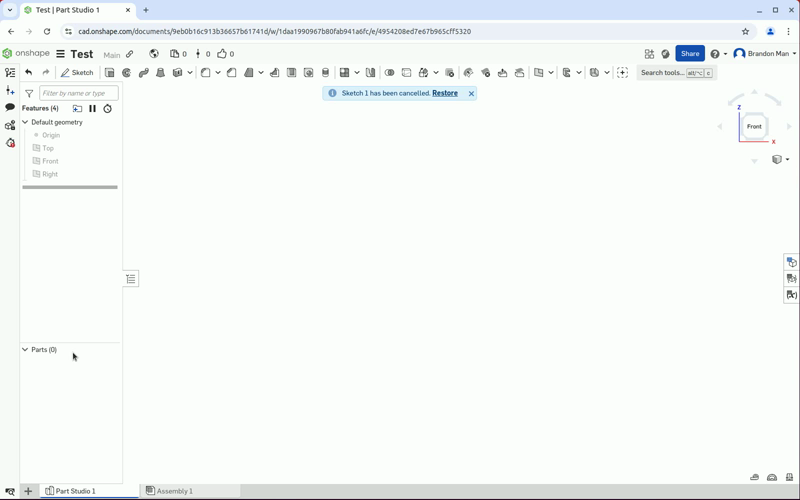
key_up(shift)
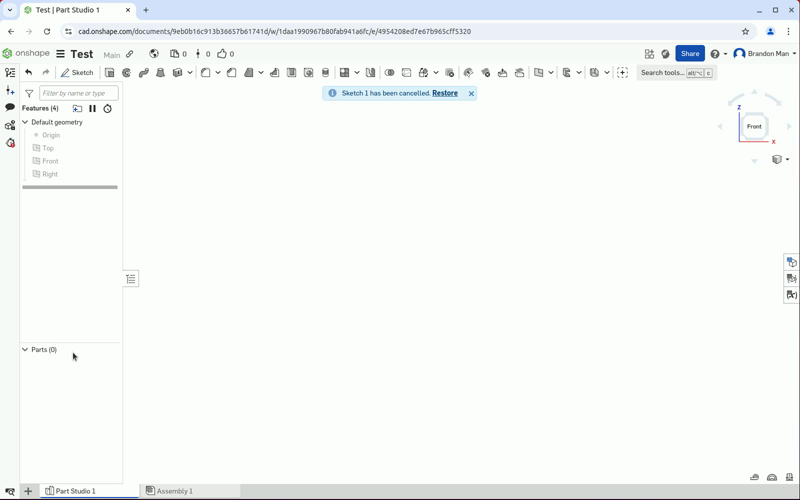
mouse_move(73, 352)
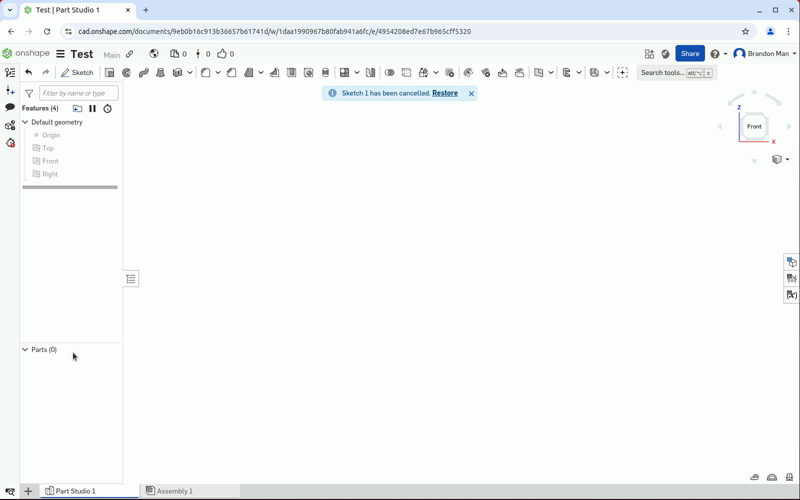
key(shift+y)
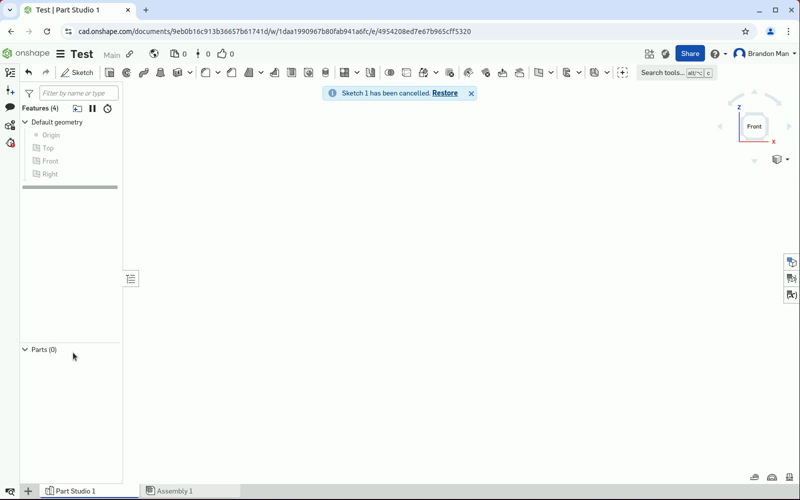
key(shift+s)
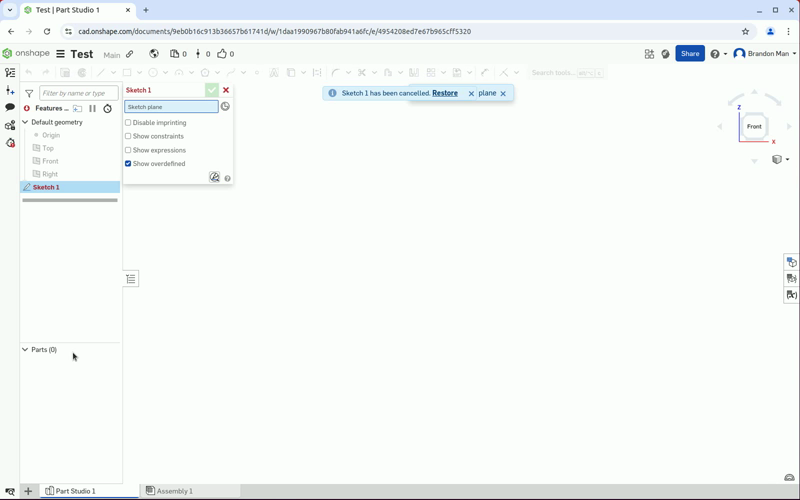
mouse_move(73, 163)
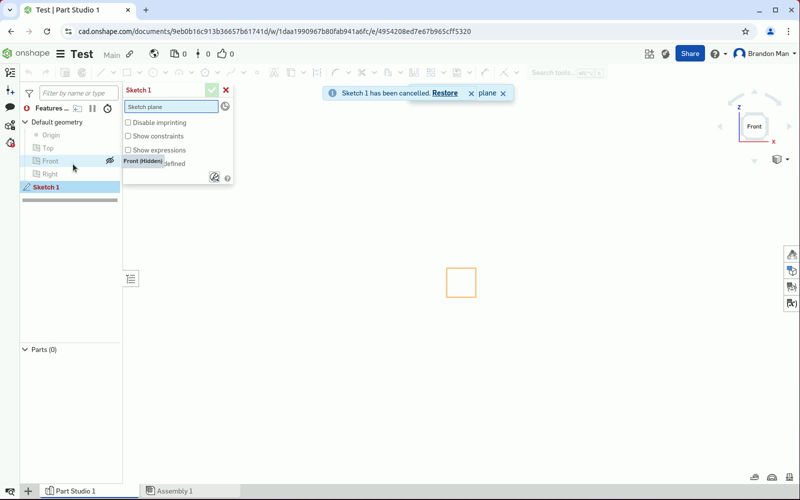
click(73, 163)
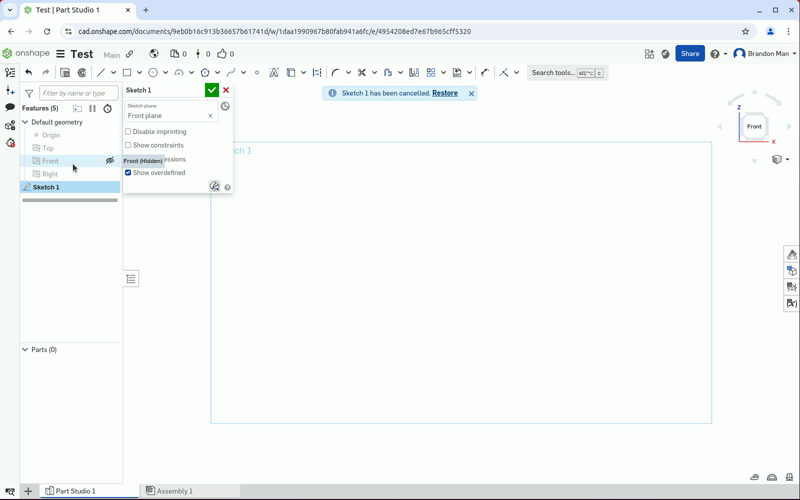
mouse_move(73, 352)
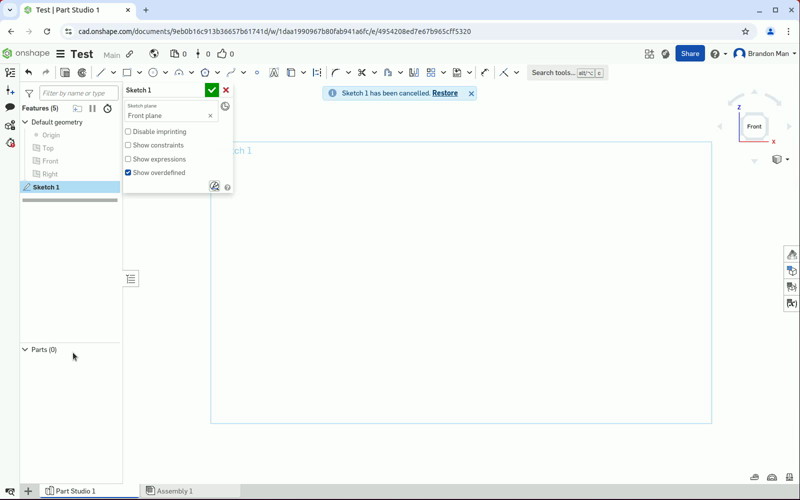
key(y)
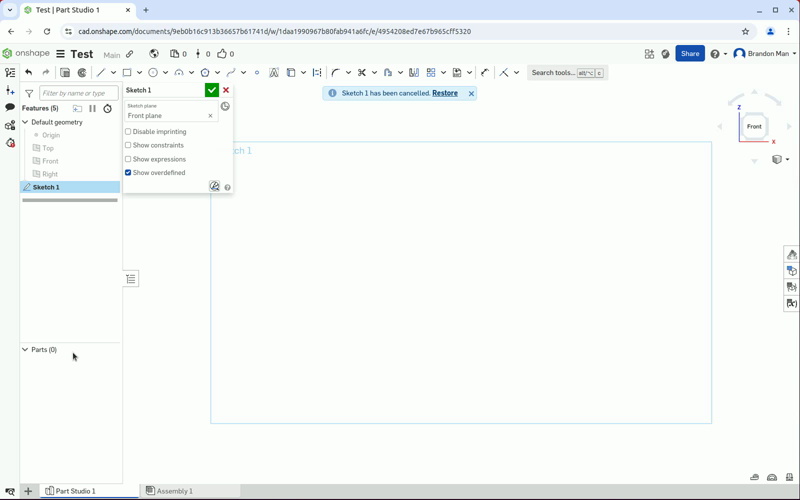
key(a)
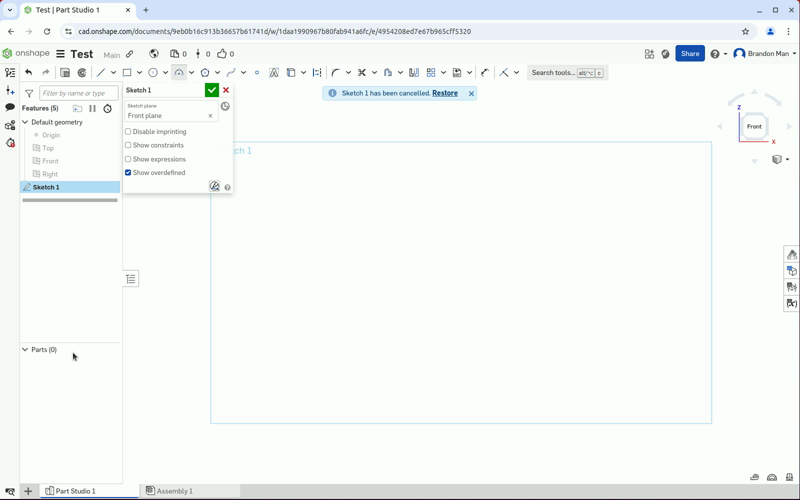
key_down(shift)
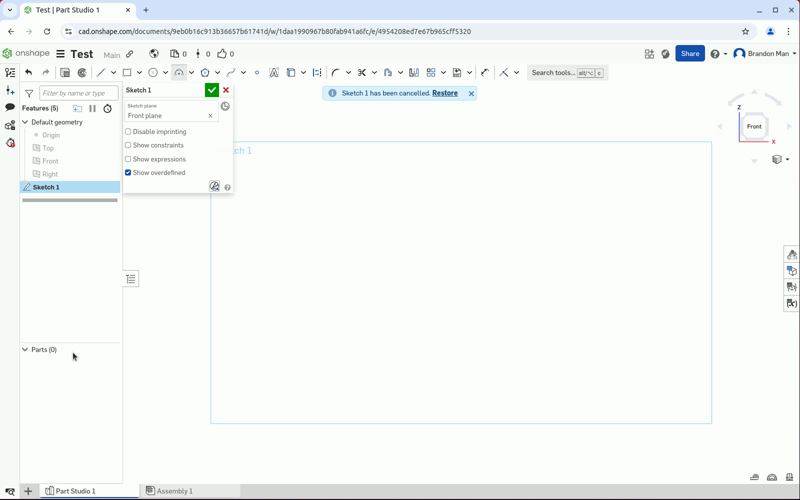
mouse_move(450, 286)
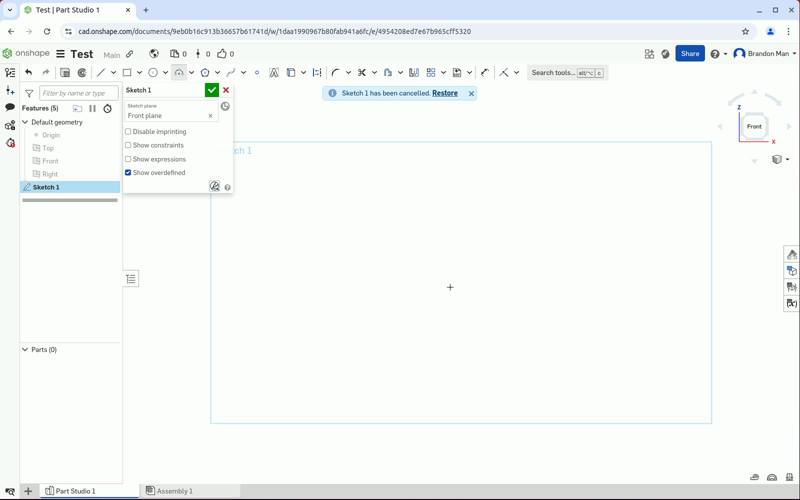
click(450, 286)
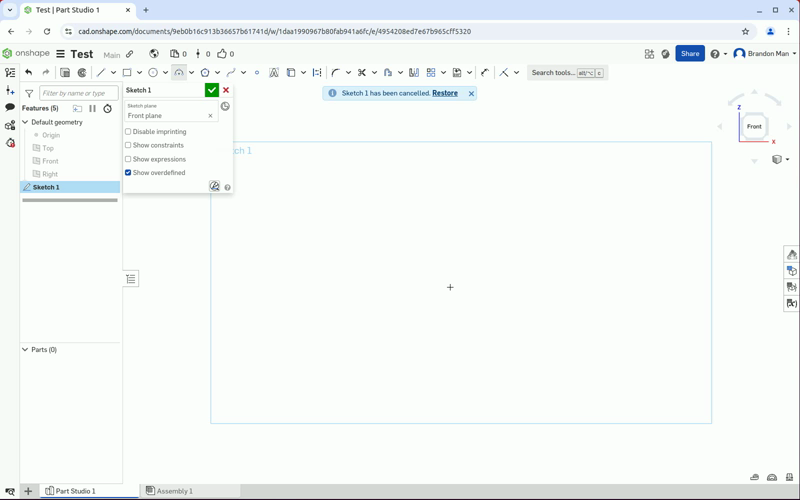
key_up(shift)
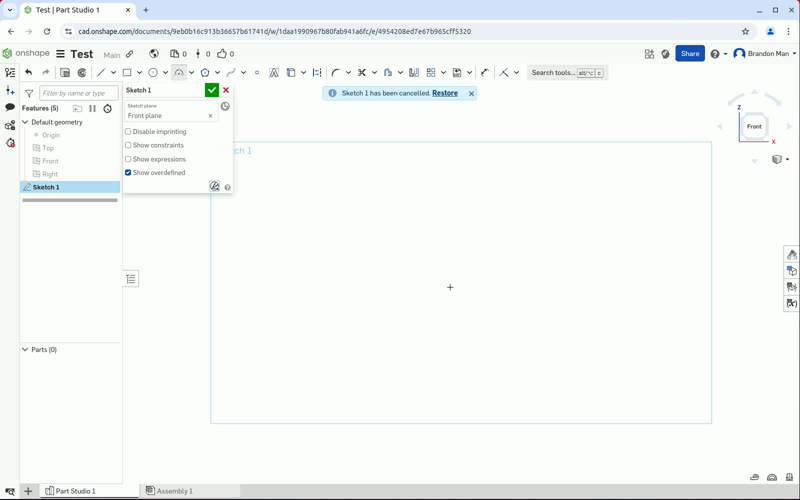
key_down(shift)
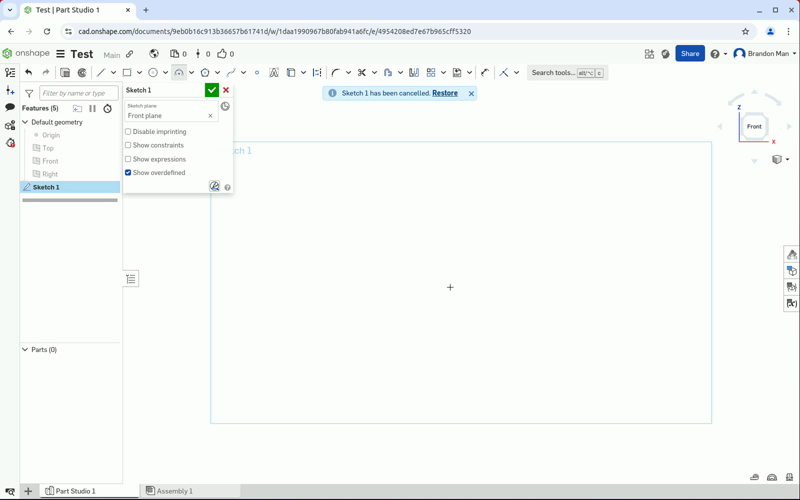
mouse_move(454, 291)
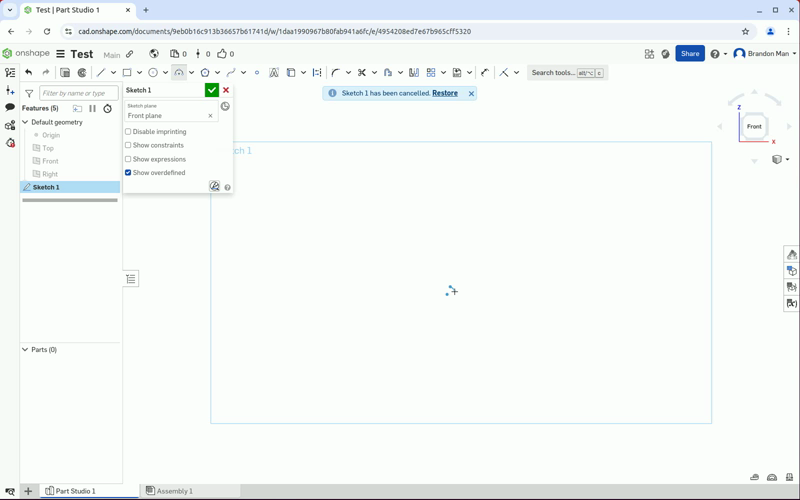
scroll(6)
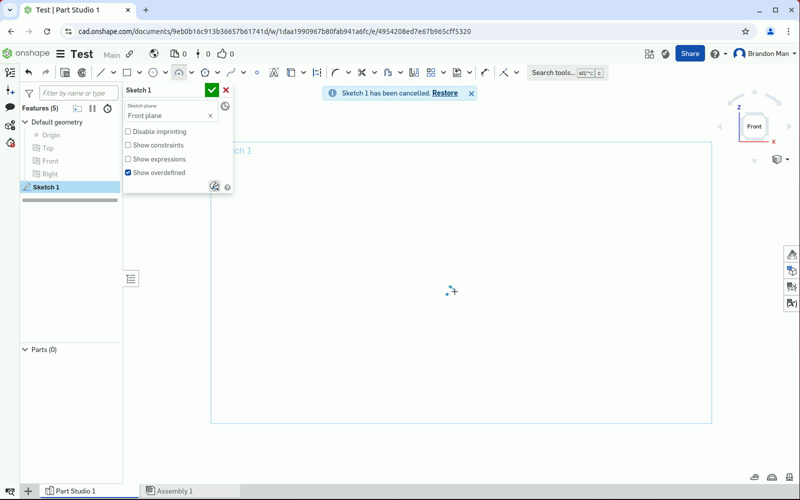
scroll(6)
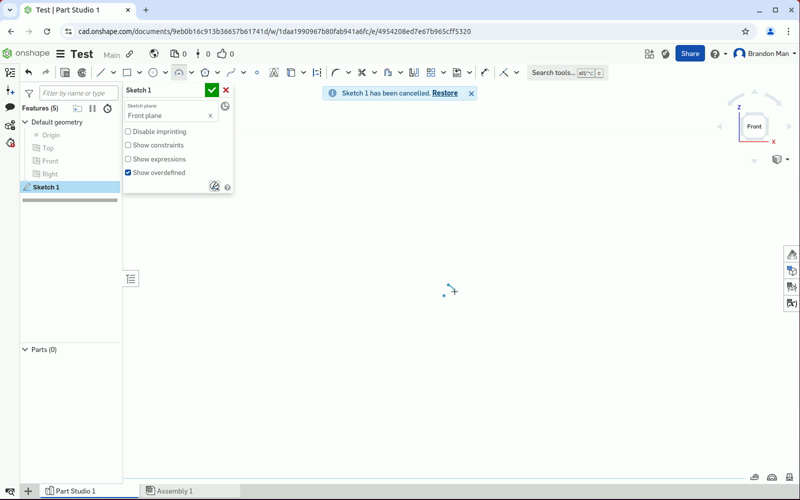
scroll(6)
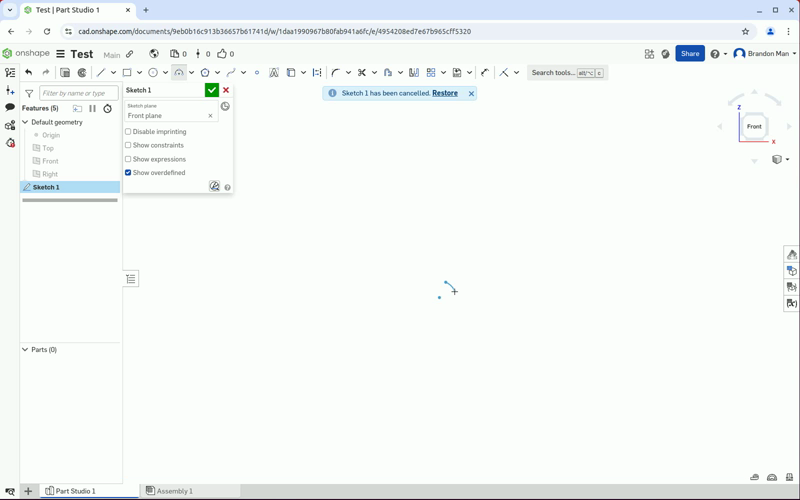
scroll(6)
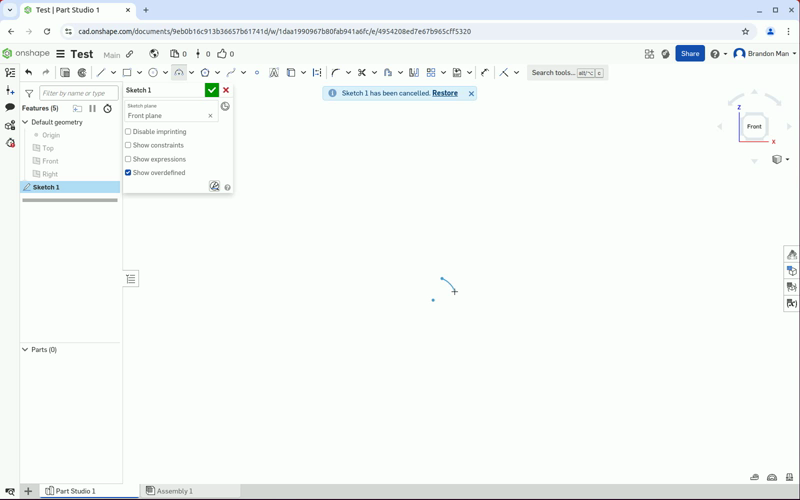
scroll(6)
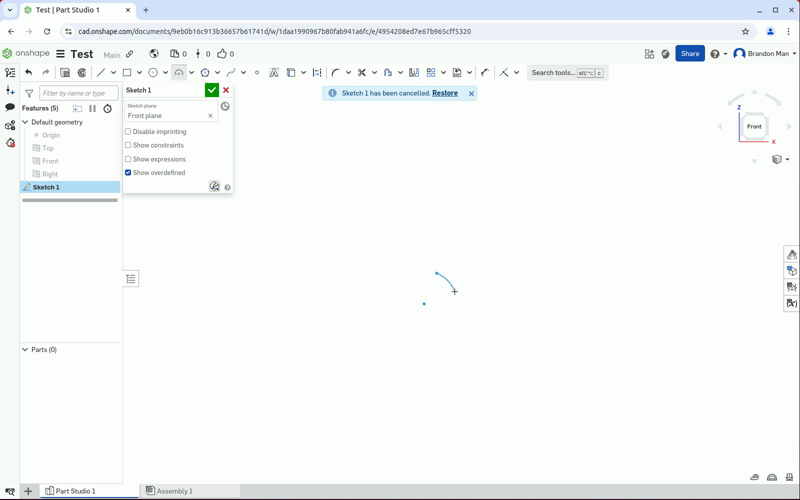
scroll(6)
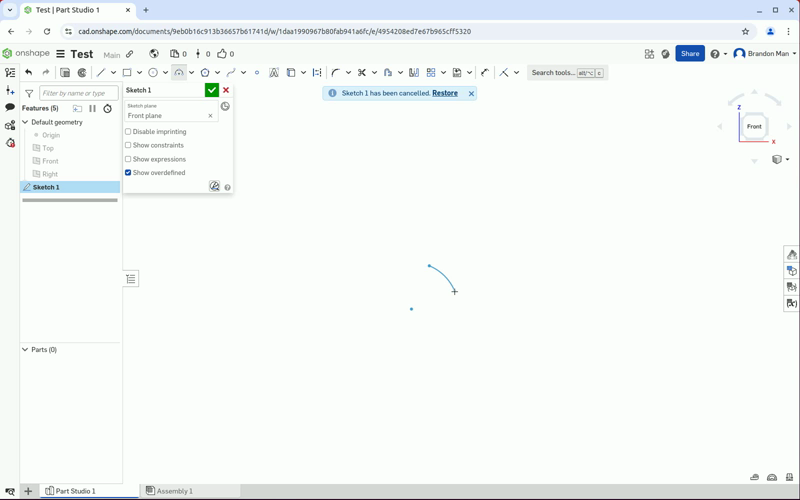
scroll(6)
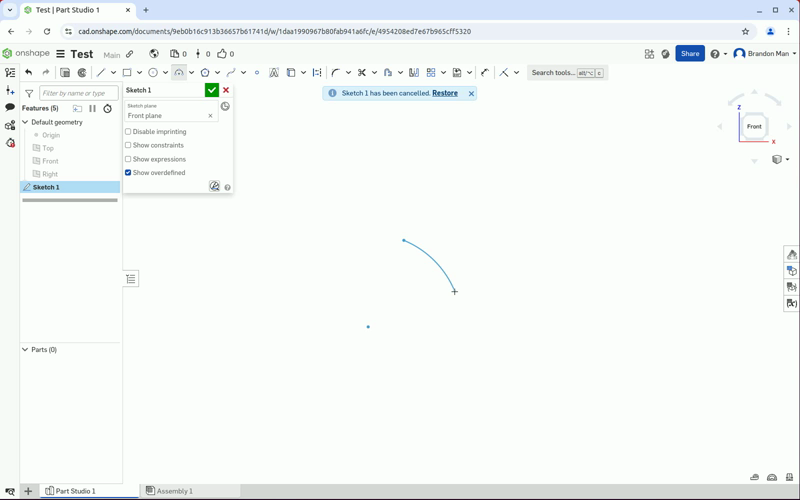
click(454, 291)
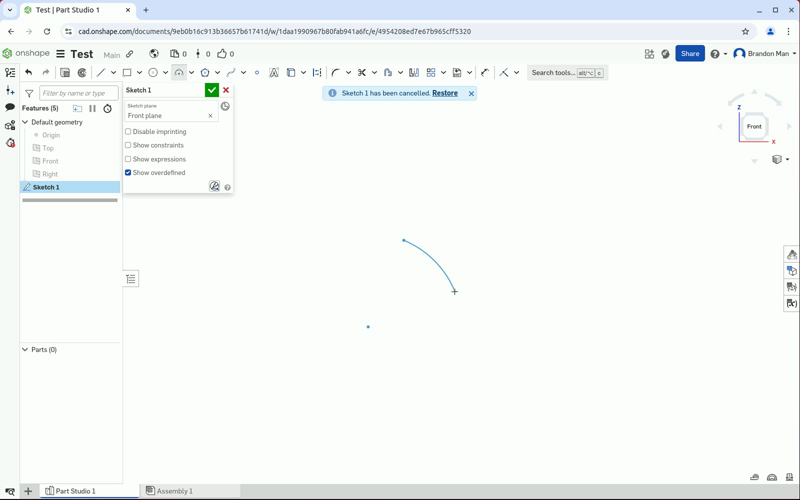
scroll(-6)
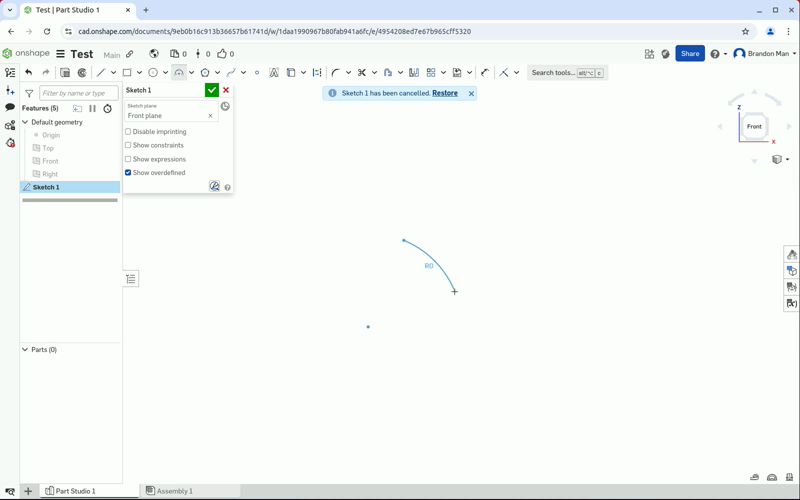
scroll(-6)
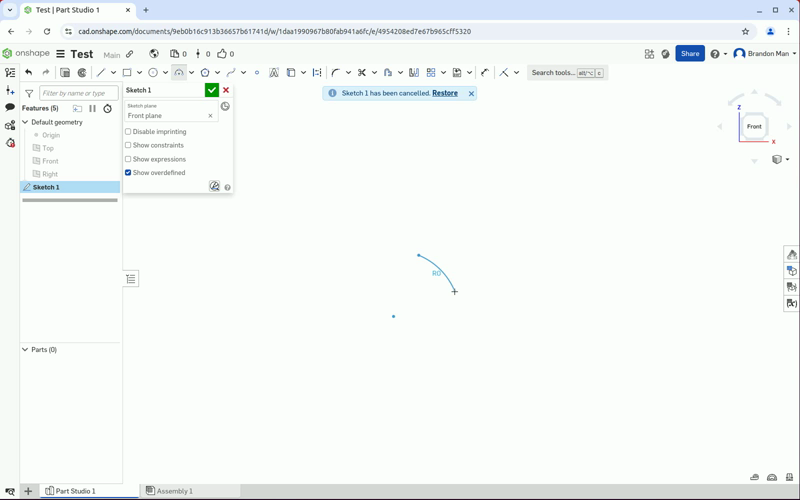
scroll(-6)
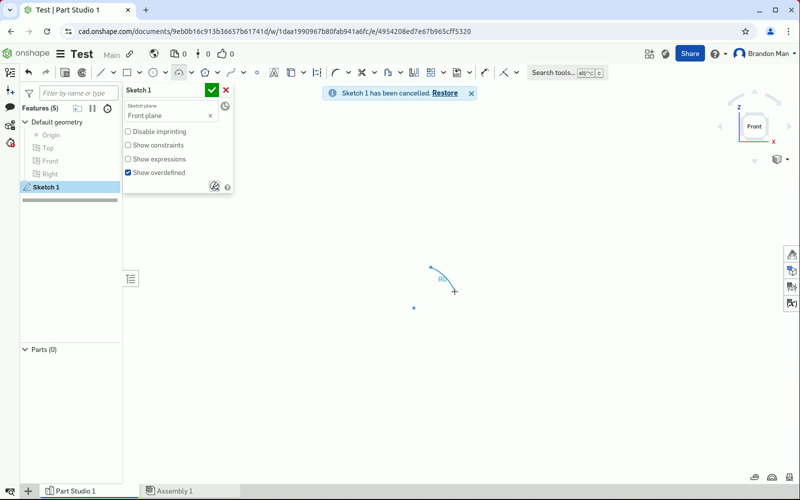
scroll(-6)
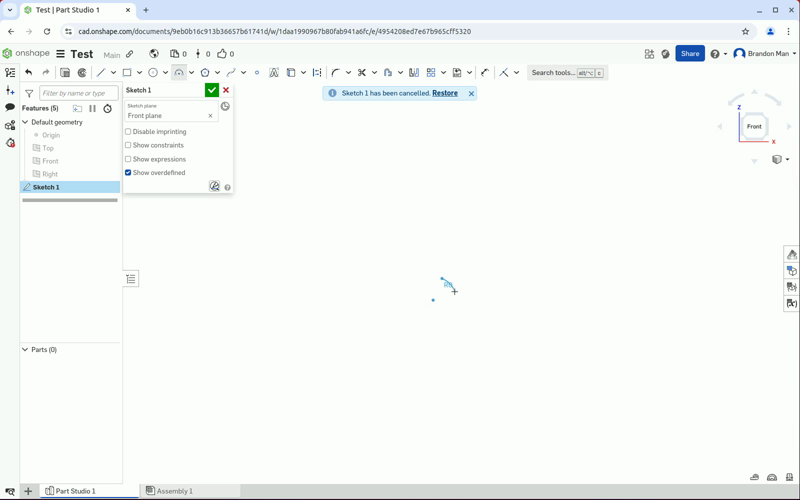
scroll(-6)
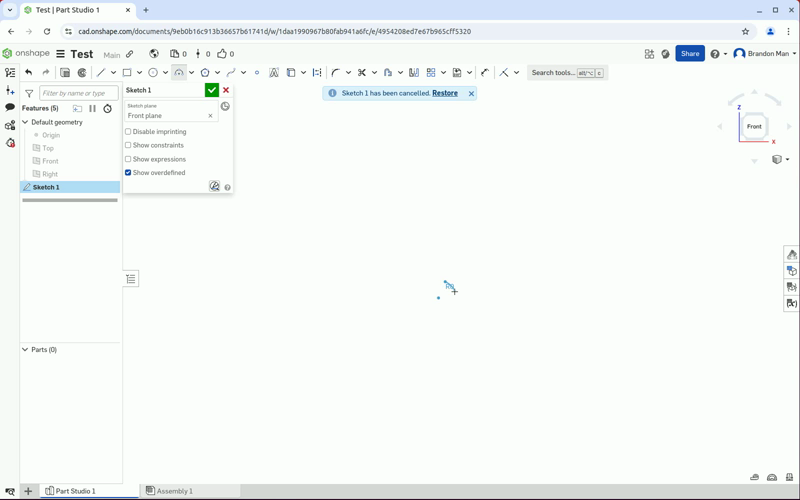
scroll(-6)
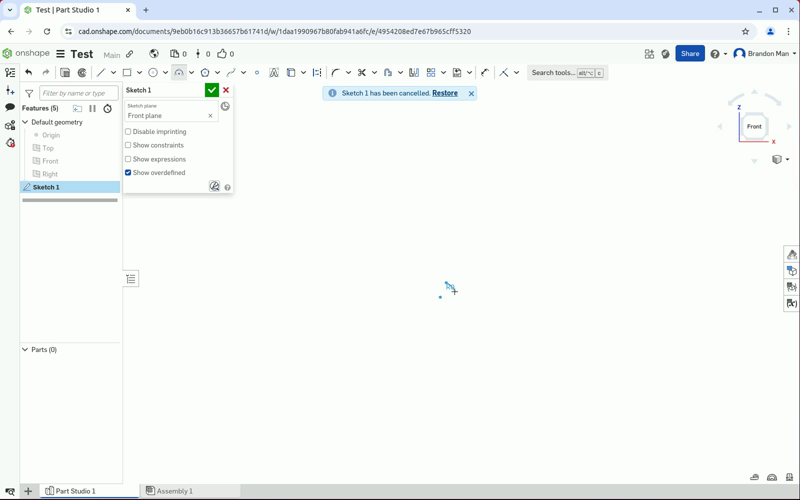
scroll(-6)
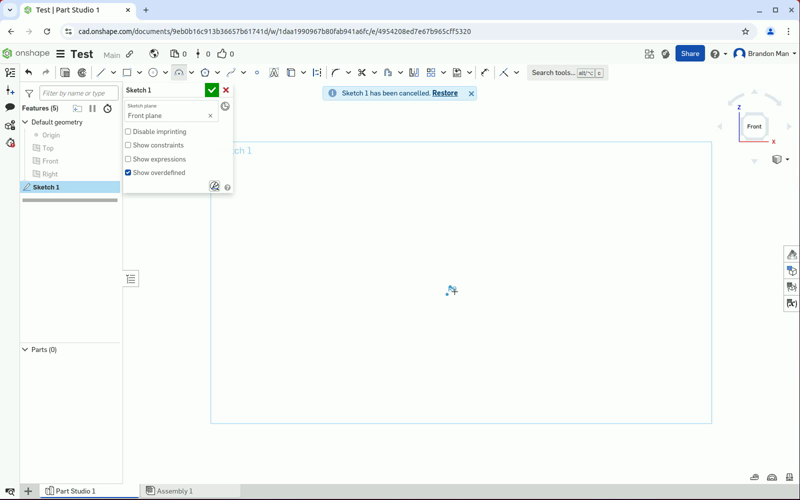
mouse_move(451, 289)
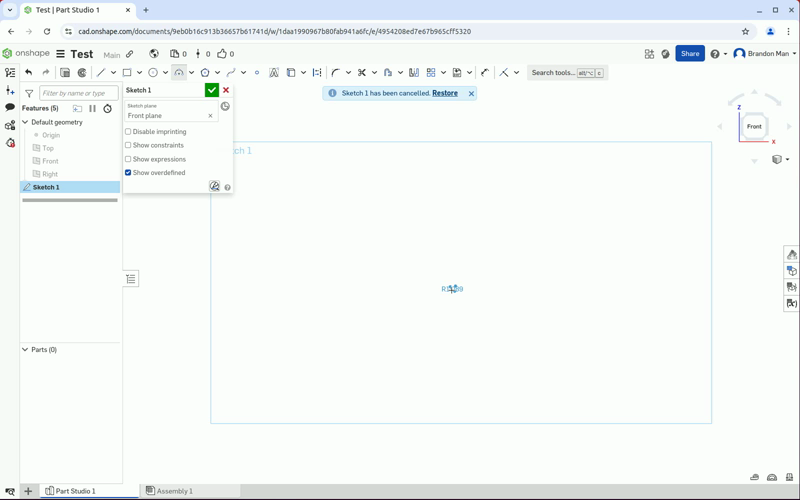
scroll(6)
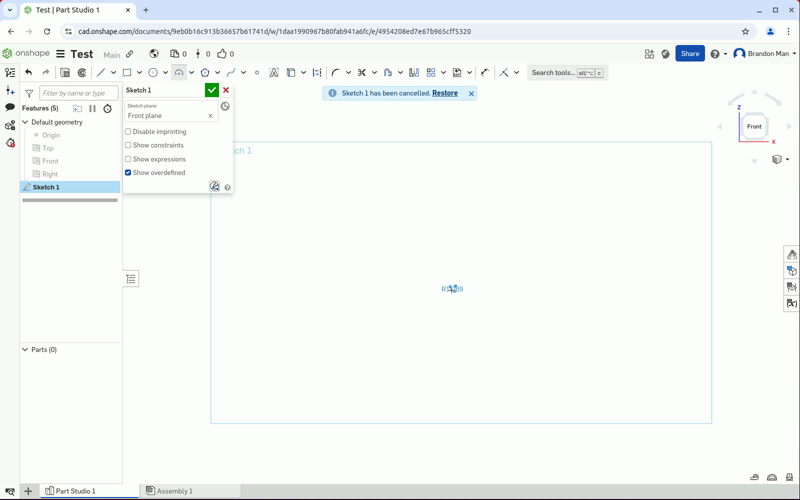
scroll(6)
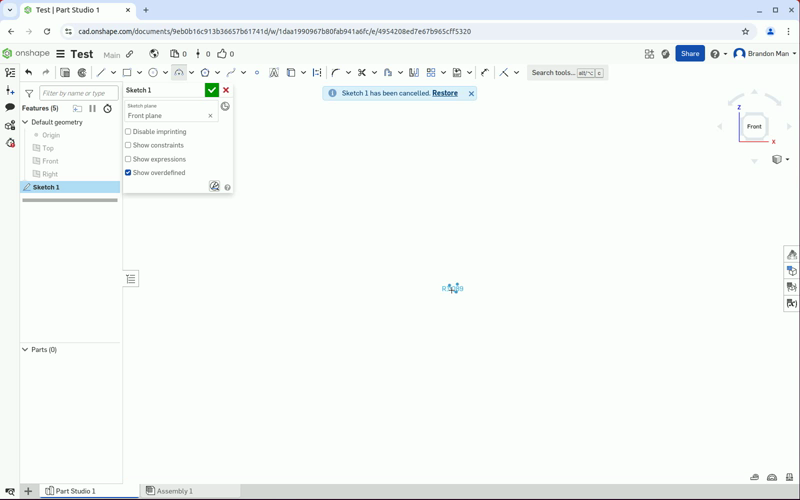
scroll(6)
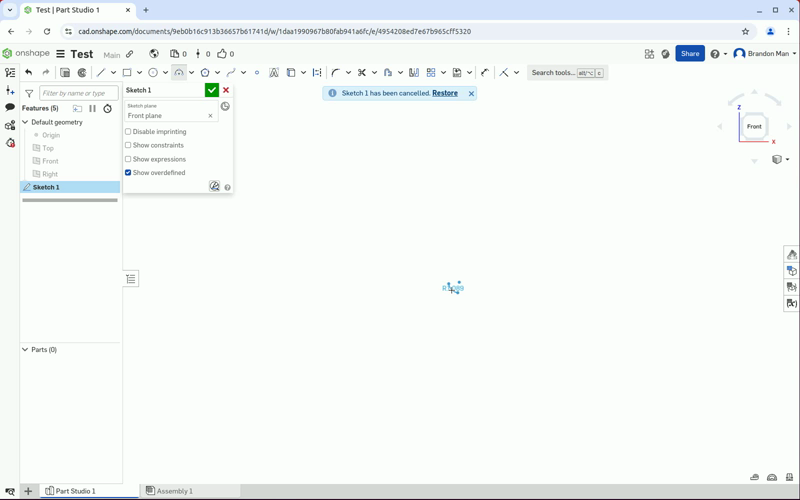
scroll(6)
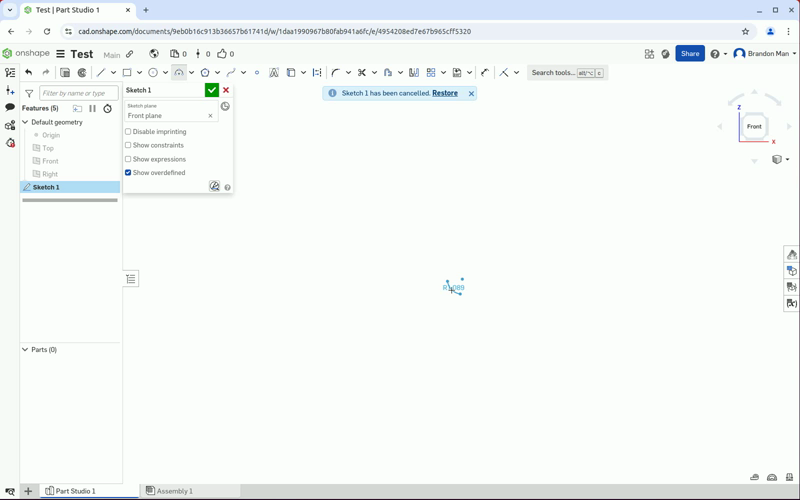
scroll(6)
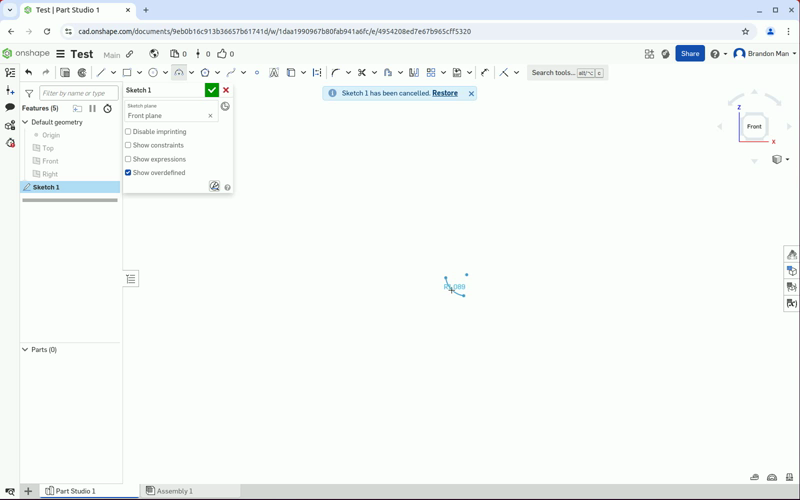
scroll(6)
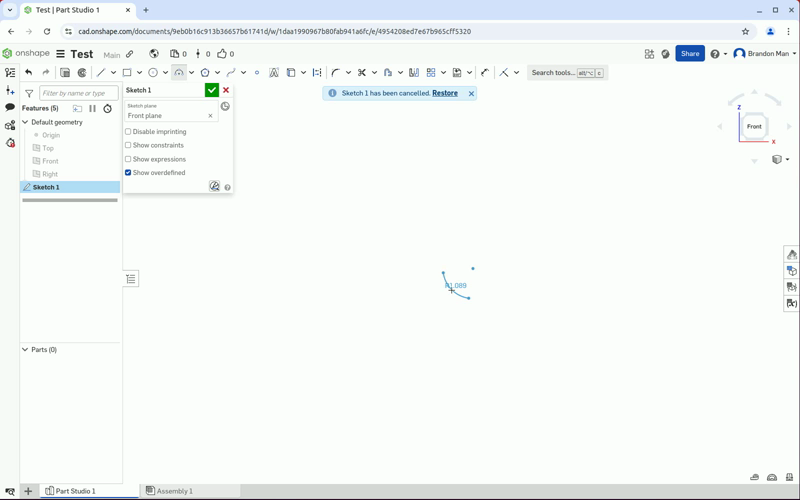
scroll(6)
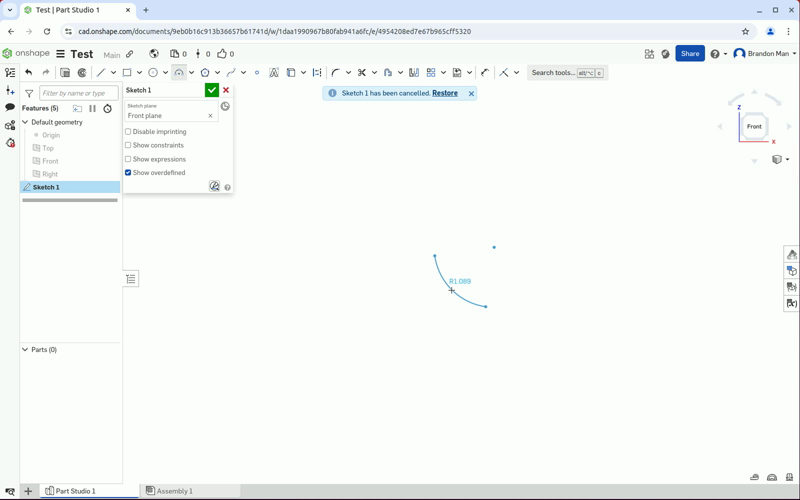
click(451, 289)
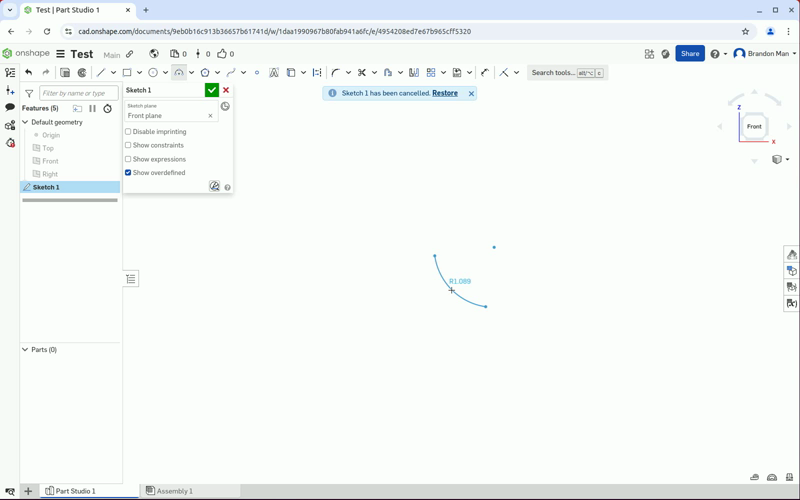
scroll(-6)
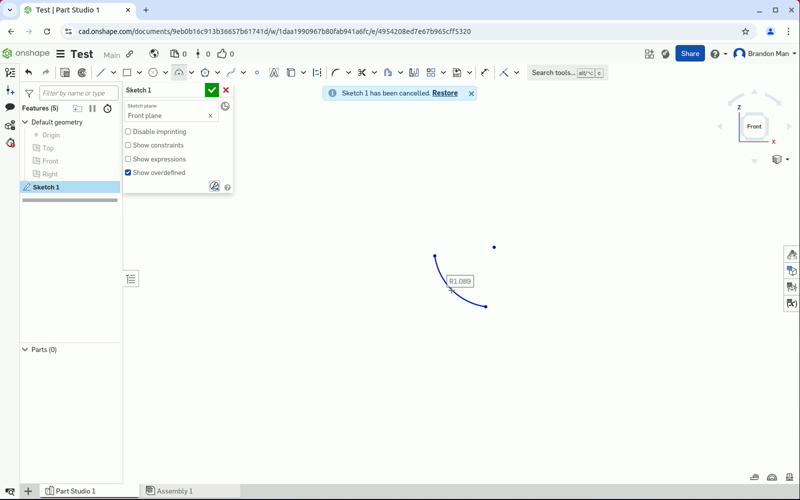
scroll(-6)
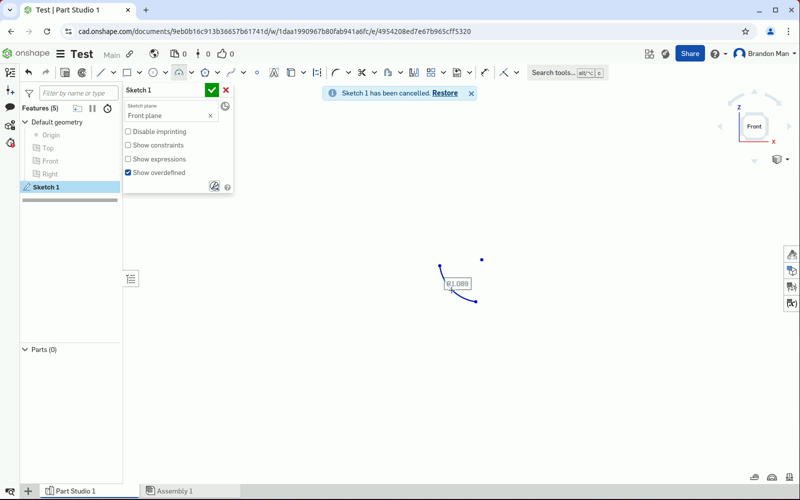
scroll(-6)
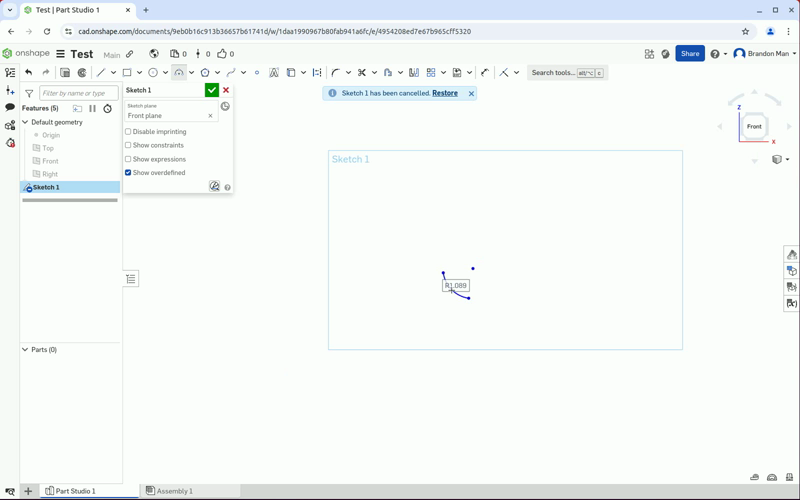
scroll(-6)
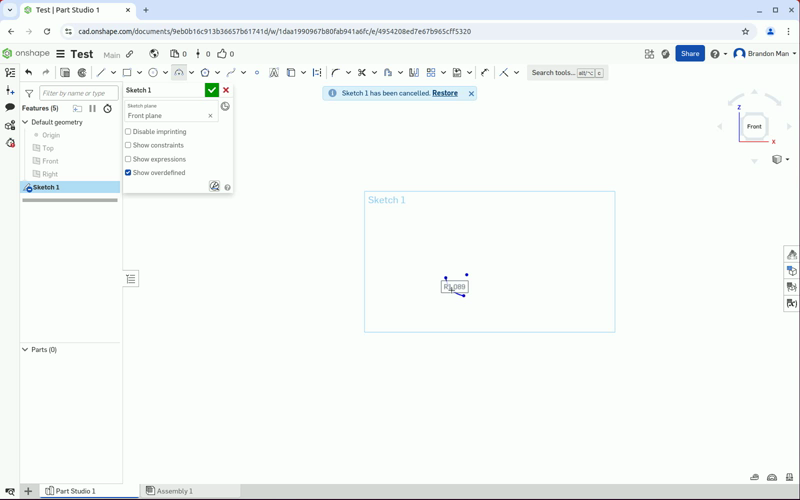
scroll(-6)
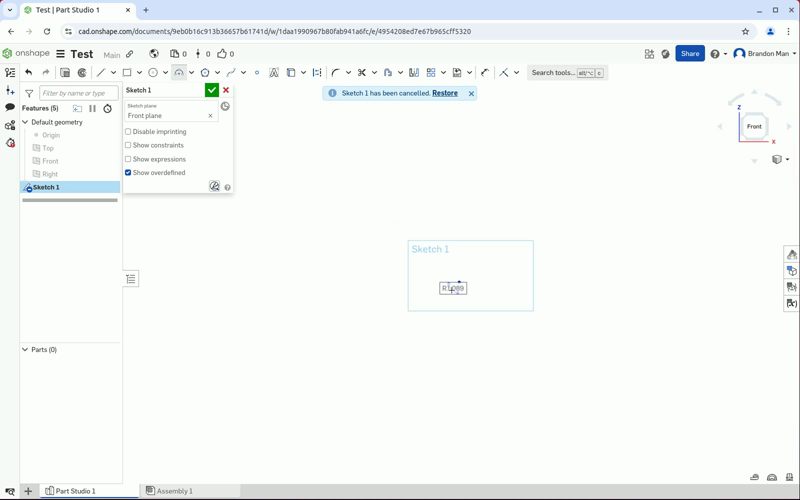
scroll(-6)
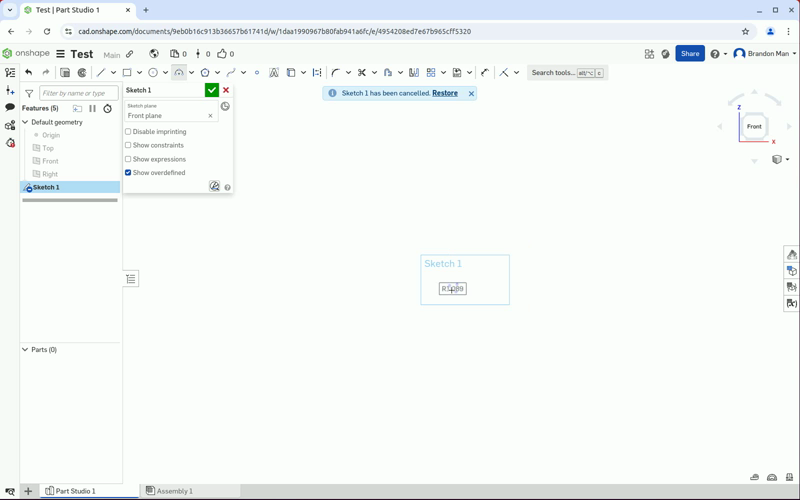
scroll(-6)
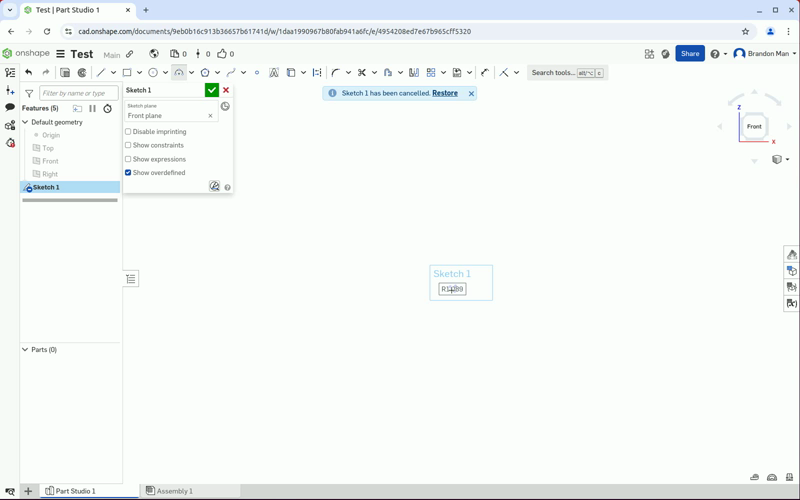
key_up(shift)
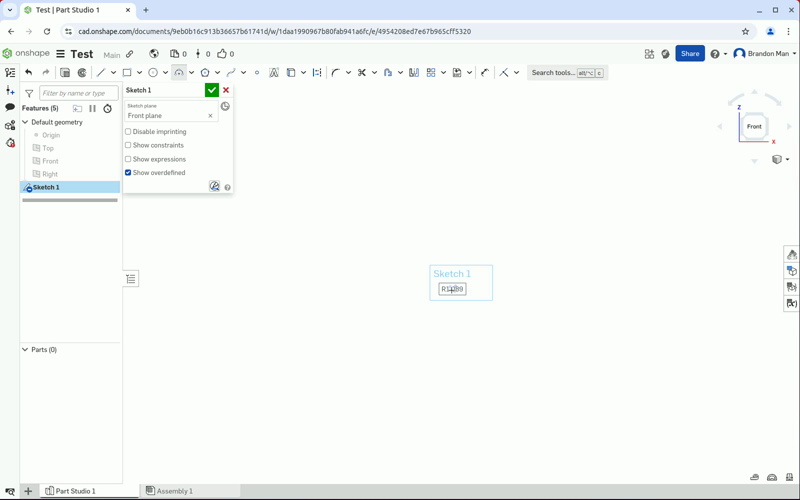
key(esc)
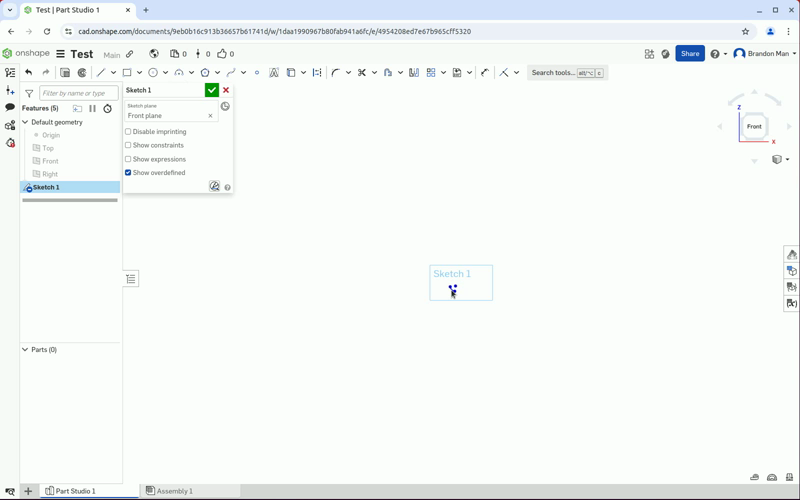
key(l)
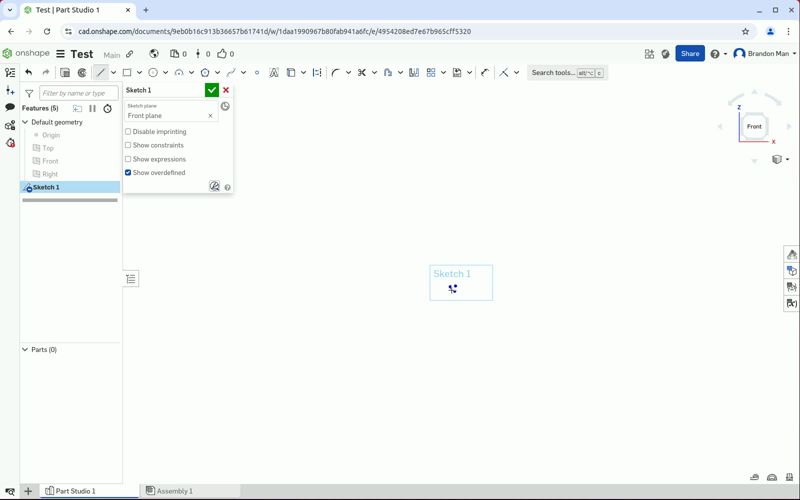
mouse_move(454, 291)
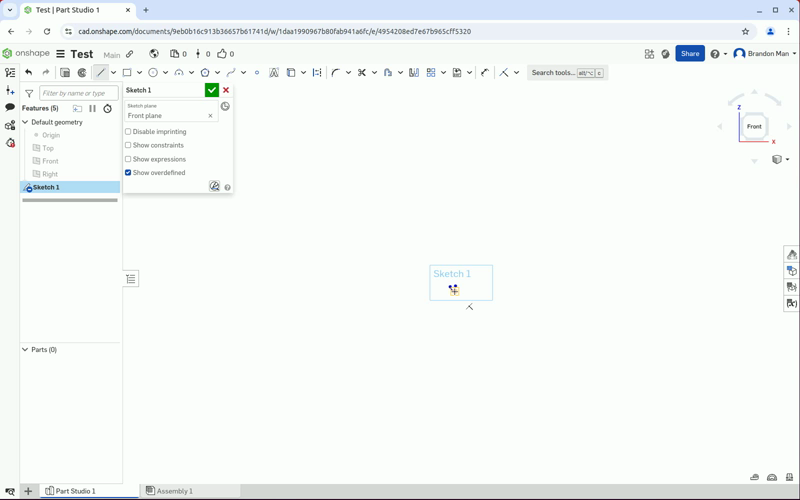
scroll(6)
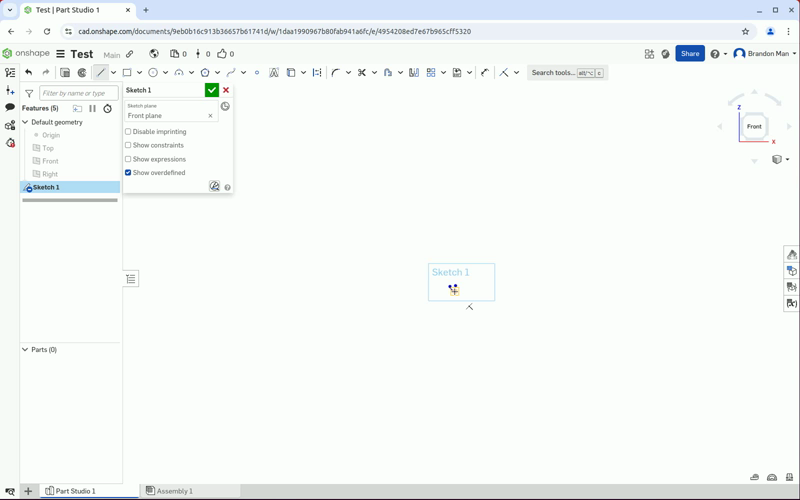
scroll(6)
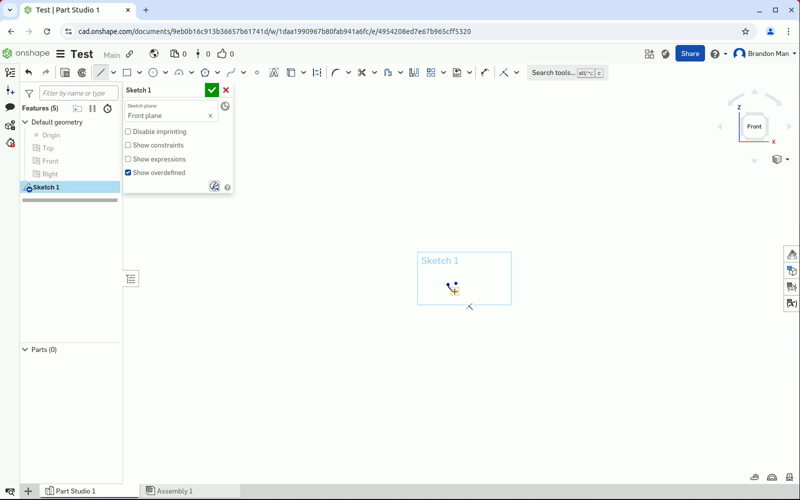
scroll(6)
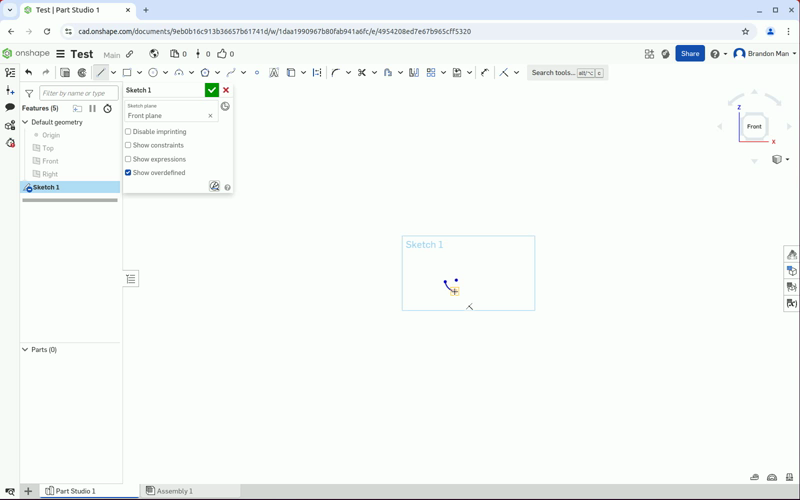
scroll(6)
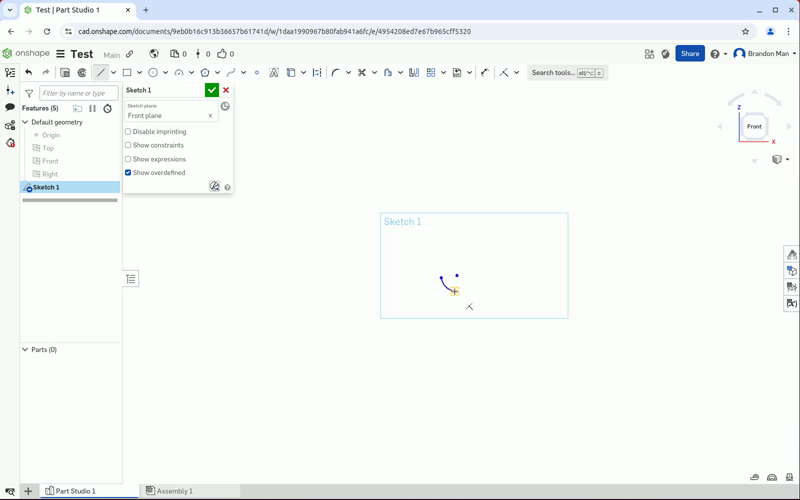
scroll(6)
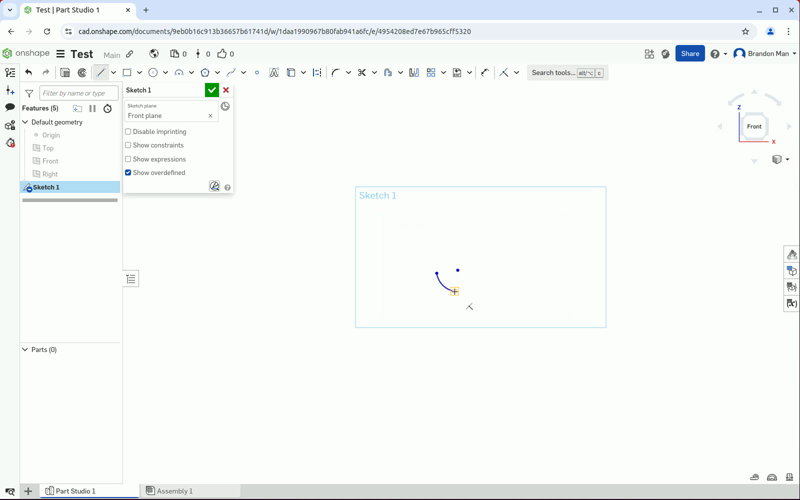
scroll(6)
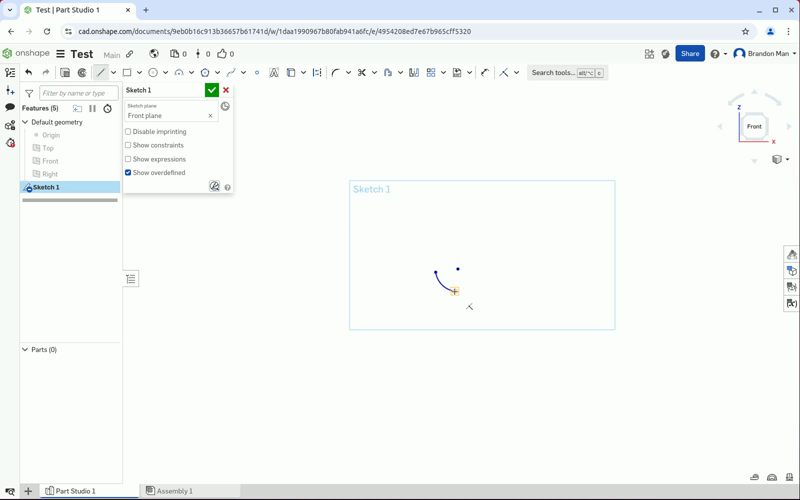
scroll(6)
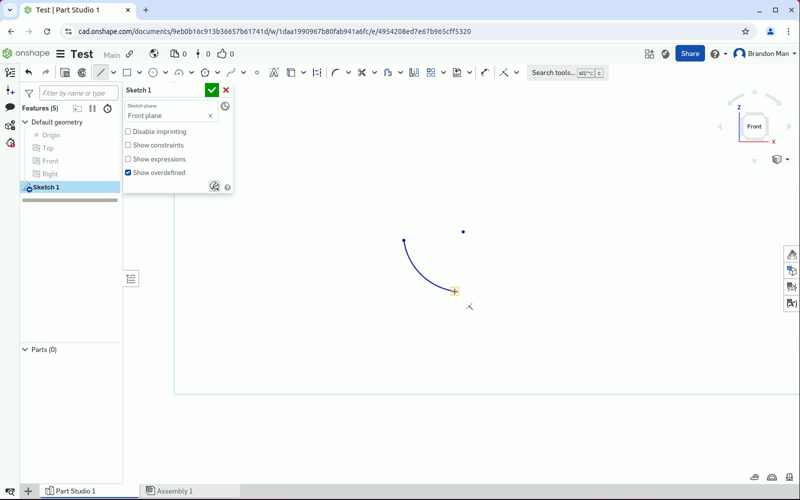
click(454, 291)
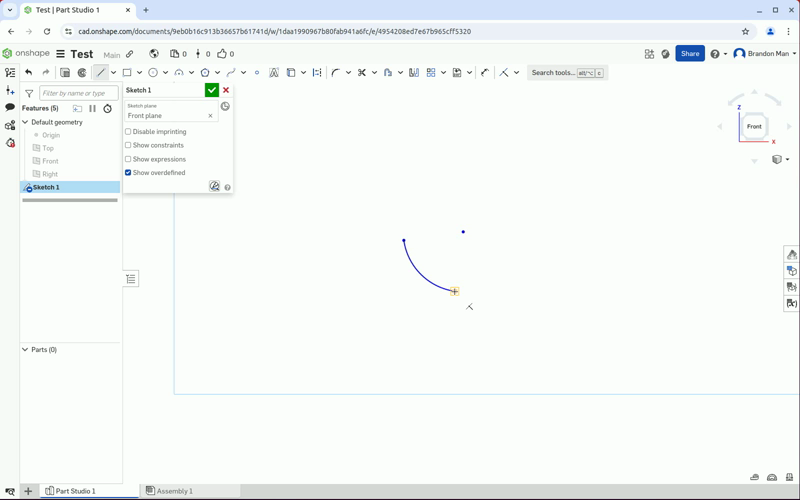
scroll(-6)
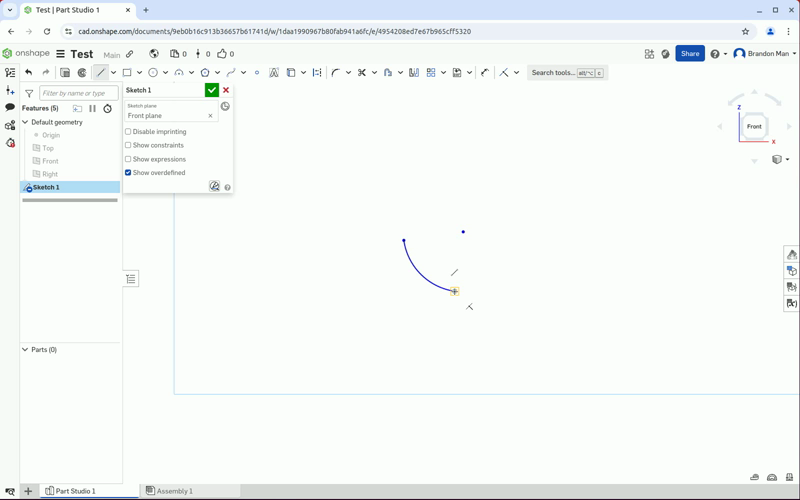
scroll(-6)
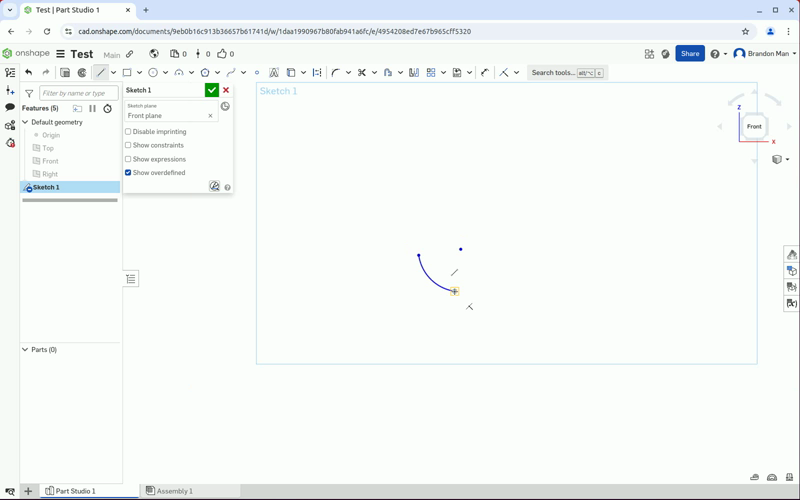
scroll(-6)
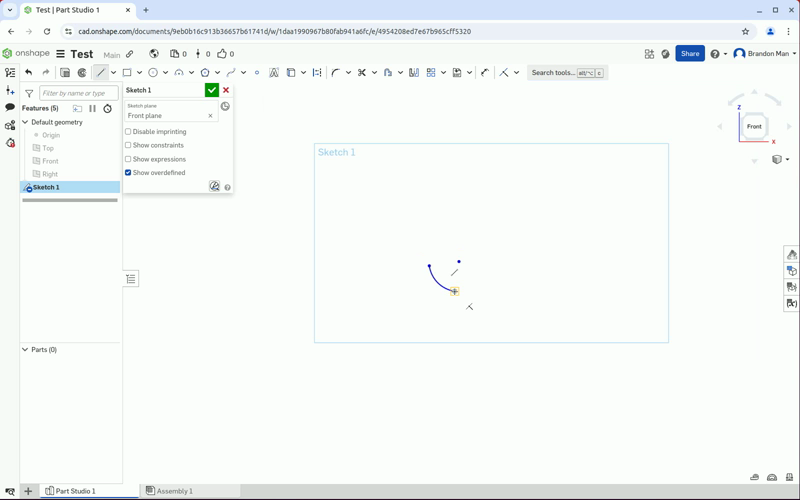
scroll(-6)
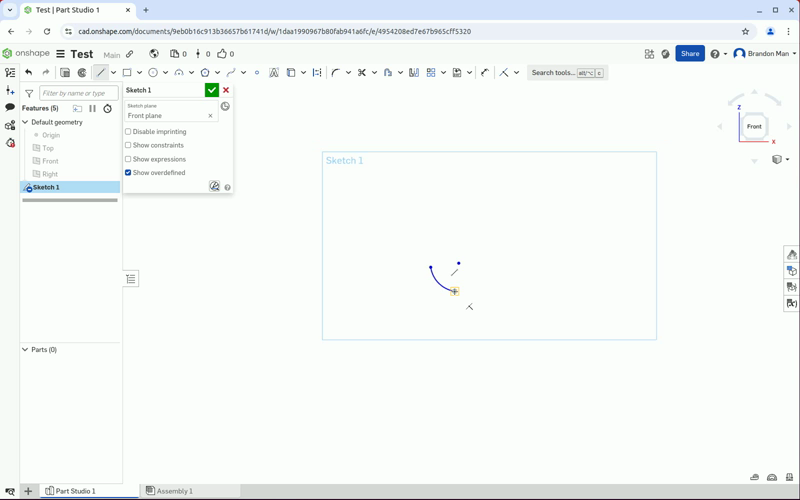
scroll(-6)
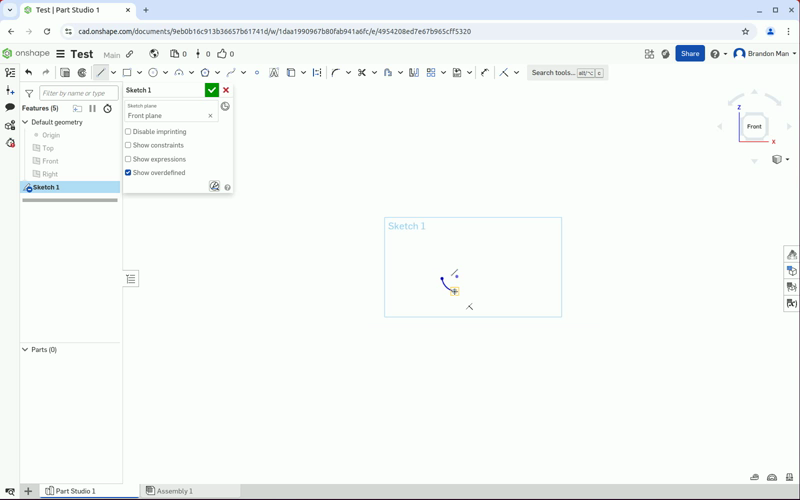
scroll(-6)
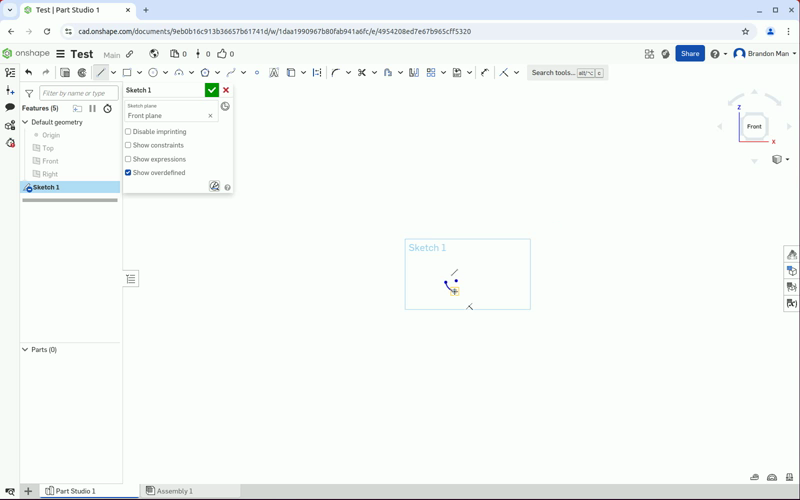
scroll(-6)
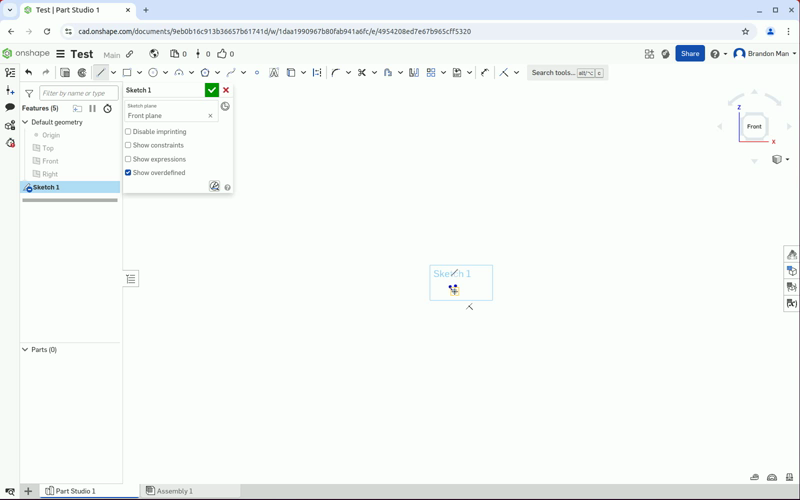
key_down(shift)
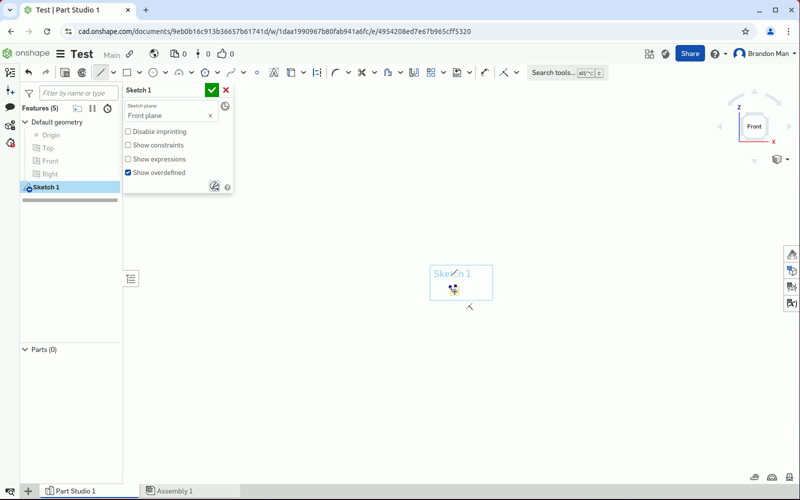
mouse_move(484, 291)
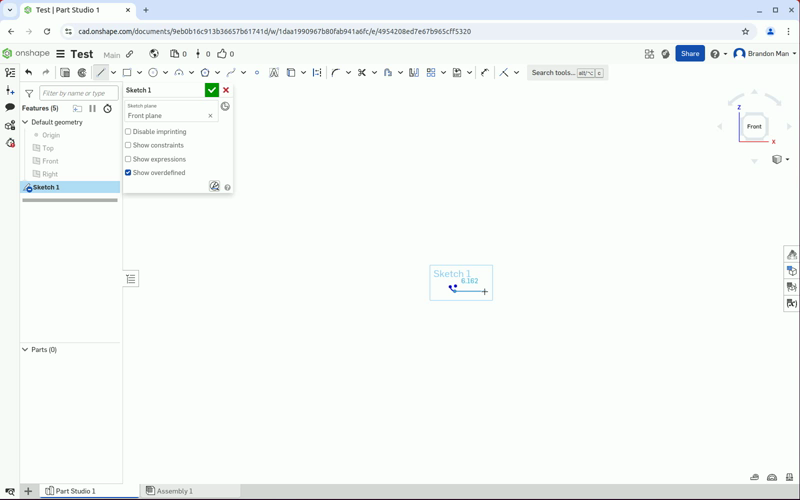
mouse_move(466, 291)
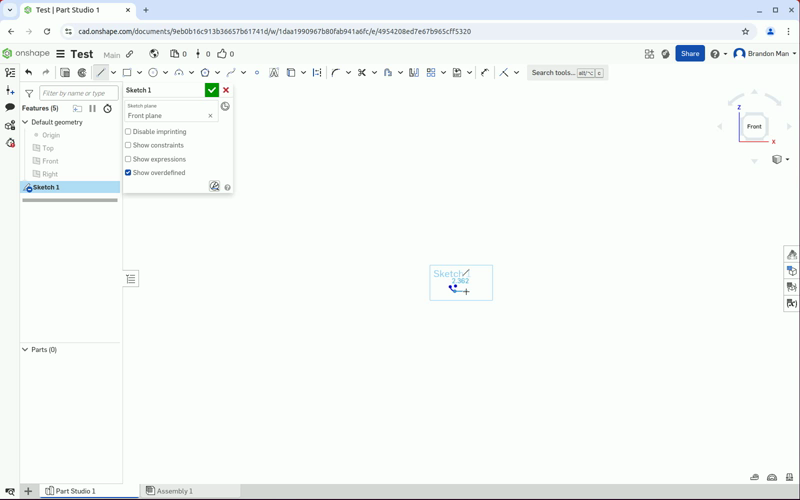
click(466, 291)
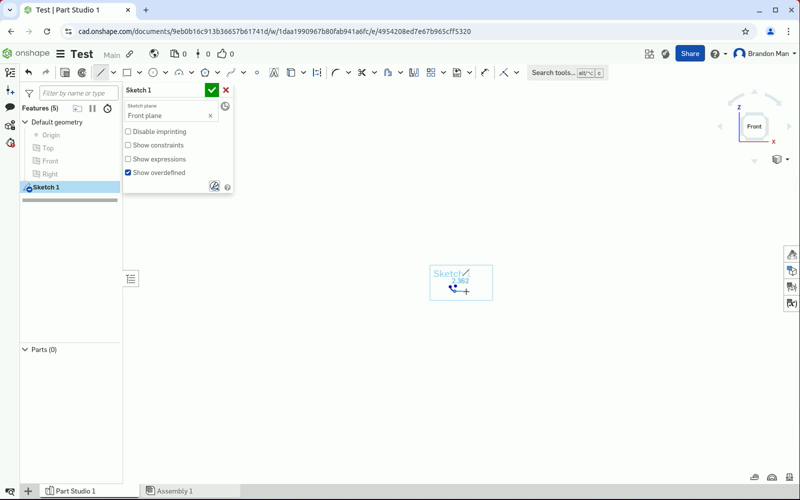
key_up(shift)
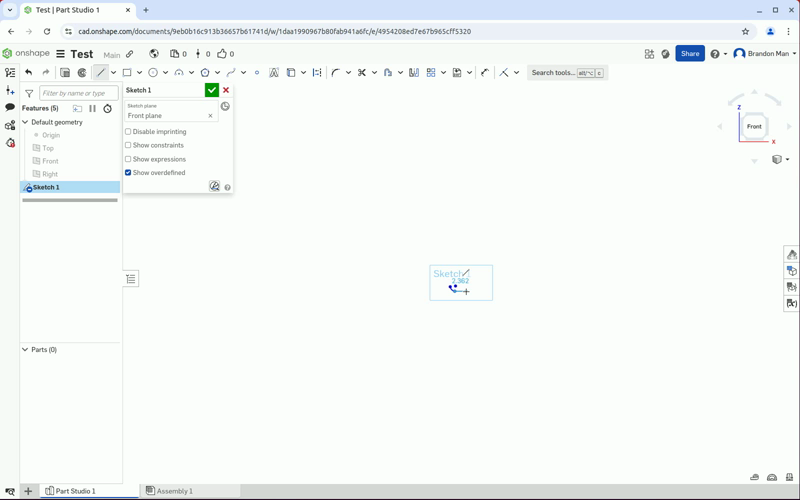
key(esc)
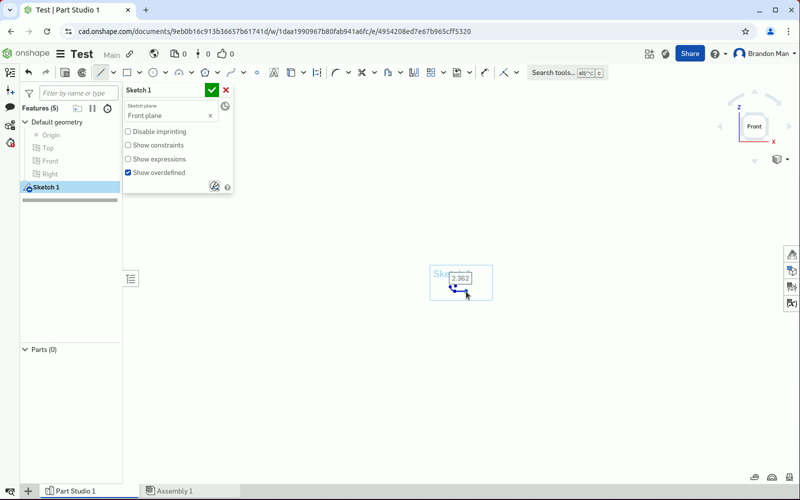
key(a)
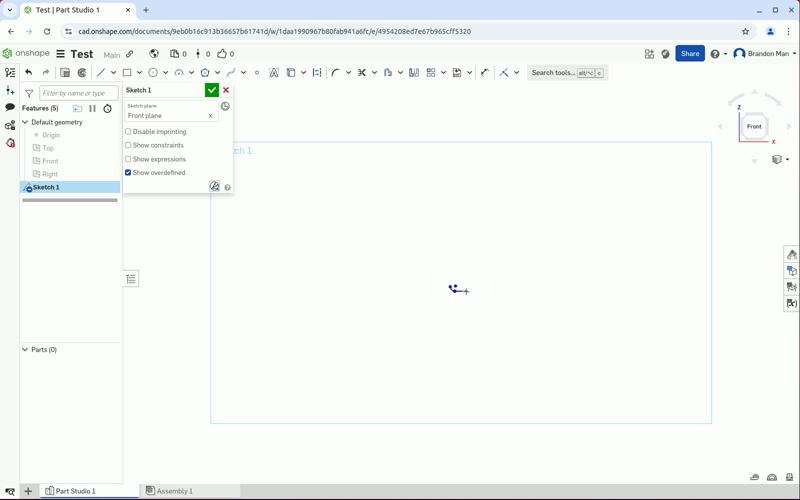
mouse_move(466, 291)
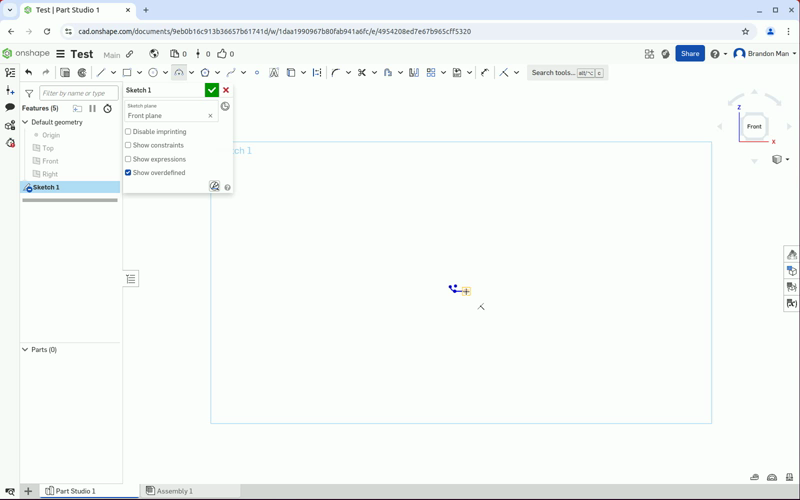
click(466, 291)
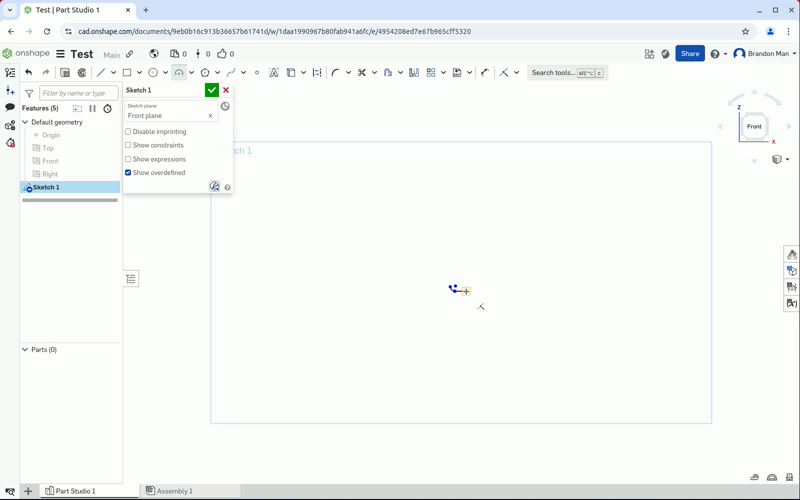
key_down(shift)
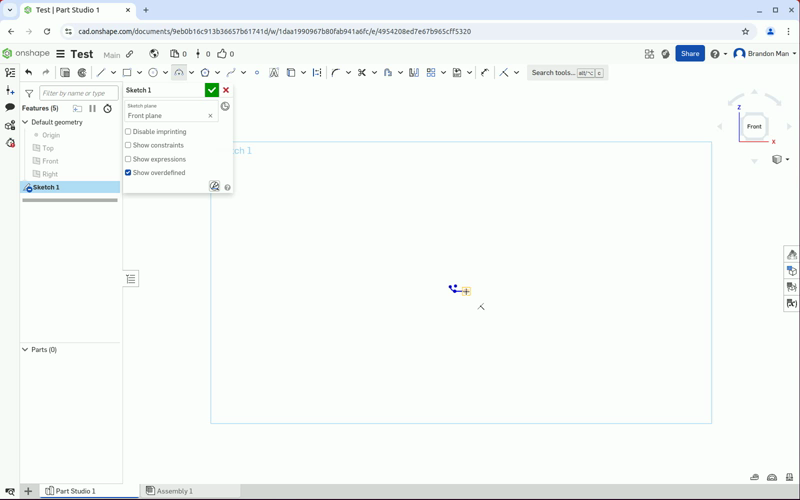
mouse_move(471, 286)
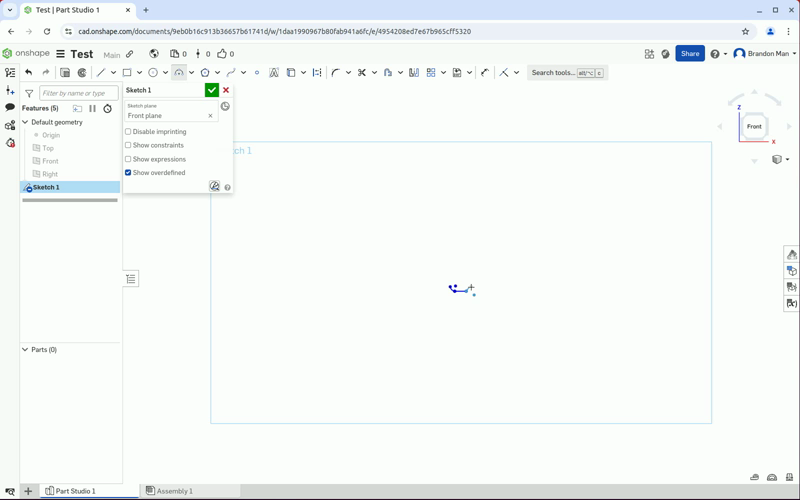
scroll(6)
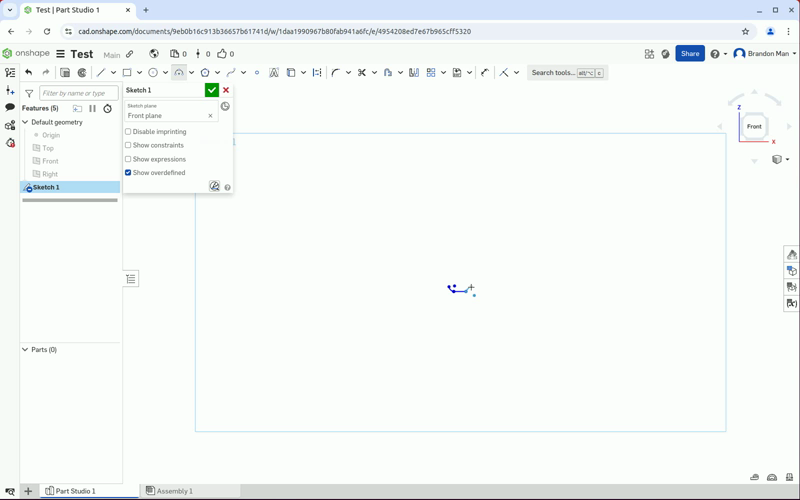
scroll(6)
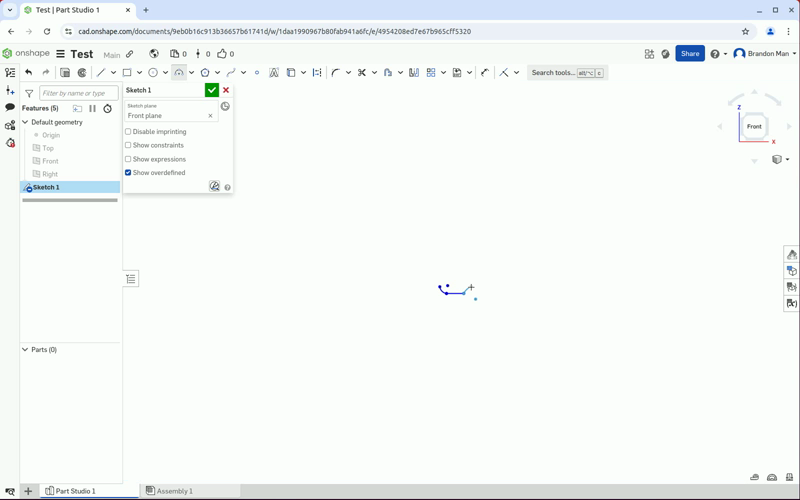
scroll(6)
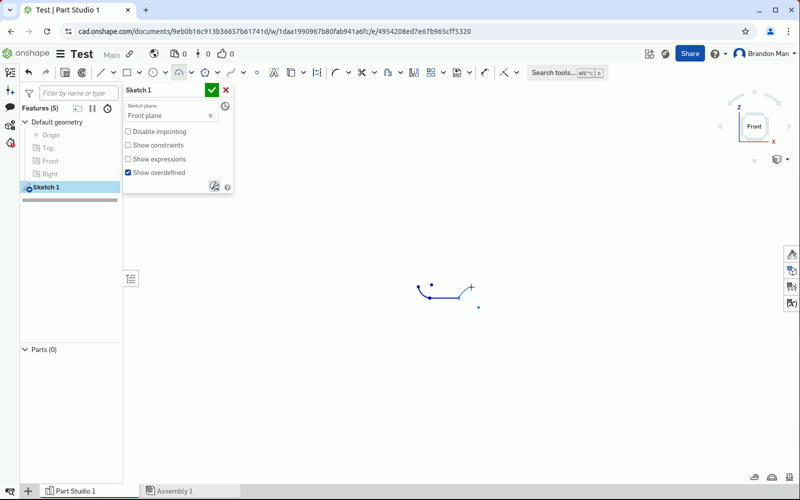
scroll(6)
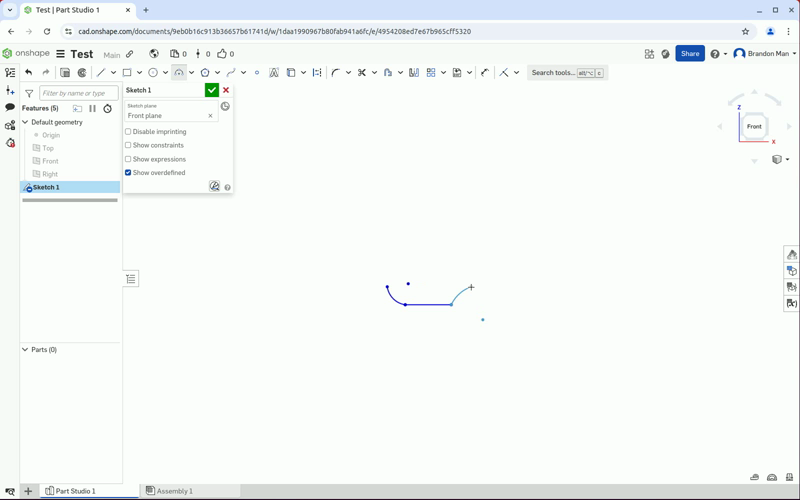
scroll(6)
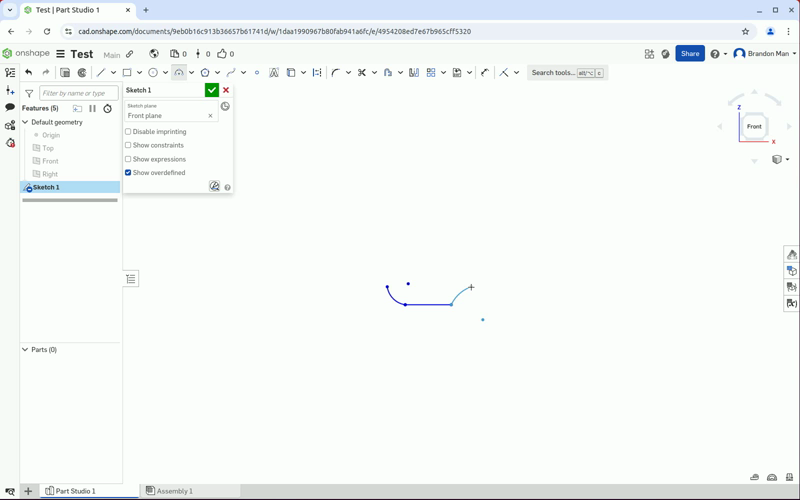
scroll(6)
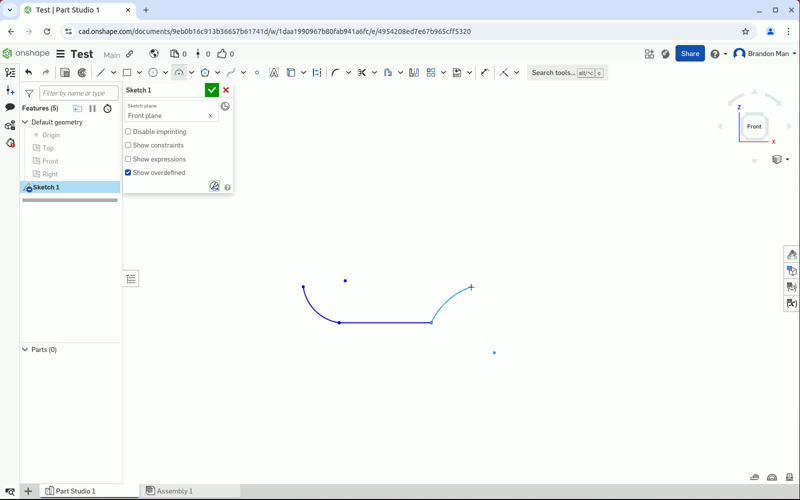
scroll(6)
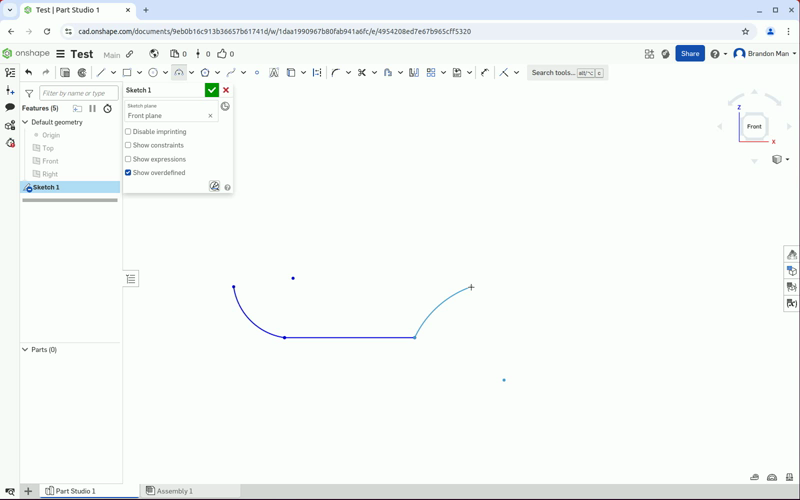
click(471, 286)
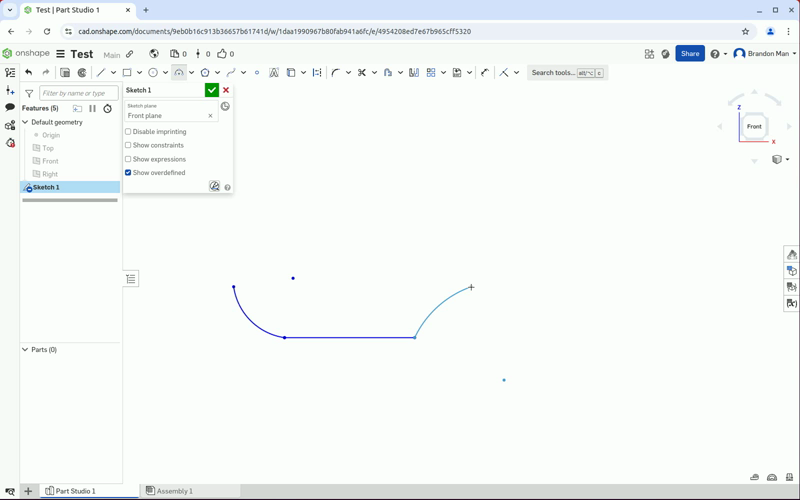
scroll(-6)
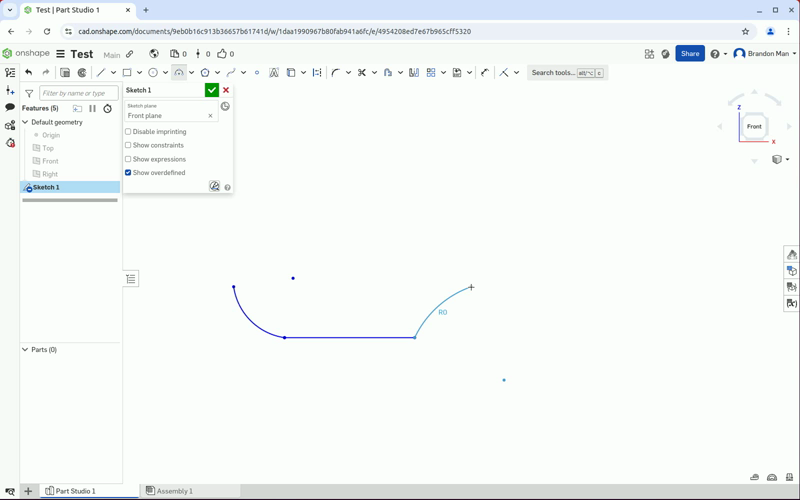
scroll(-6)
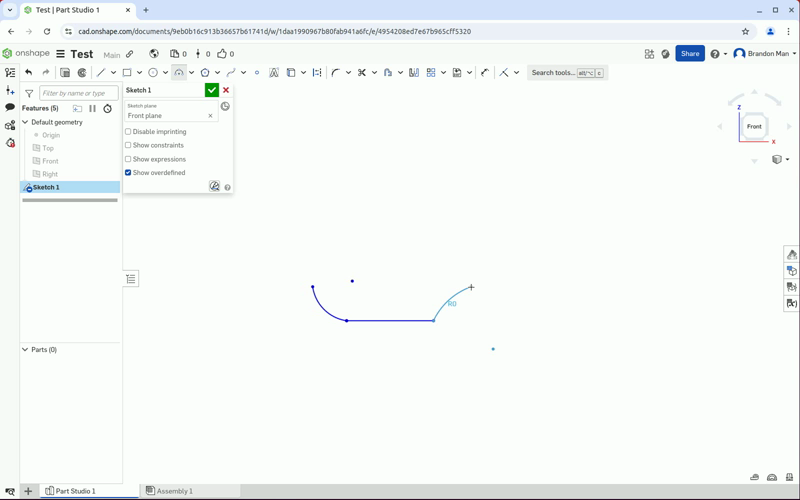
scroll(-6)
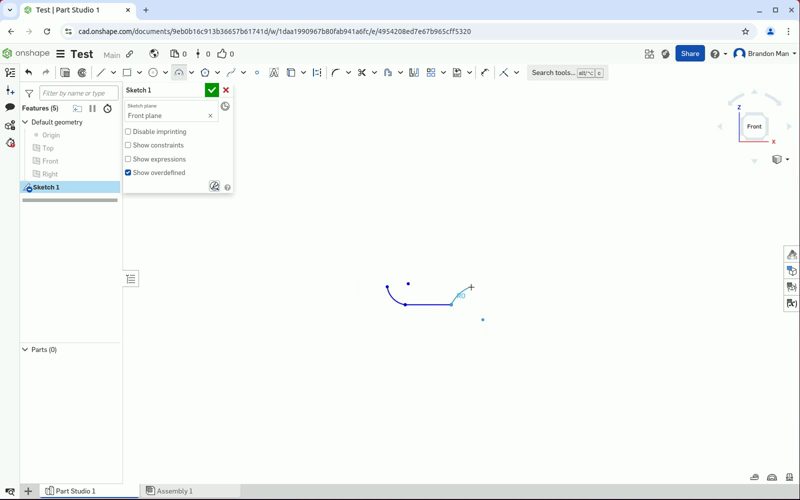
scroll(-6)
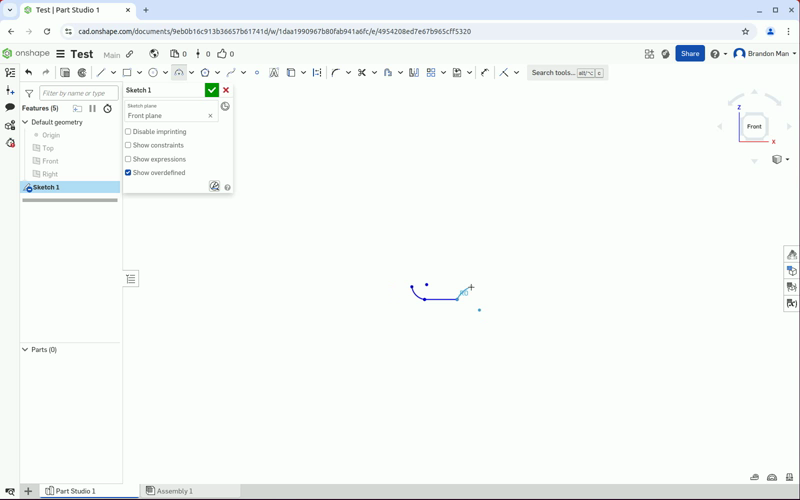
scroll(-6)
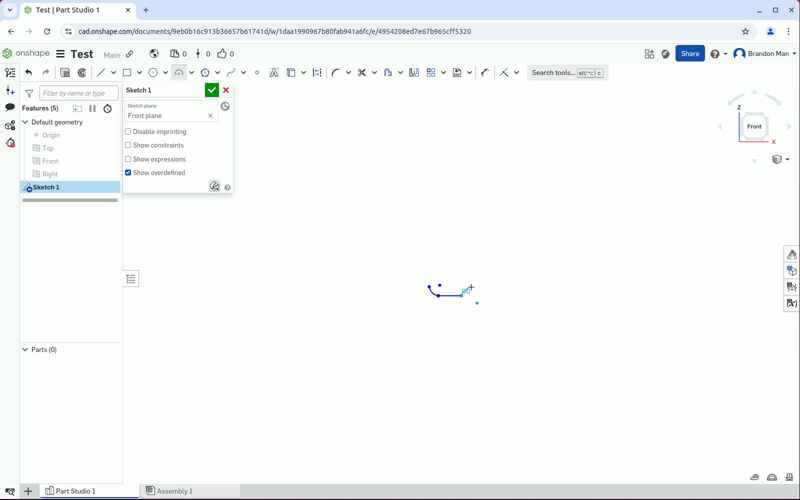
scroll(-6)
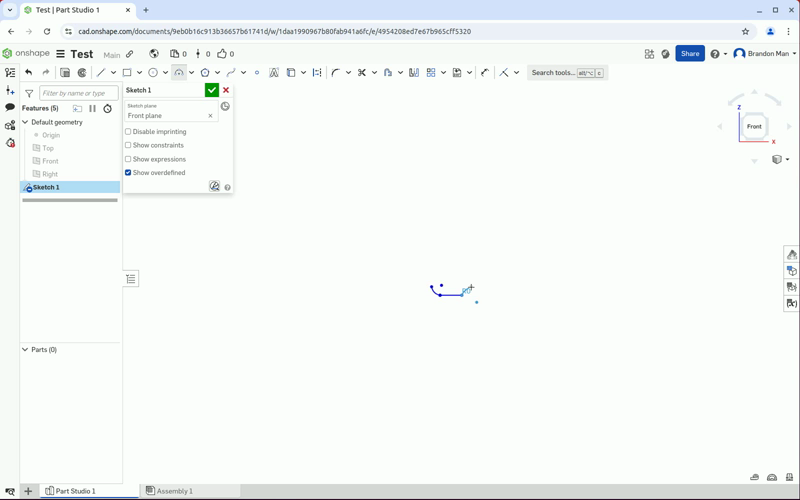
scroll(-6)
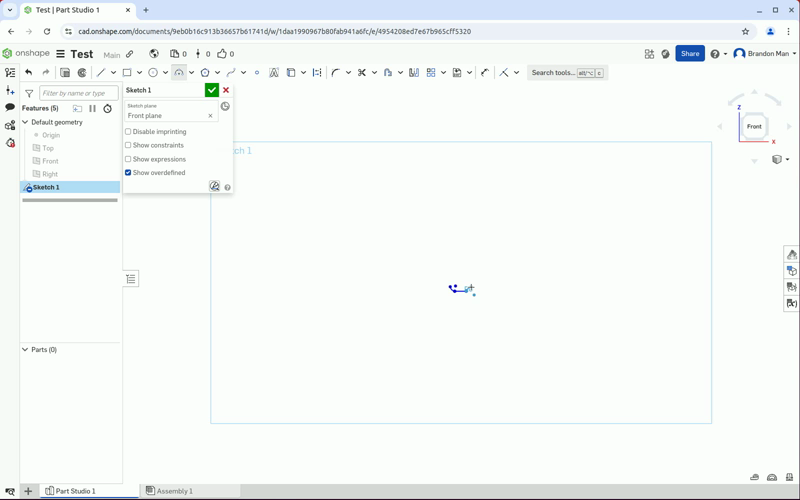
mouse_move(469, 289)
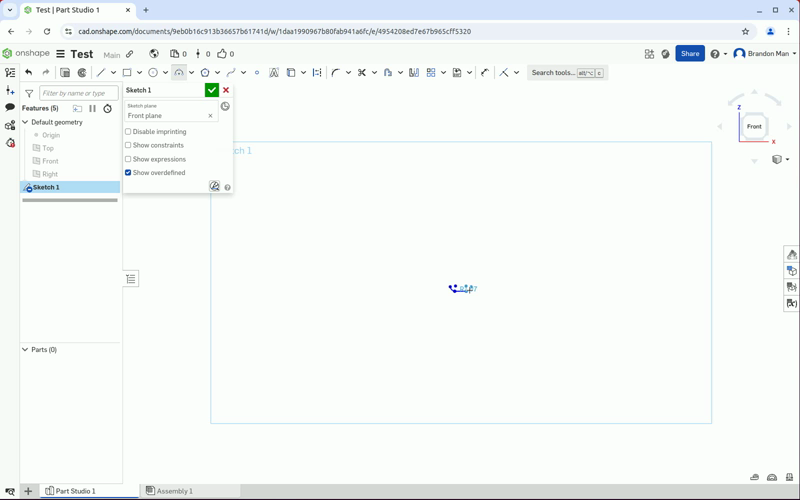
scroll(6)
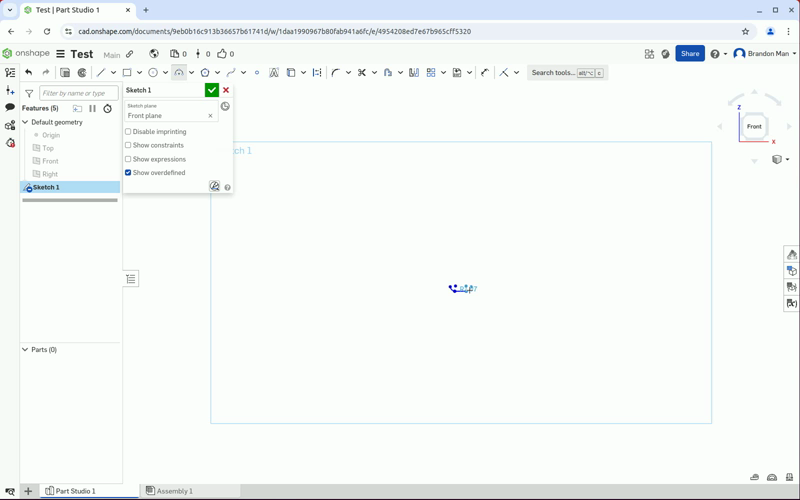
scroll(6)
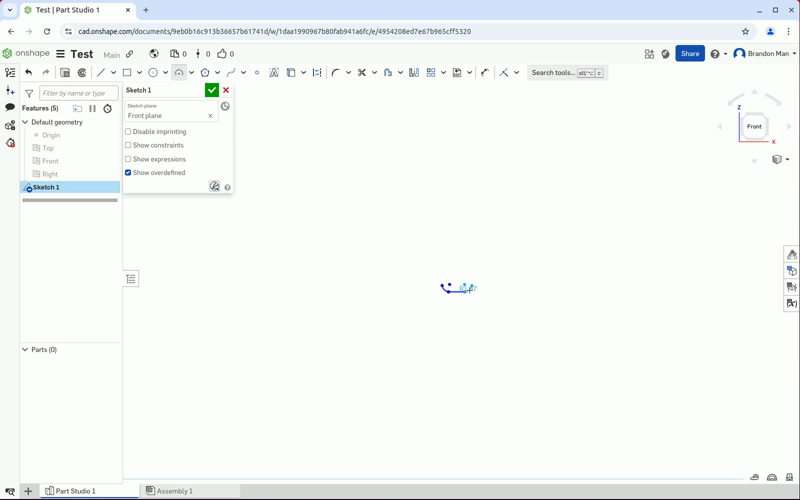
scroll(6)
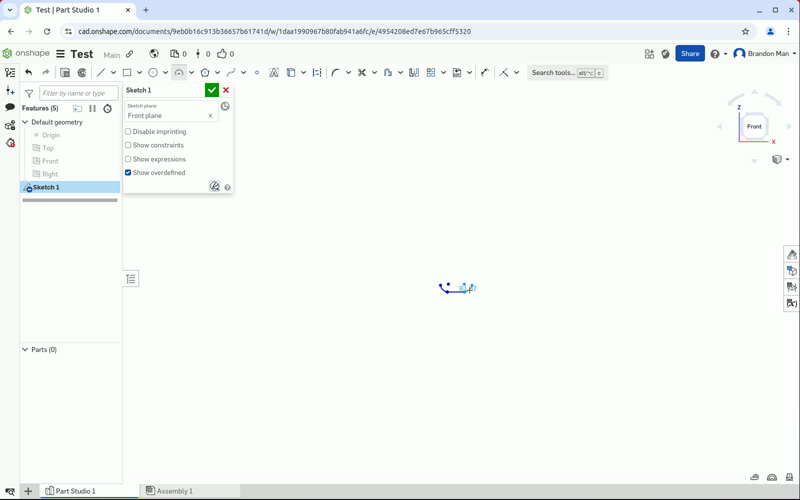
scroll(6)
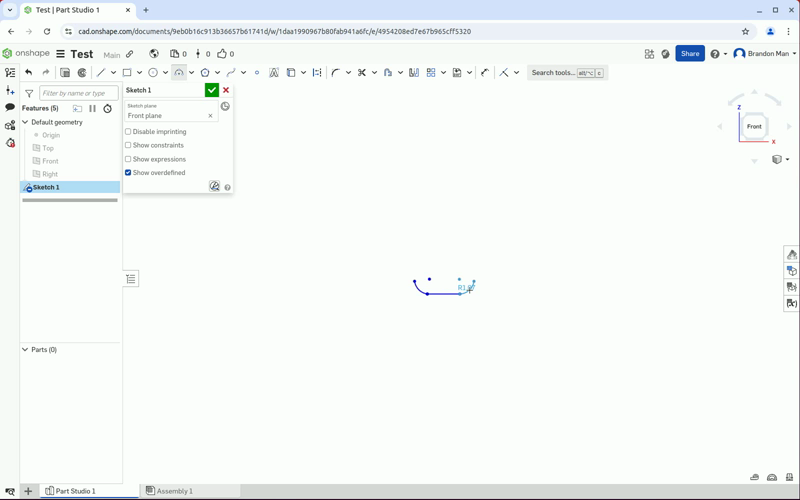
scroll(6)
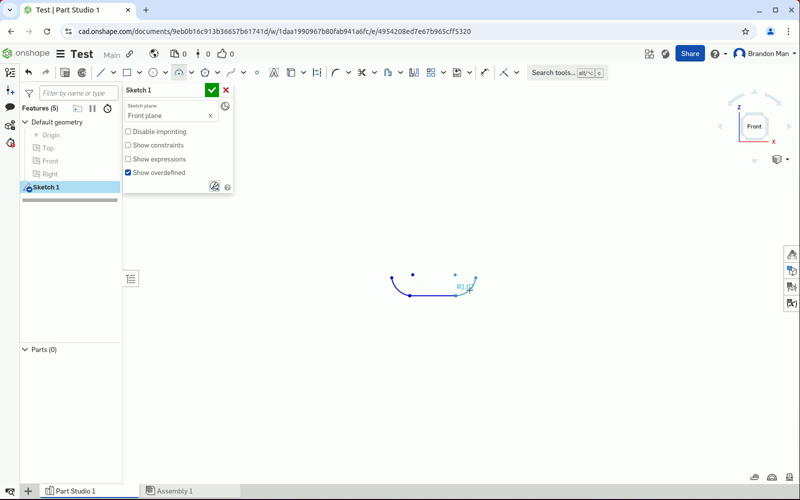
scroll(6)
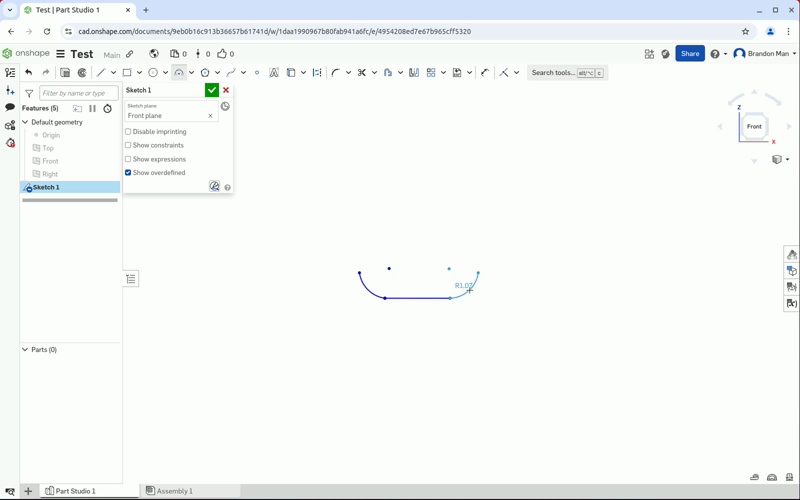
scroll(6)
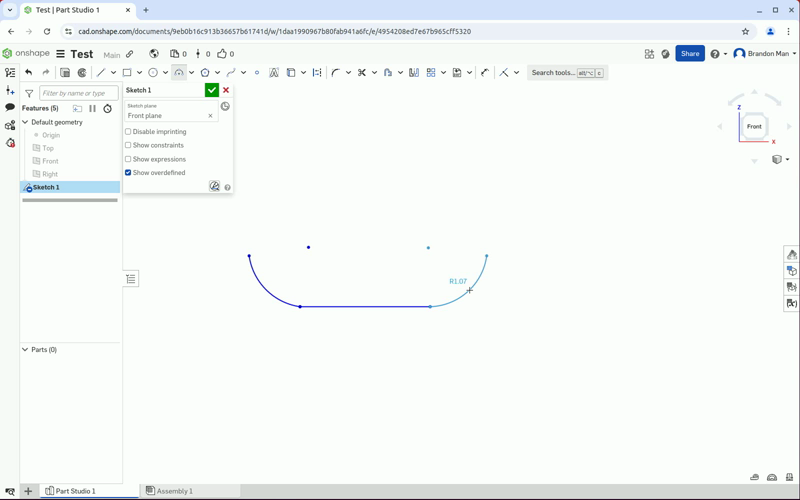
click(469, 289)
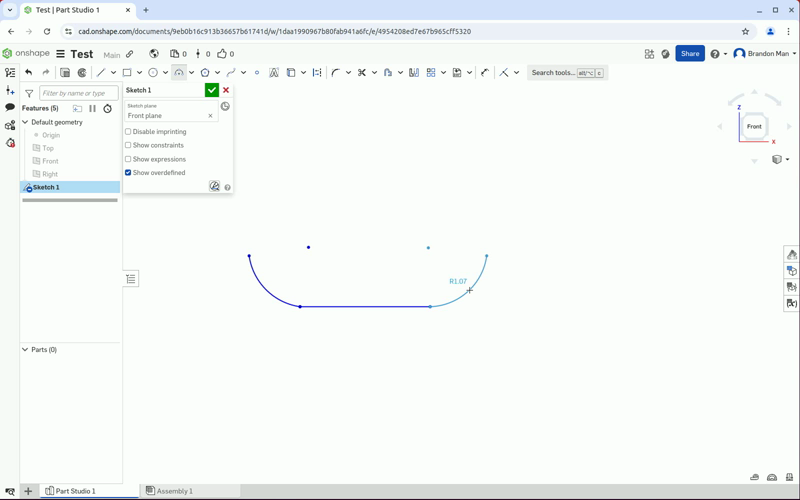
scroll(-6)
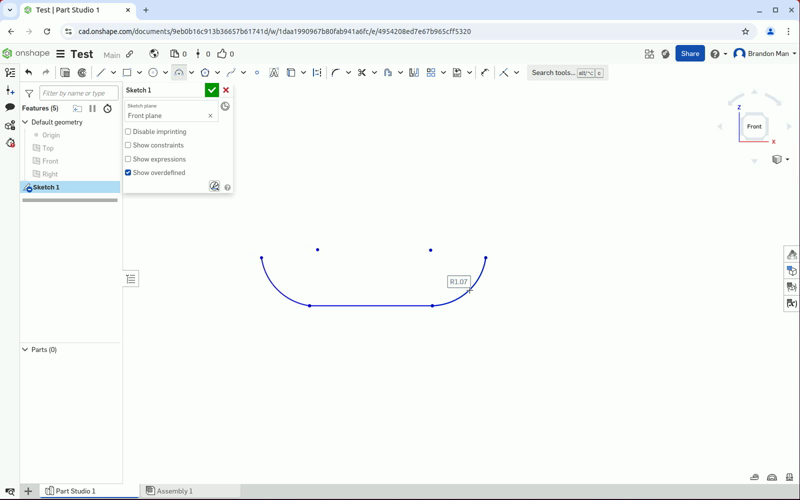
scroll(-6)
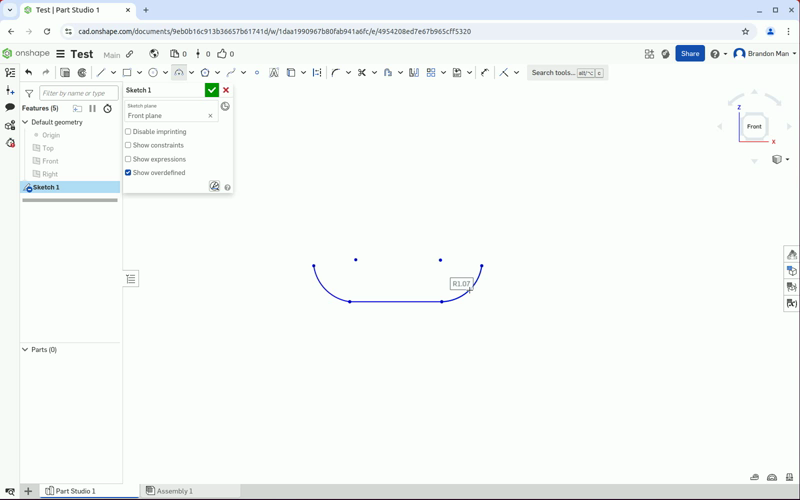
scroll(-6)
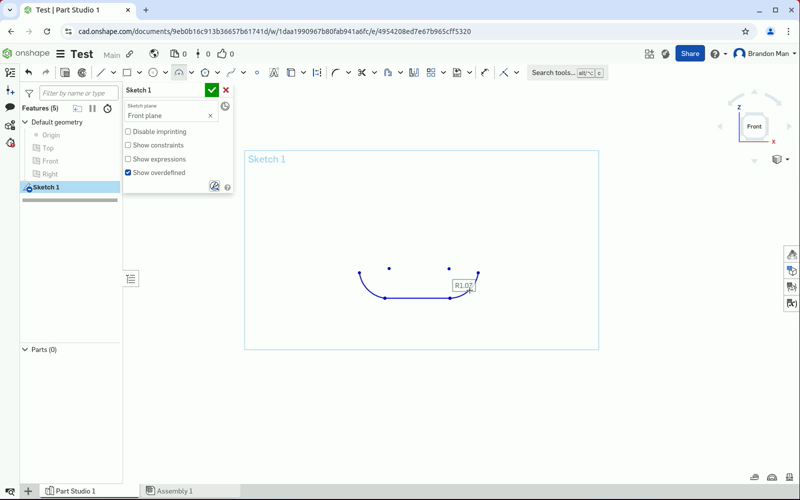
scroll(-6)
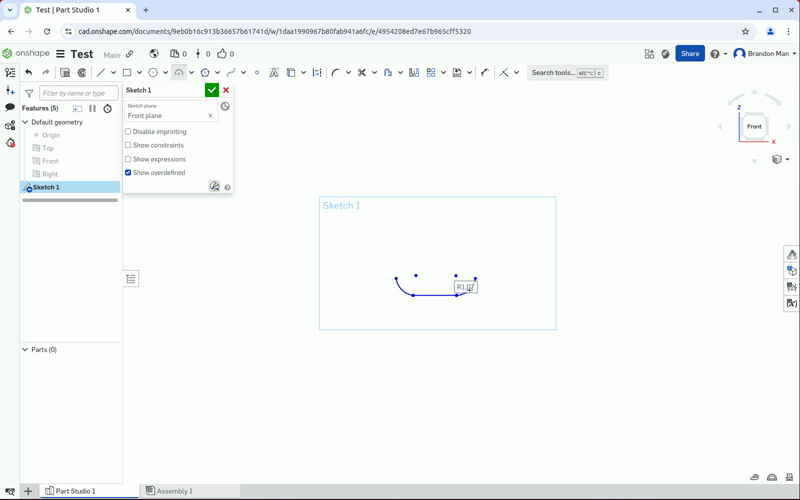
scroll(-6)
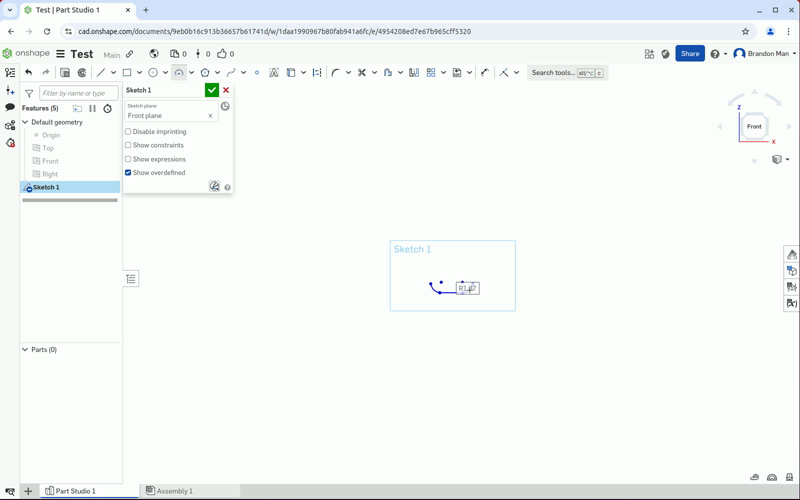
scroll(-6)
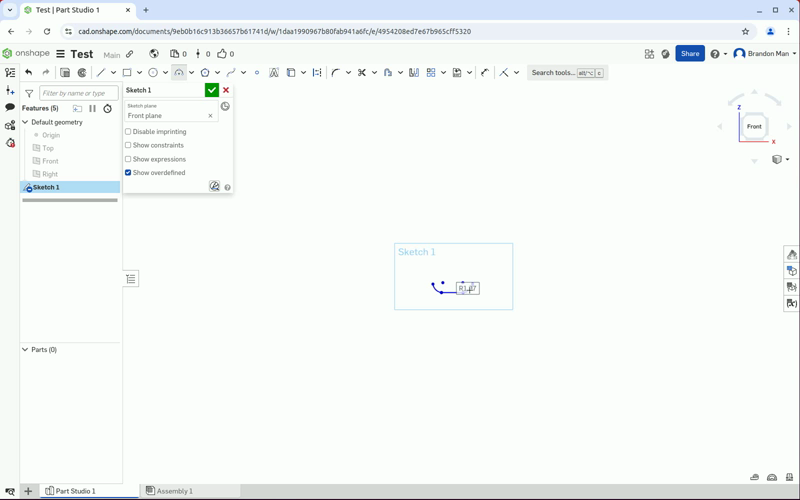
scroll(-6)
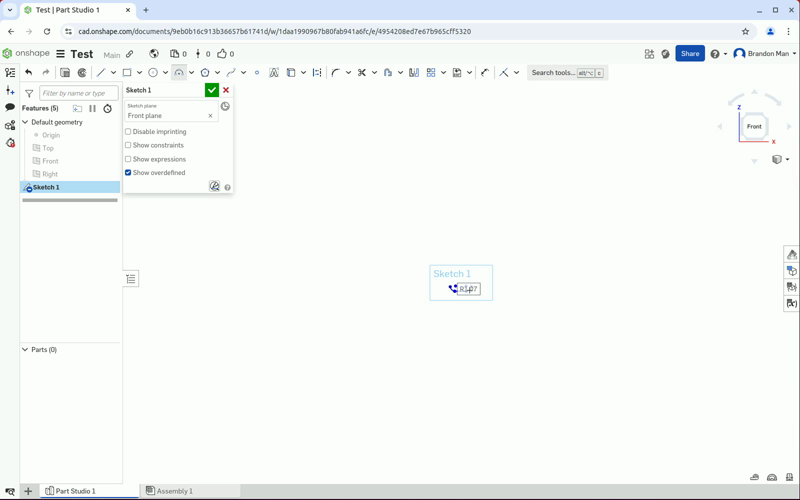
key_up(shift)
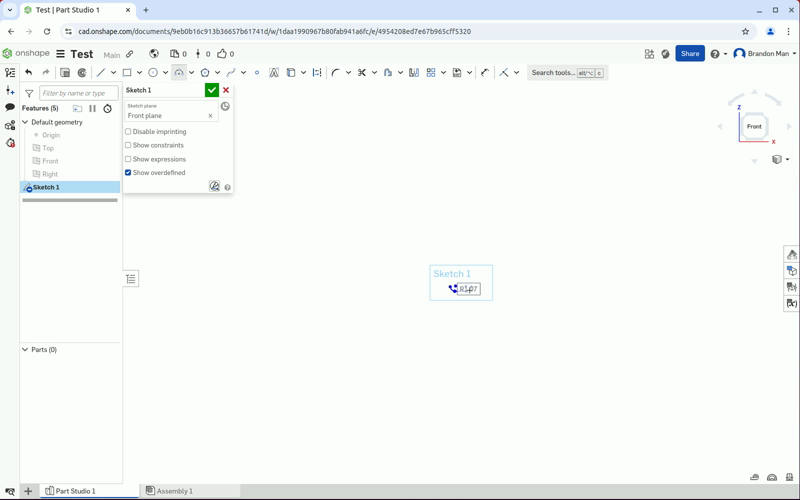
key(esc)
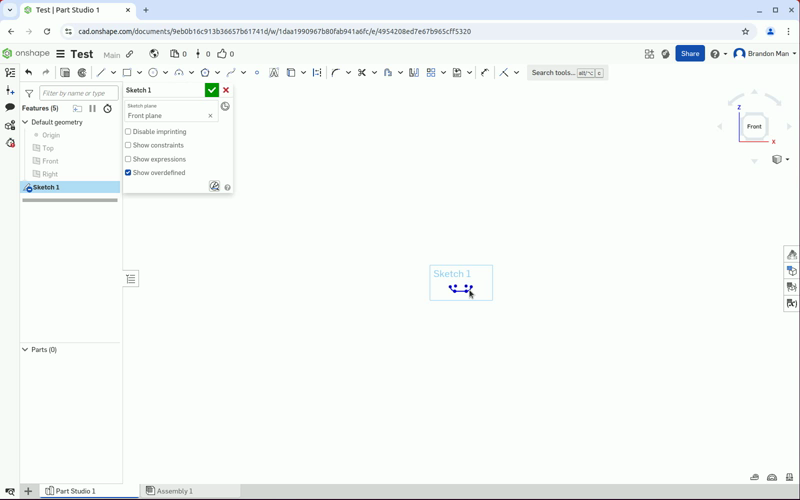
key(l)
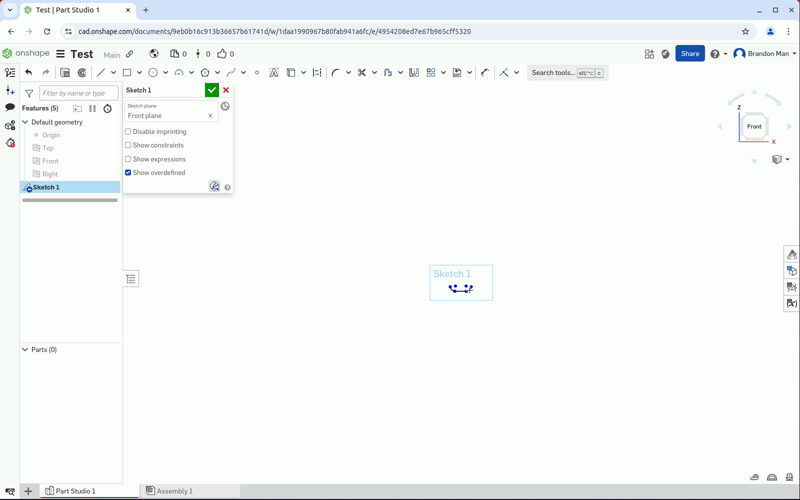
mouse_move(471, 286)
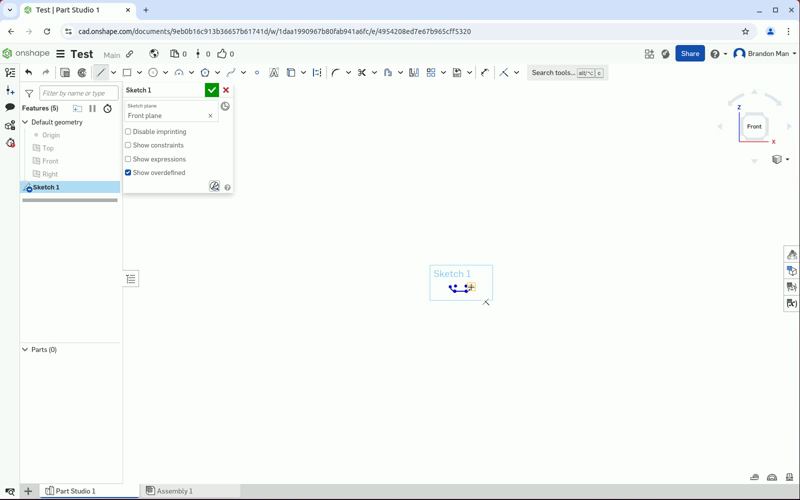
scroll(6)
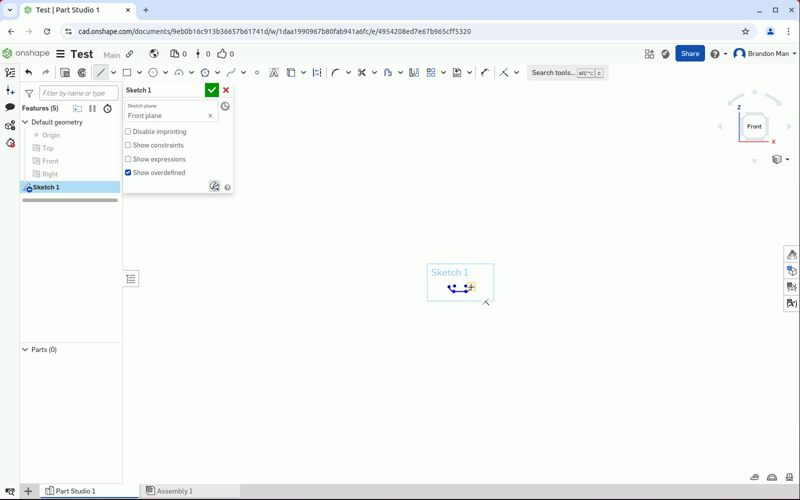
scroll(6)
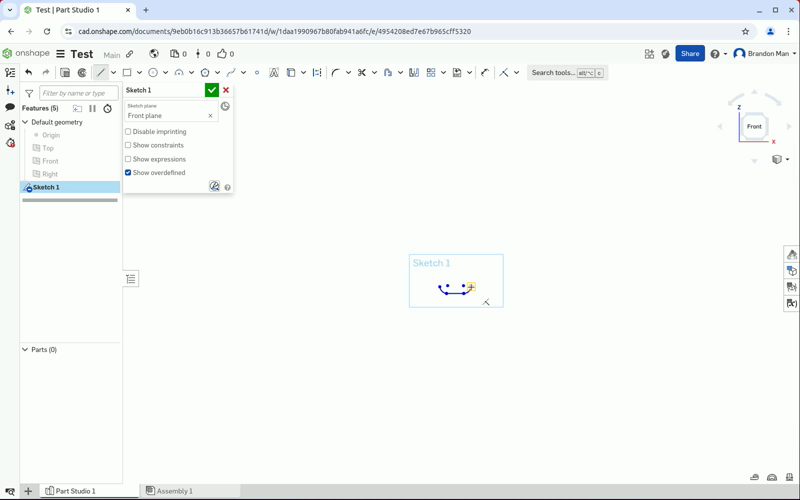
scroll(6)
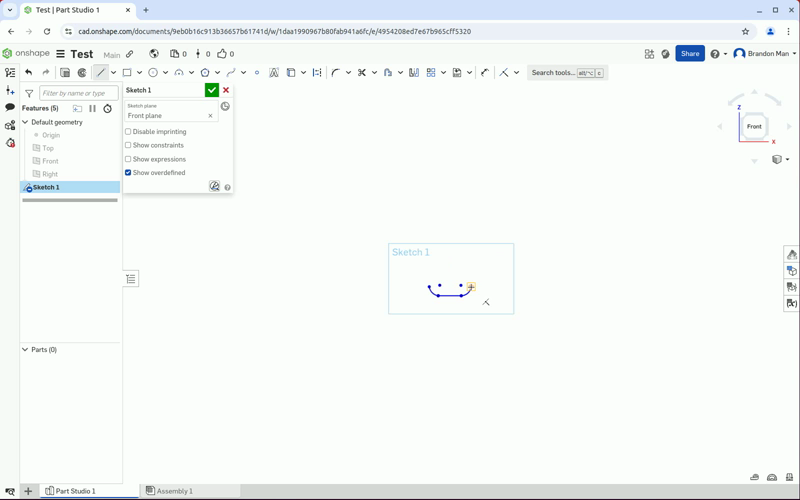
scroll(6)
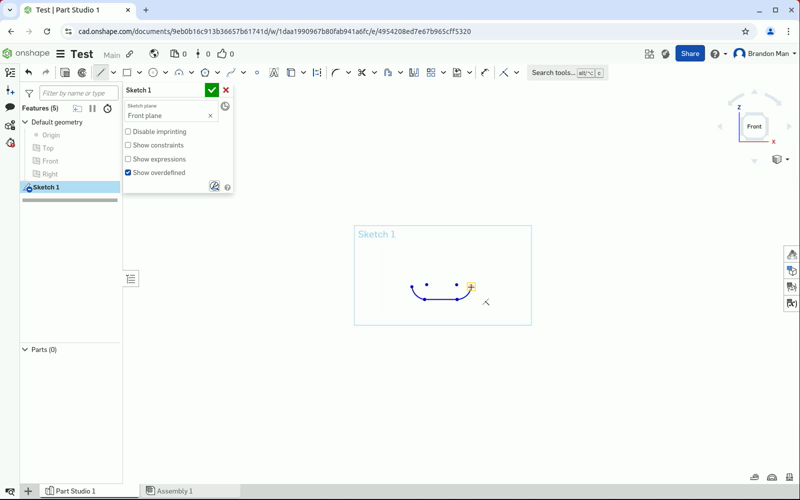
scroll(6)
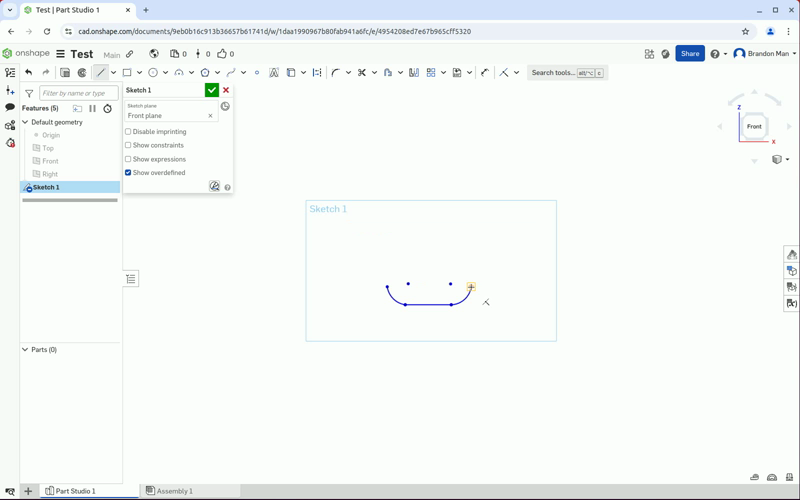
scroll(6)
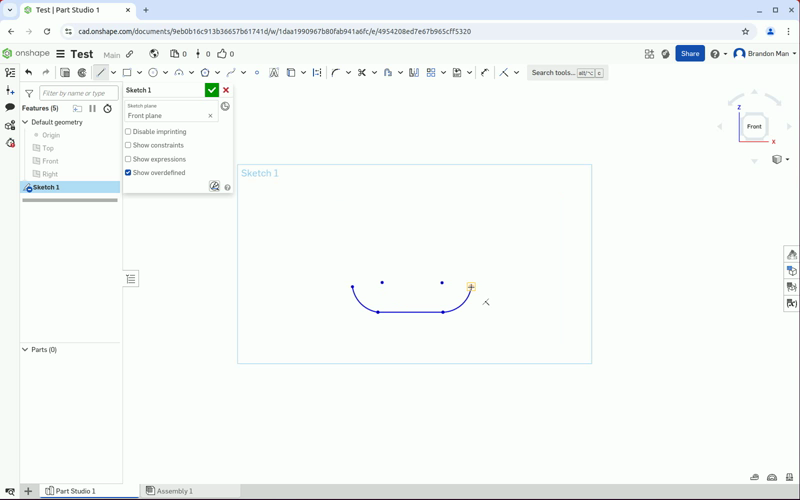
scroll(6)
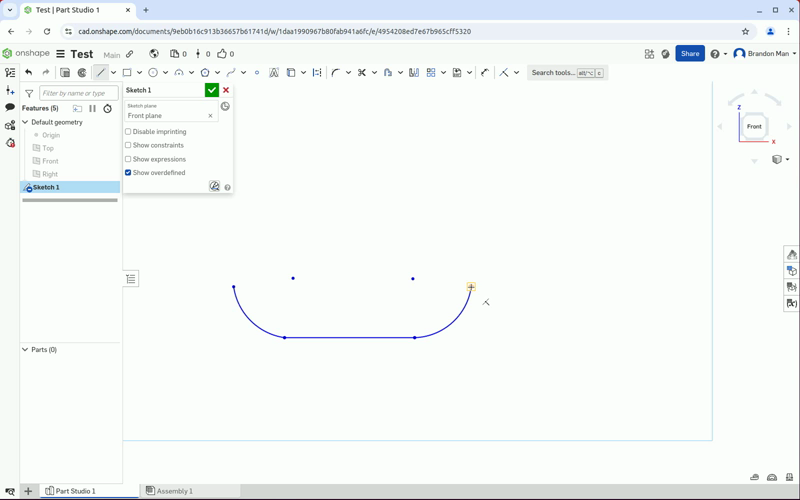
click(471, 286)
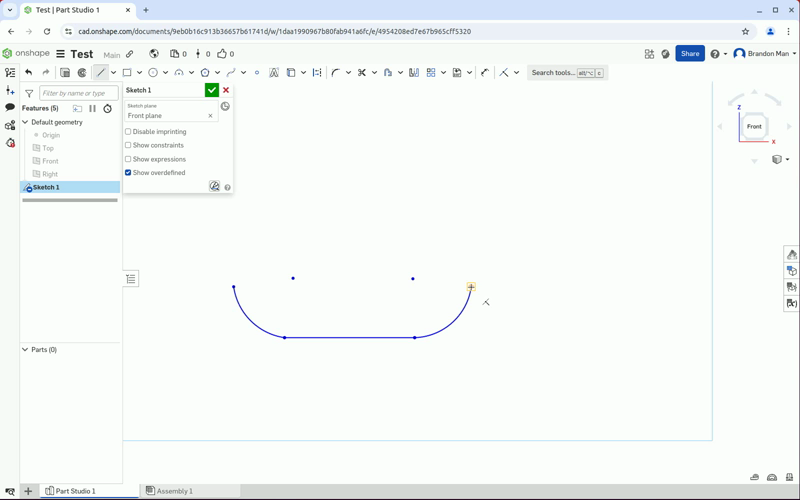
scroll(-6)
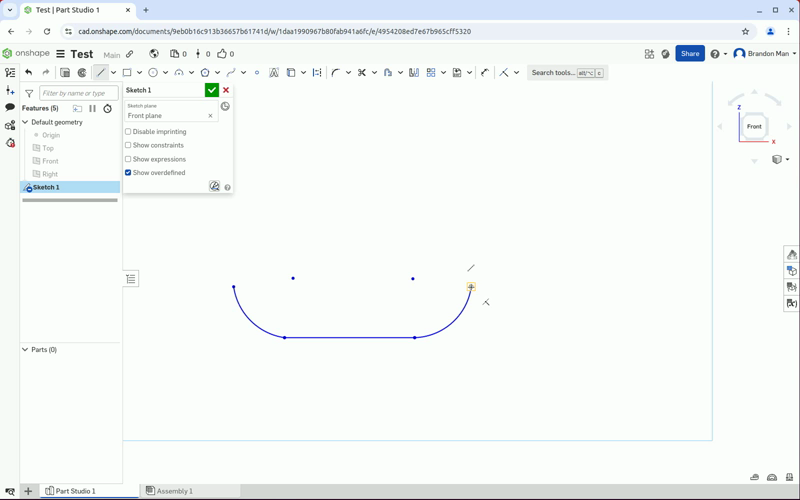
scroll(-6)
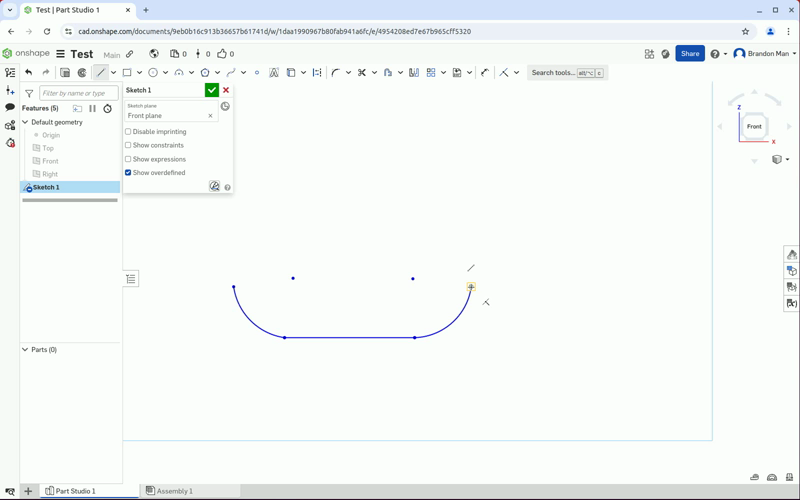
scroll(-6)
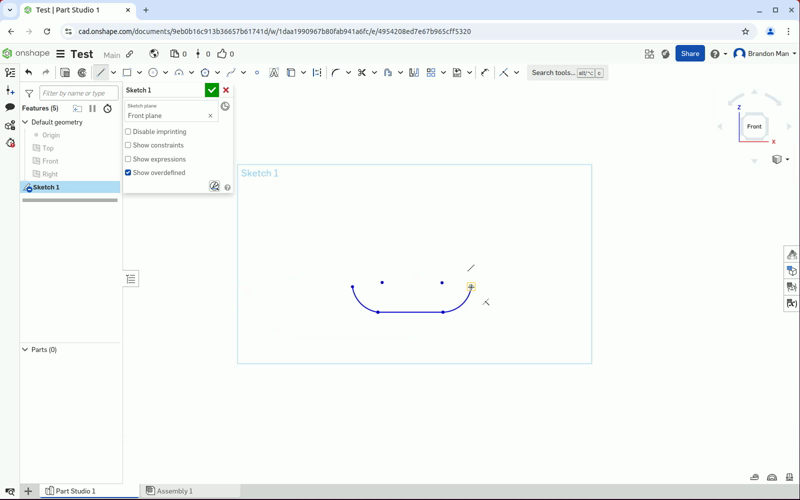
scroll(-6)
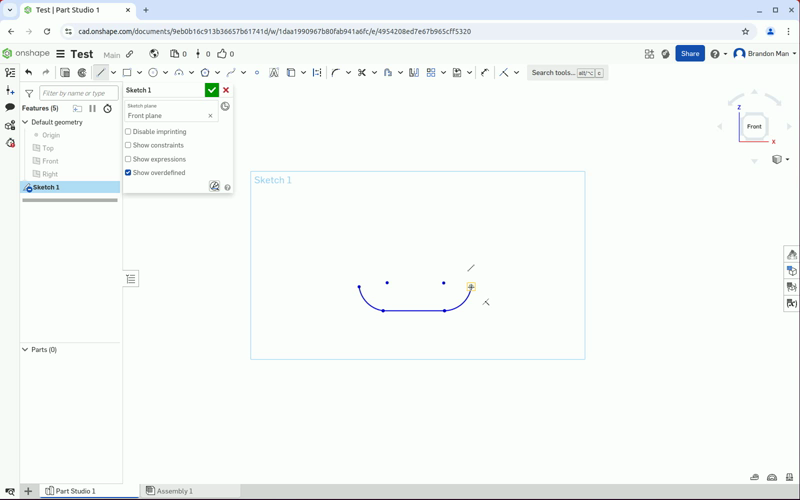
scroll(-6)
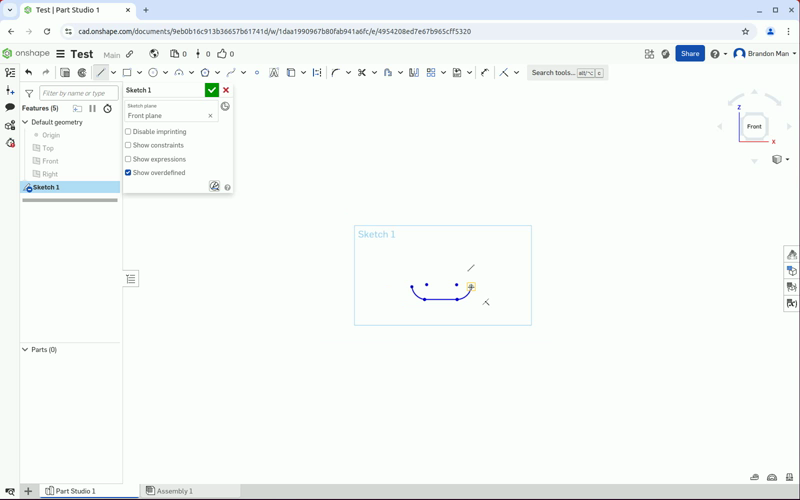
scroll(-6)
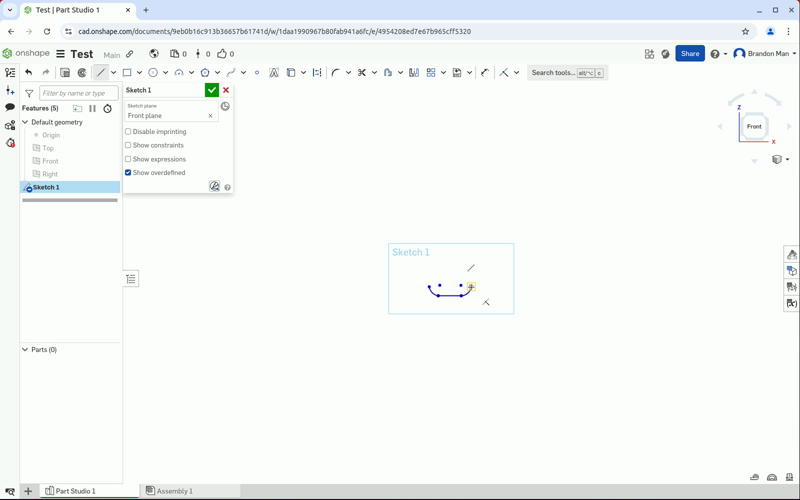
scroll(-6)
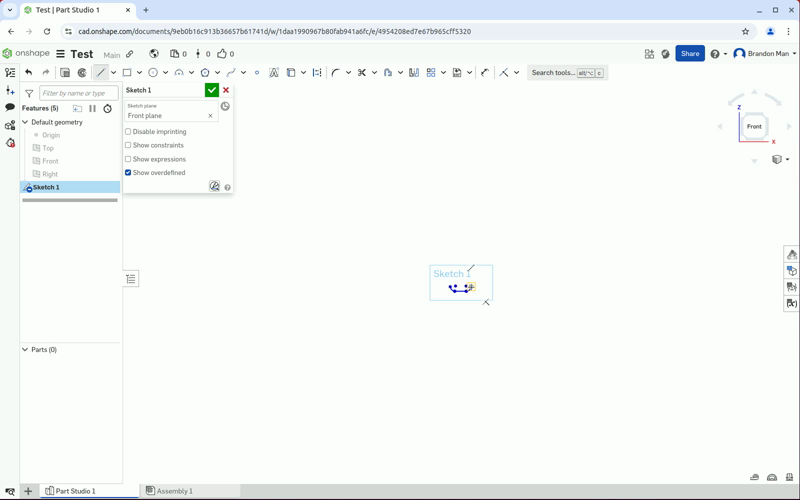
key_down(shift)
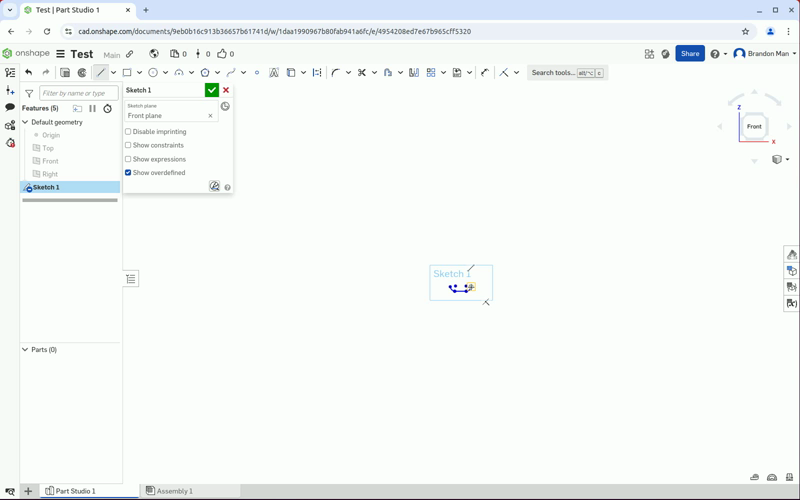
mouse_move(501, 286)
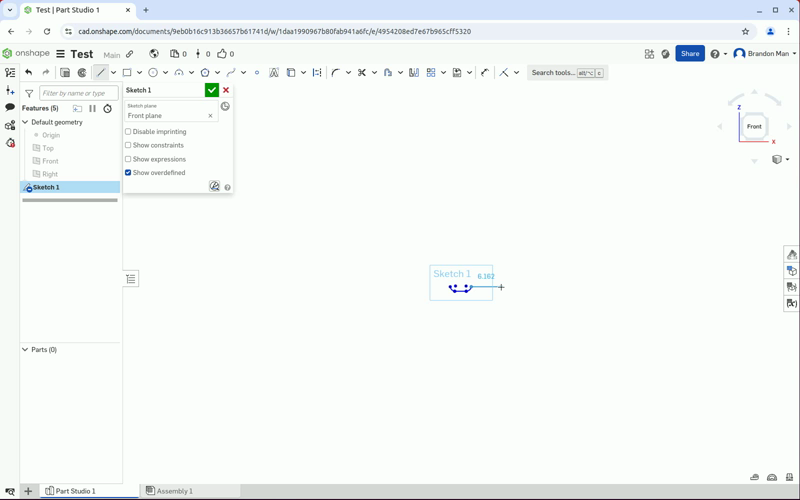
mouse_move(471, 280)
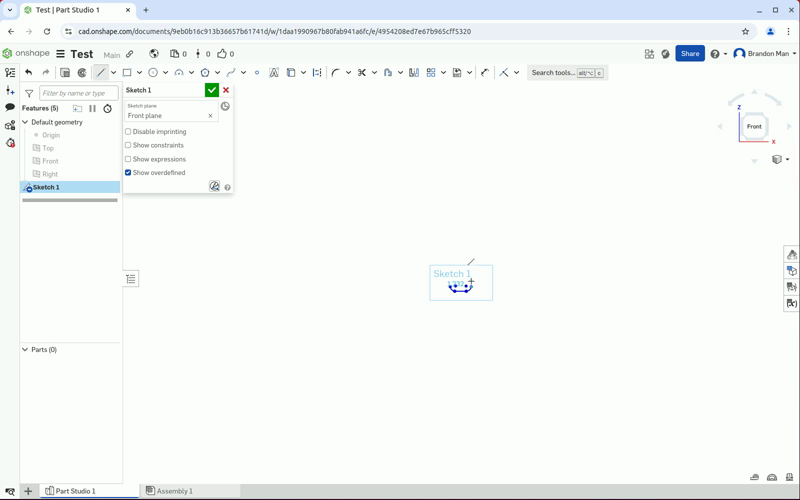
scroll(6)
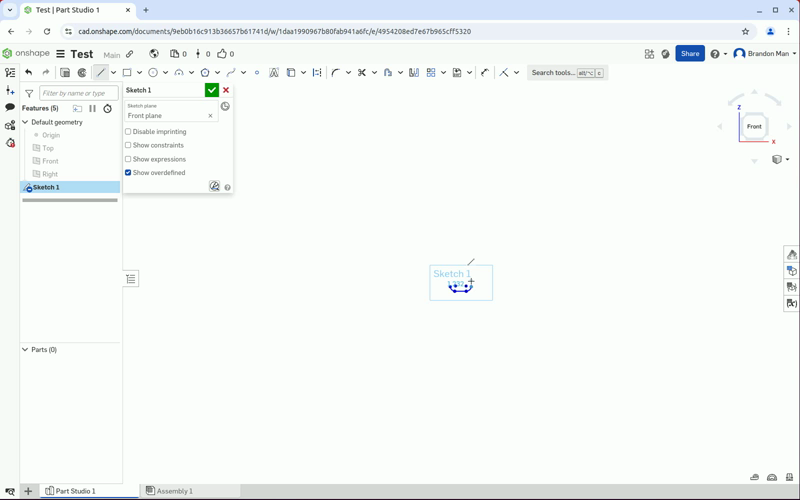
scroll(6)
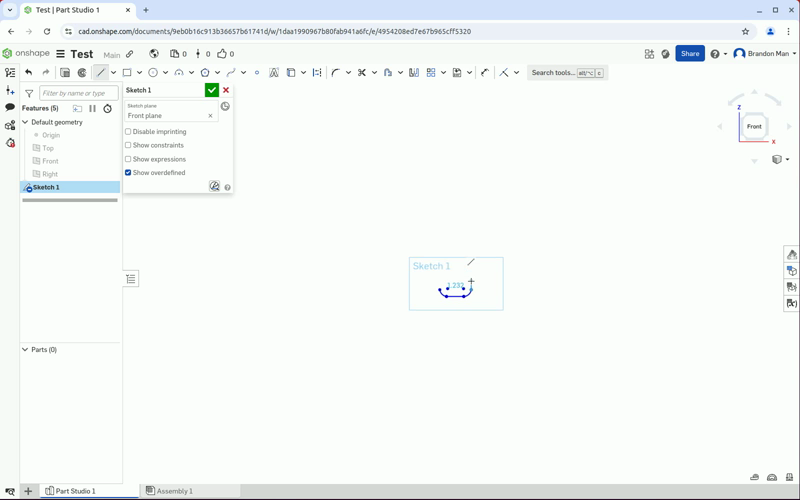
scroll(6)
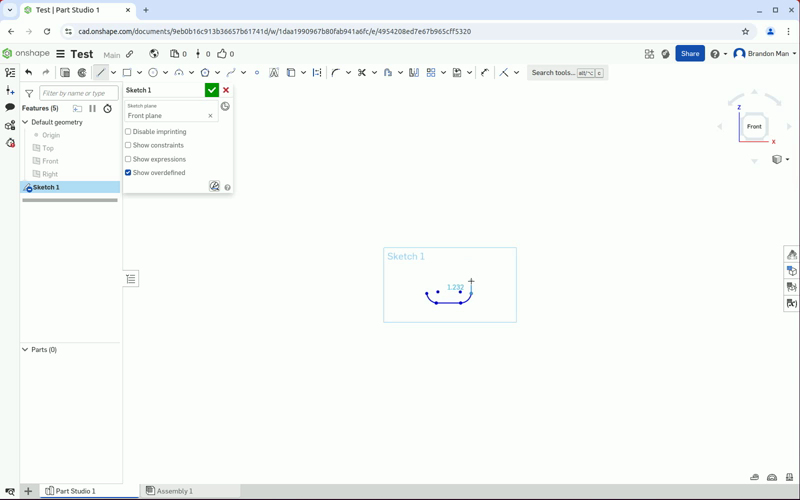
scroll(6)
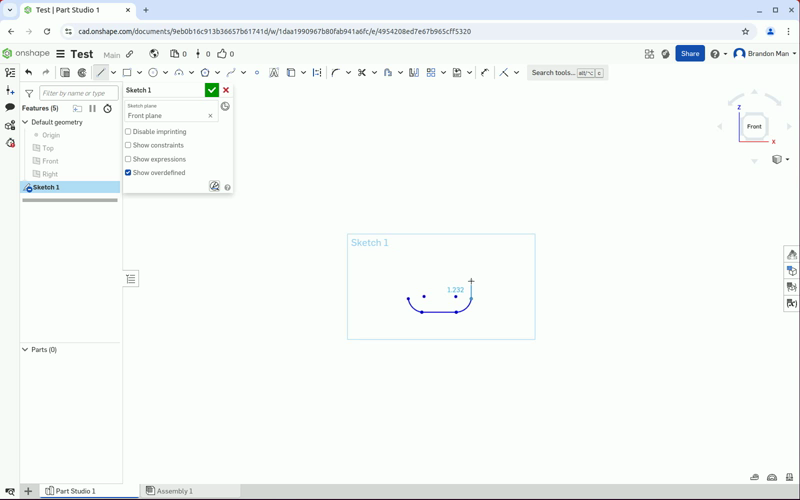
scroll(6)
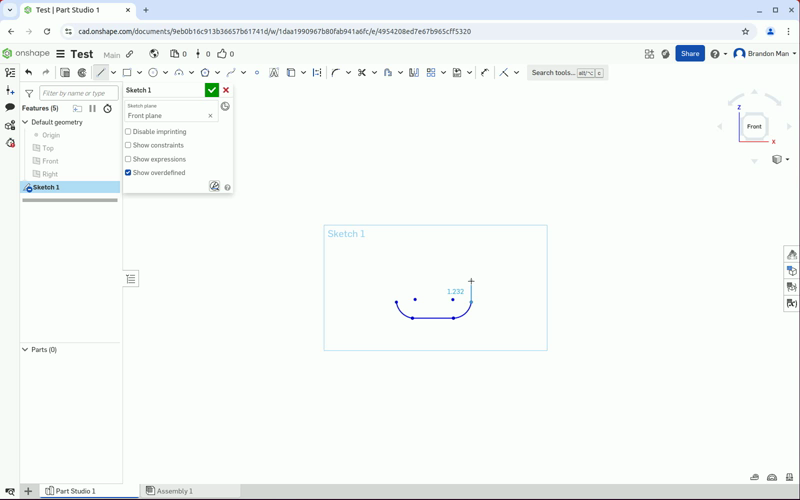
scroll(6)
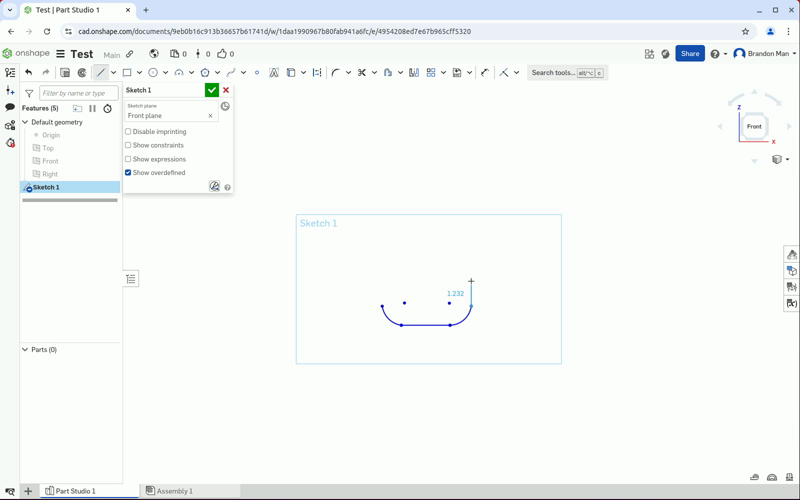
scroll(6)
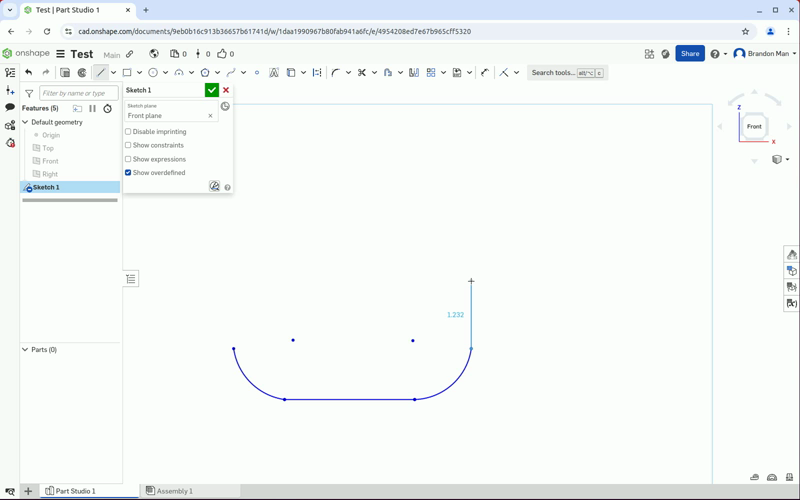
click(471, 280)
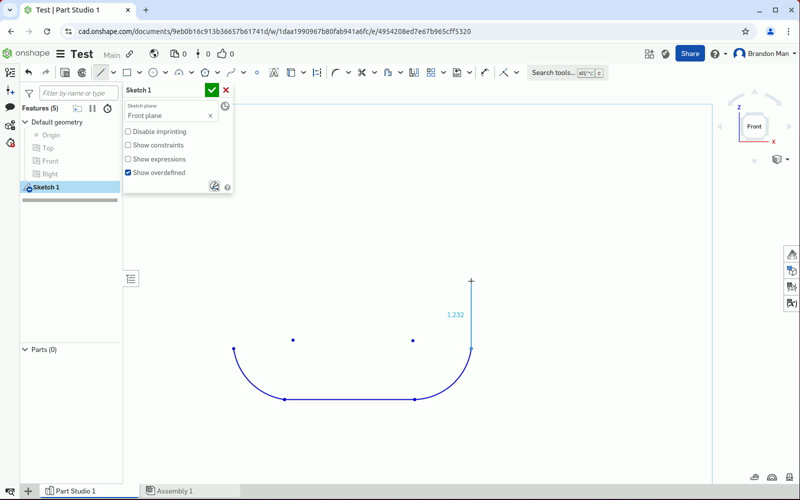
scroll(-6)
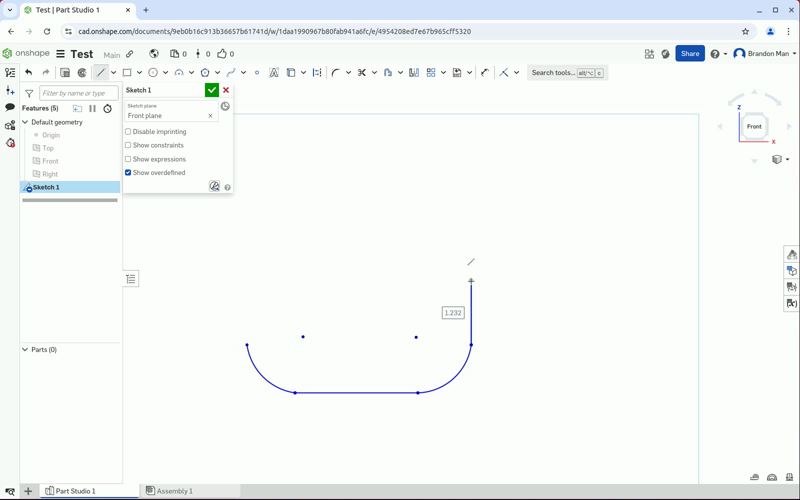
scroll(-6)
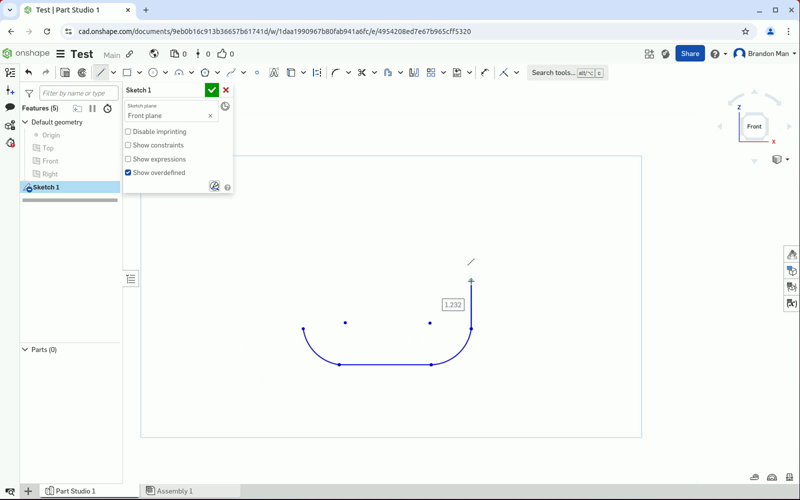
scroll(-6)
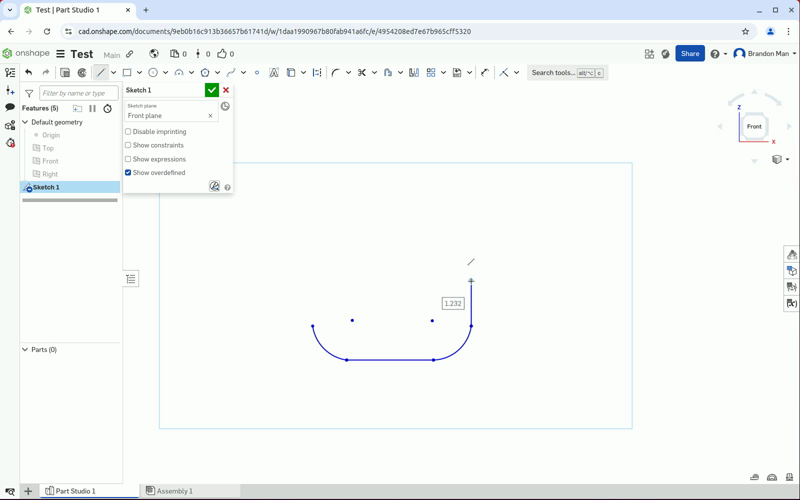
scroll(-6)
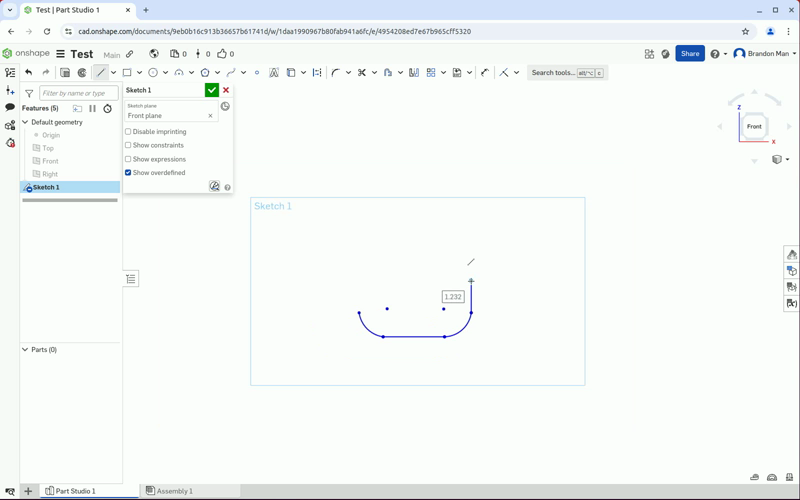
scroll(-6)
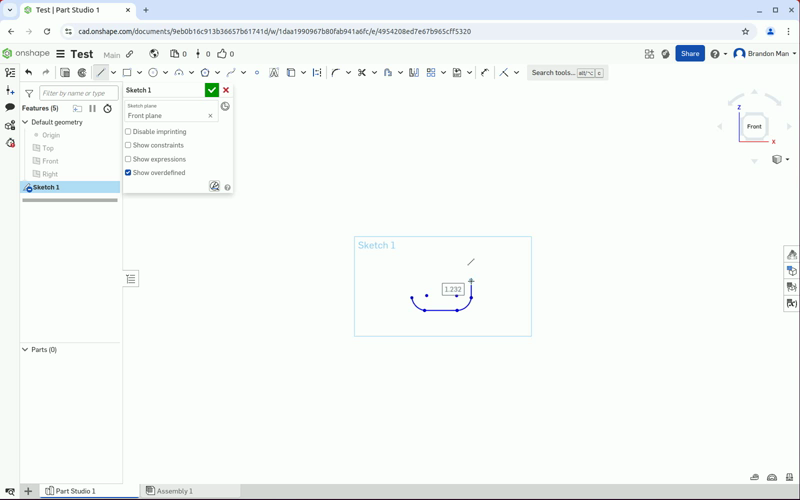
scroll(-6)
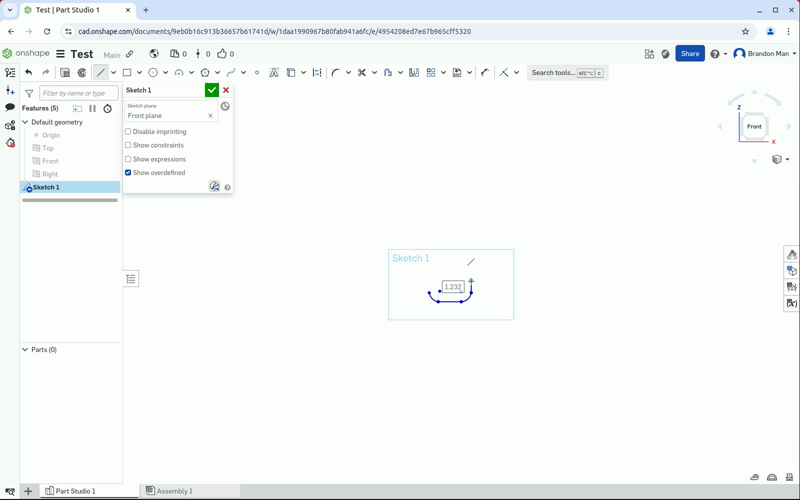
scroll(-6)
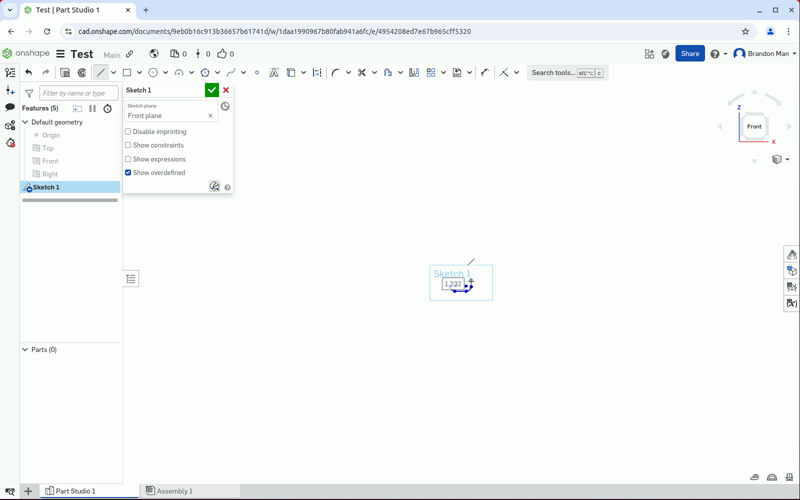
key_up(shift)
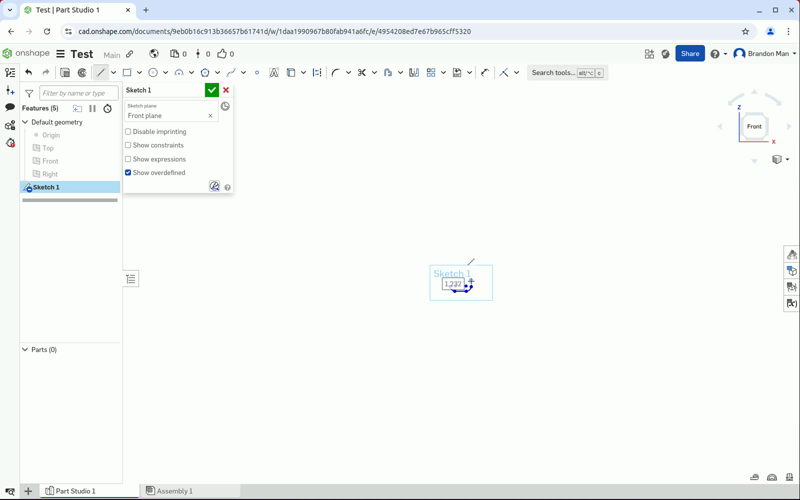
key(esc)
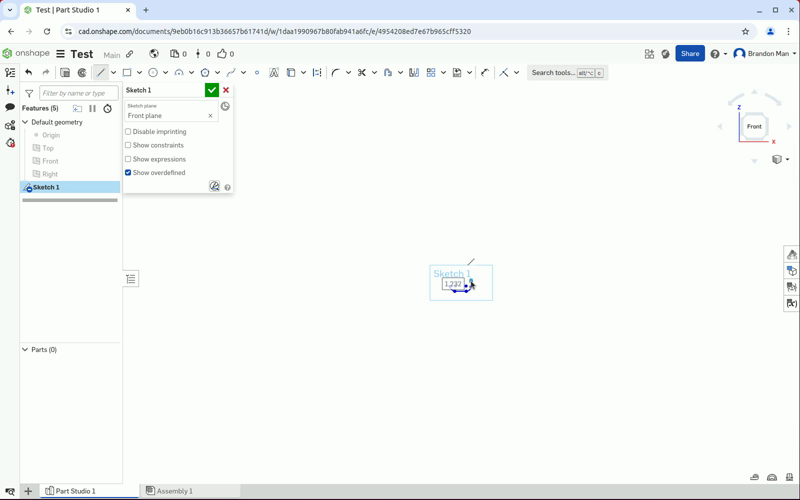
key(a)
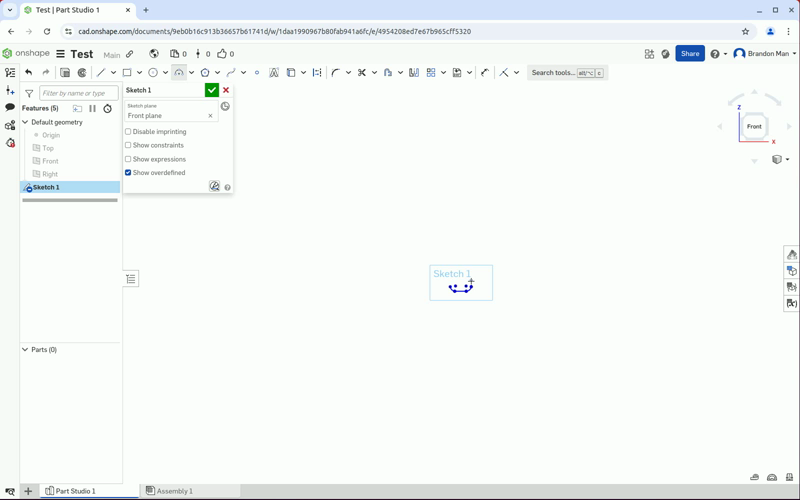
mouse_move(471, 280)
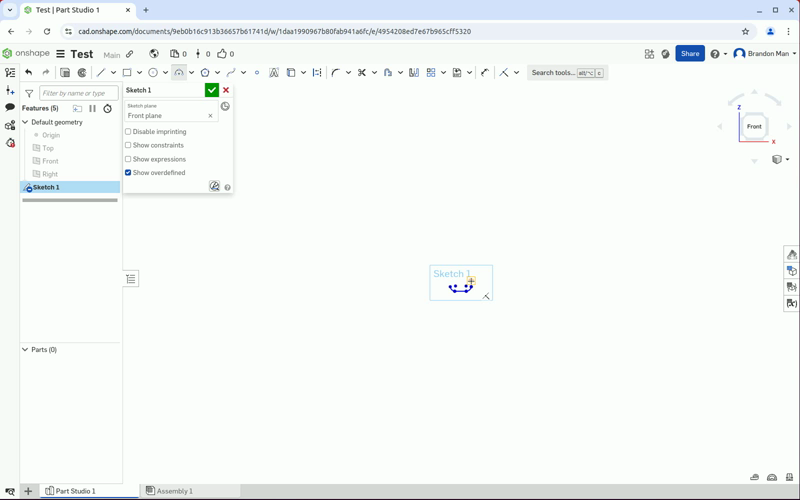
click(471, 280)
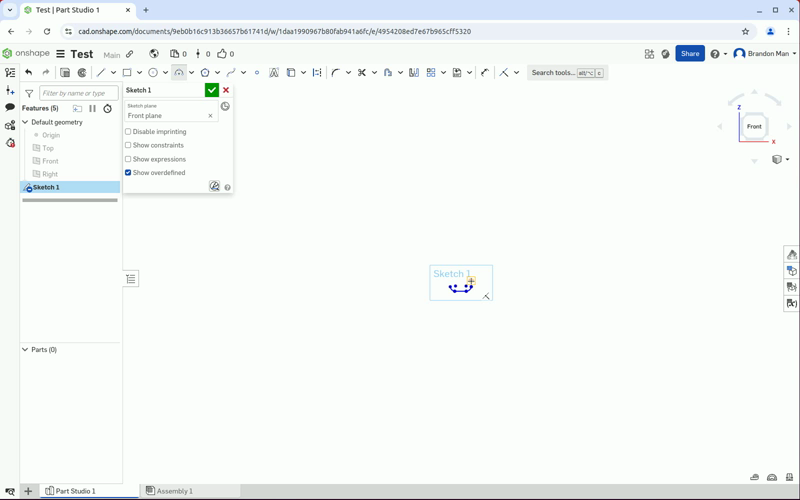
key_down(shift)
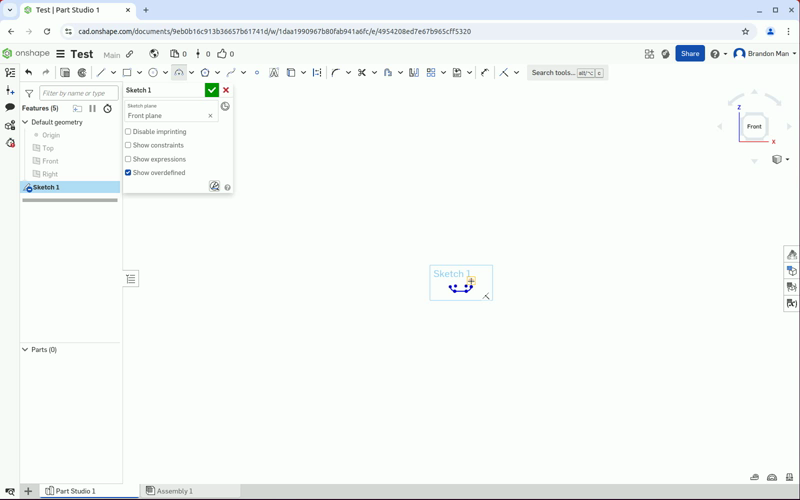
mouse_move(466, 276)
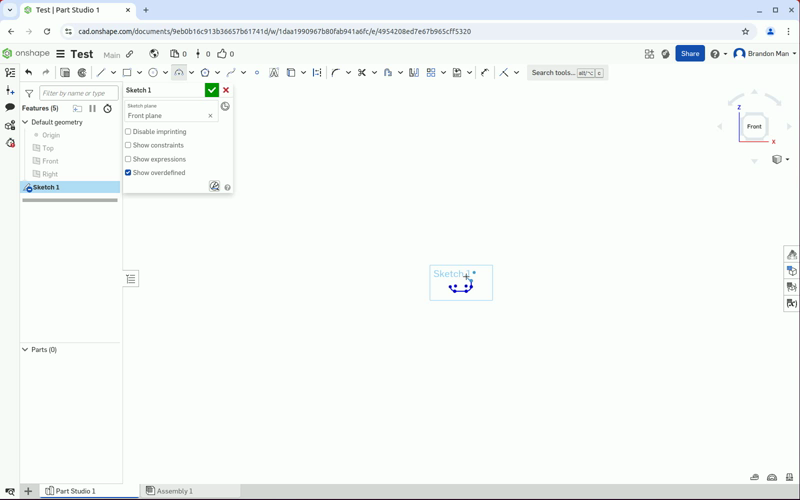
scroll(6)
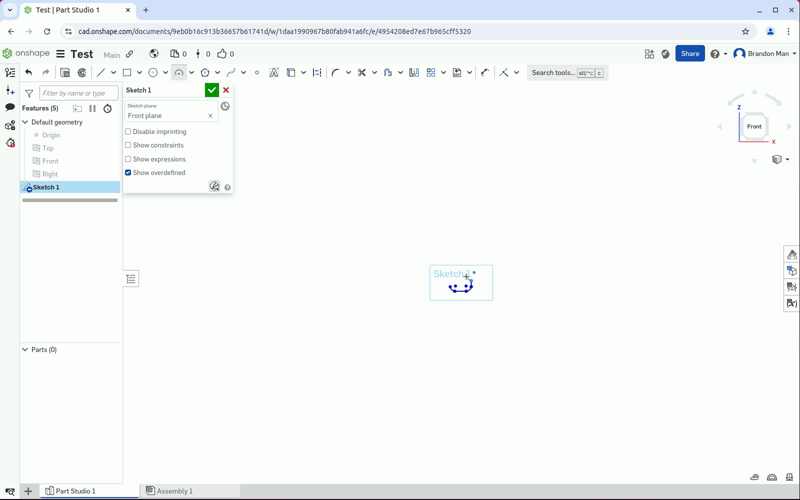
scroll(6)
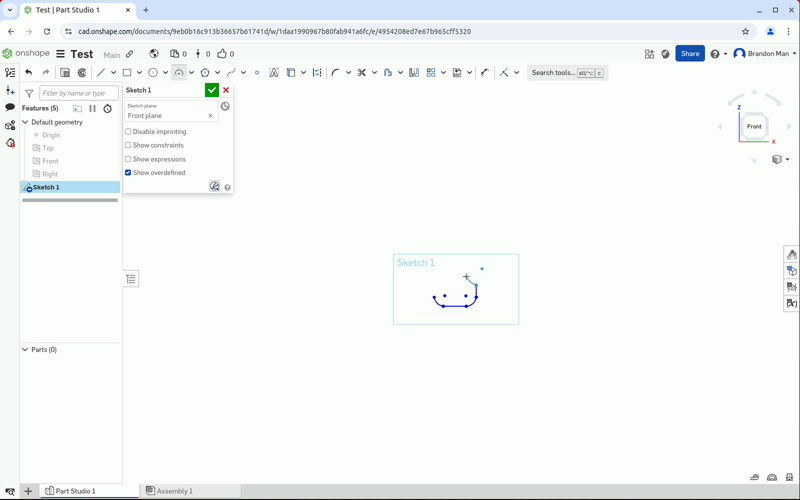
scroll(6)
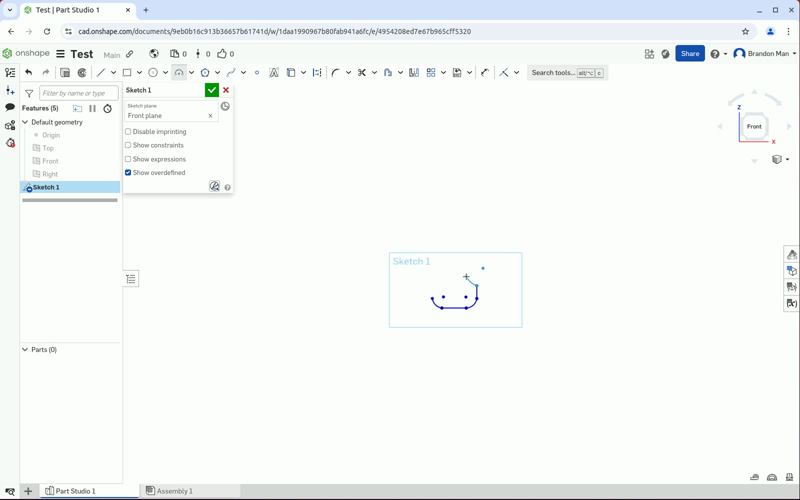
scroll(6)
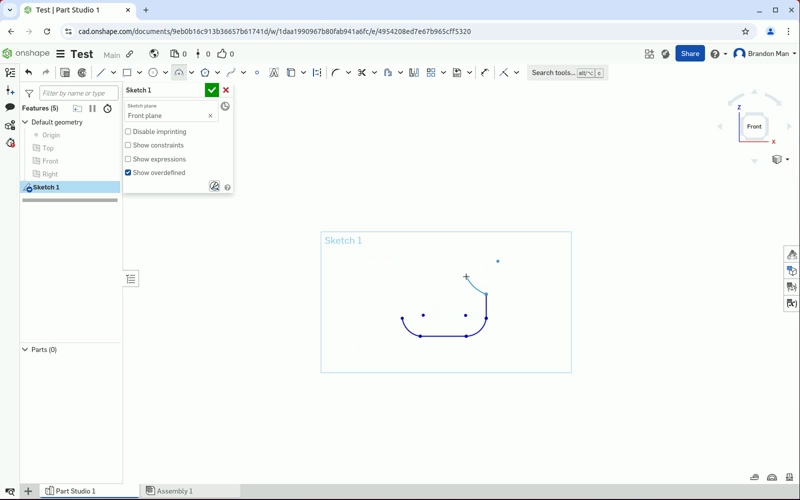
scroll(6)
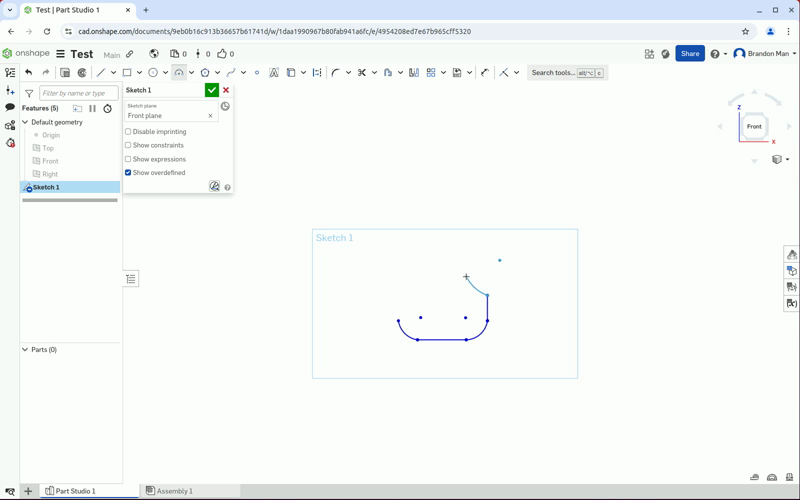
scroll(6)
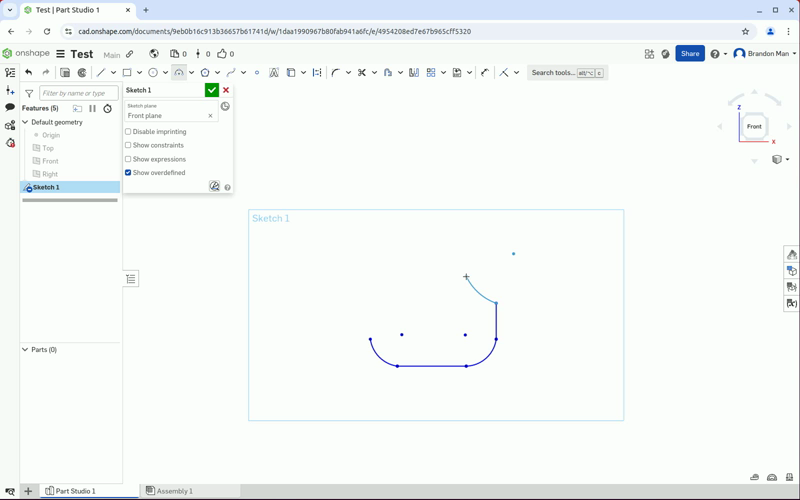
scroll(6)
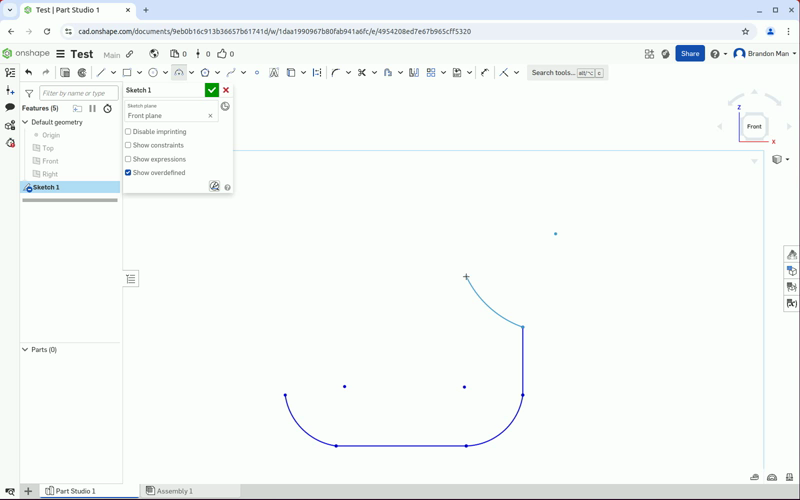
click(466, 276)
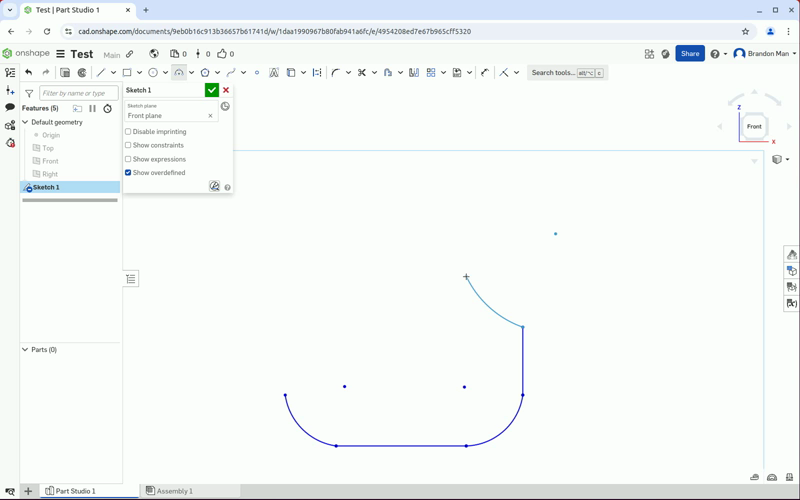
scroll(-6)
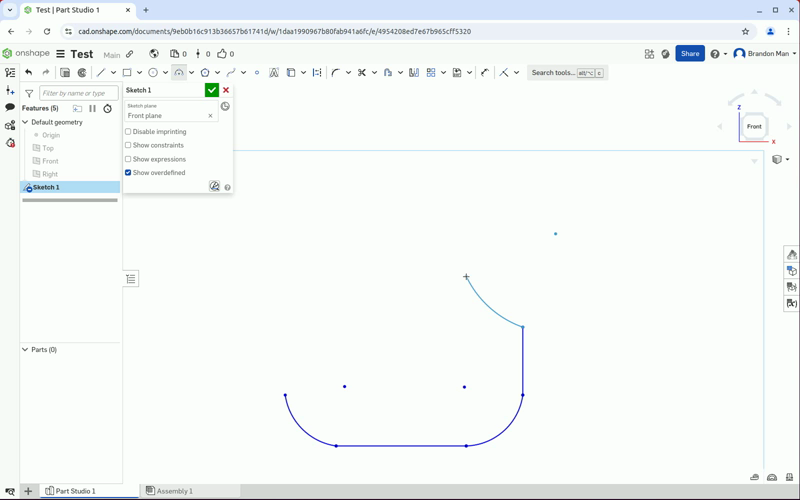
scroll(-6)
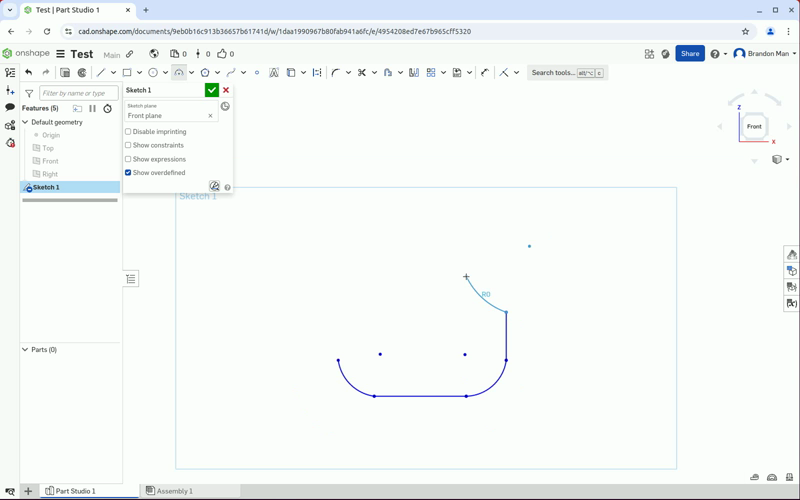
scroll(-6)
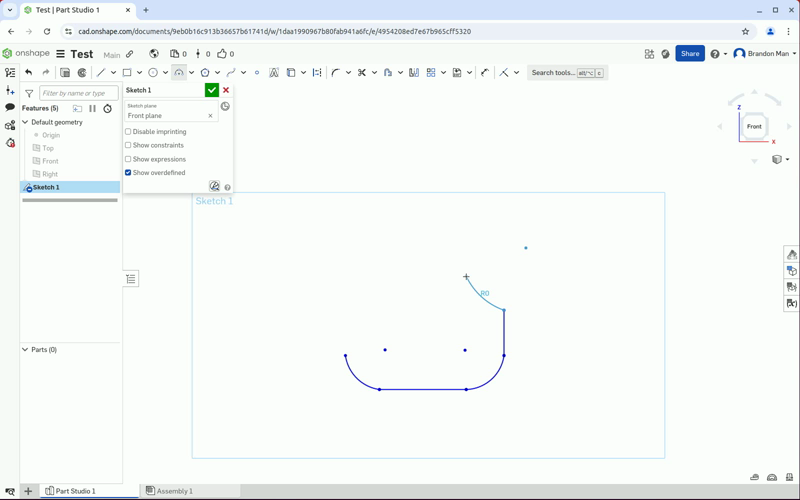
scroll(-6)
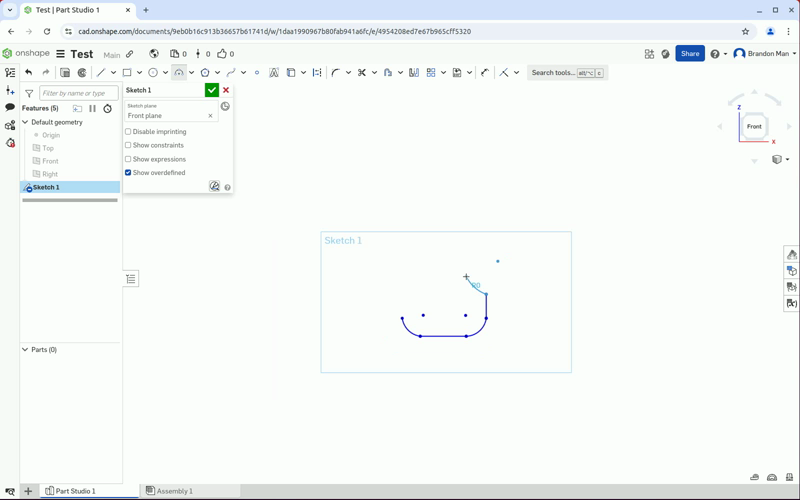
scroll(-6)
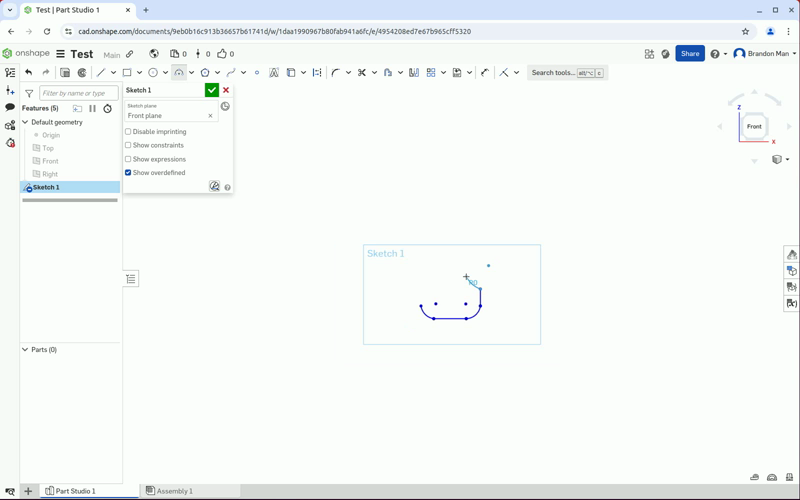
scroll(-6)
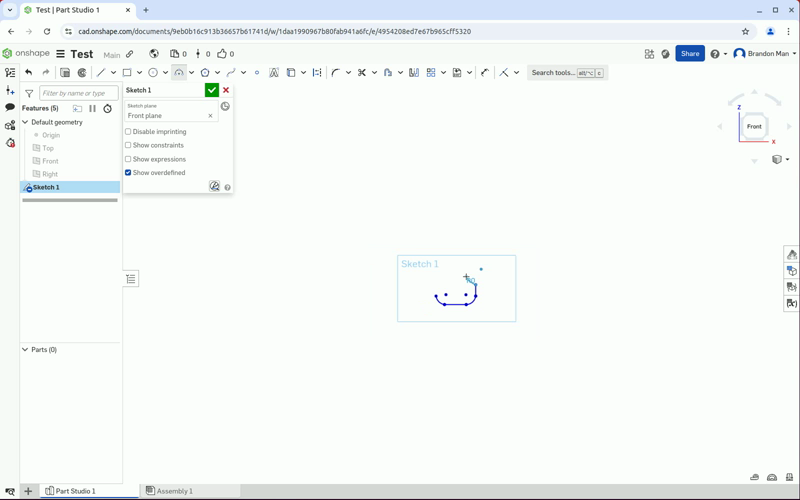
scroll(-6)
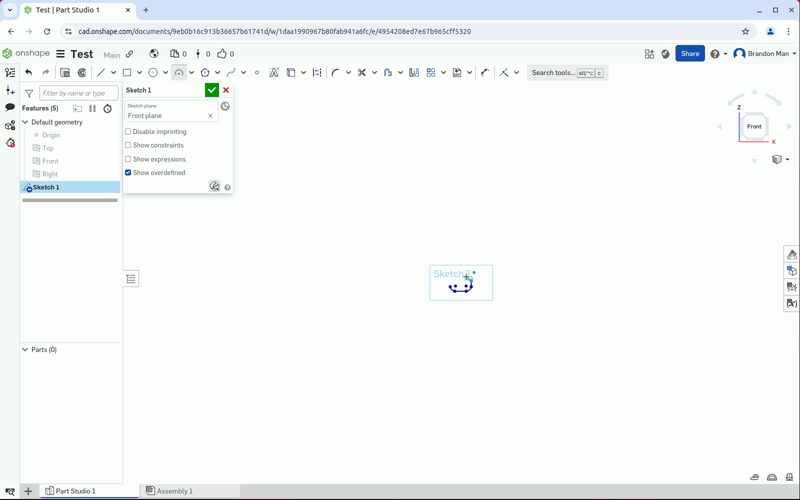
mouse_move(467, 279)
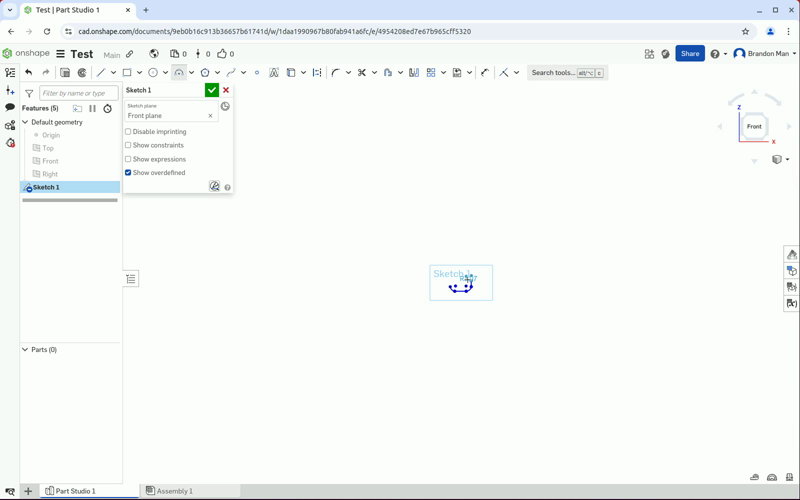
scroll(6)
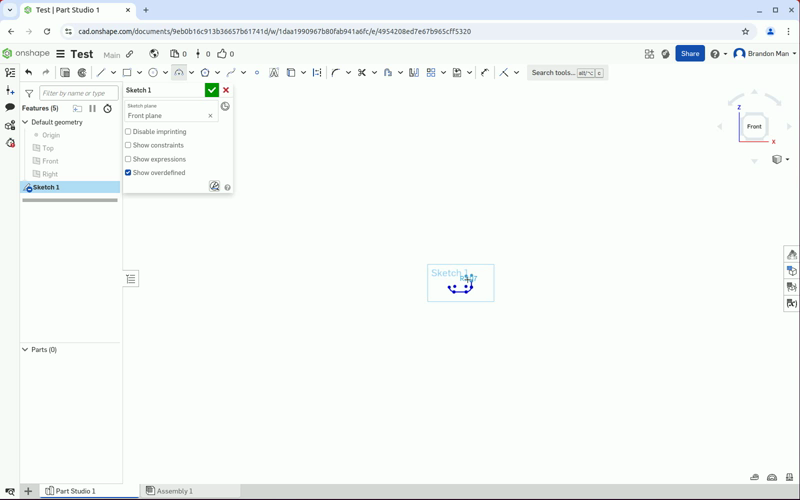
scroll(6)
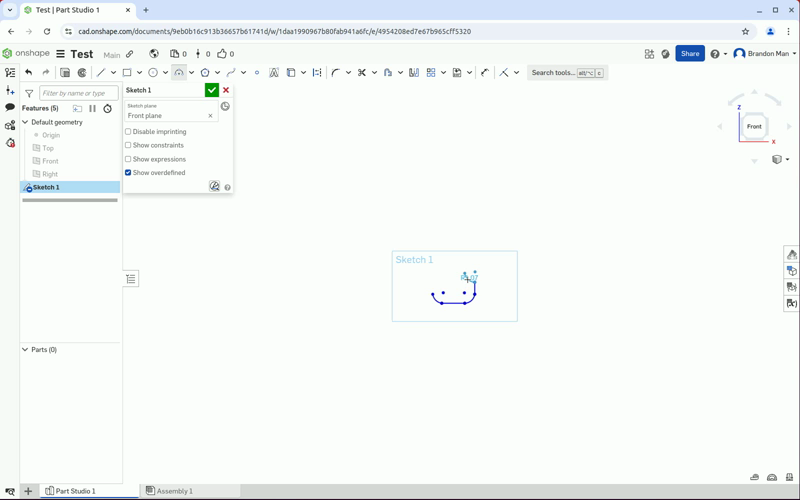
scroll(6)
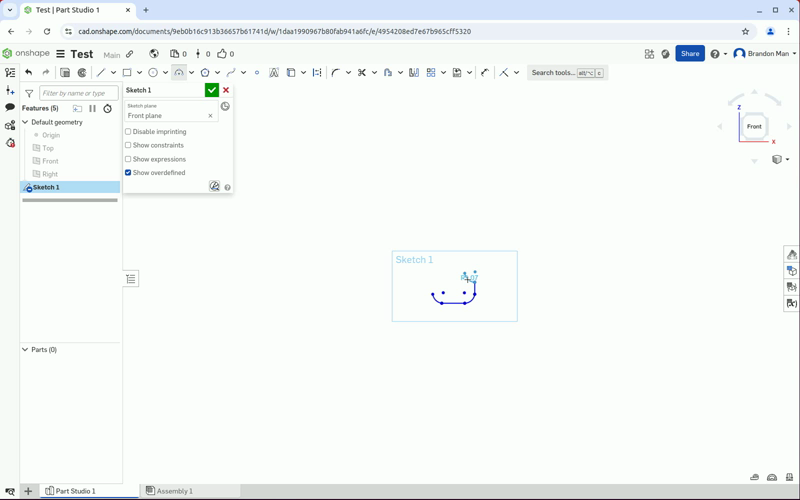
scroll(6)
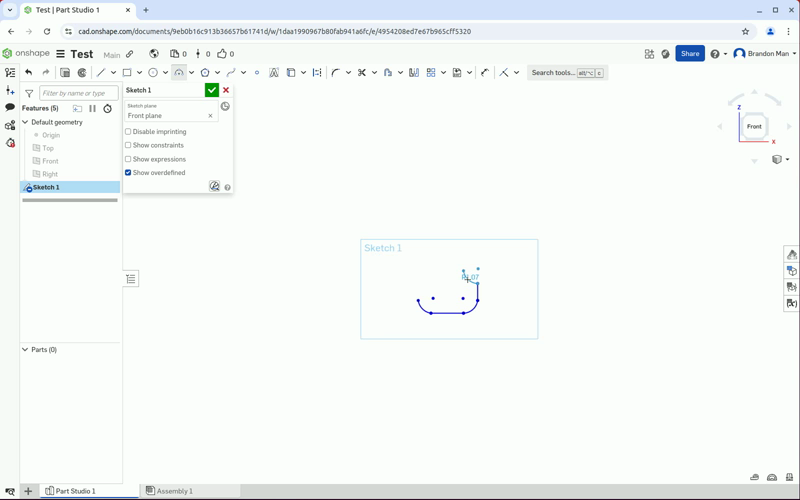
scroll(6)
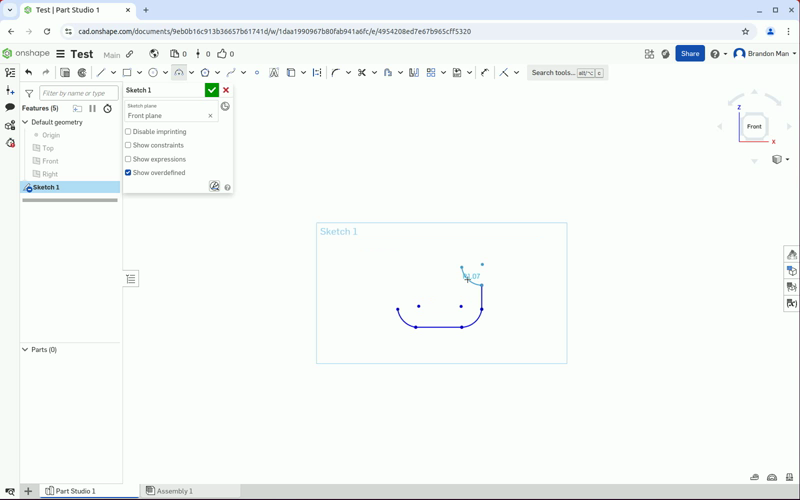
scroll(6)
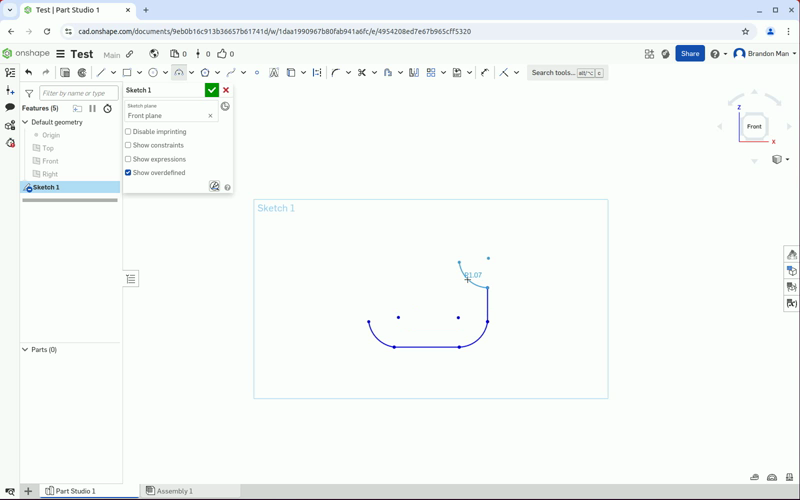
scroll(6)
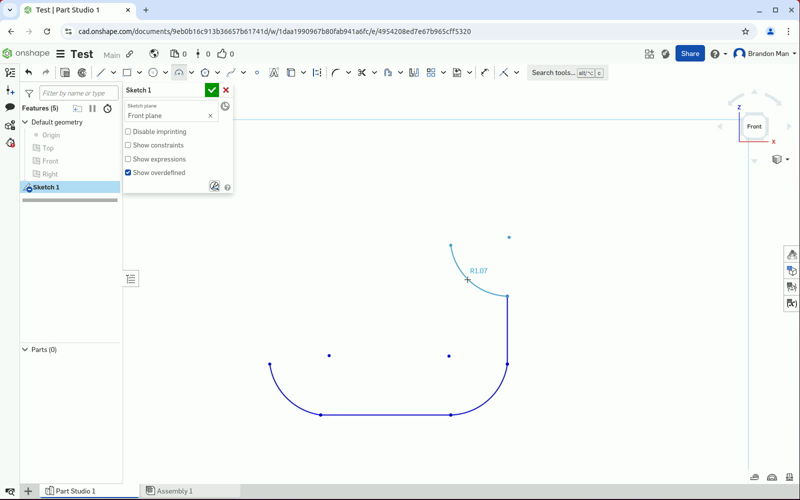
click(467, 279)
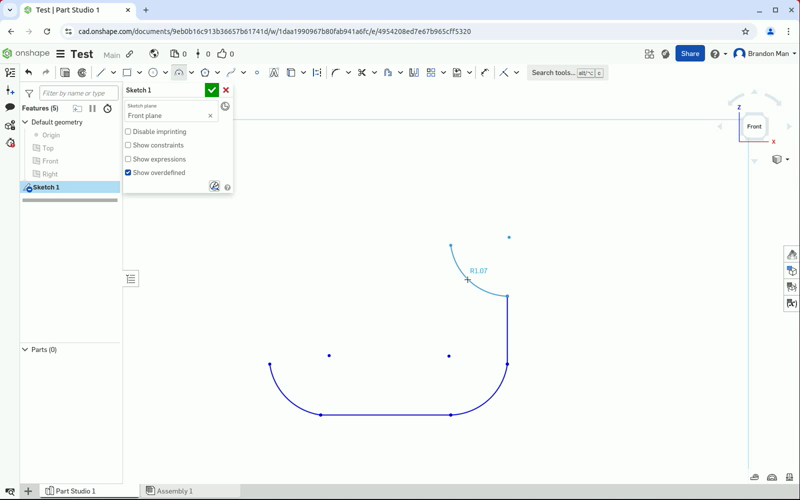
scroll(-6)
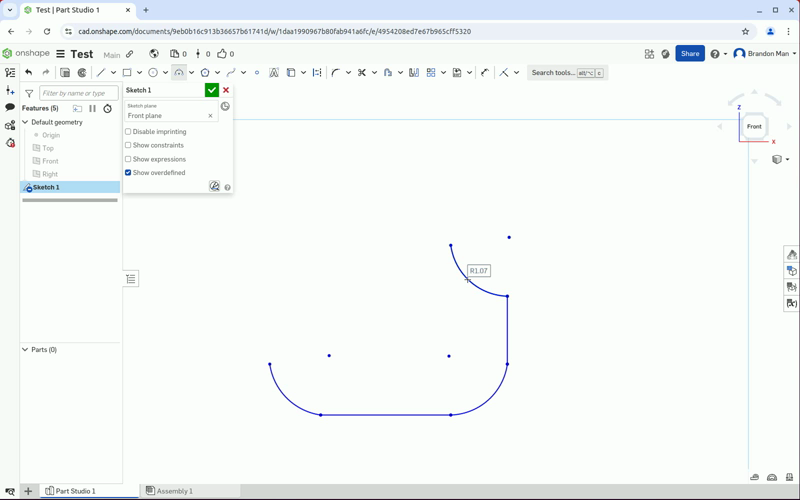
scroll(-6)
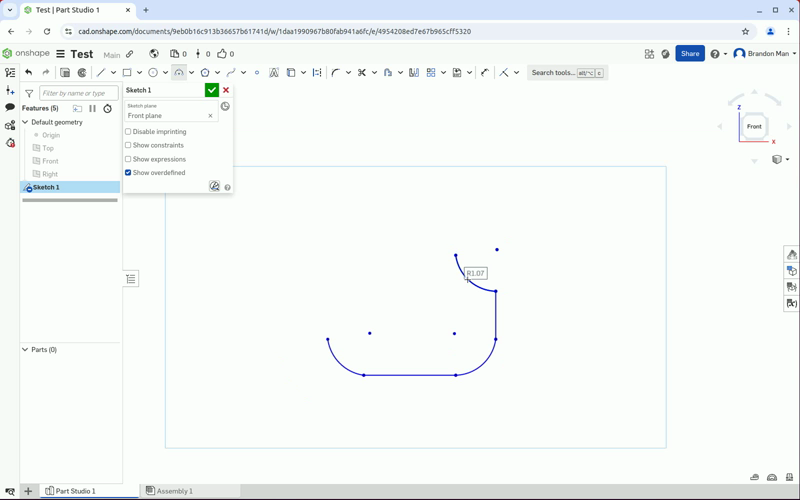
scroll(-6)
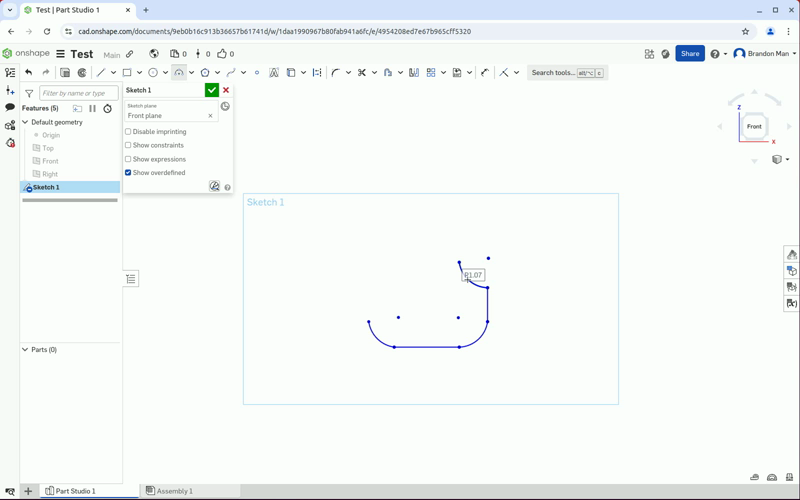
scroll(-6)
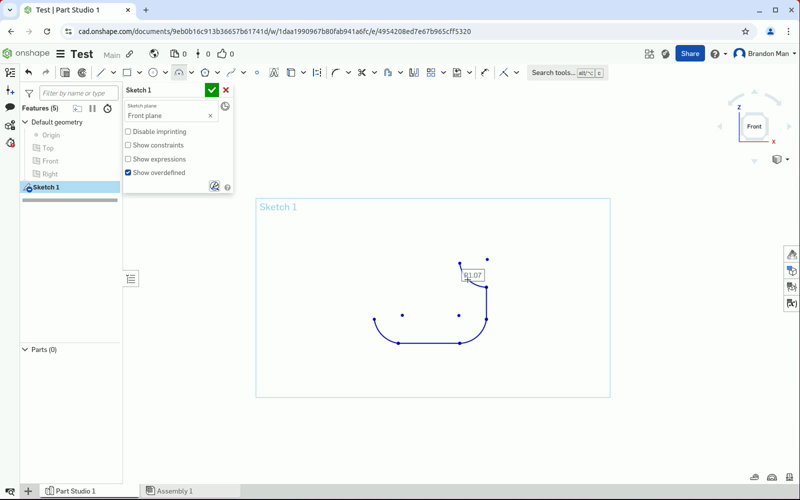
scroll(-6)
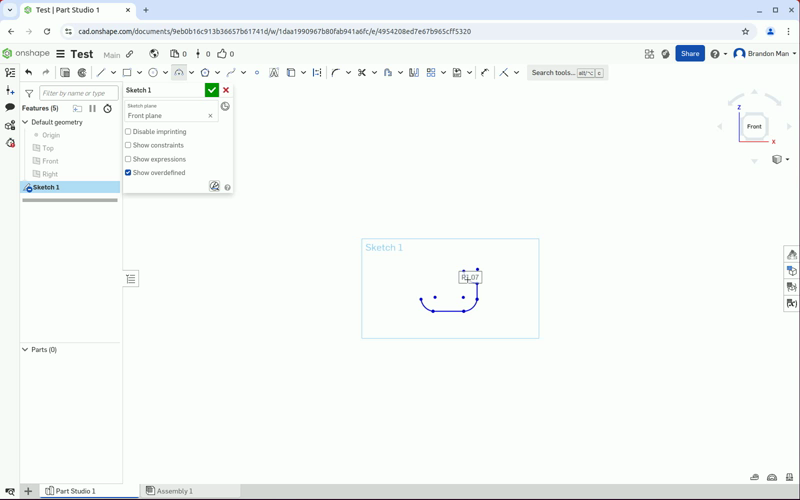
scroll(-6)
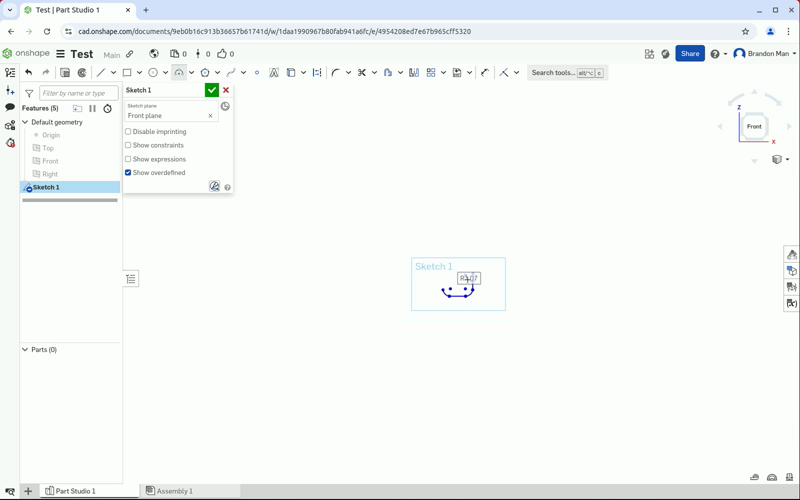
scroll(-6)
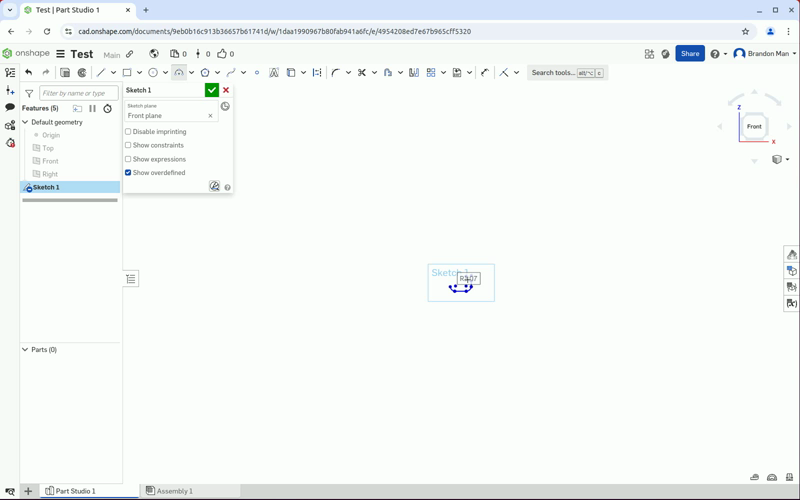
key_up(shift)
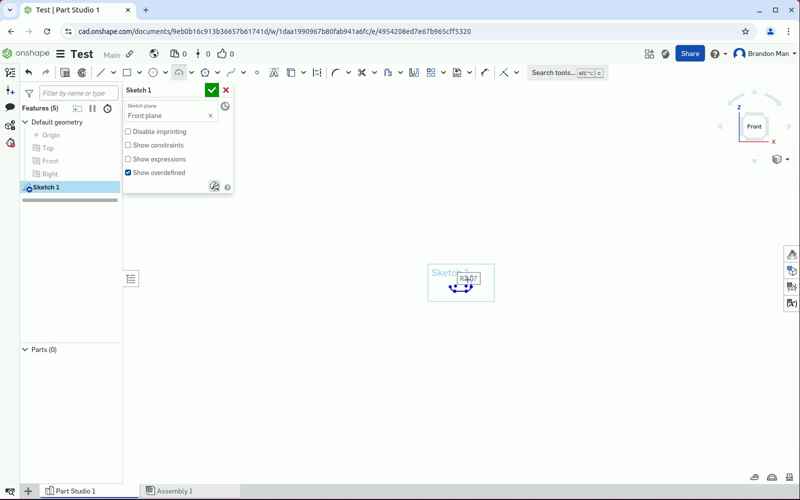
key(esc)
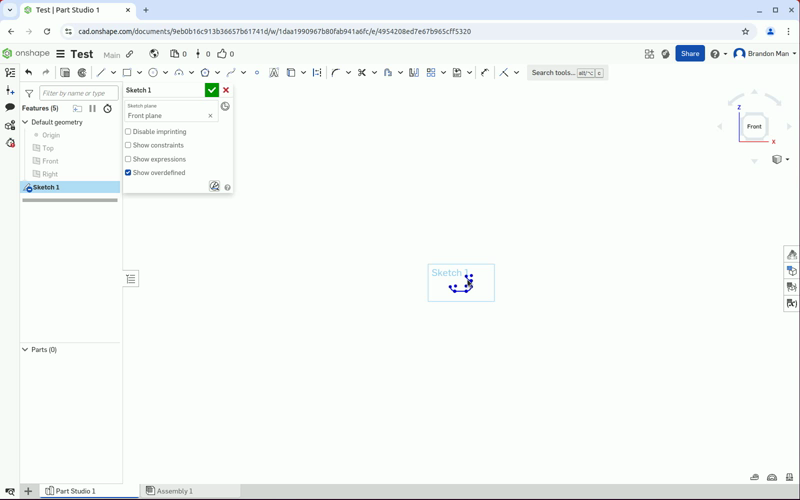
key(l)
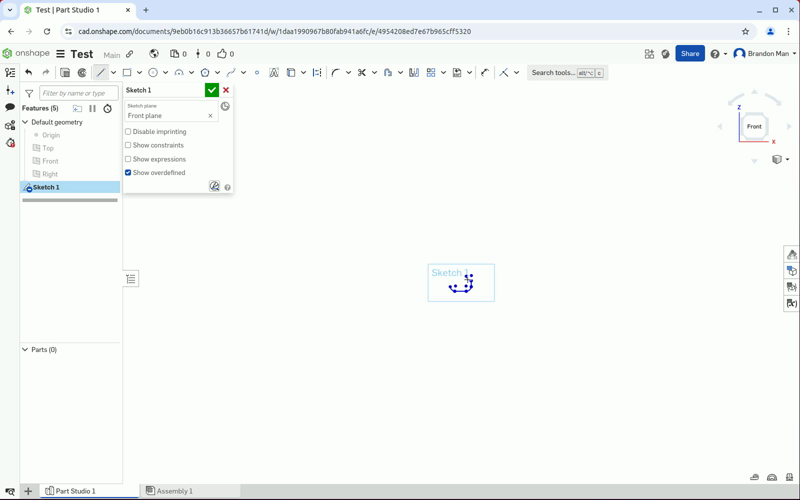
mouse_move(466, 276)
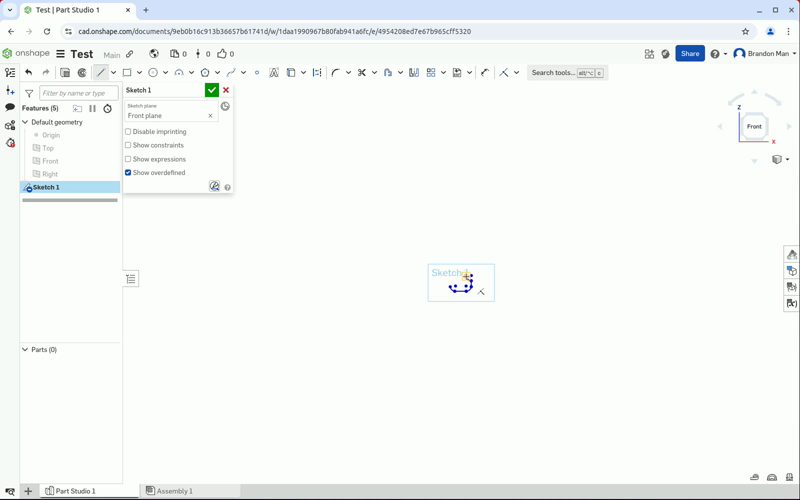
scroll(6)
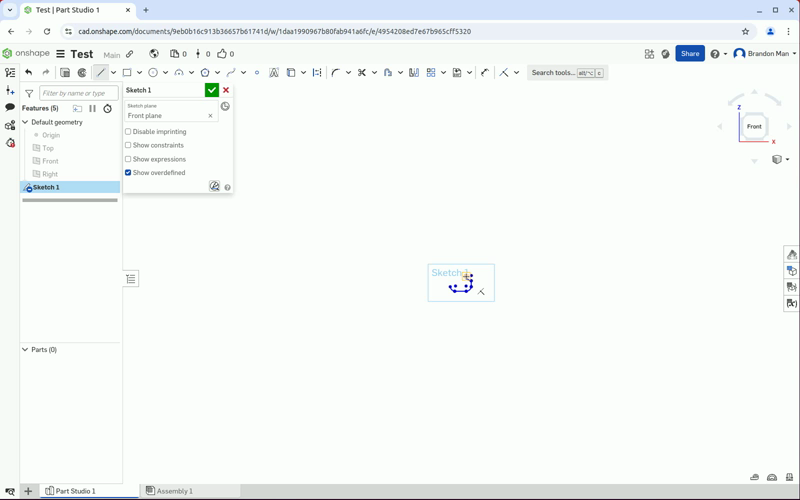
scroll(6)
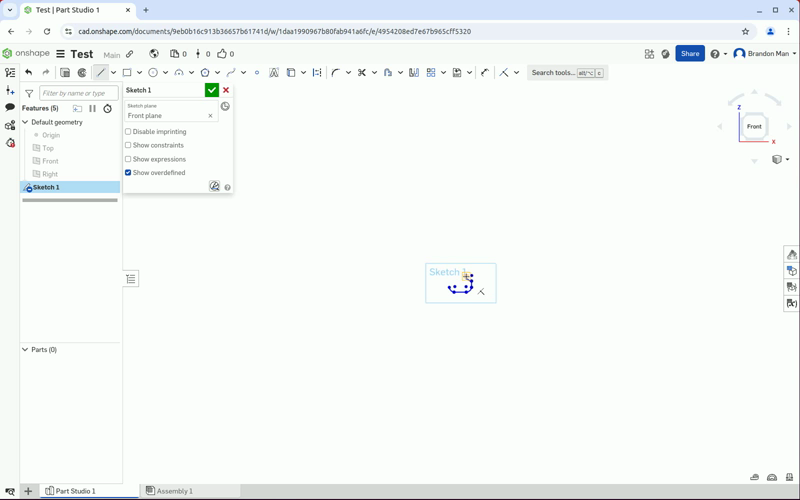
scroll(6)
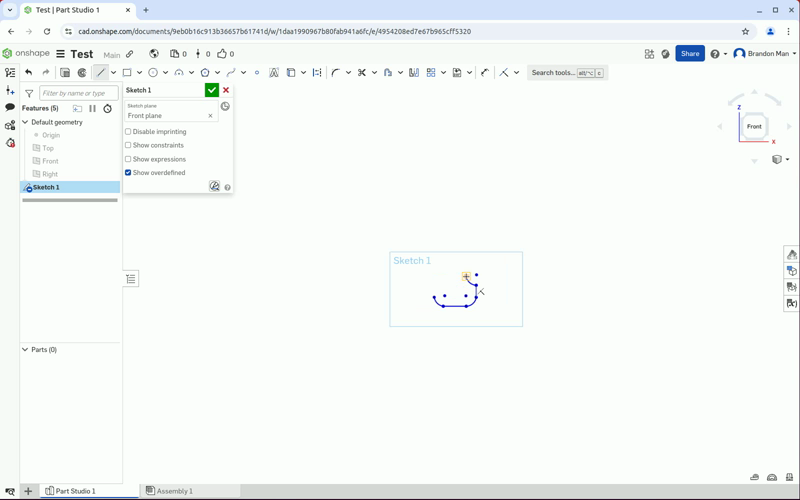
scroll(6)
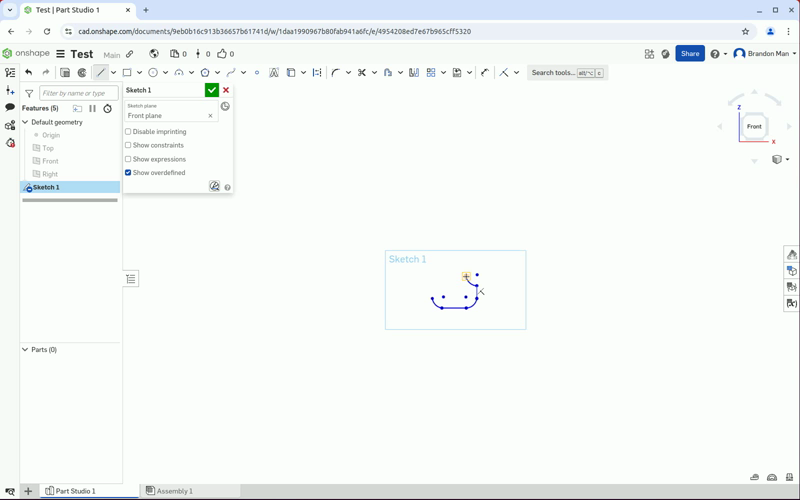
scroll(6)
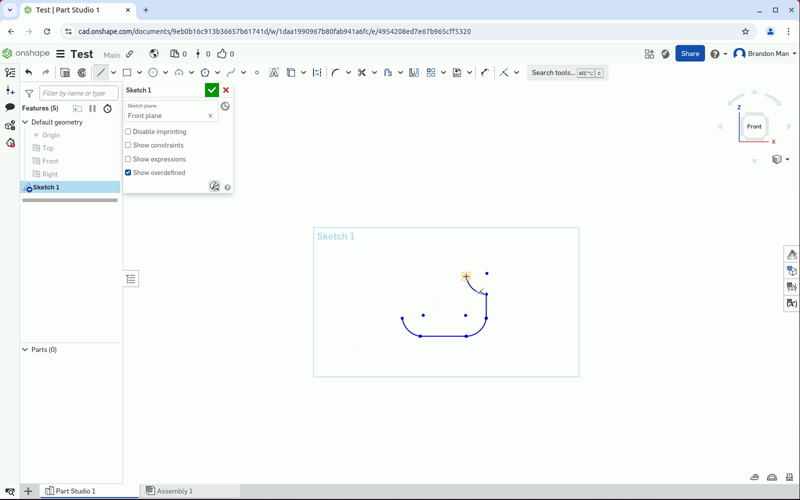
scroll(6)
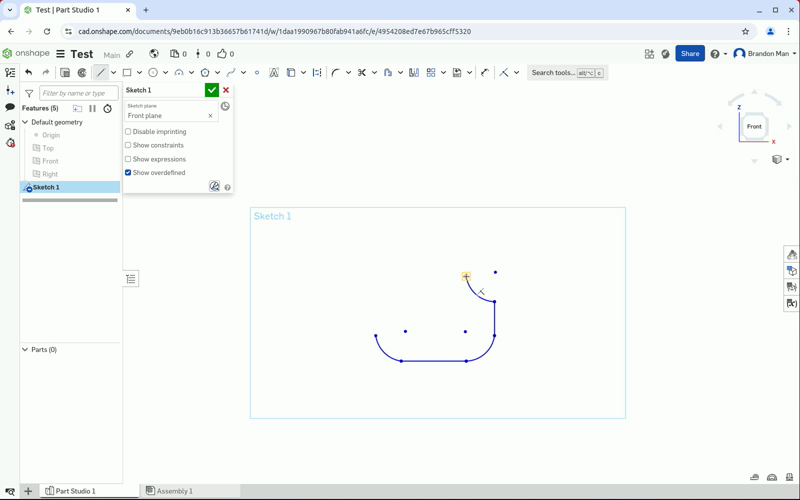
scroll(6)
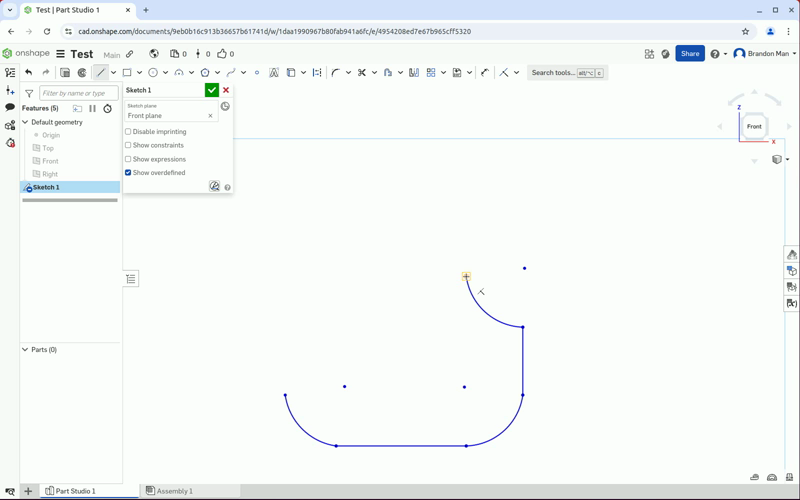
click(466, 276)
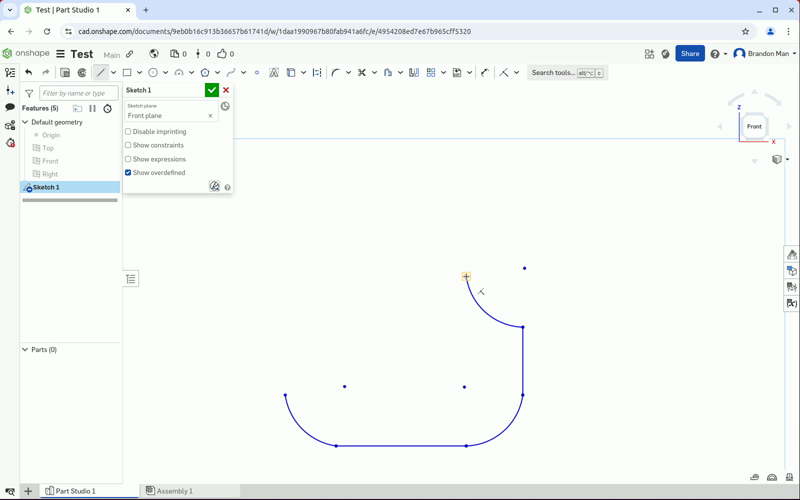
scroll(-6)
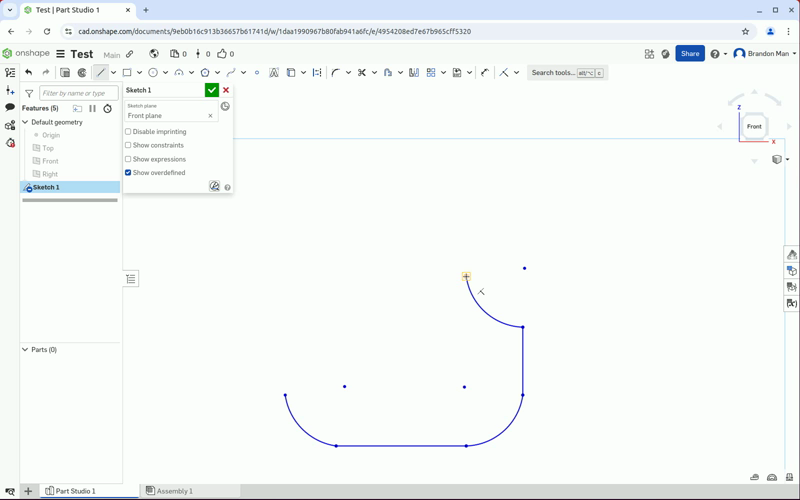
scroll(-6)
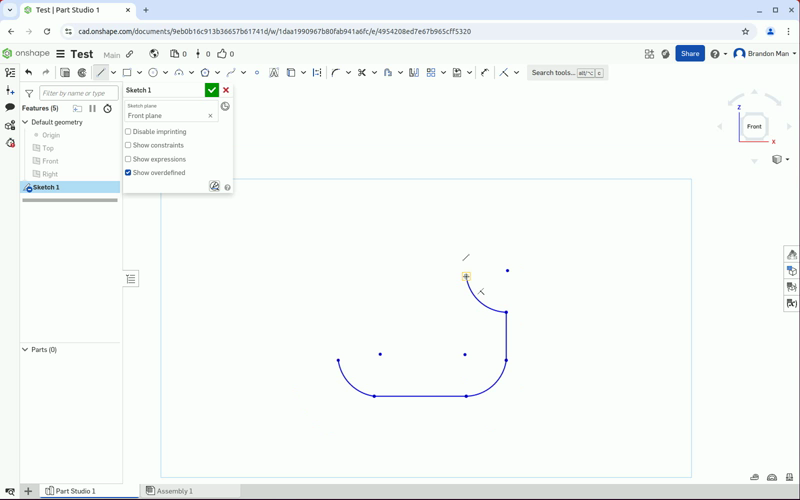
scroll(-6)
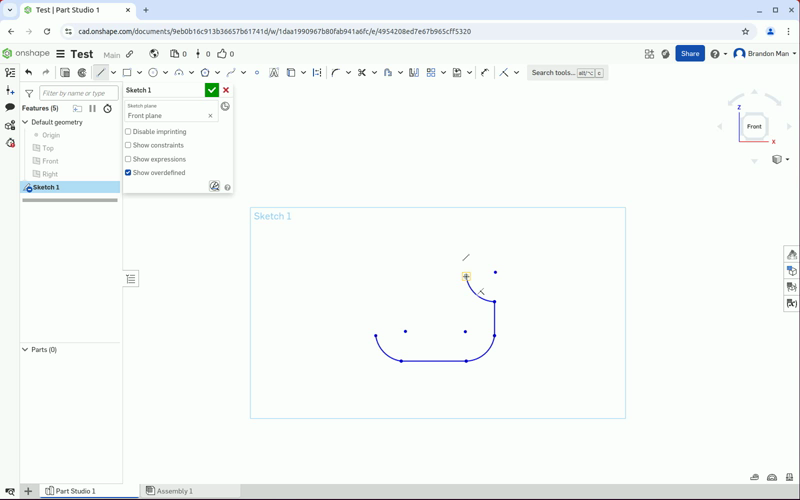
scroll(-6)
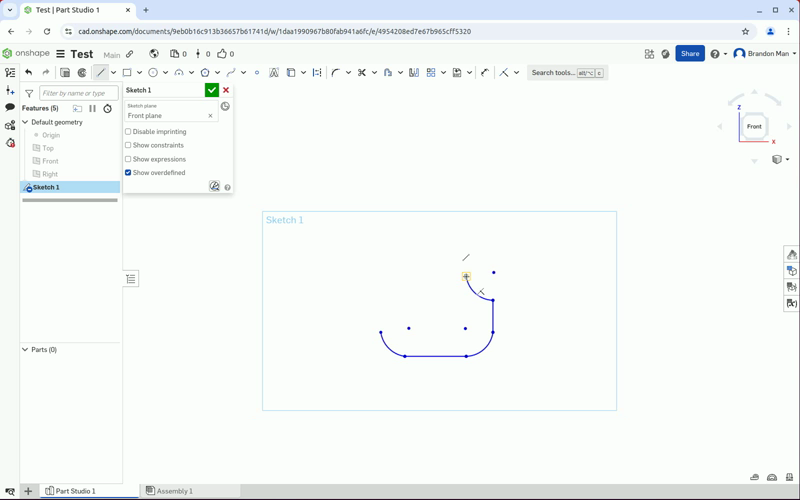
scroll(-6)
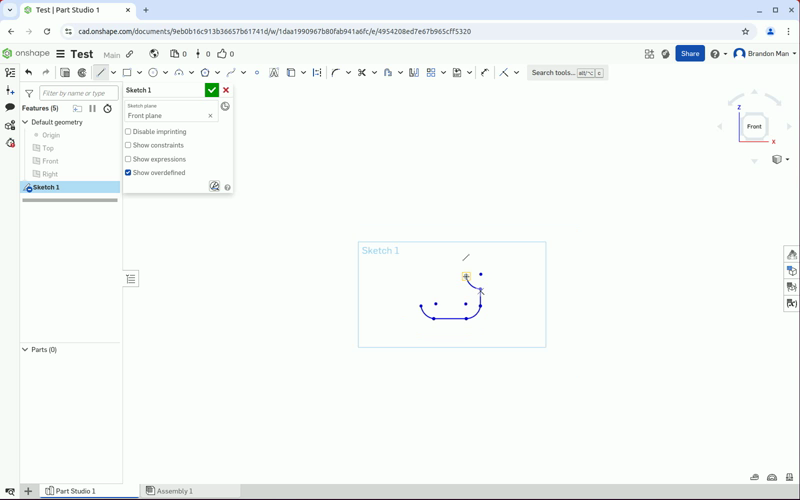
scroll(-6)
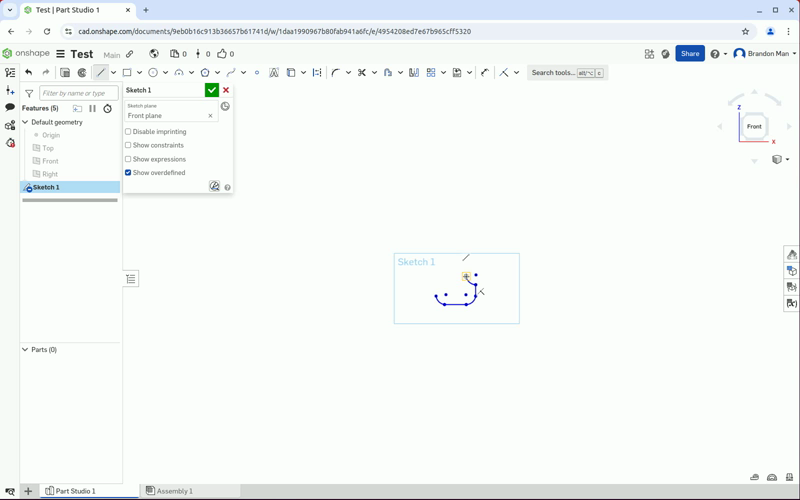
scroll(-6)
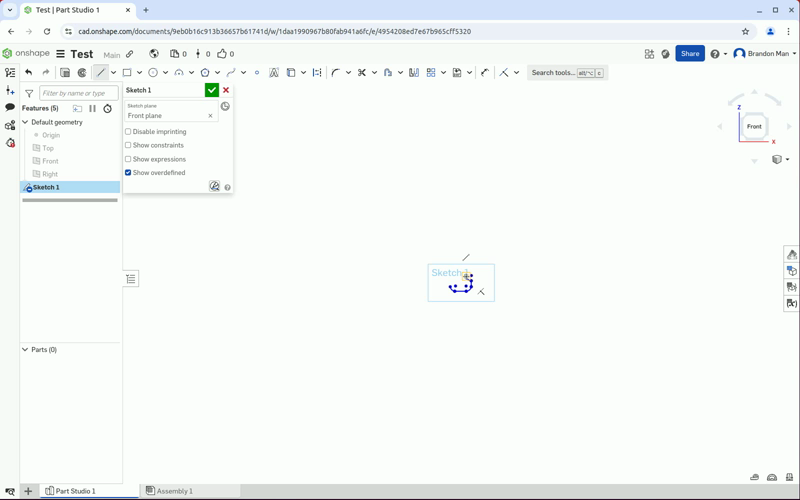
key_down(shift)
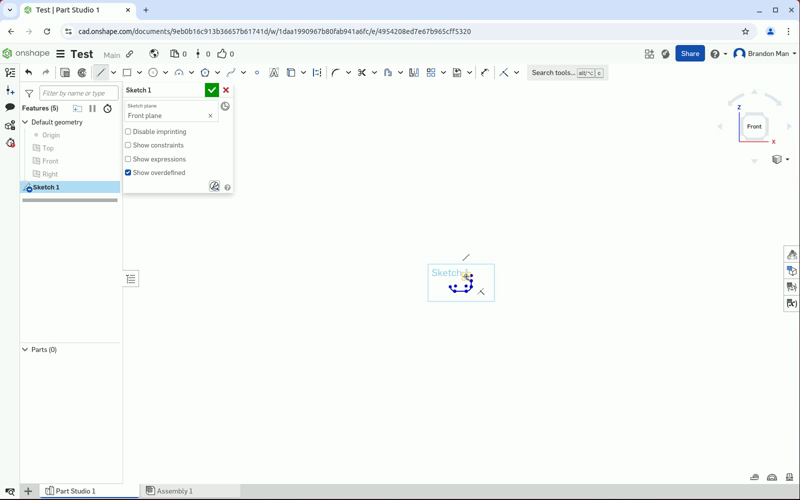
mouse_move(466, 176)
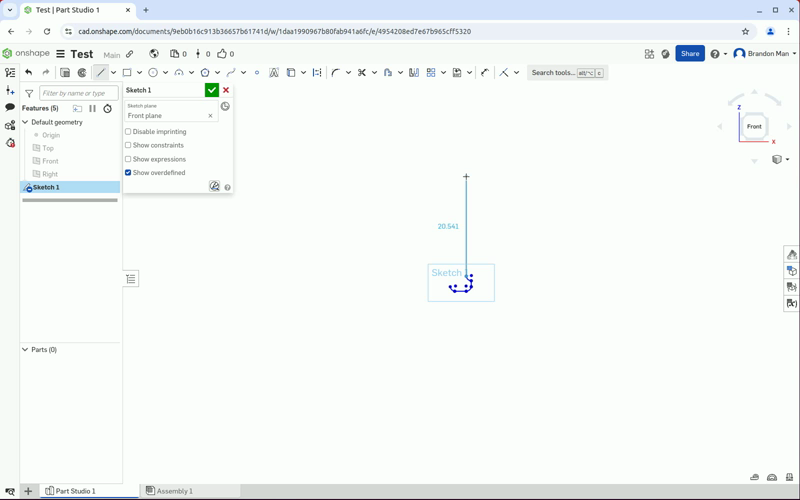
click(466, 176)
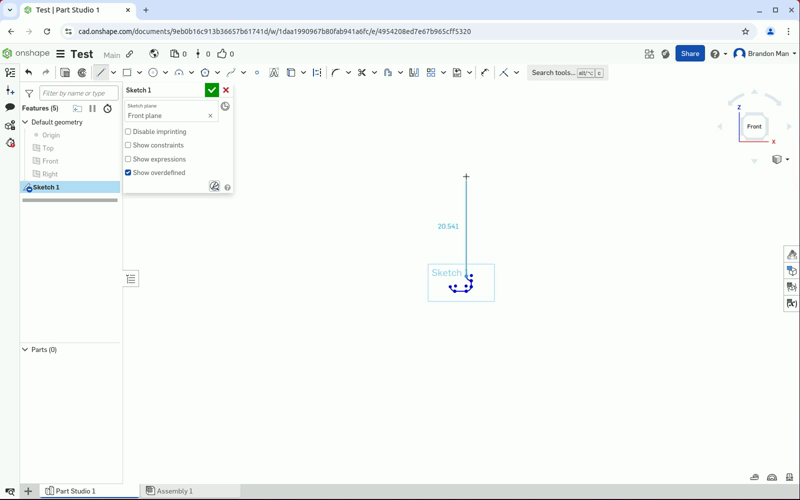
key_up(shift)
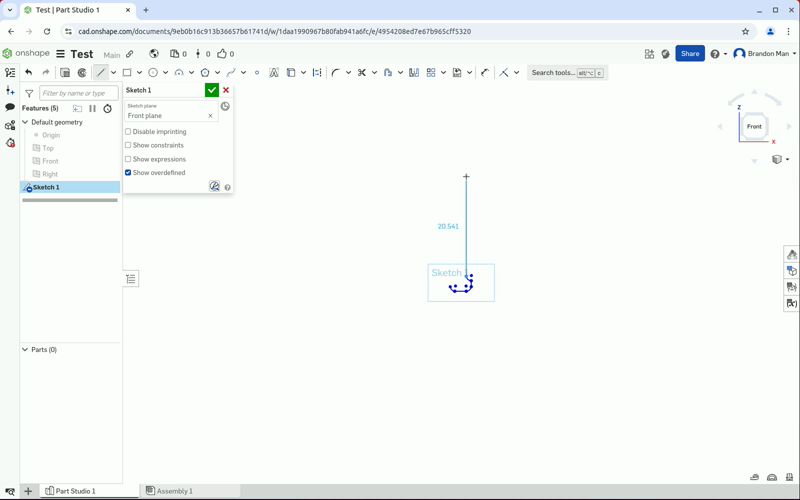
key(esc)
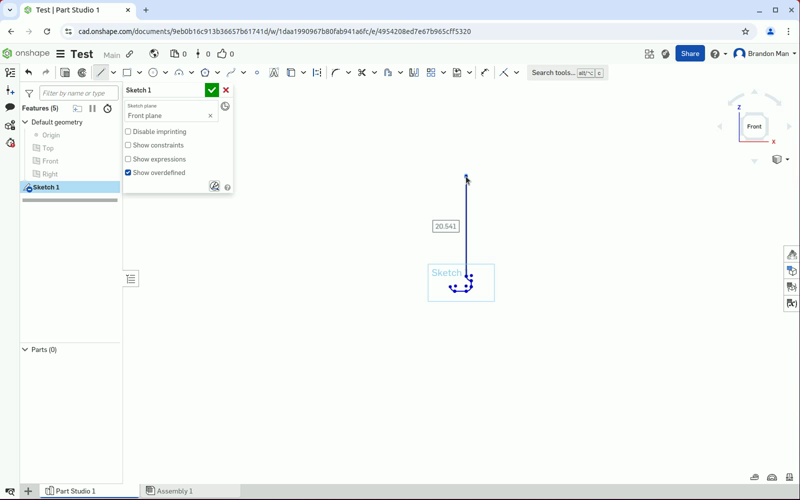
key(a)
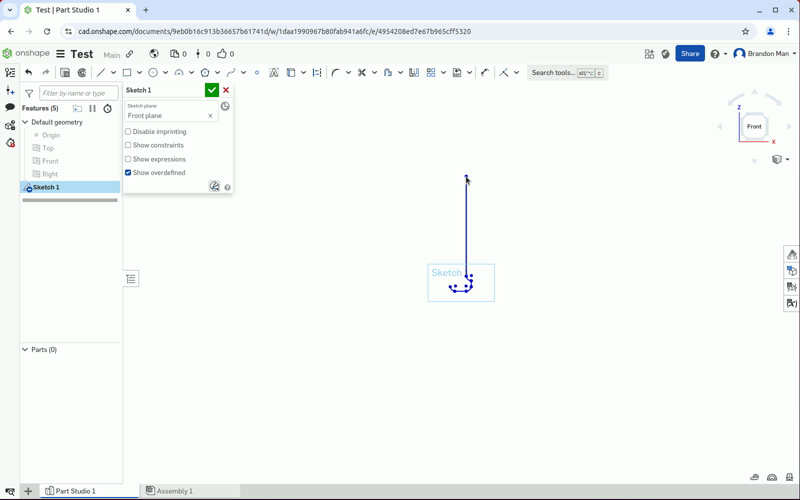
mouse_move(466, 176)
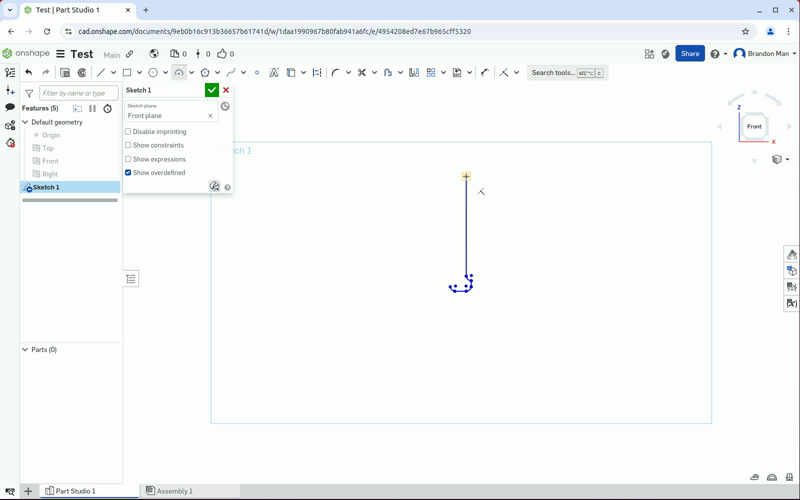
click(466, 176)
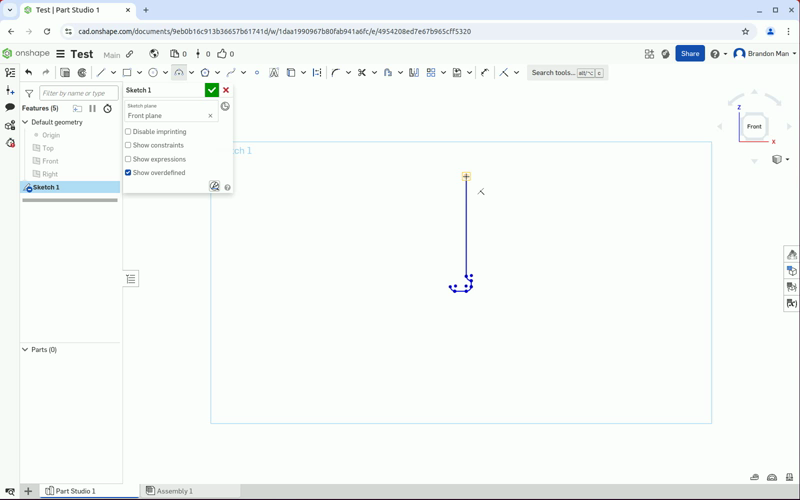
key_down(shift)
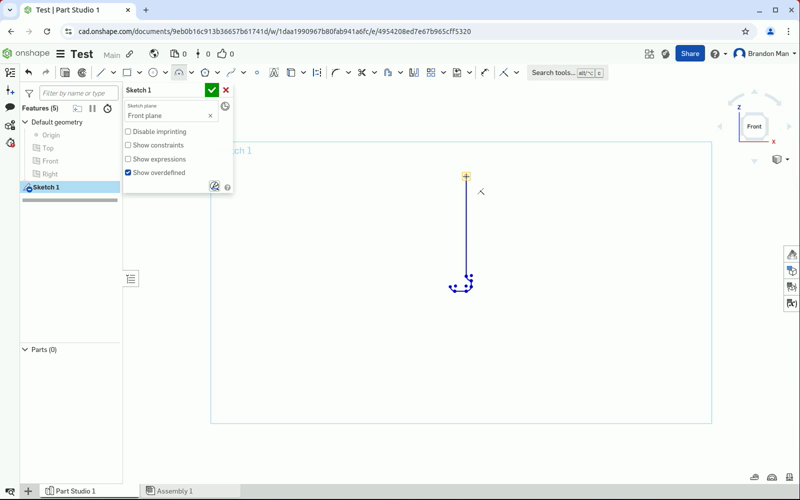
mouse_move(454, 176)
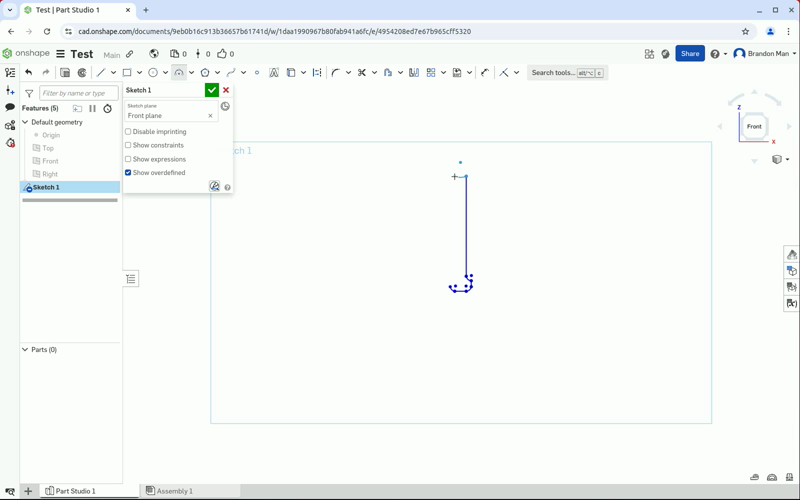
click(454, 176)
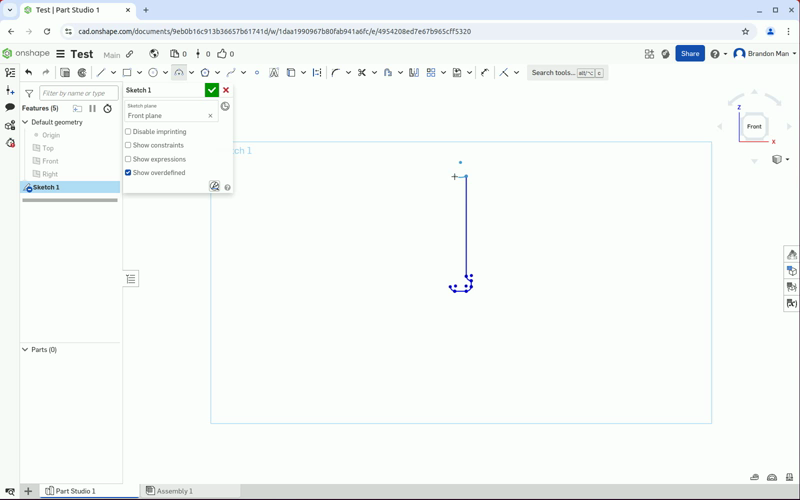
mouse_move(460, 181)
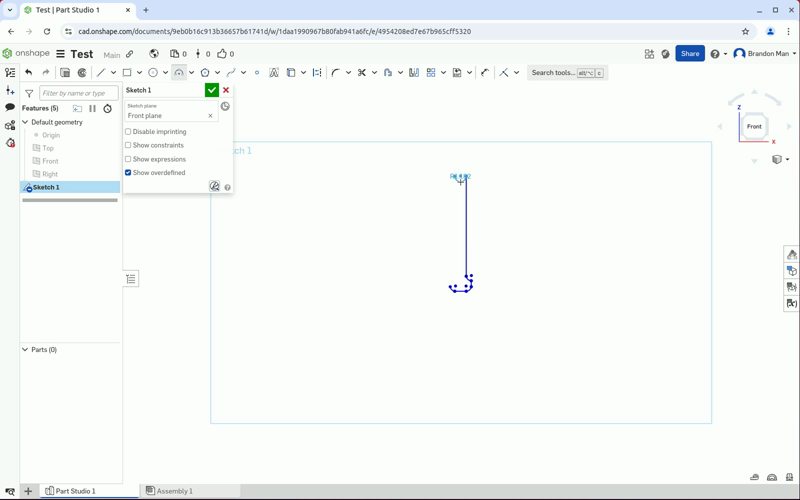
click(460, 181)
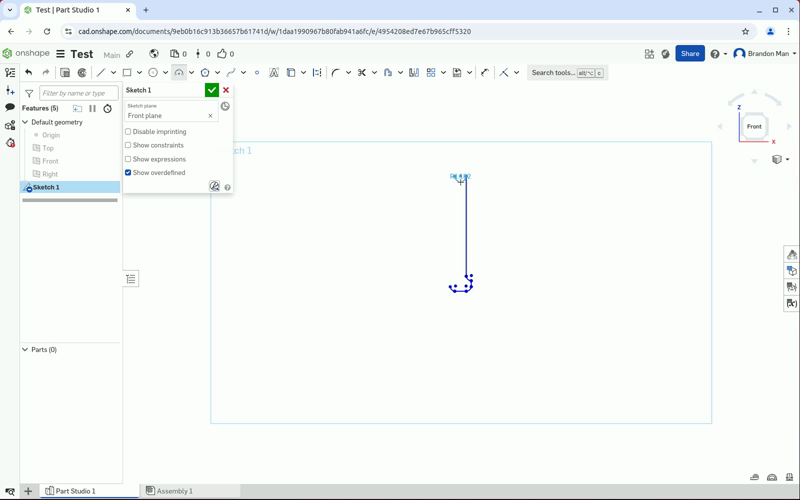
key_up(shift)
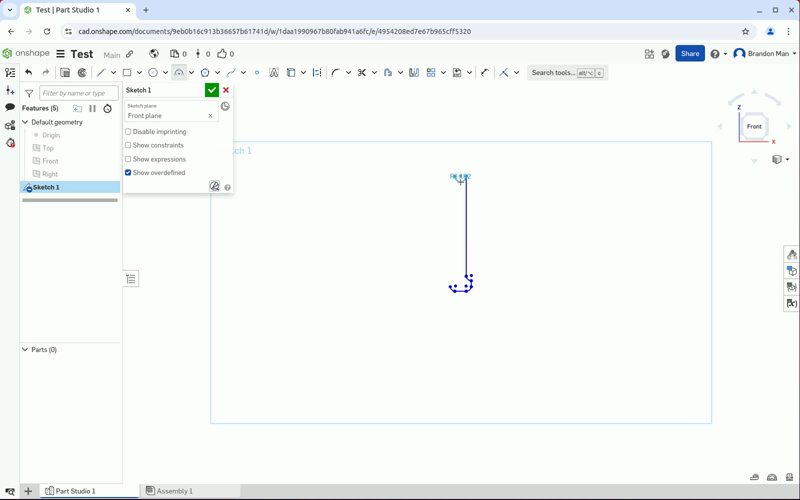
key(esc)
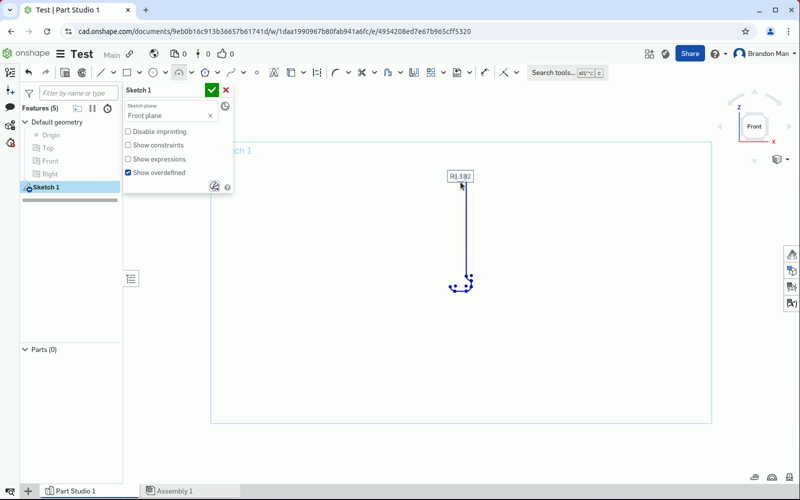
key(l)
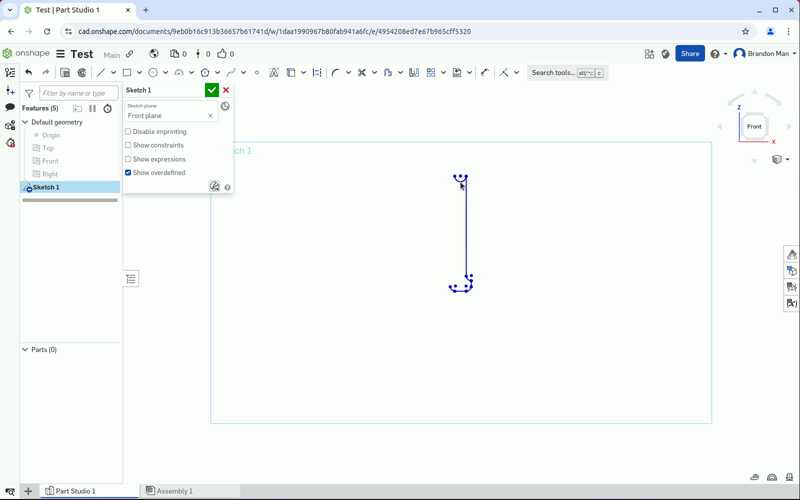
mouse_move(454, 176)
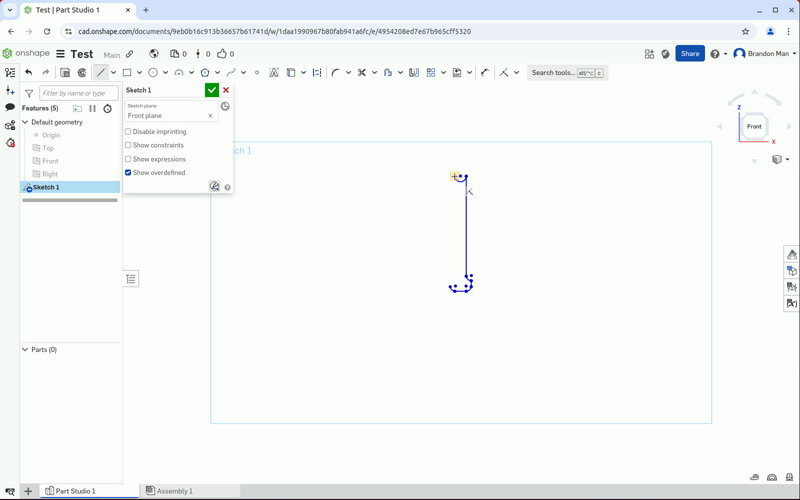
click(454, 176)
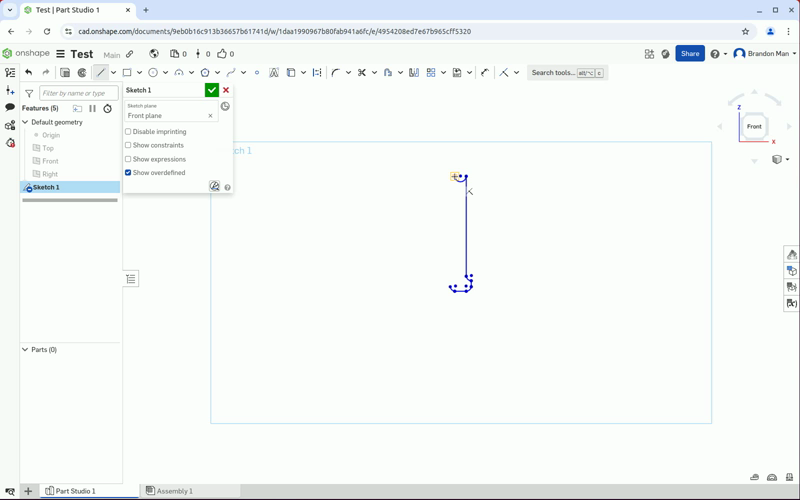
key_down(shift)
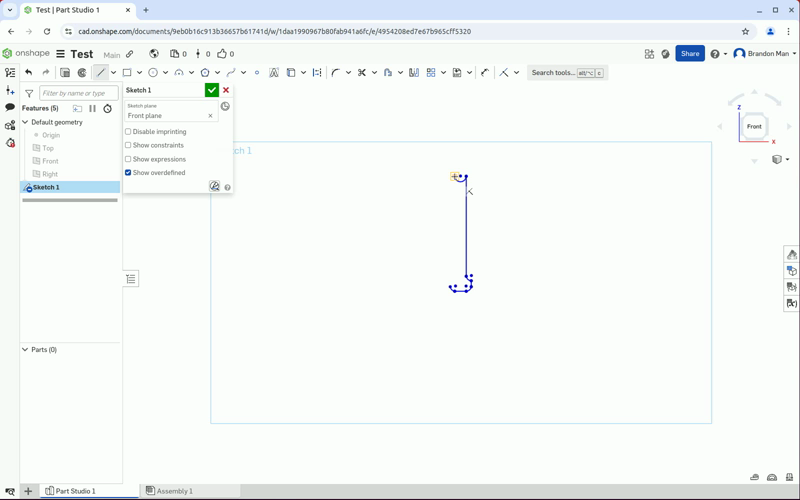
mouse_move(454, 276)
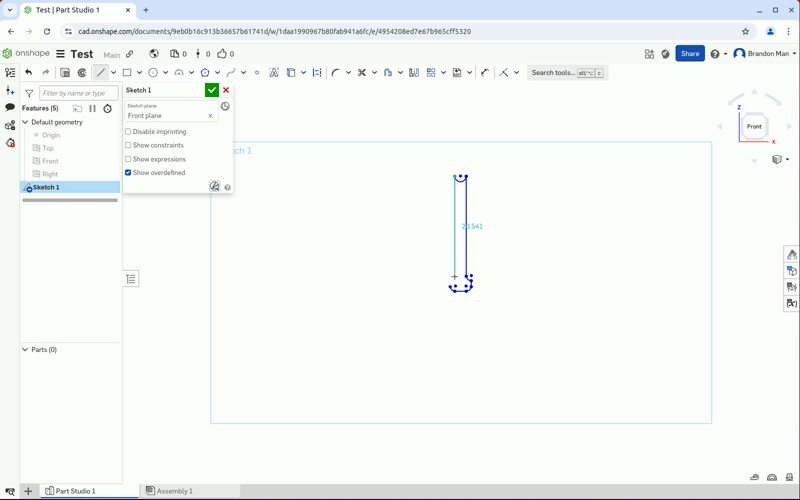
click(454, 276)
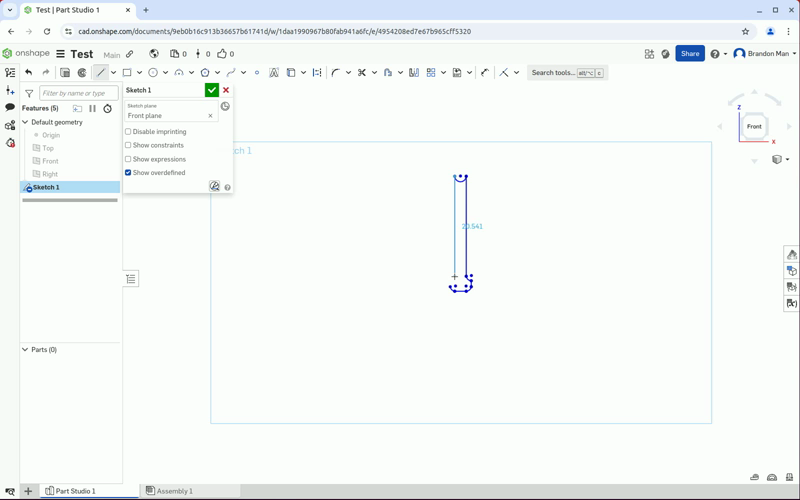
key_up(shift)
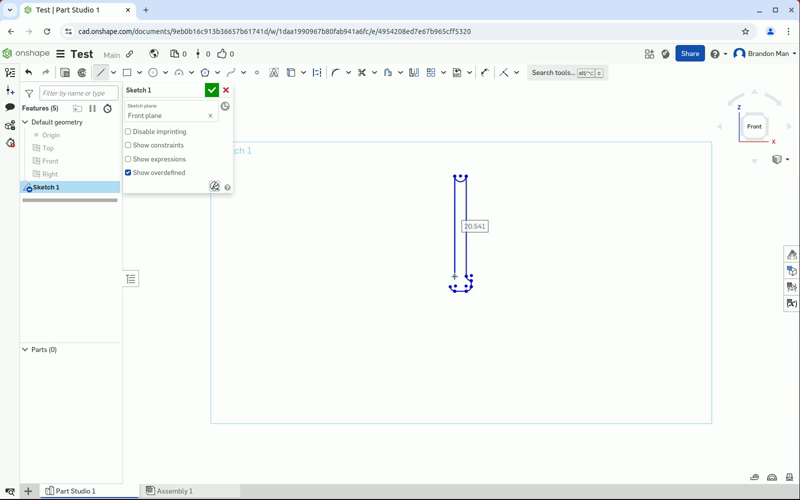
key(esc)
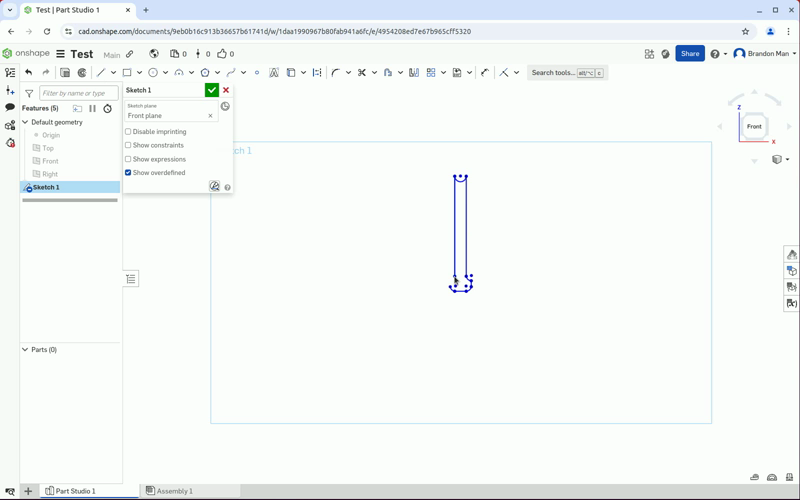
key(a)
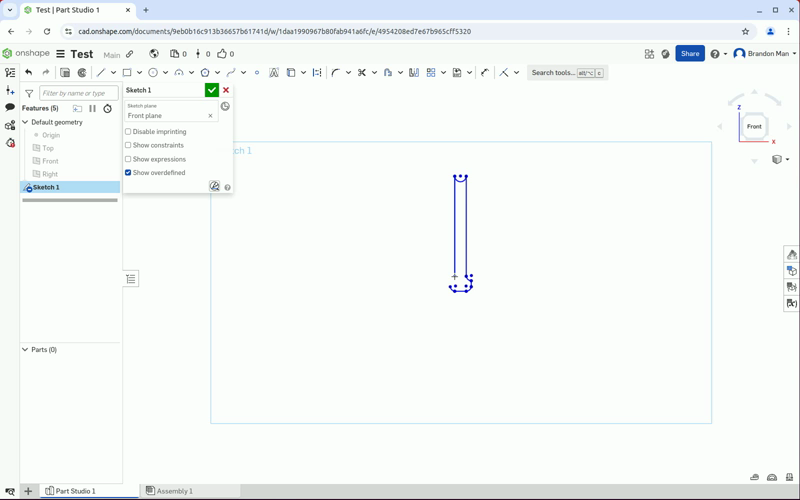
mouse_move(454, 276)
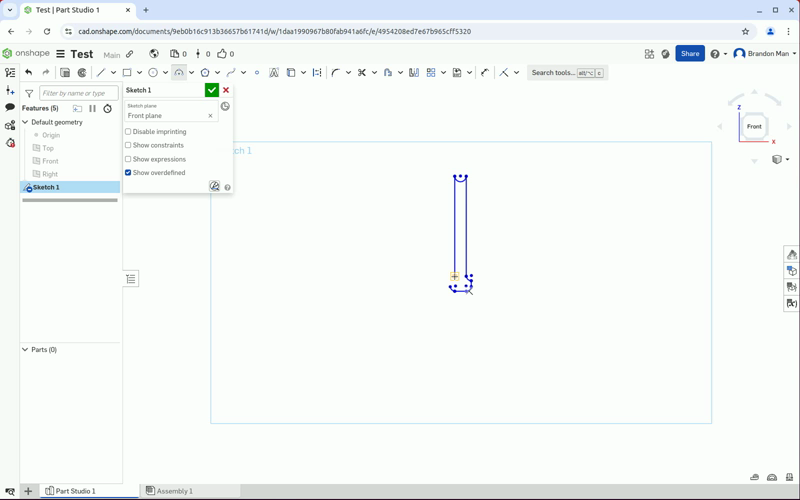
click(454, 276)
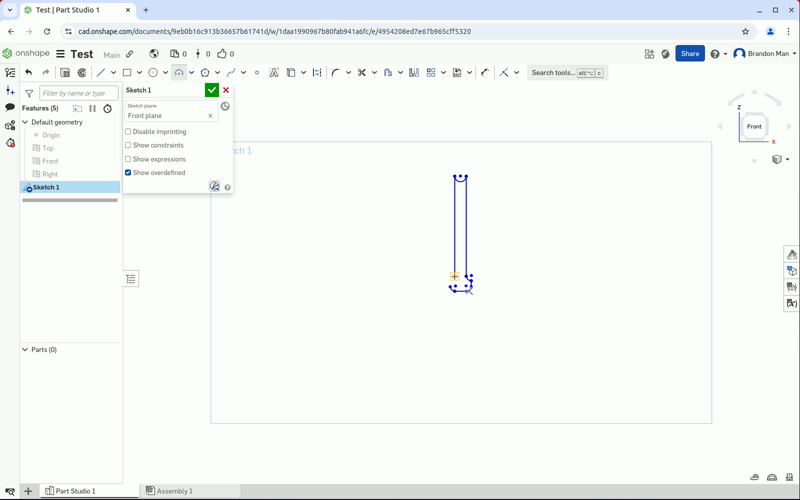
key_down(shift)
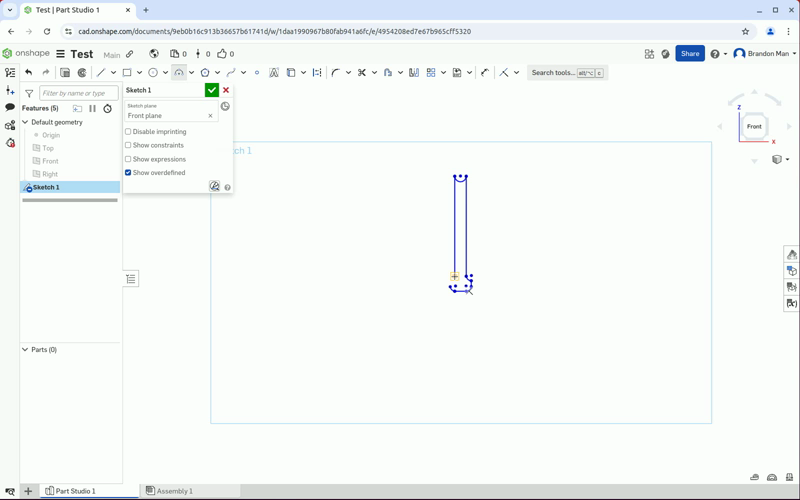
mouse_move(450, 280)
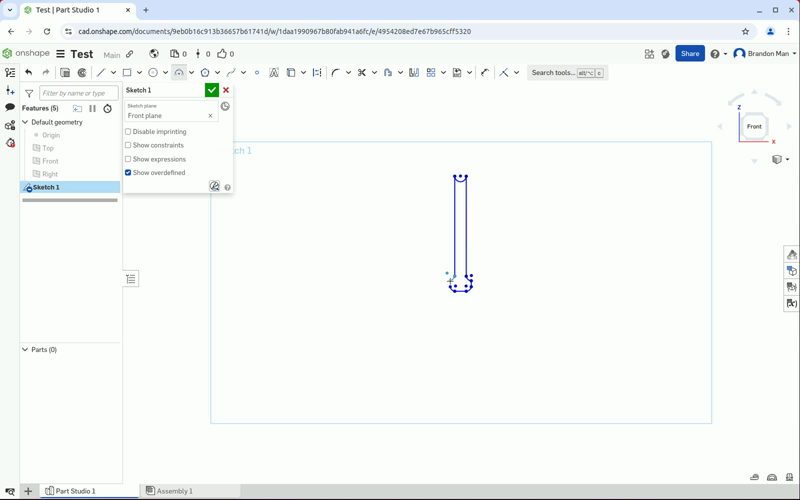
scroll(6)
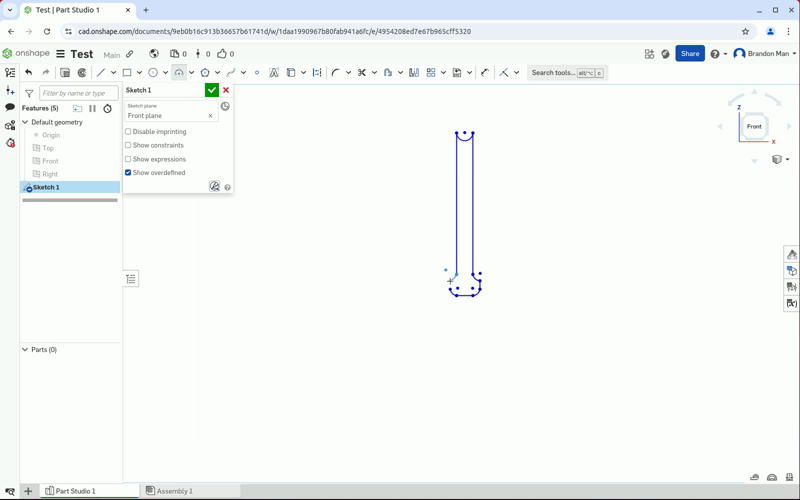
scroll(6)
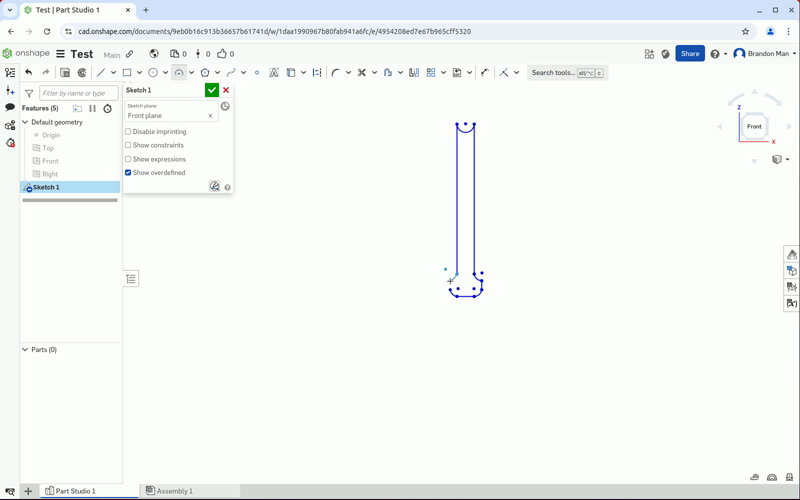
scroll(6)
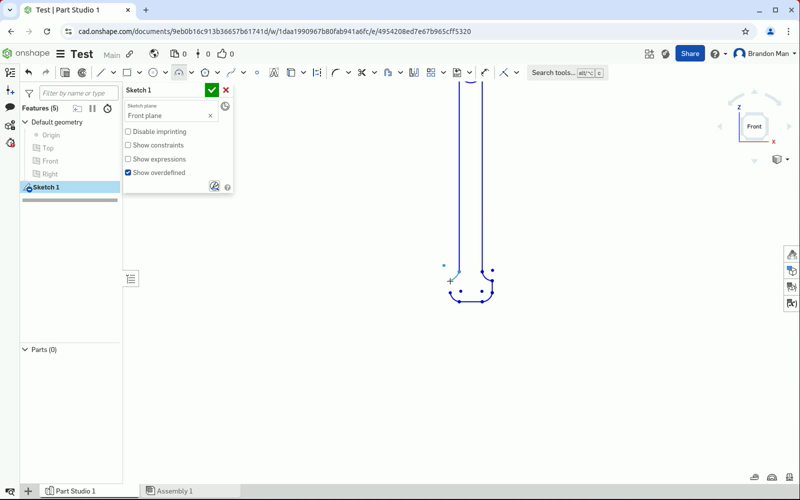
scroll(6)
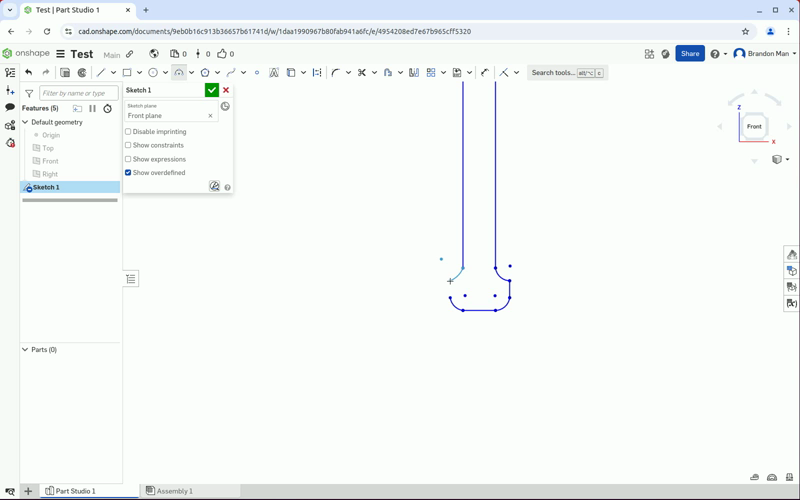
scroll(6)
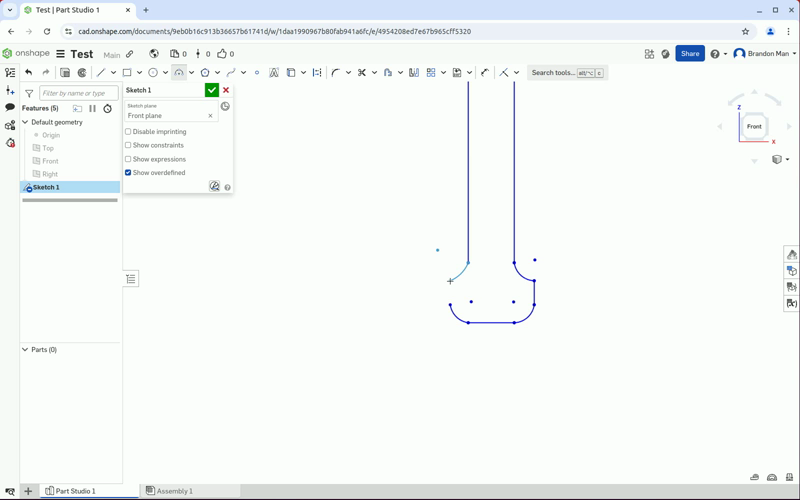
scroll(6)
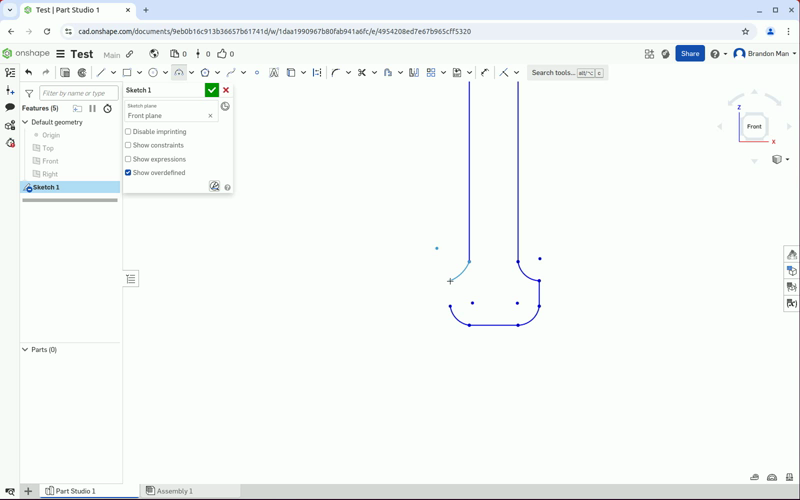
scroll(6)
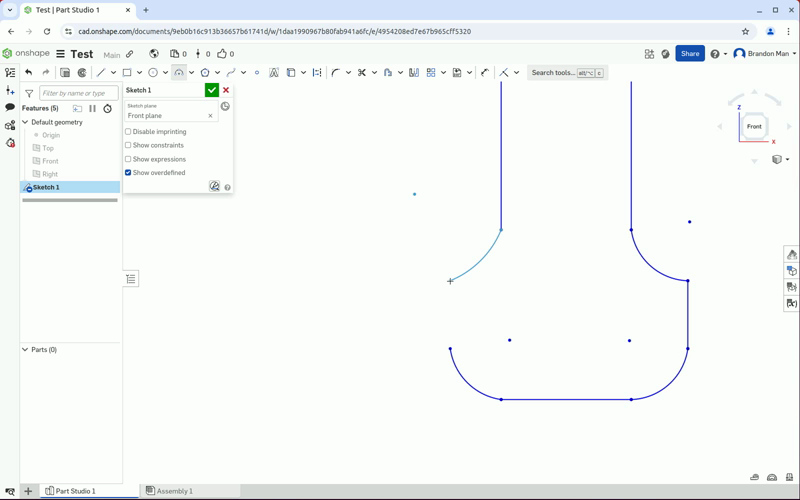
click(450, 280)
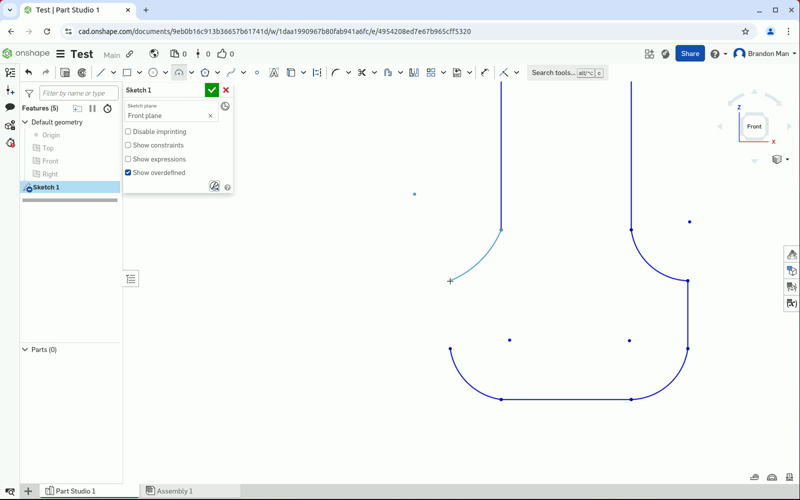
scroll(-6)
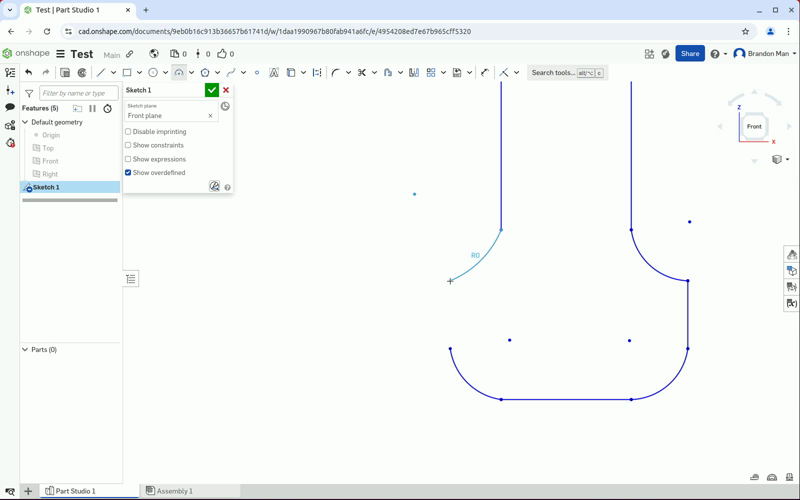
scroll(-6)
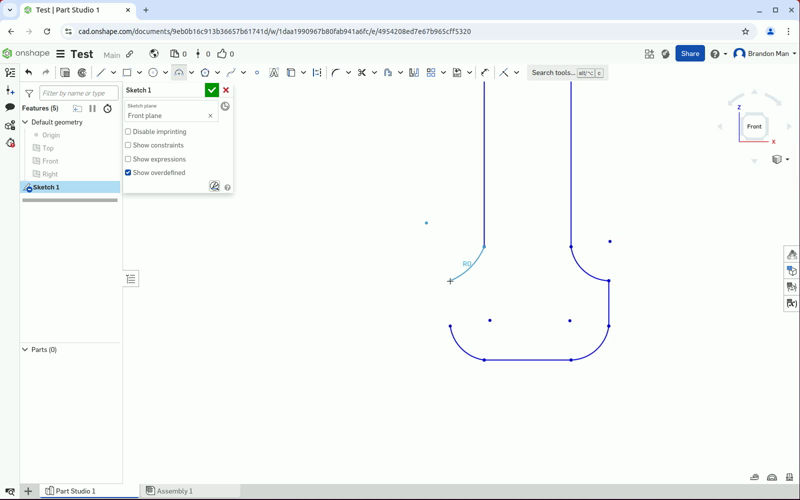
scroll(-6)
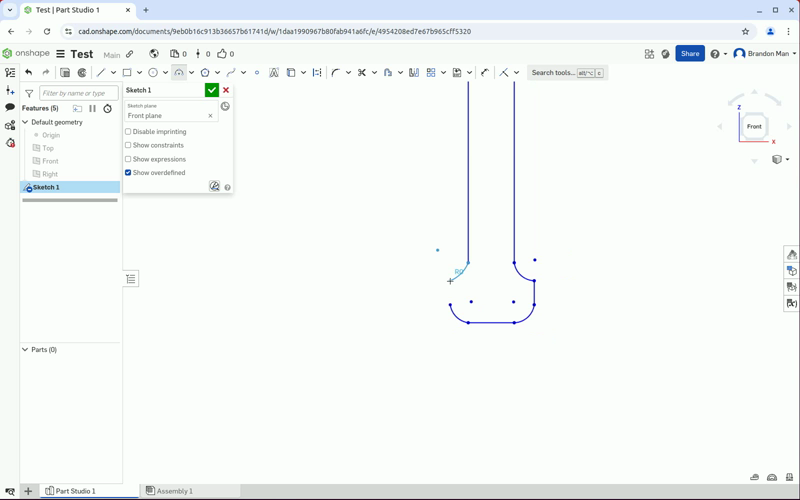
scroll(-6)
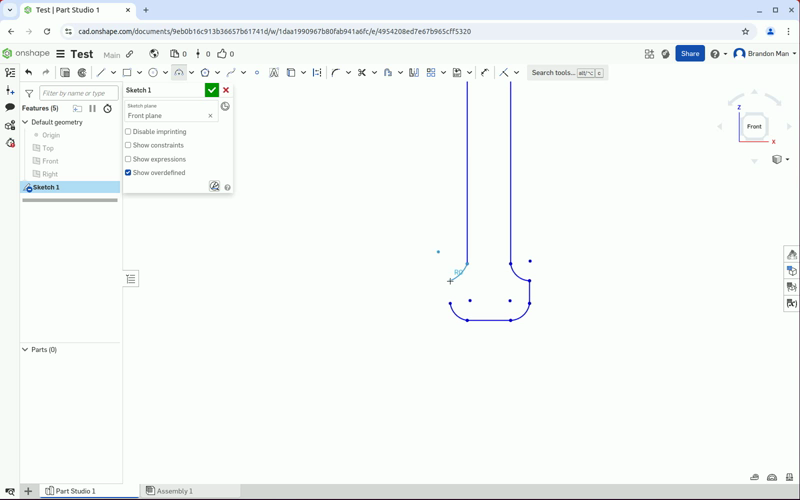
scroll(-6)
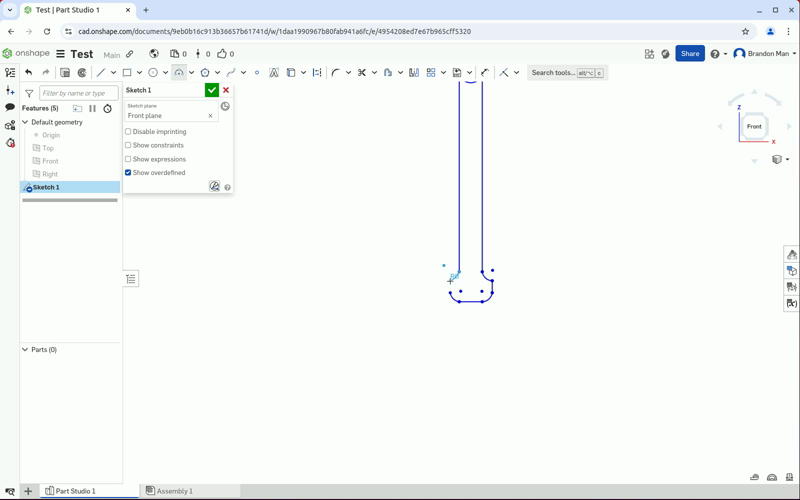
scroll(-6)
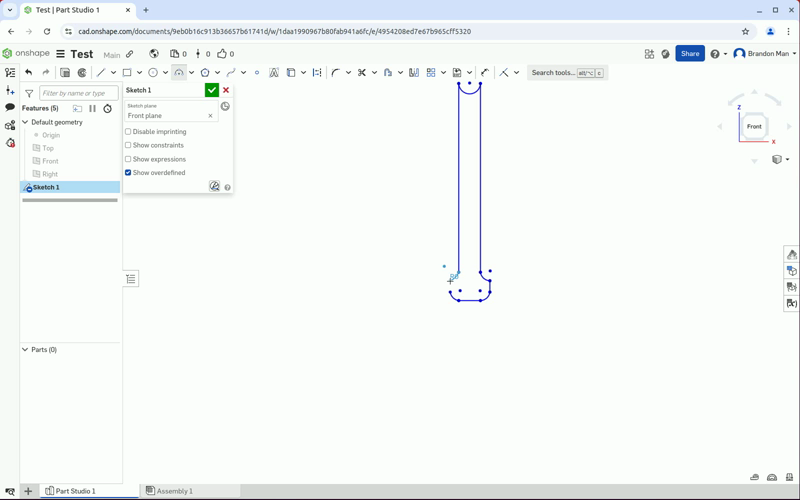
scroll(-6)
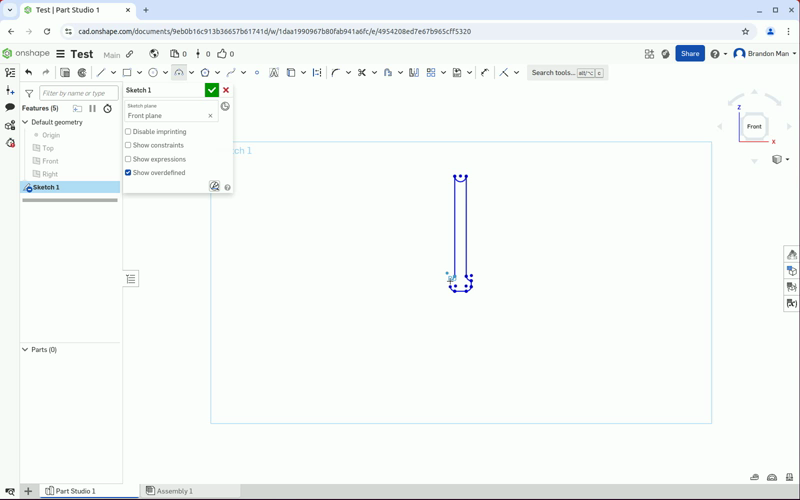
mouse_move(453, 279)
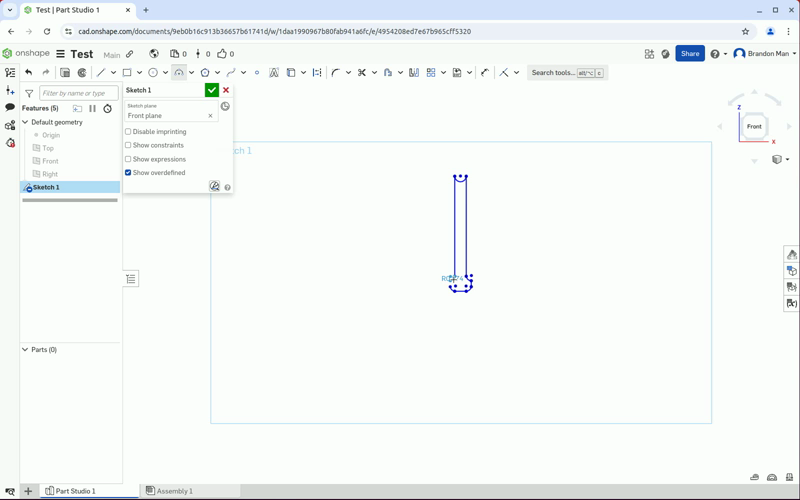
scroll(6)
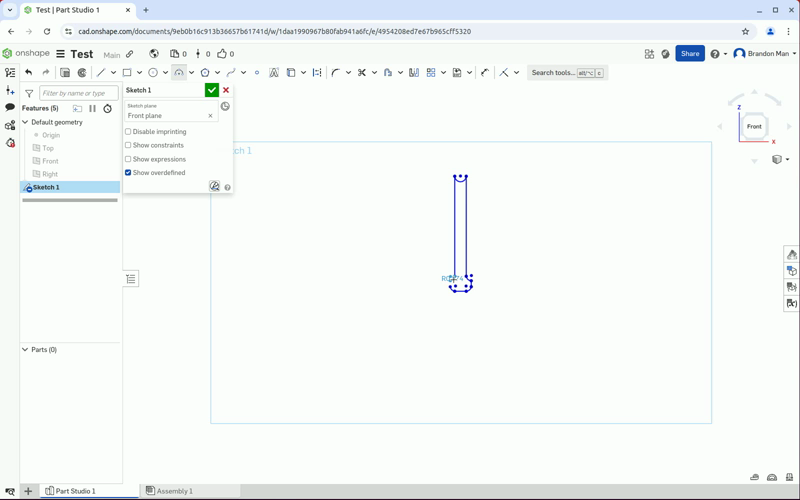
scroll(6)
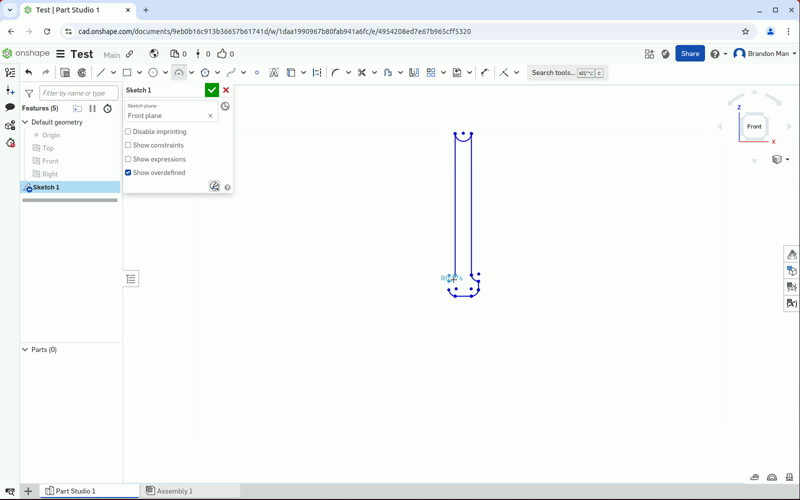
scroll(6)
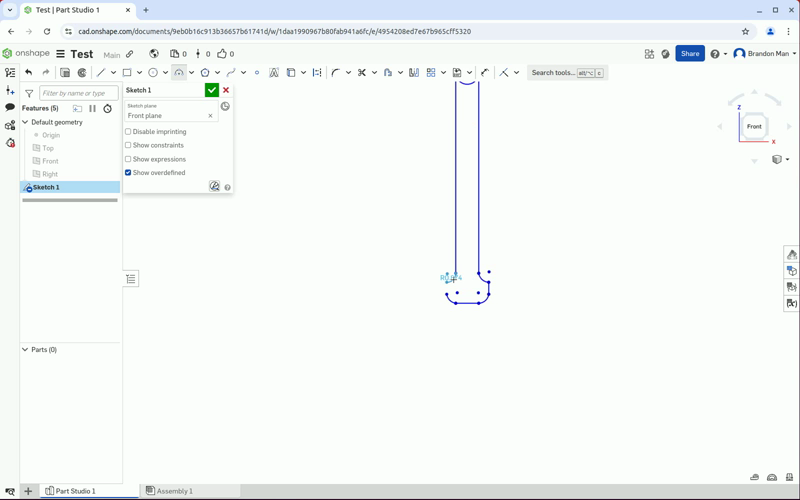
scroll(6)
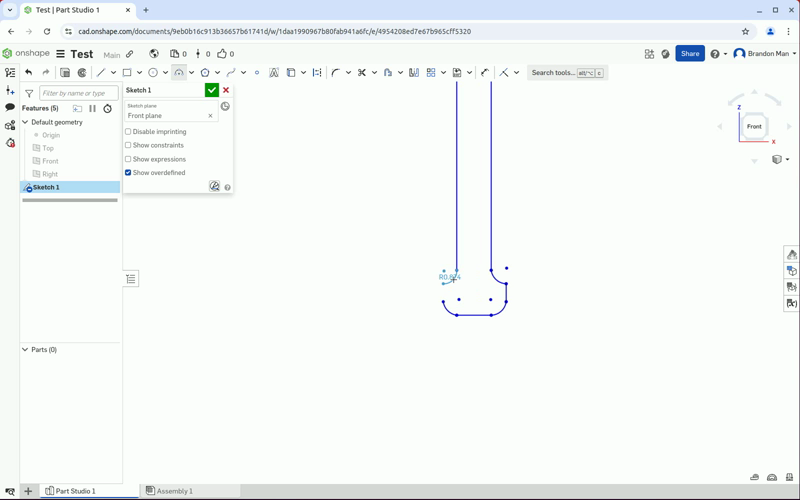
scroll(6)
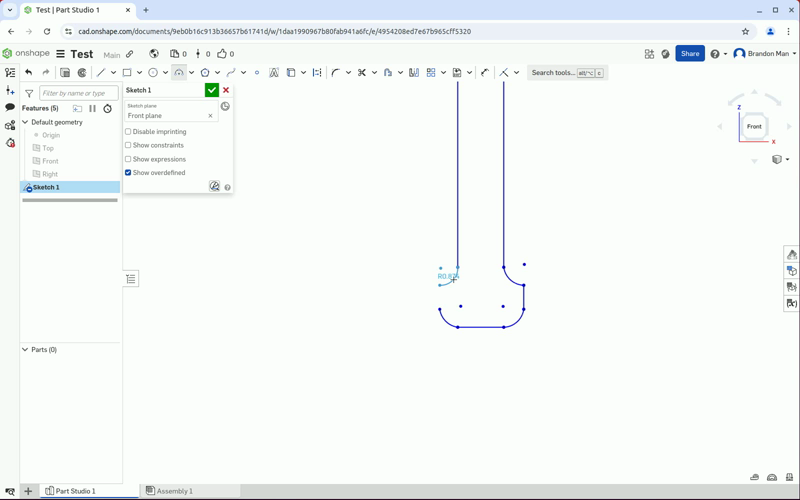
scroll(6)
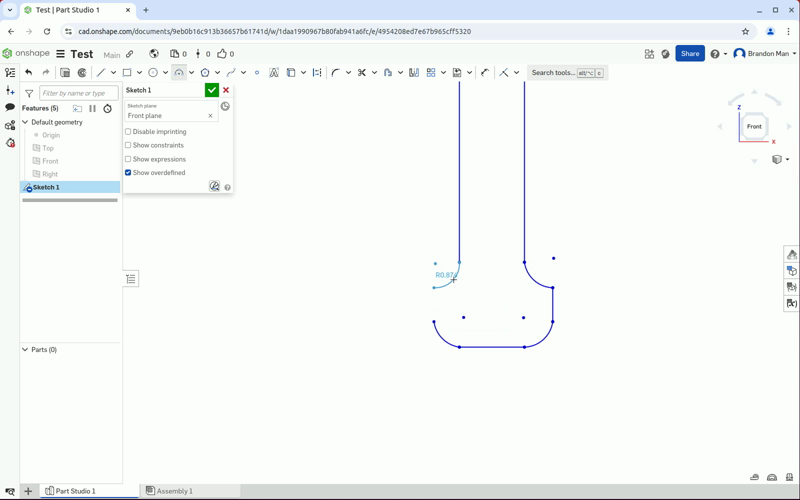
scroll(6)
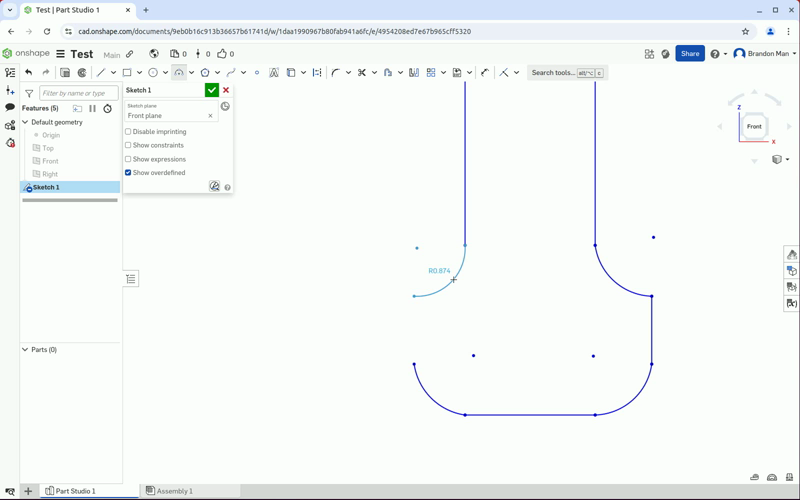
click(453, 279)
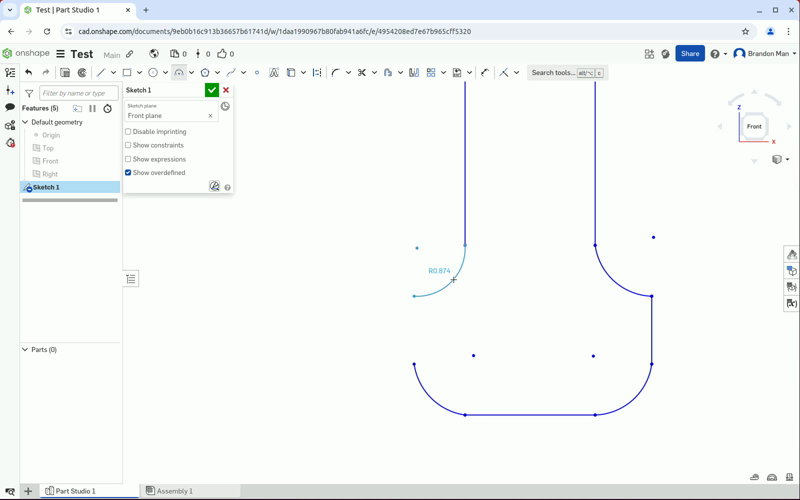
scroll(-6)
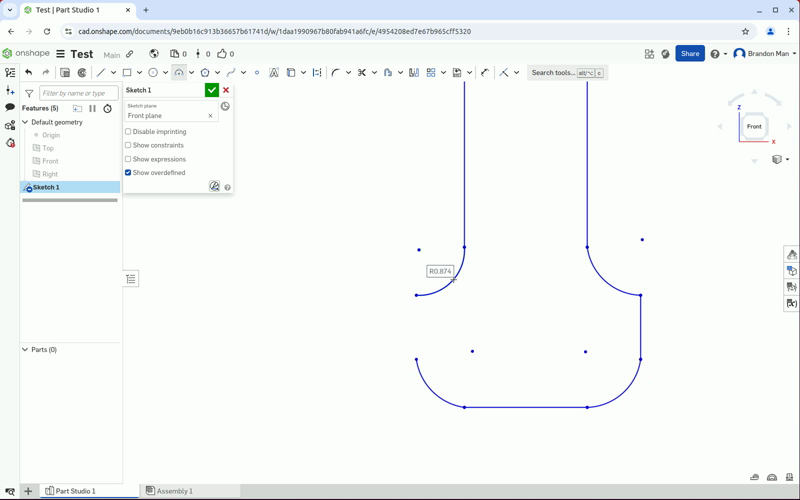
scroll(-6)
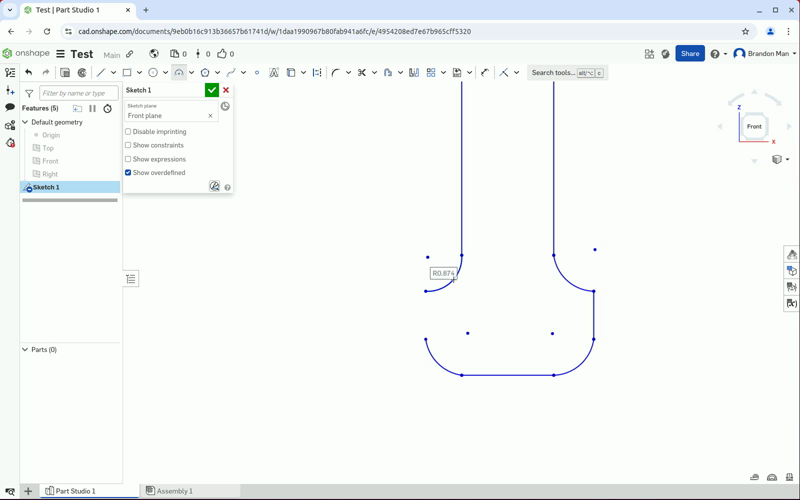
scroll(-6)
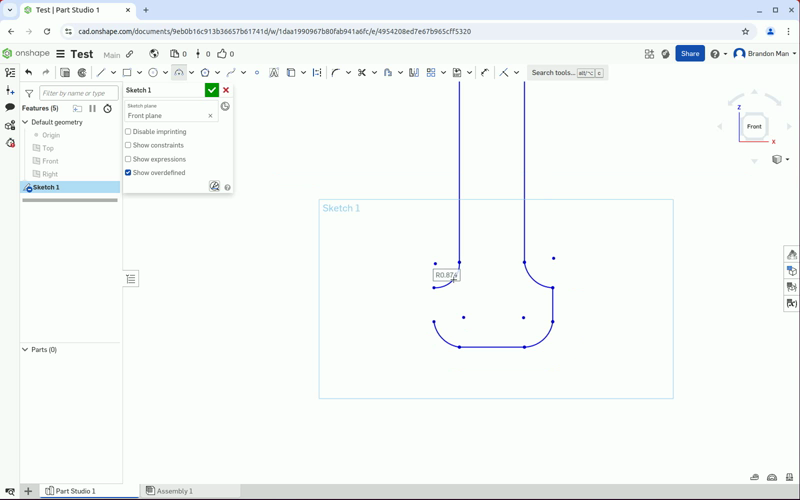
scroll(-6)
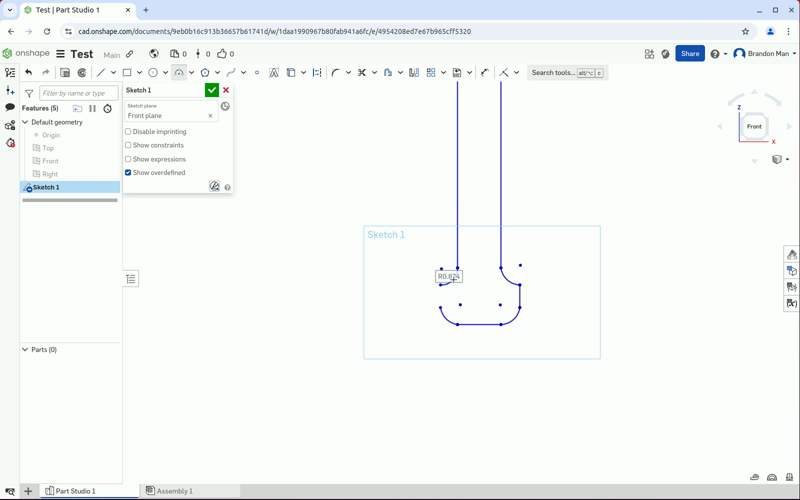
scroll(-6)
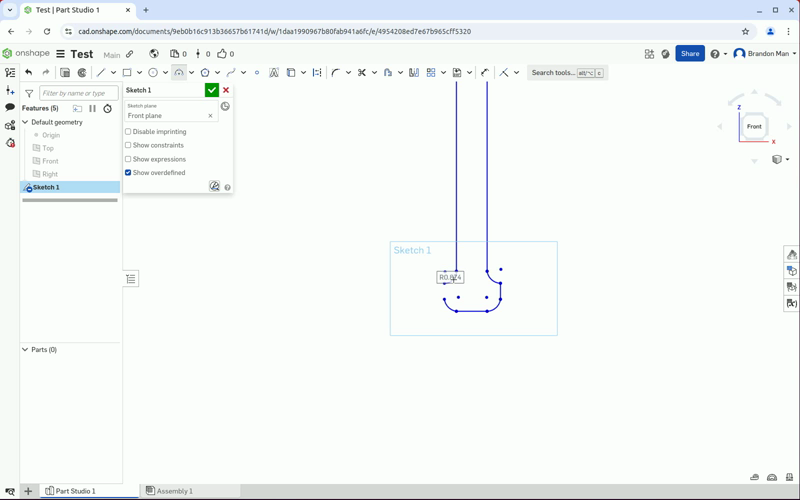
scroll(-6)
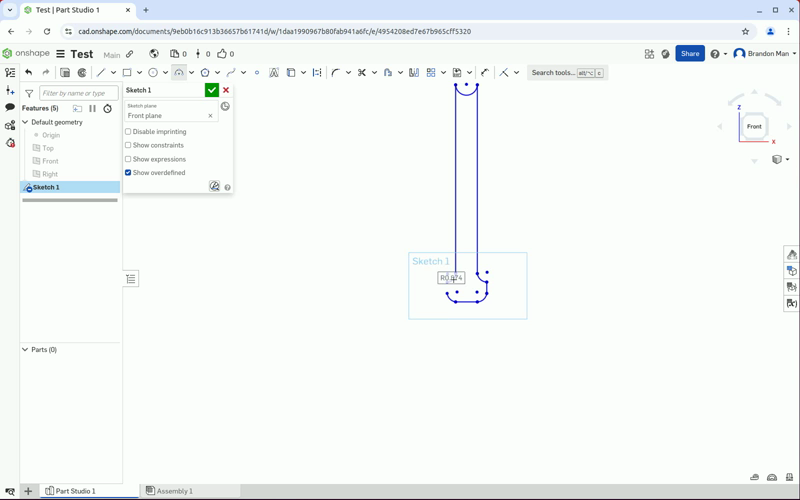
scroll(-6)
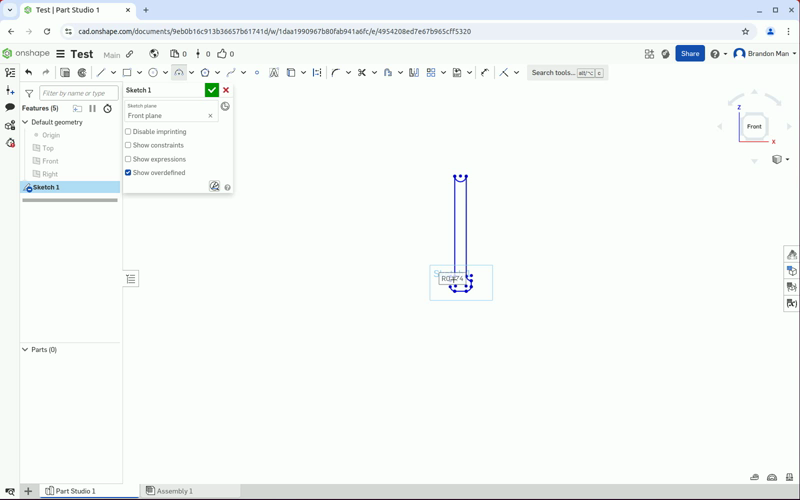
key_up(shift)
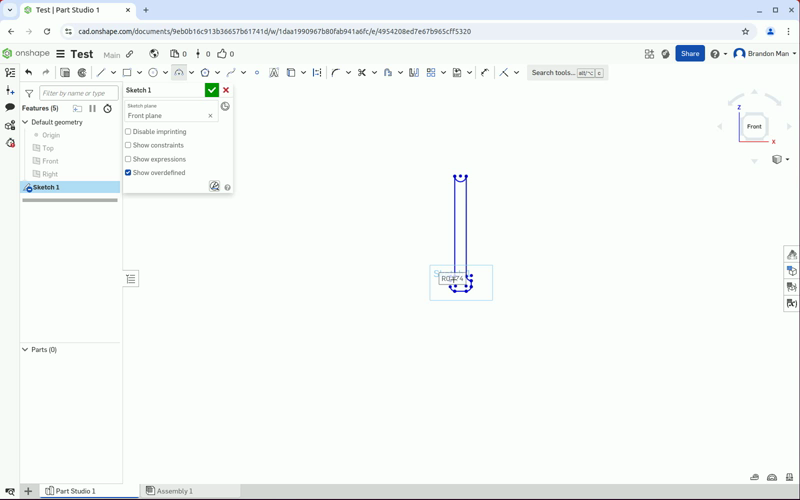
key(esc)
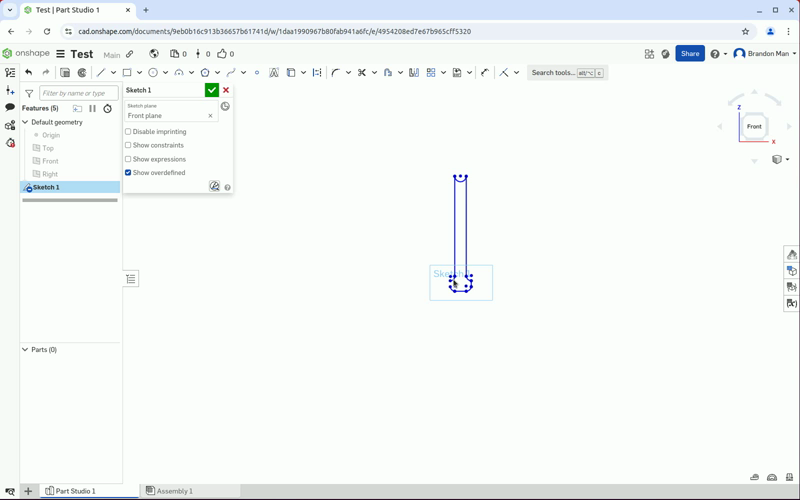
key(l)
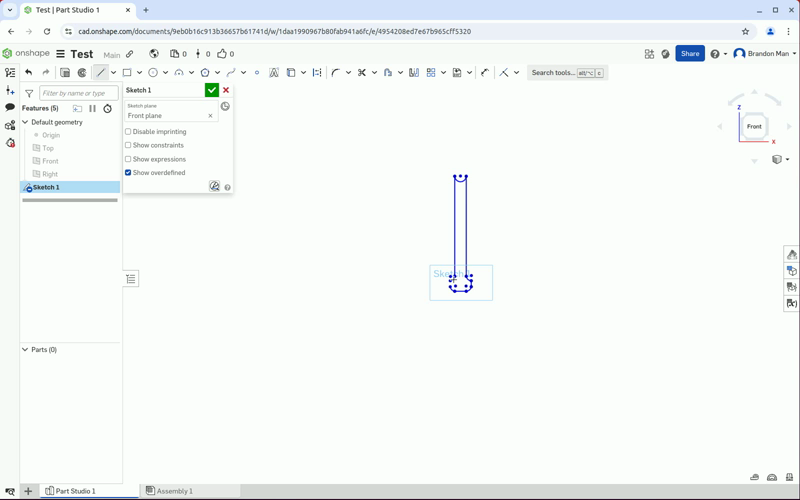
mouse_move(450, 280)
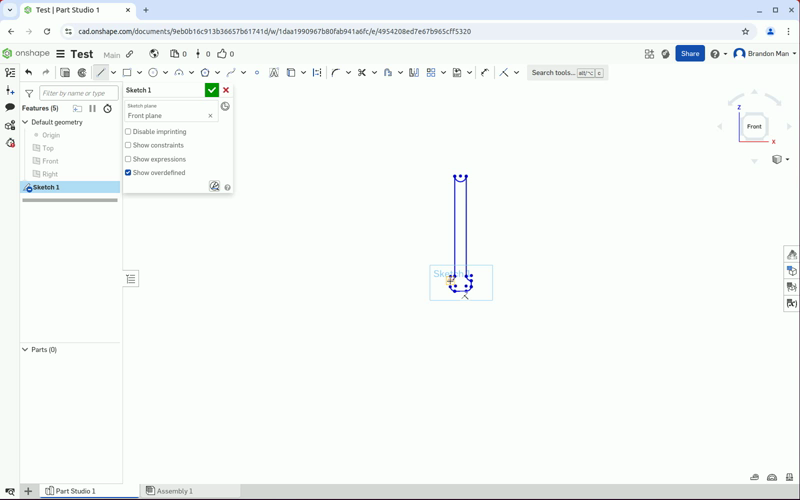
scroll(6)
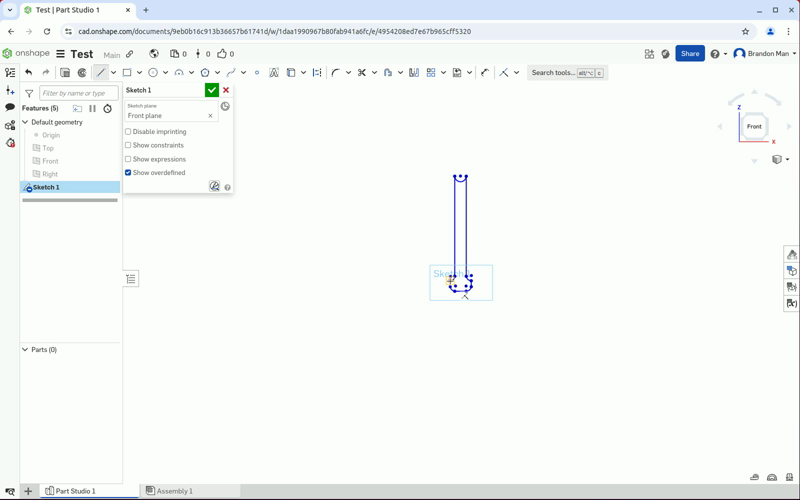
scroll(6)
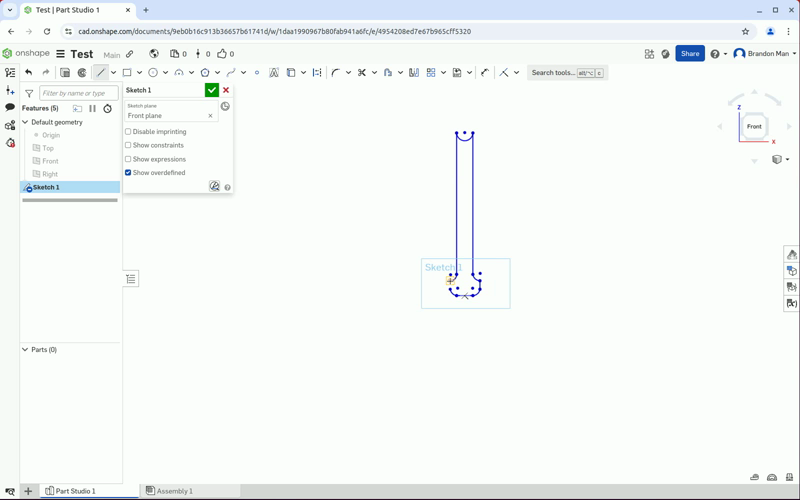
scroll(6)
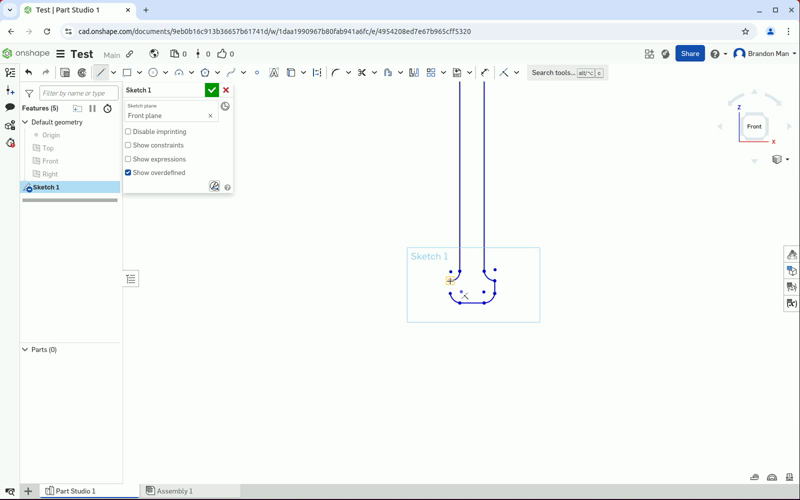
scroll(6)
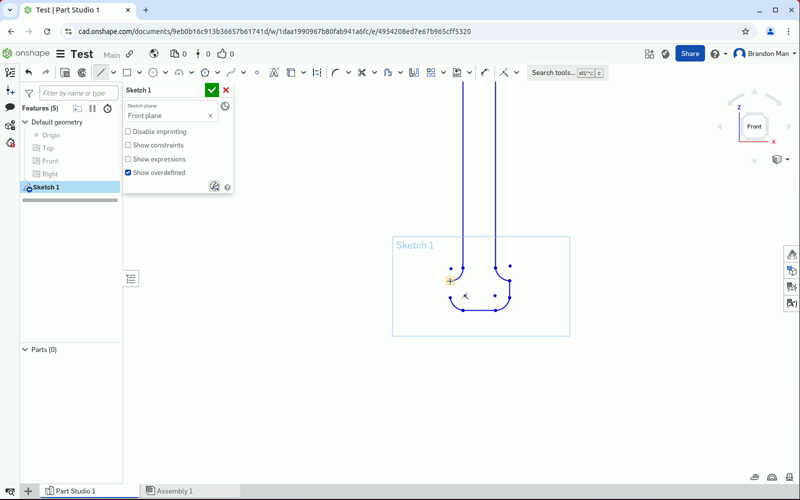
scroll(6)
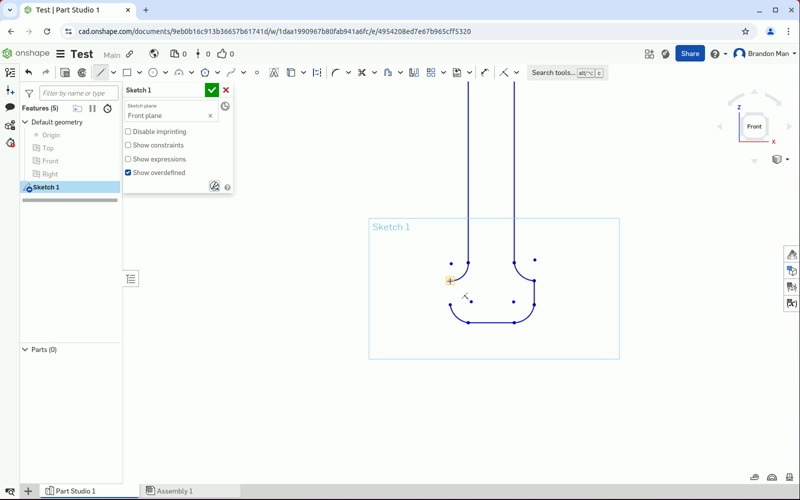
scroll(6)
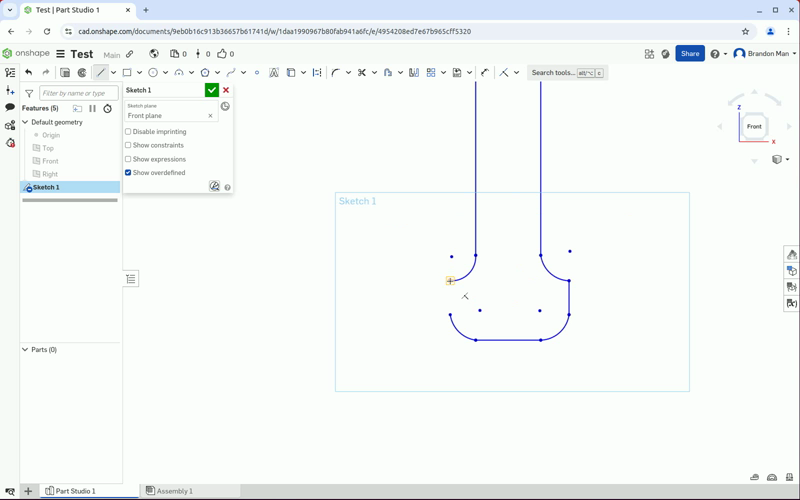
scroll(6)
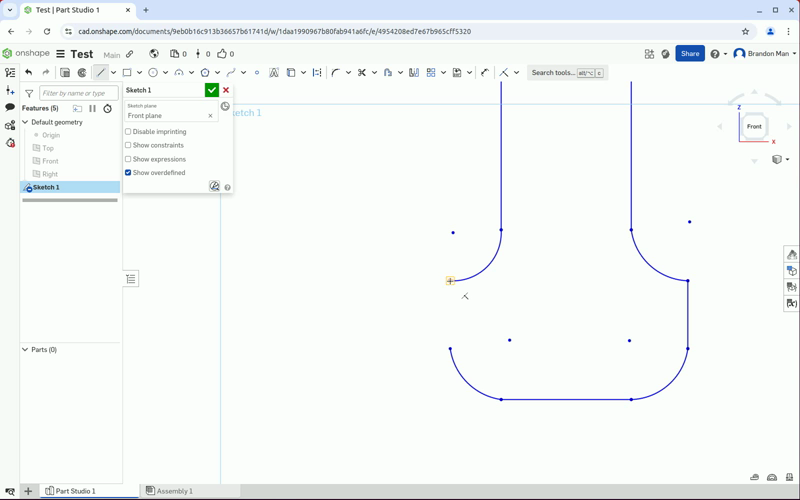
click(450, 280)
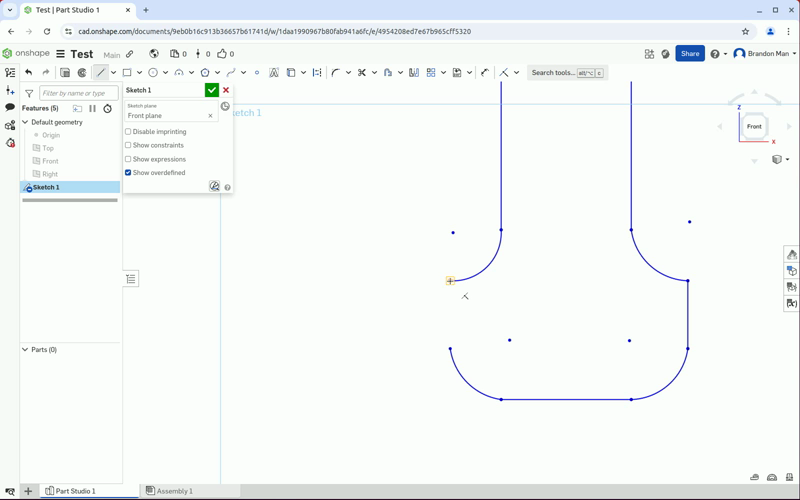
scroll(-6)
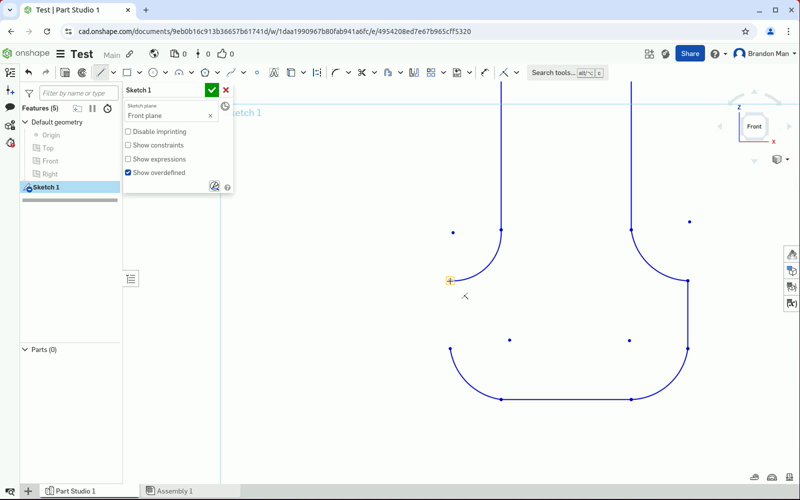
scroll(-6)
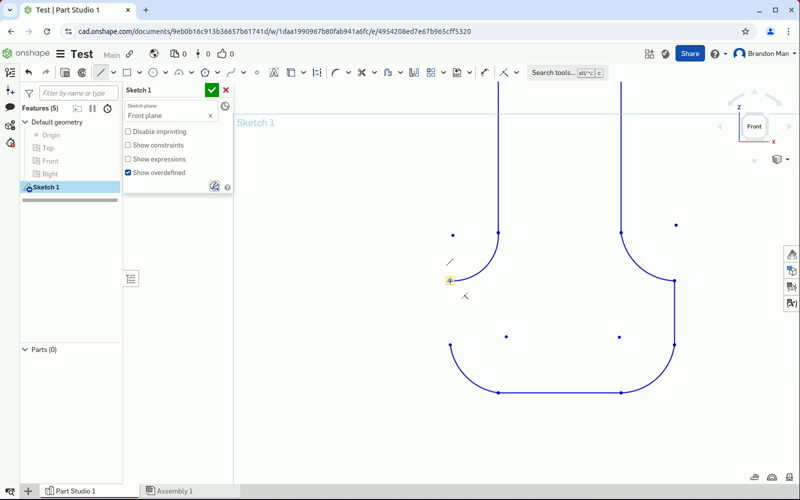
scroll(-6)
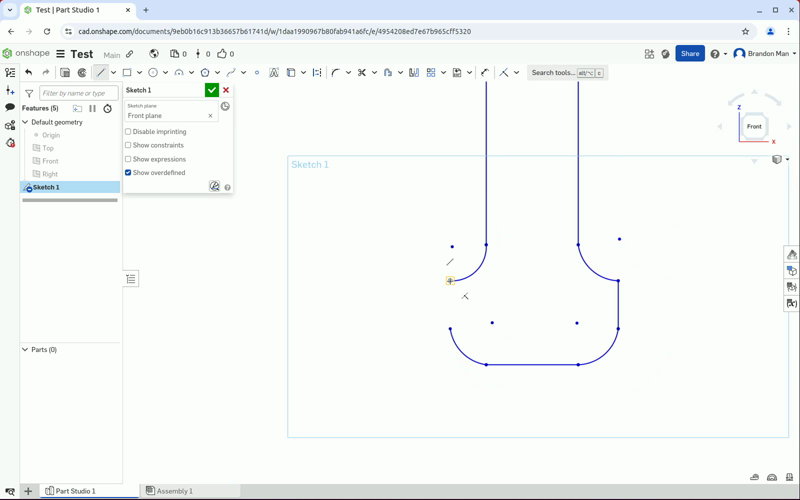
scroll(-6)
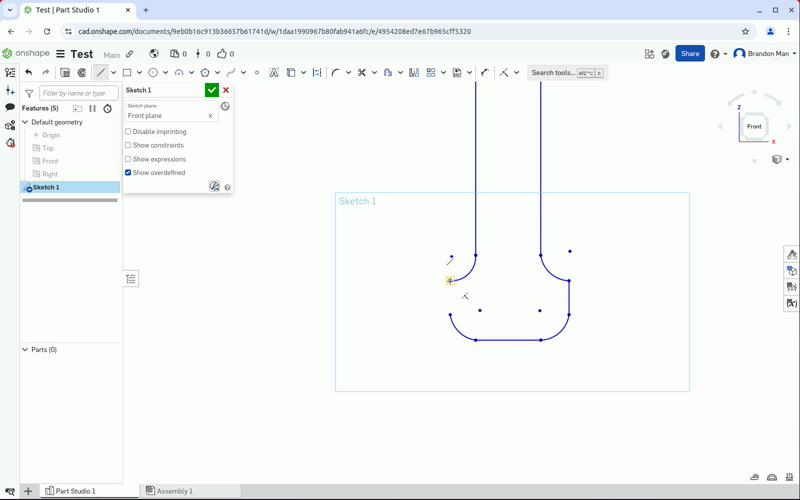
scroll(-6)
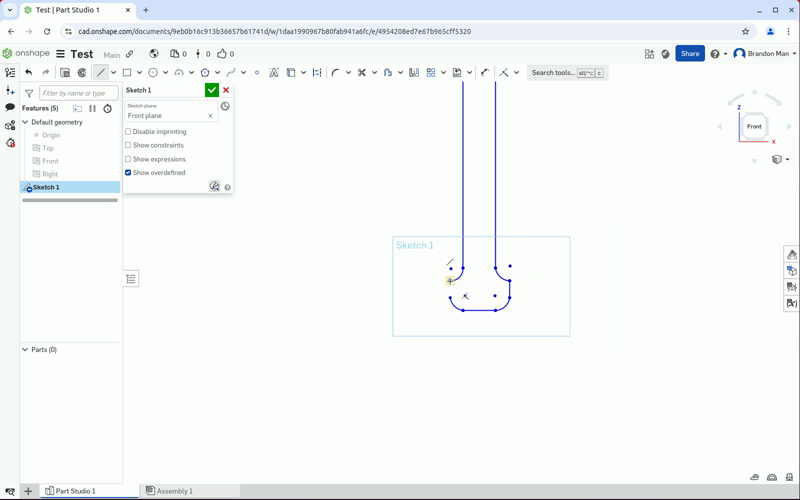
scroll(-6)
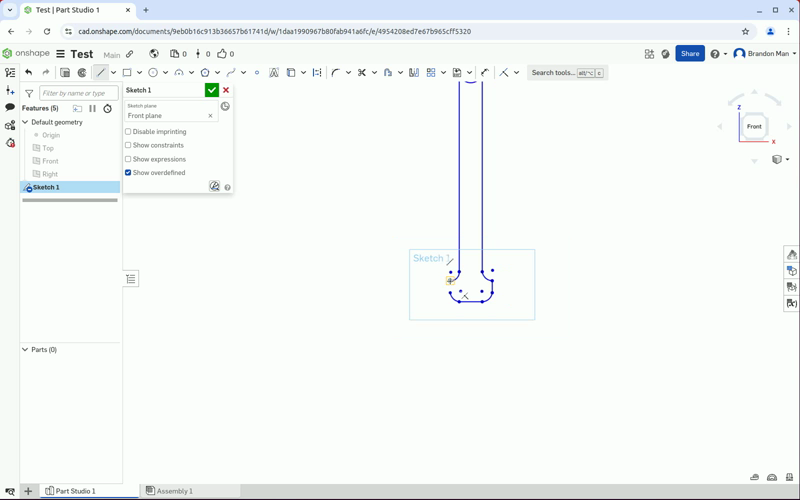
scroll(-6)
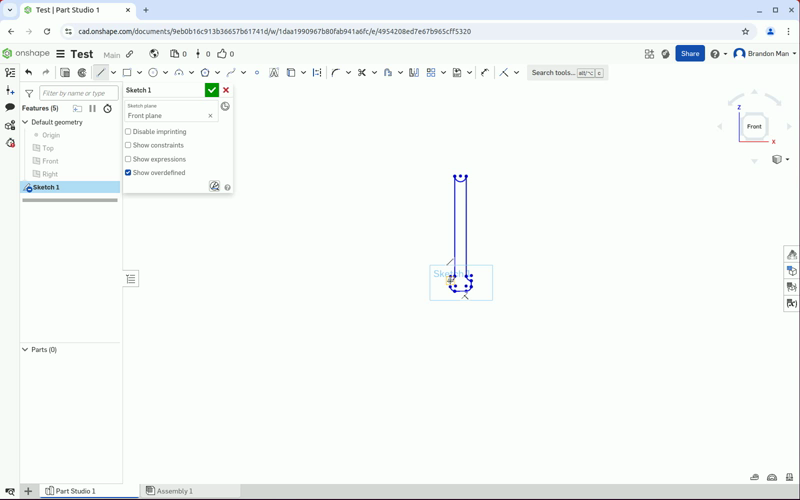
mouse_move(480, 280)
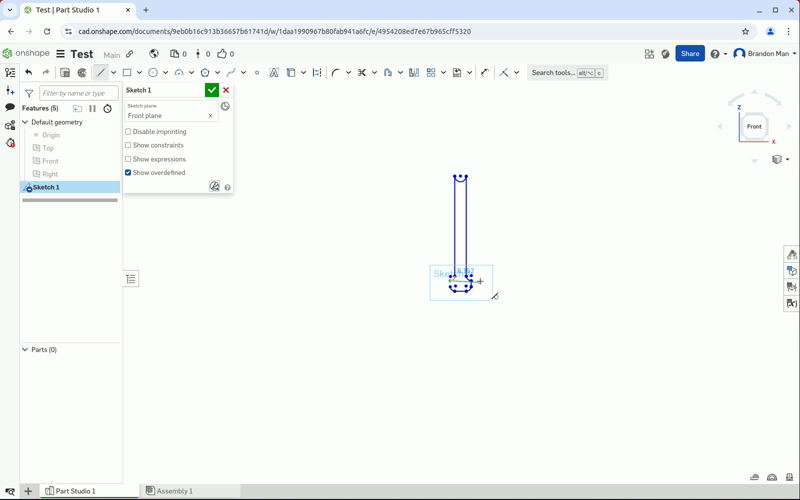
key_down(shift)
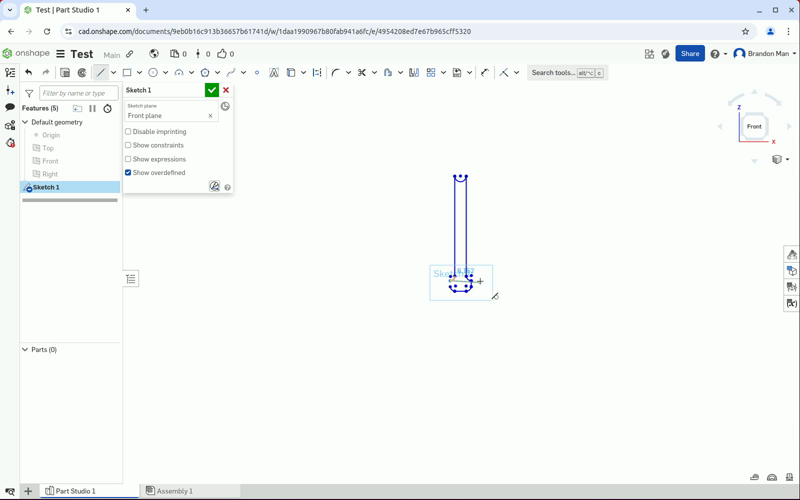
mouse_move(450, 286)
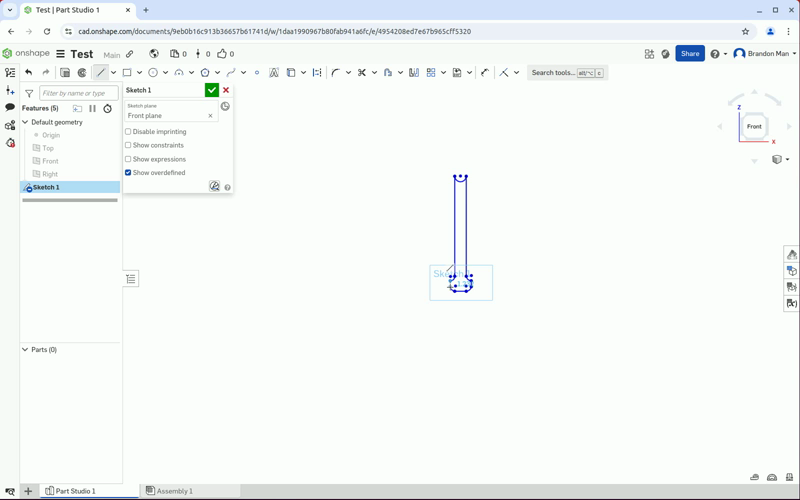
scroll(6)
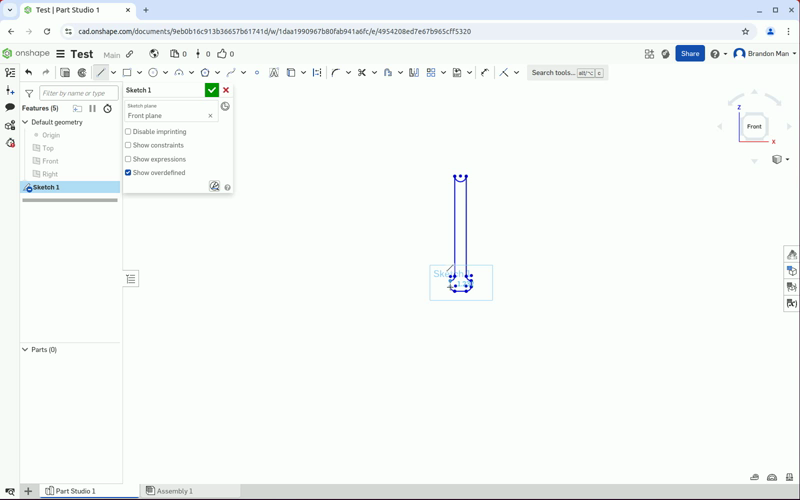
scroll(6)
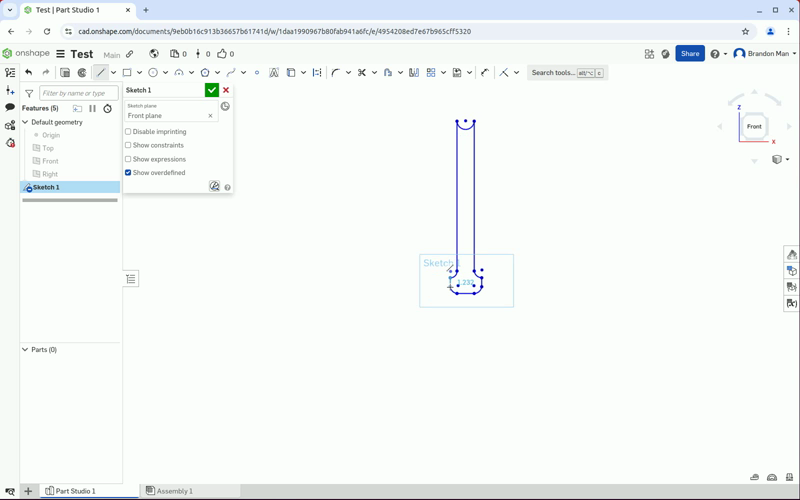
scroll(6)
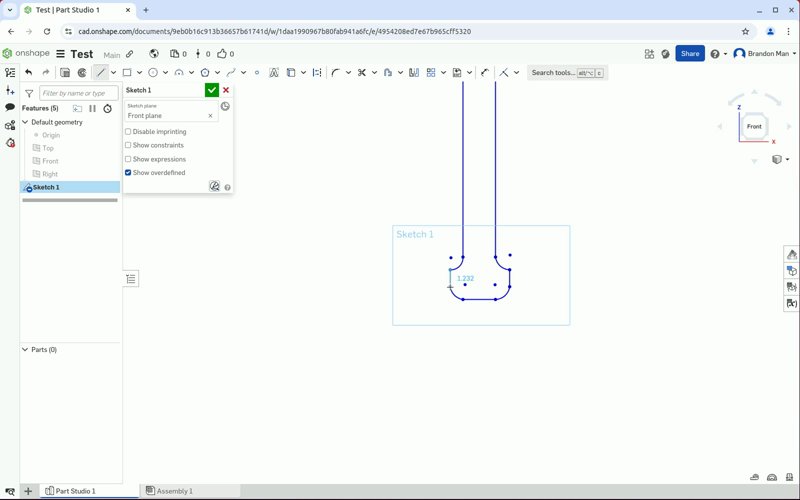
scroll(6)
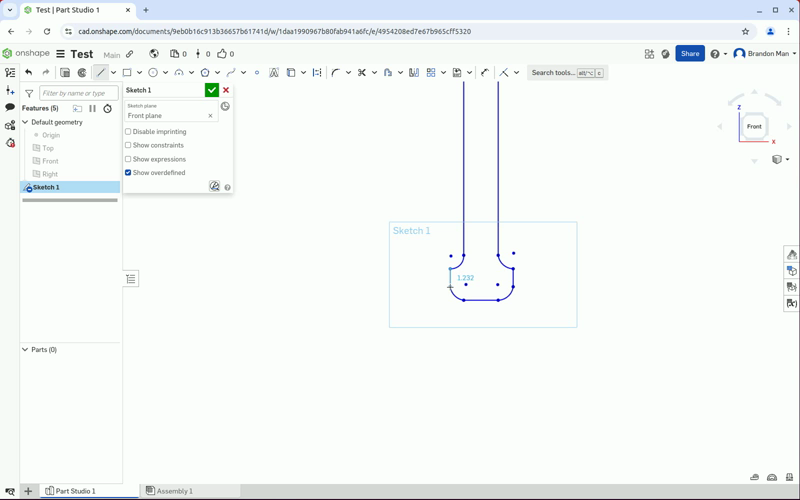
scroll(6)
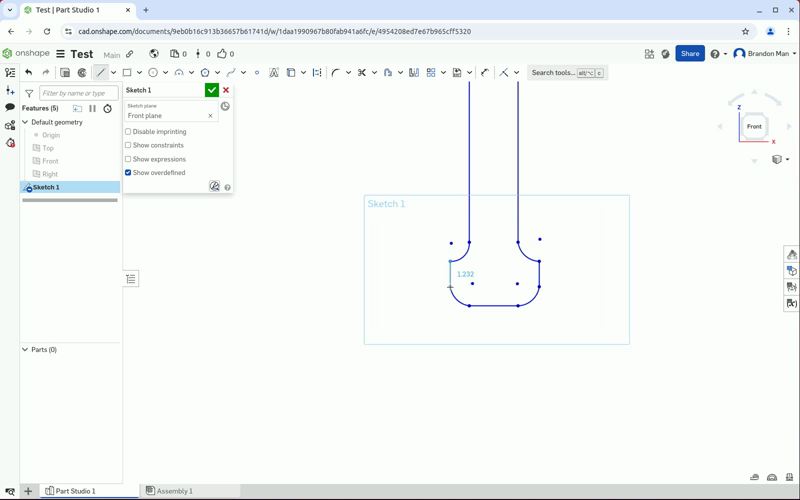
scroll(6)
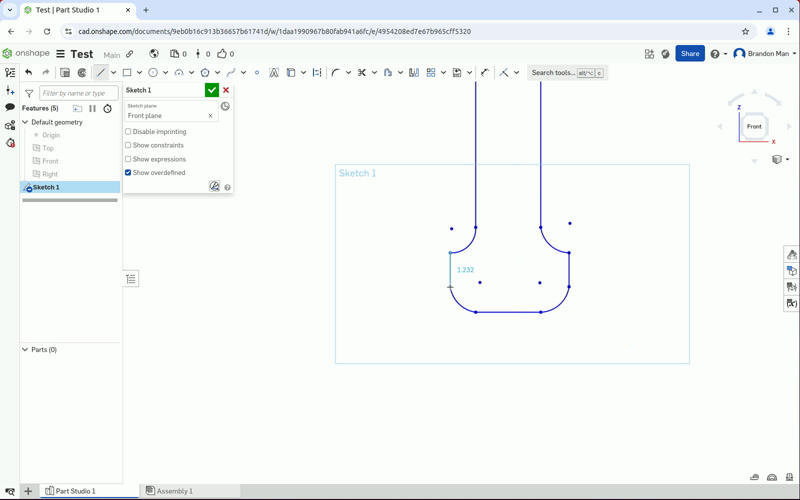
scroll(6)
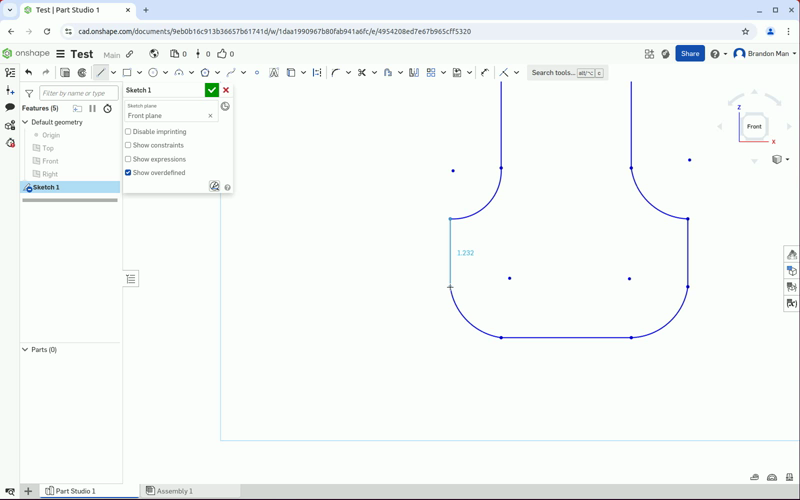
key_up(shift)
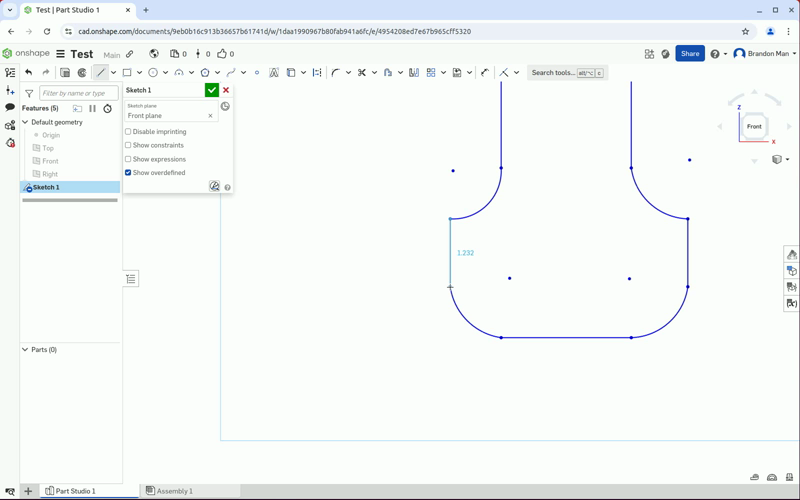
click(450, 286)
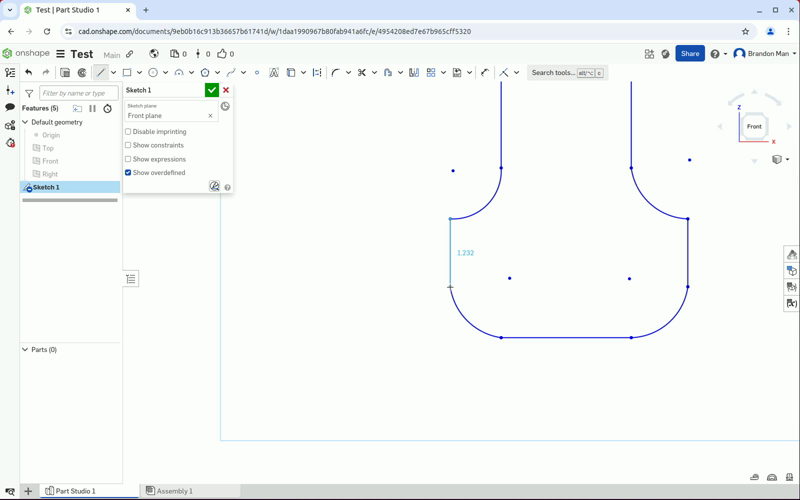
scroll(-6)
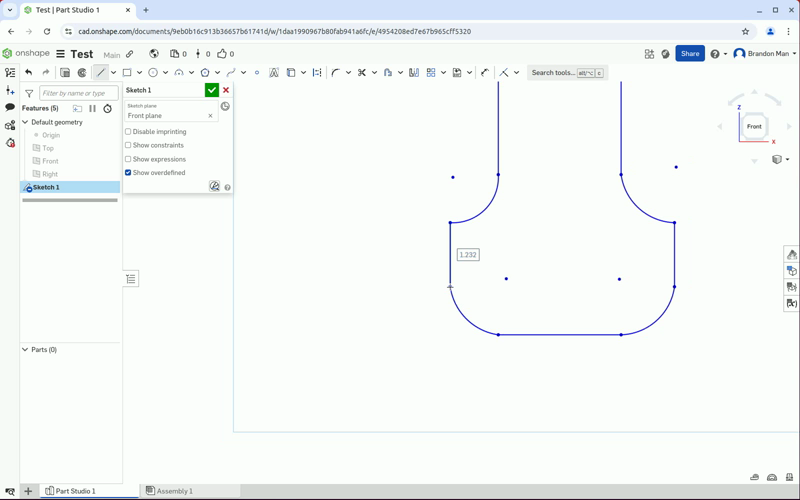
scroll(-6)
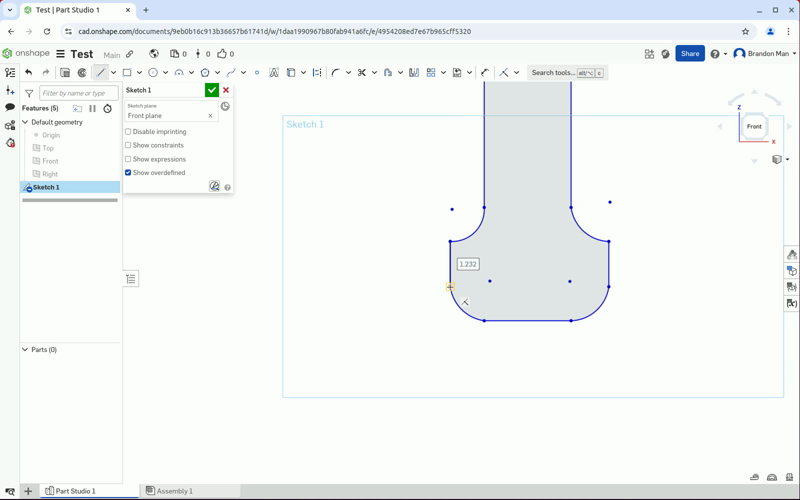
scroll(-6)
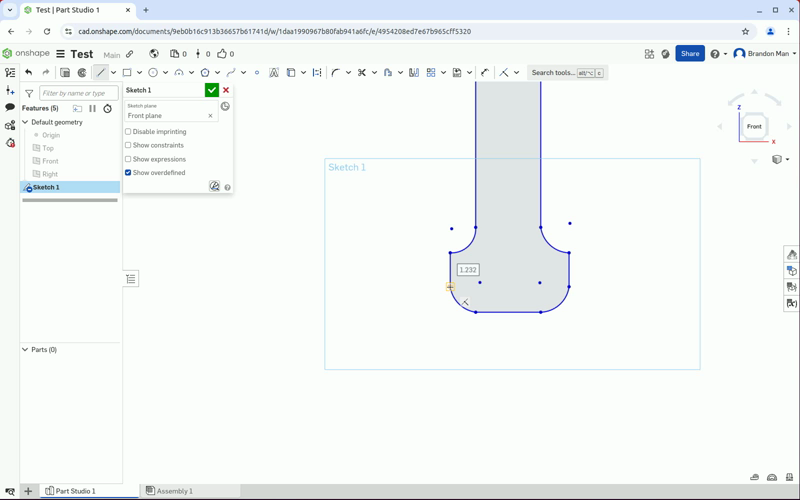
scroll(-6)
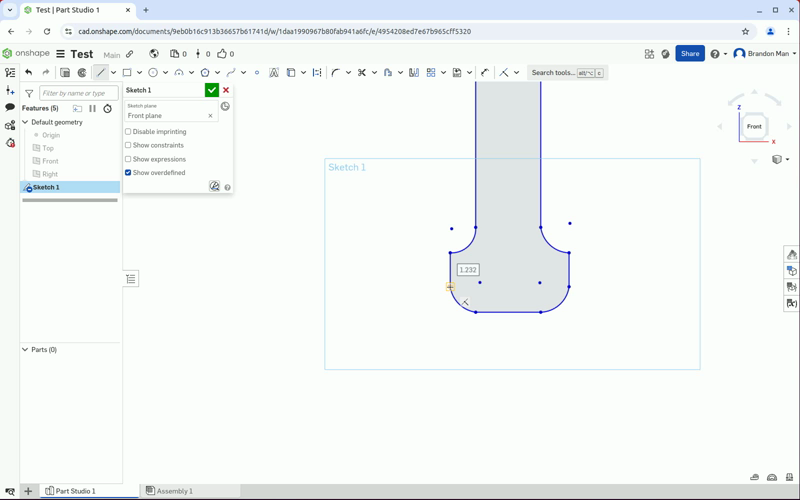
scroll(-6)
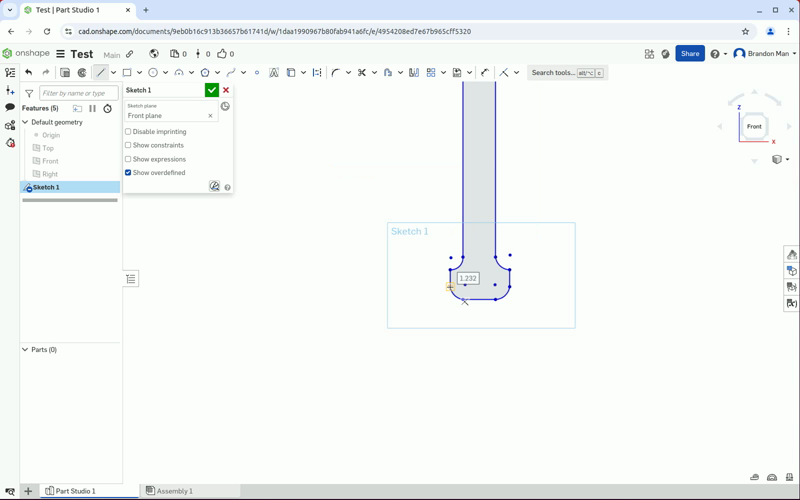
scroll(-6)
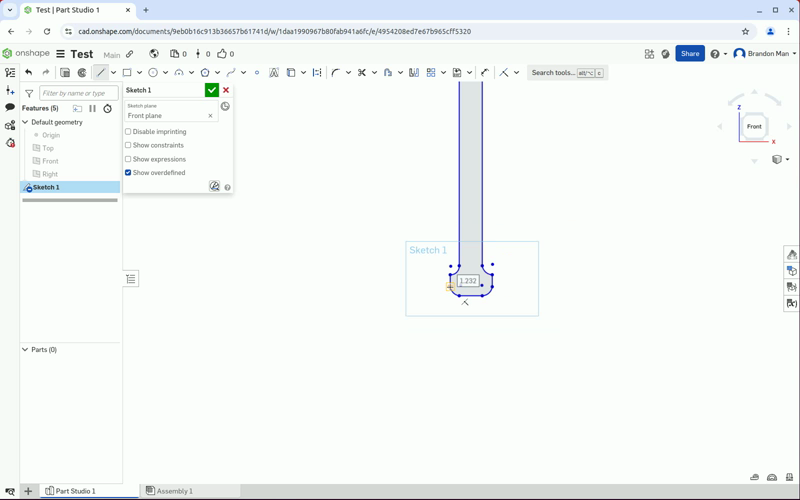
scroll(-6)
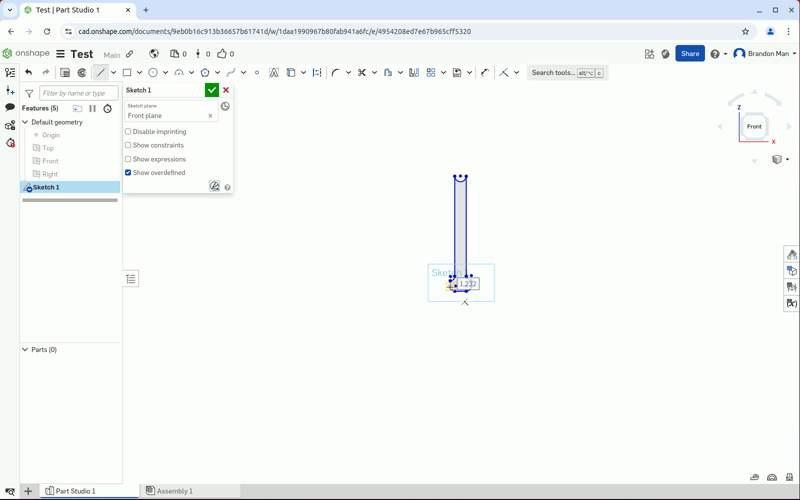
key(esc)
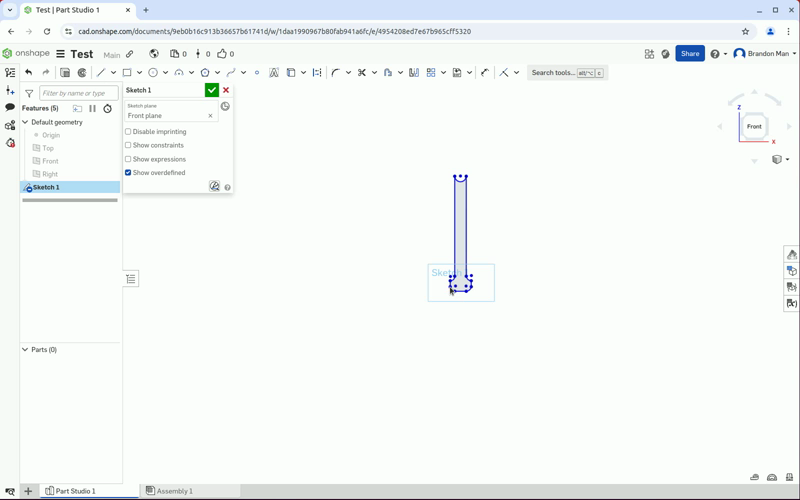
key(c)
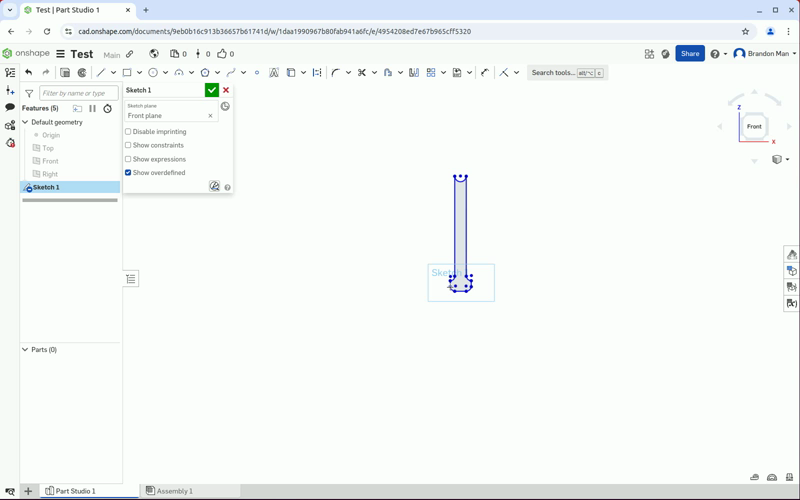
key_down(shift)
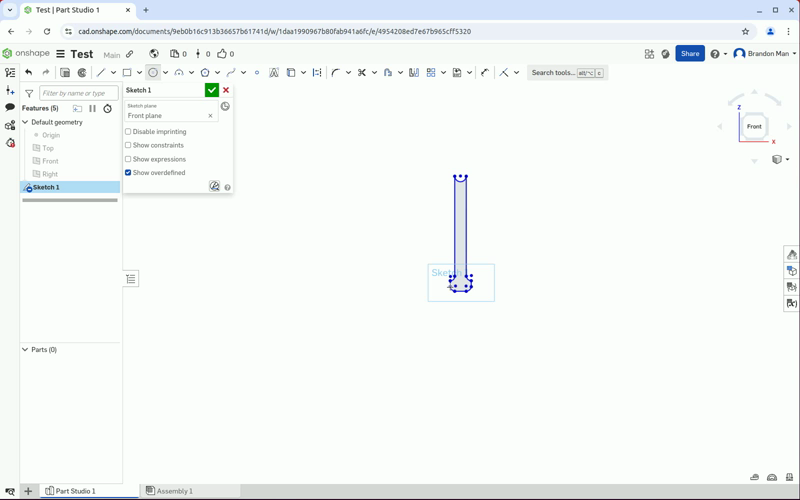
mouse_move(460, 282)
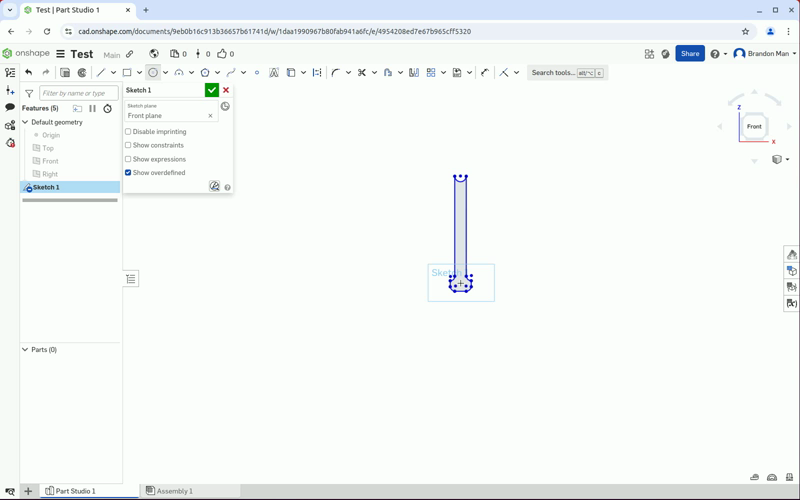
click(460, 282)
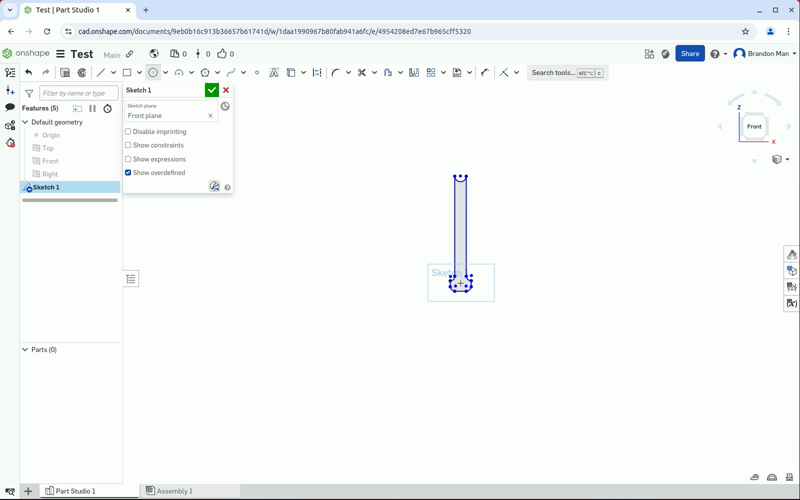
key_up(shift)
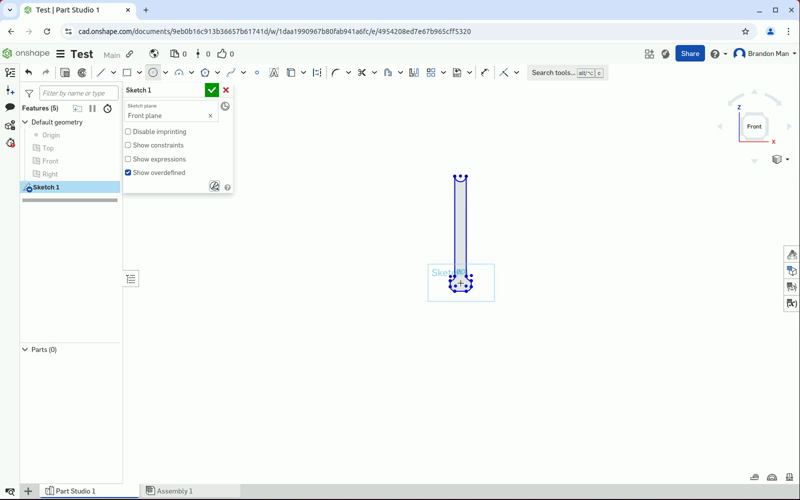
mouse_move(466, 282)
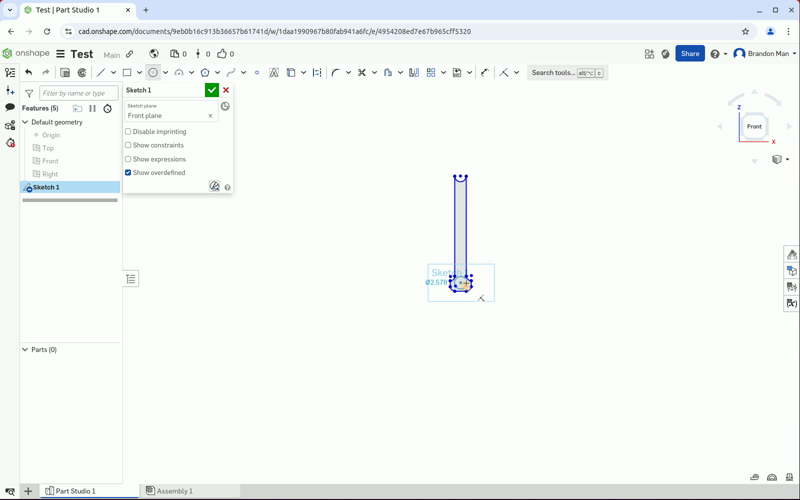
scroll(6)
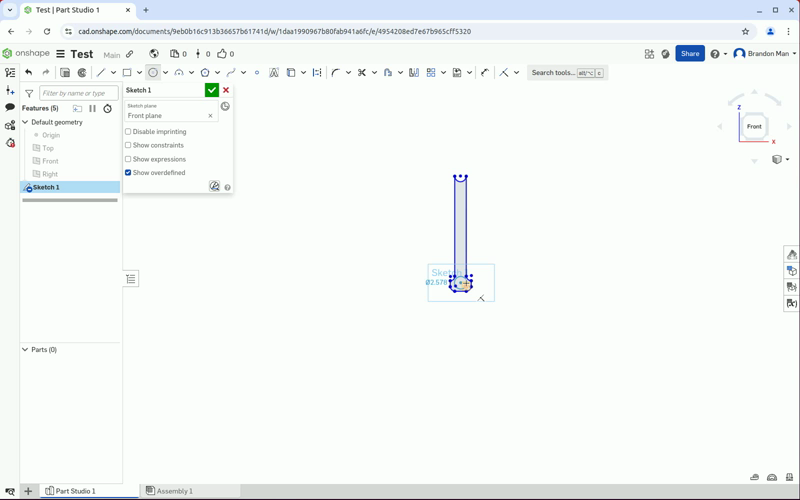
scroll(6)
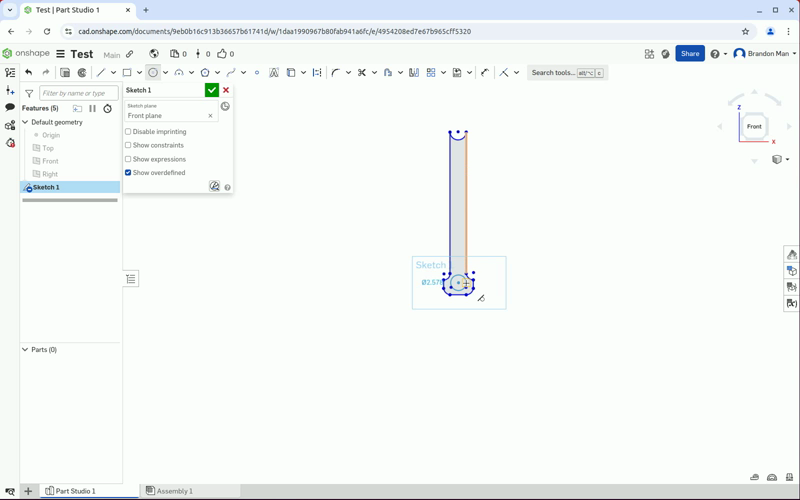
scroll(6)
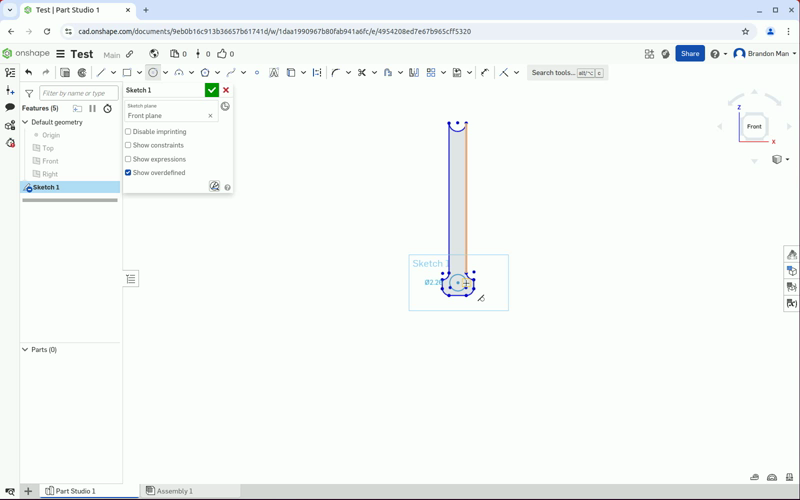
scroll(6)
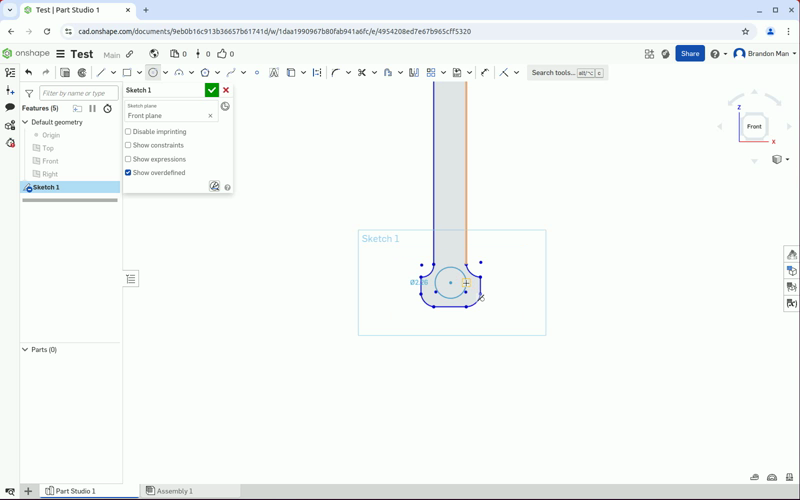
scroll(6)
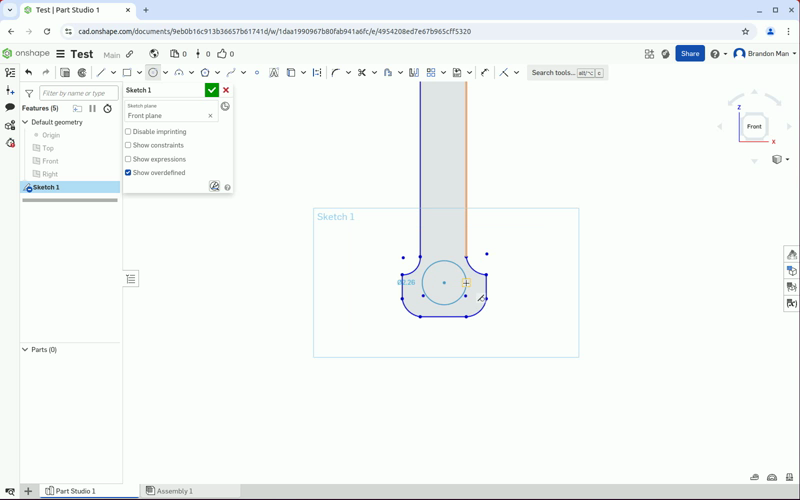
scroll(6)
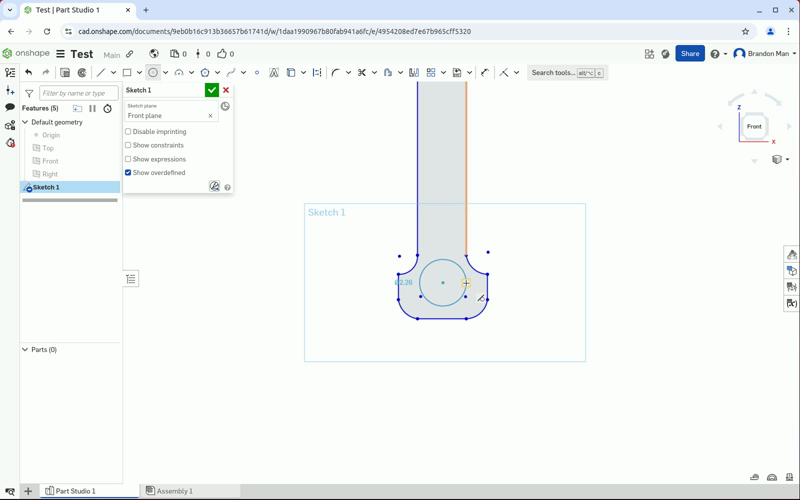
scroll(6)
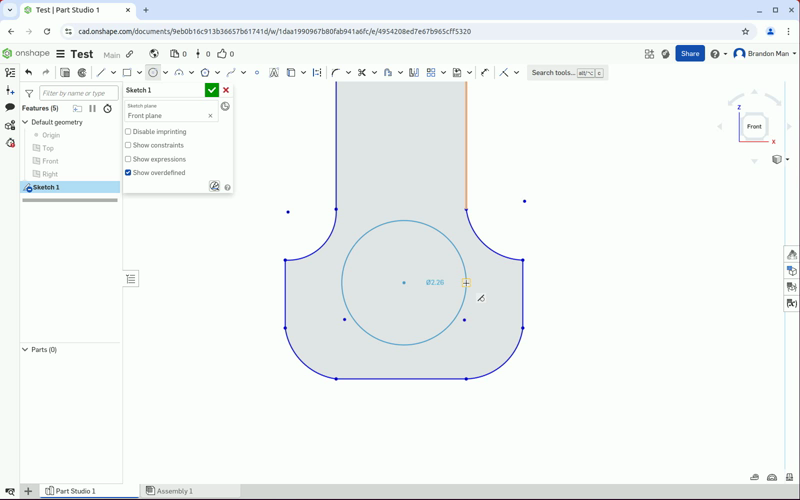
click(466, 282)
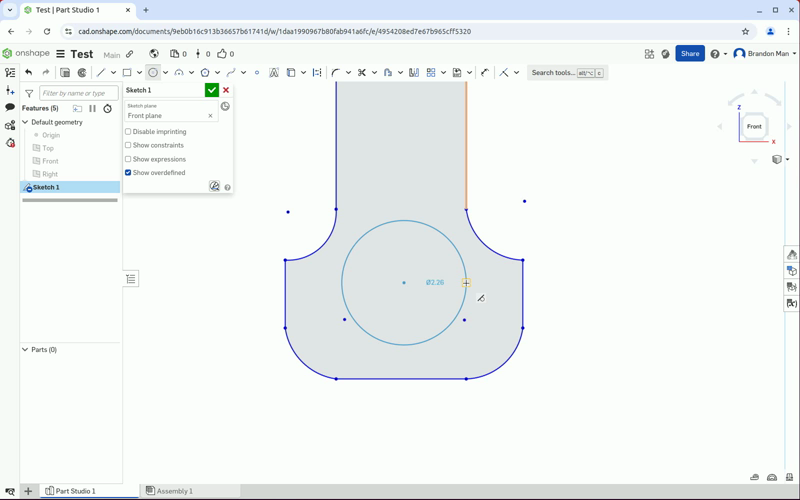
scroll(-6)
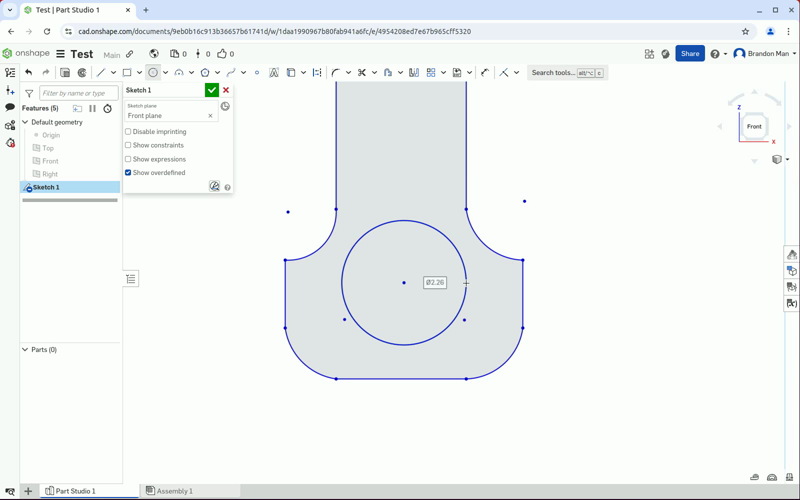
scroll(-6)
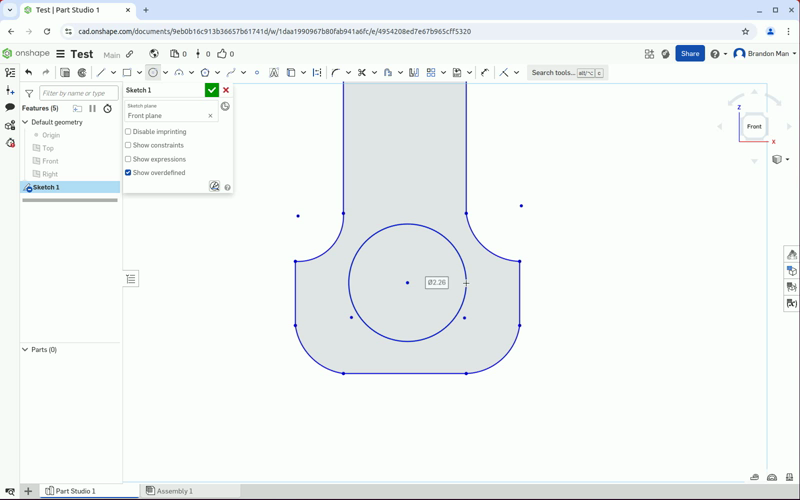
scroll(-6)
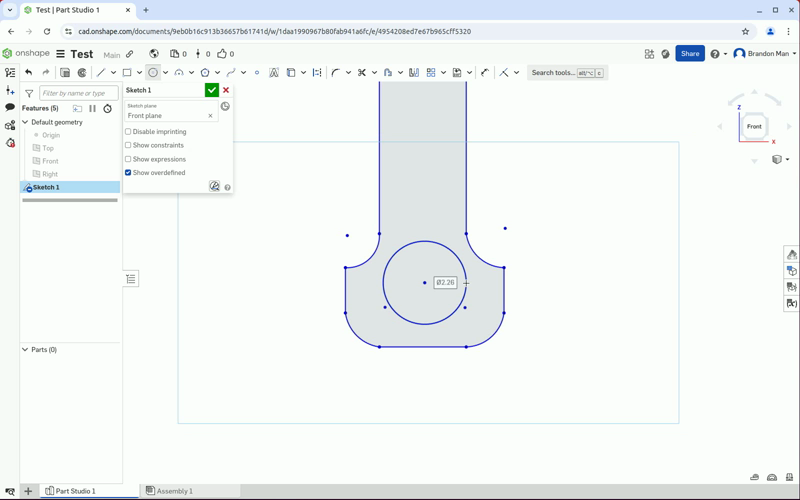
scroll(-6)
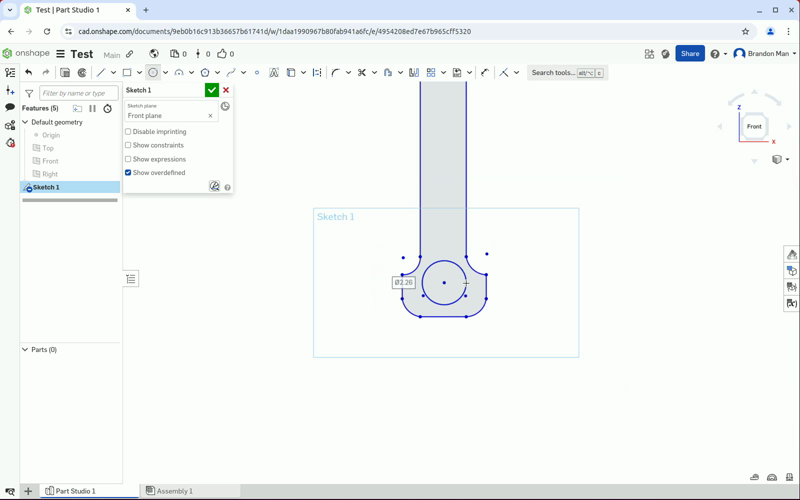
scroll(-6)
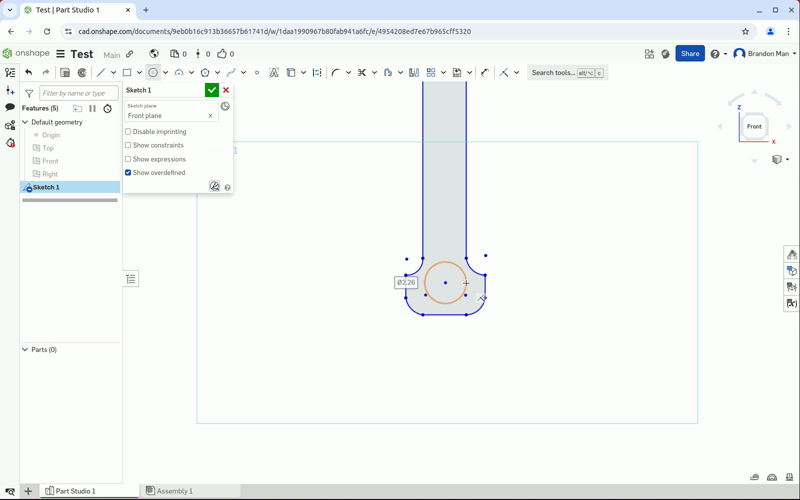
scroll(-6)
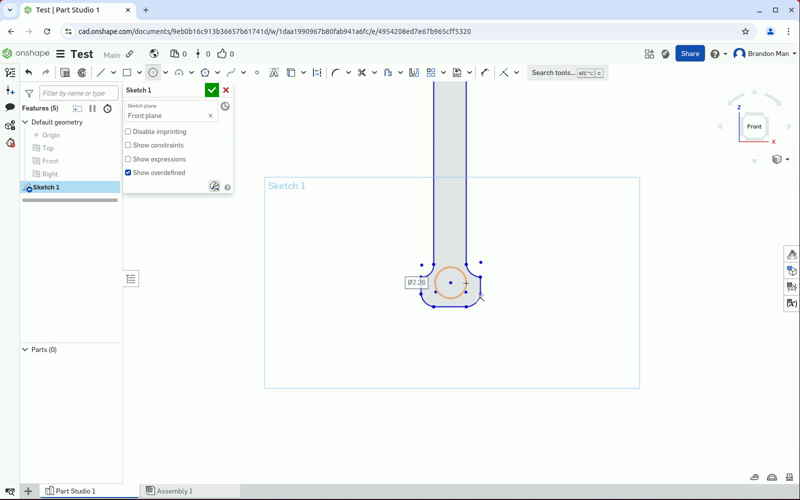
scroll(-6)
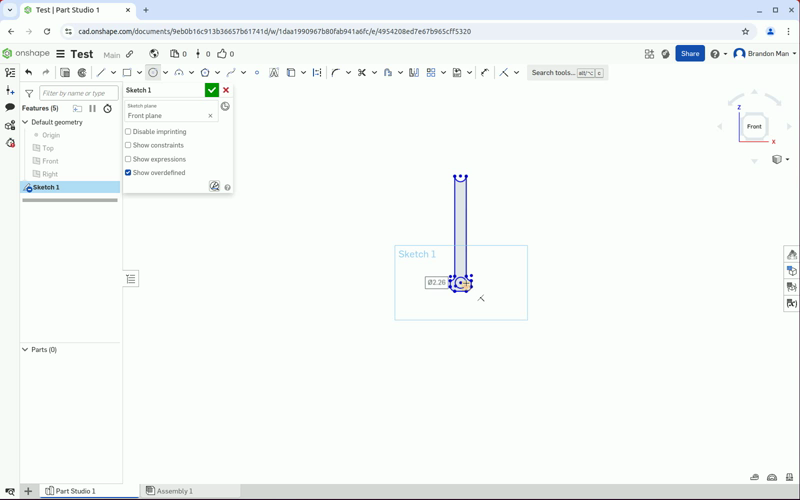
key(esc)
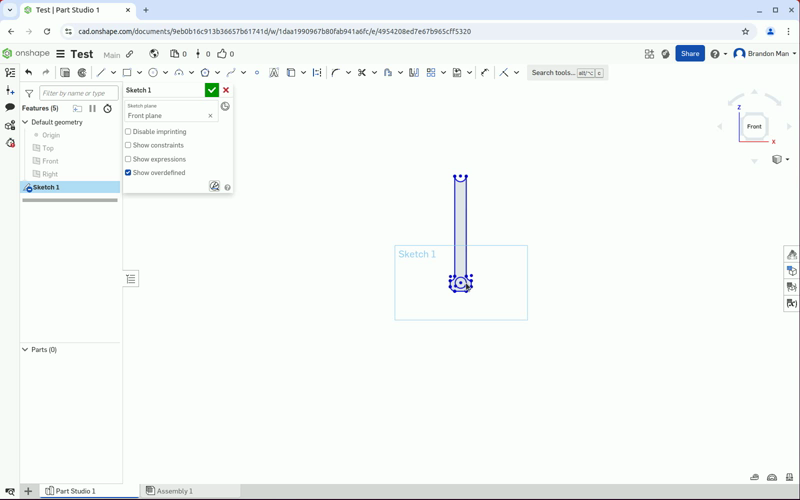
mouse_move(460, 246)
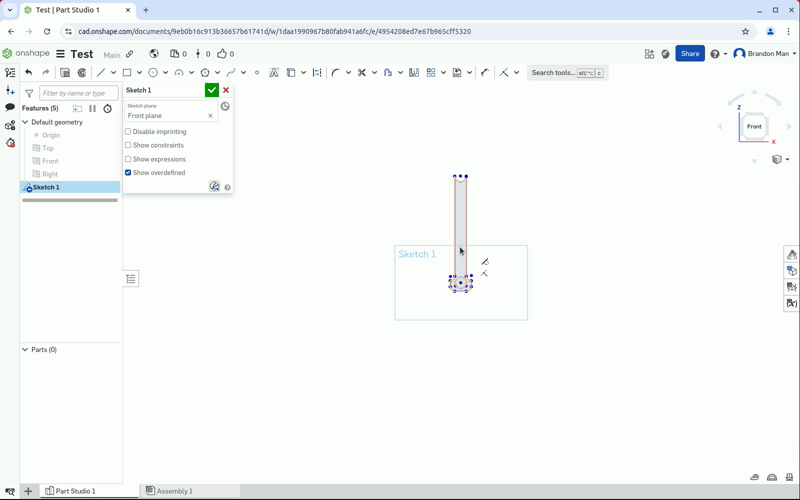
scroll(6)
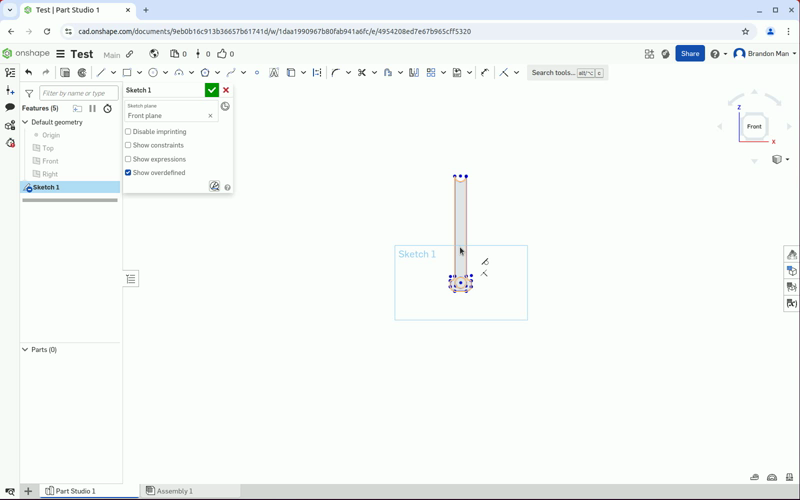
scroll(6)
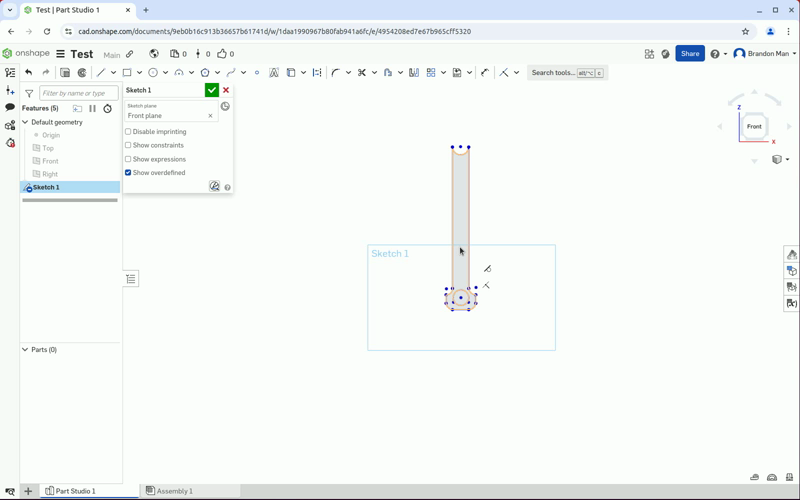
scroll(6)
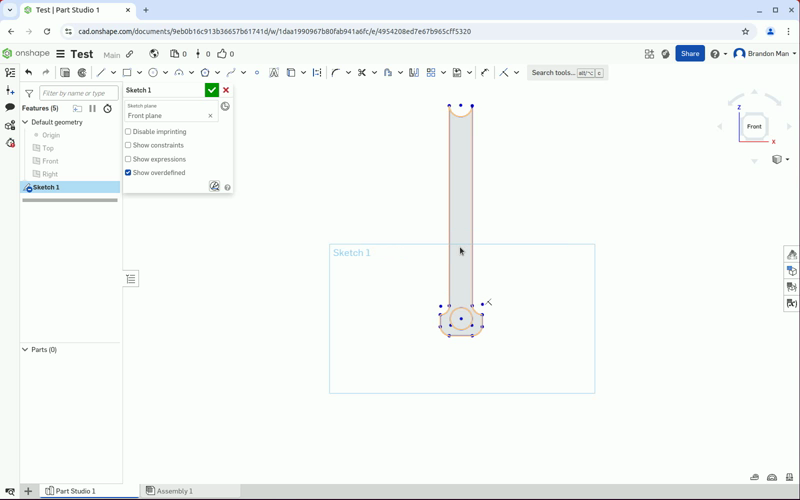
scroll(6)
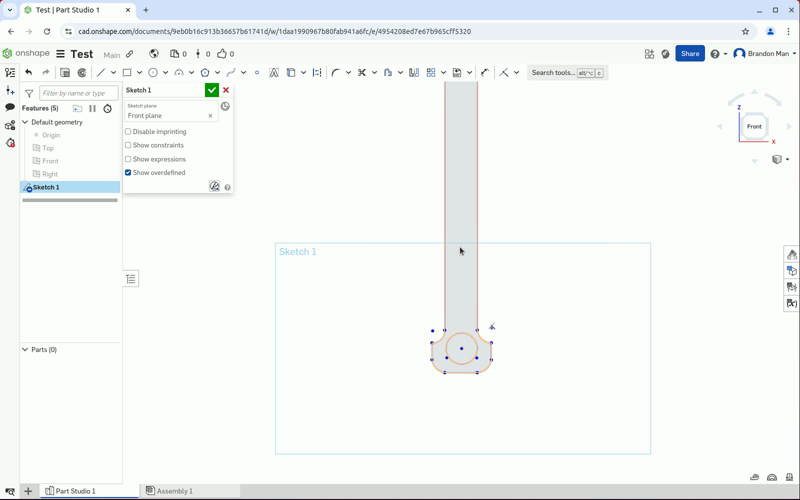
scroll(6)
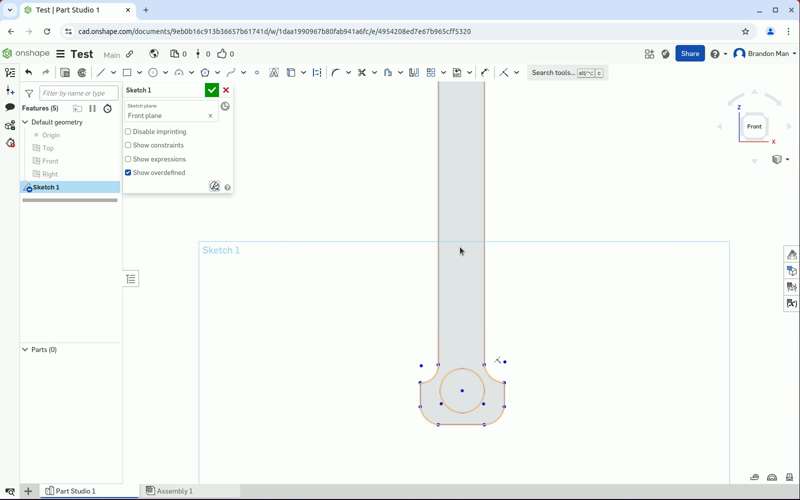
scroll(6)
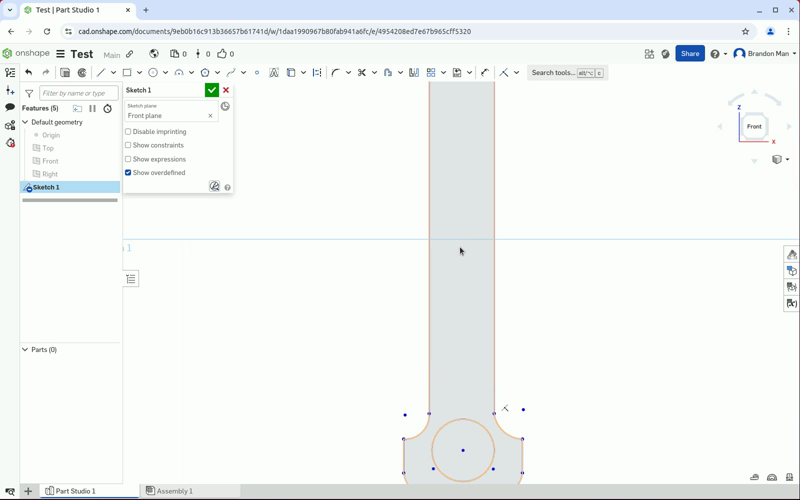
scroll(6)
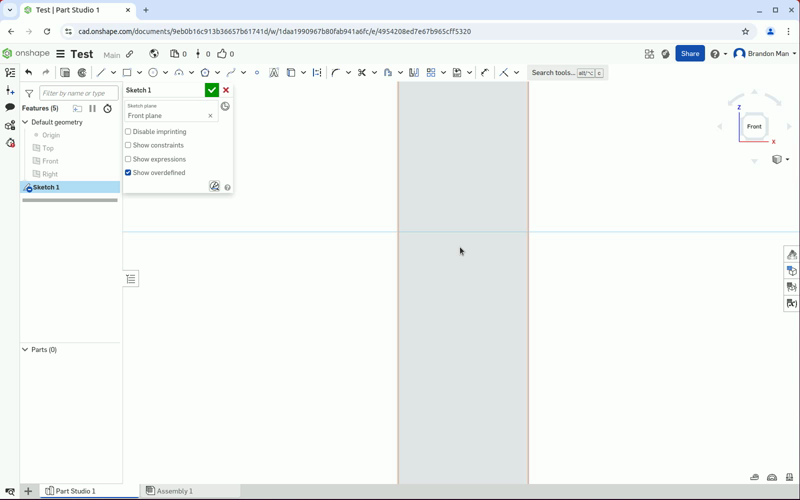
click(460, 246)
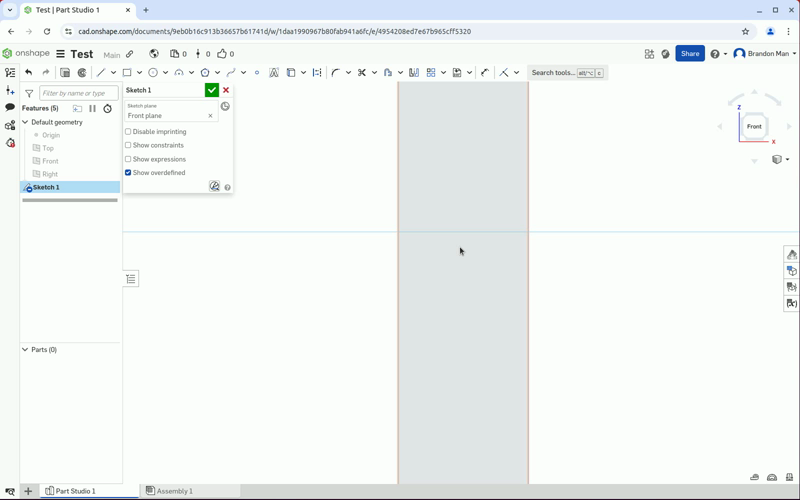
scroll(-6)
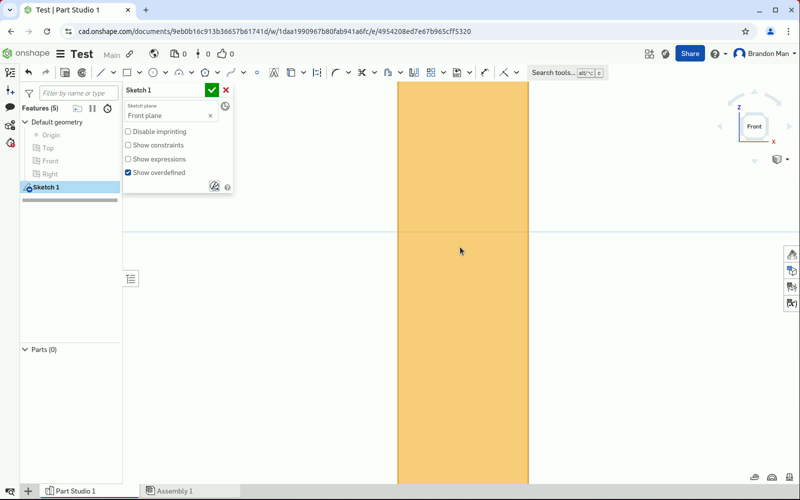
scroll(-6)
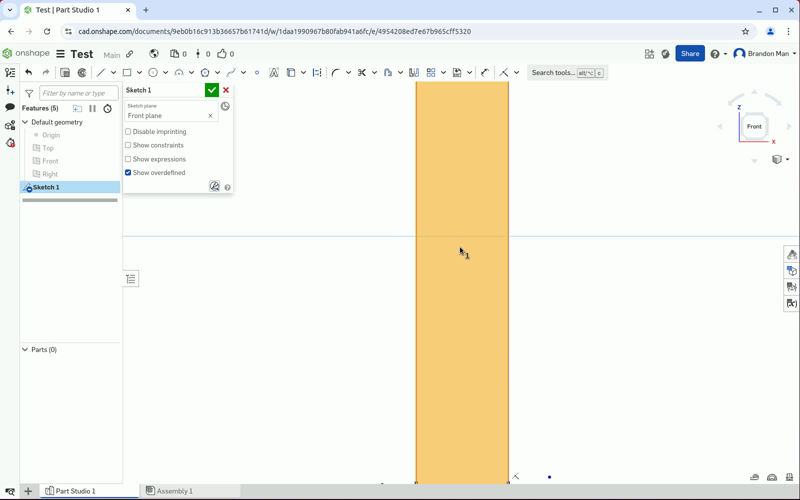
scroll(-6)
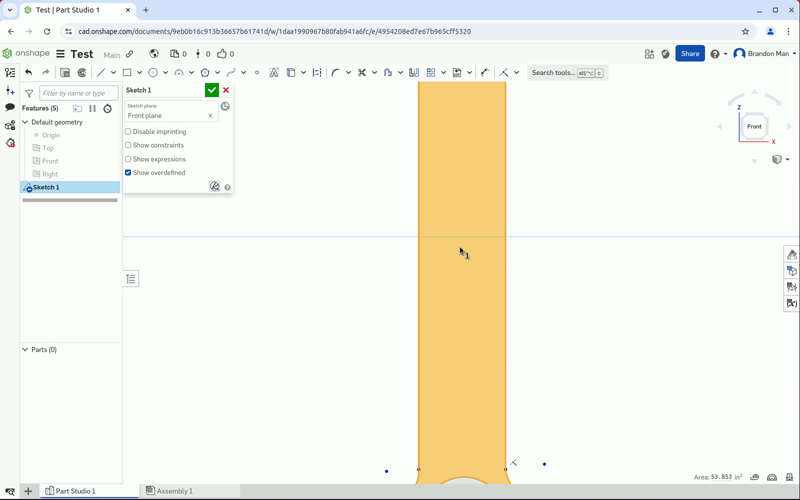
scroll(-6)
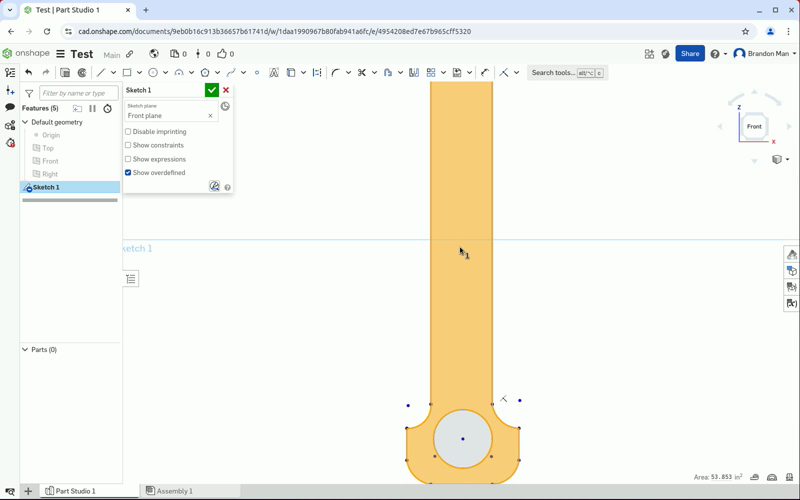
scroll(-6)
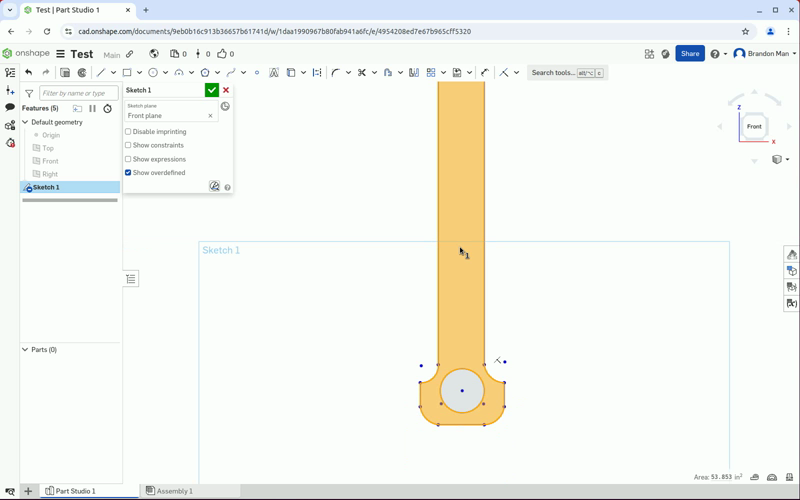
scroll(-6)
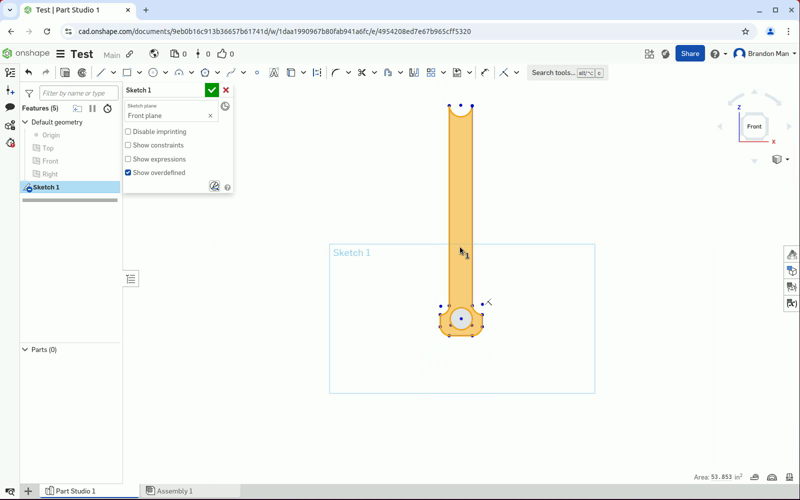
scroll(-6)
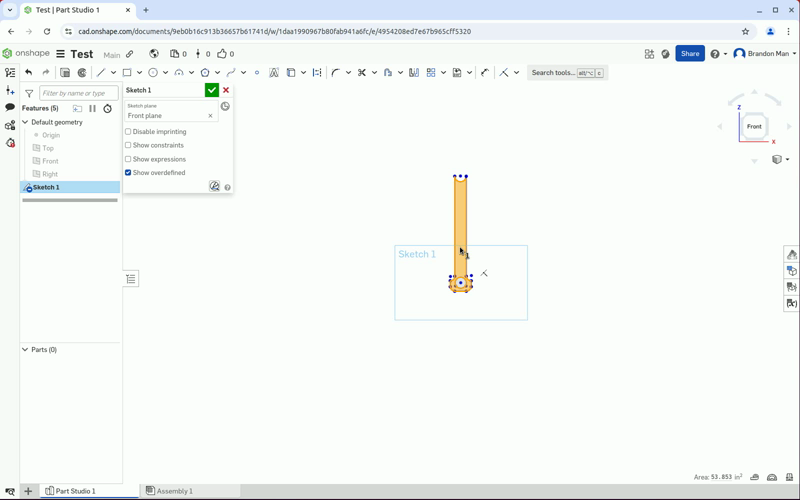
mouse_move(73, 352)
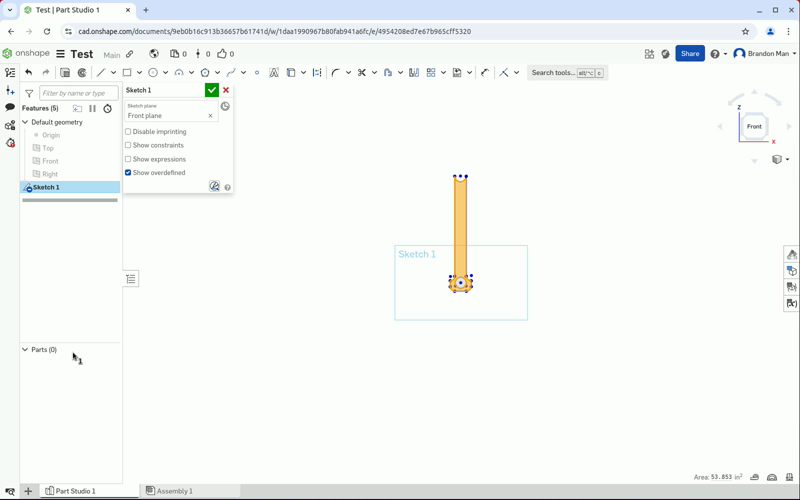
key(shift+y)
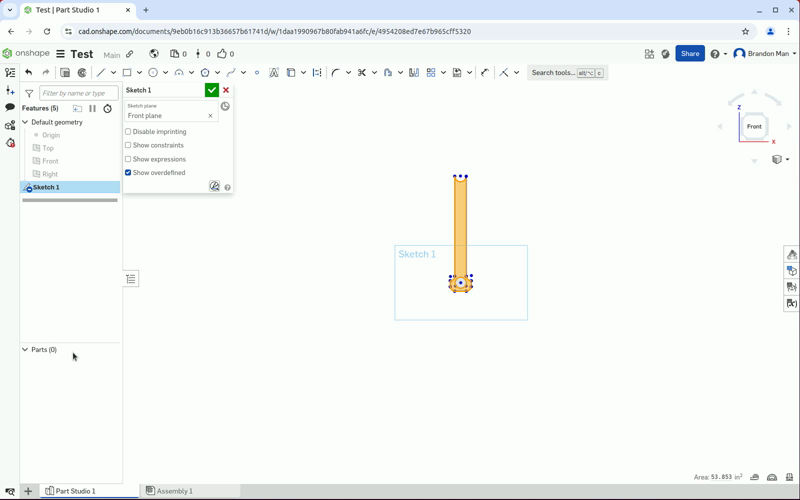
key(shift+e)
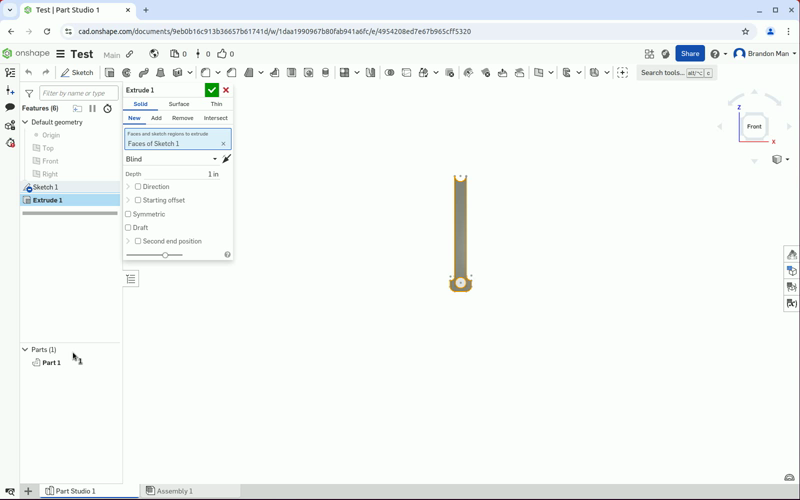
mouse_move(143, 106)
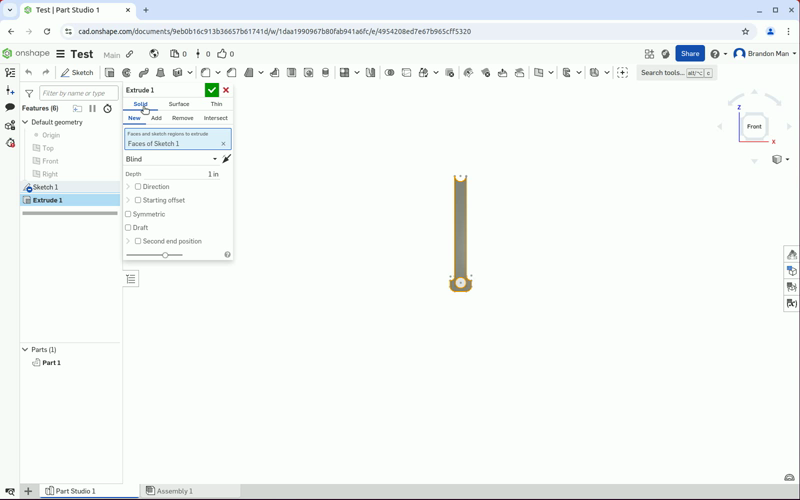
click(143, 106)
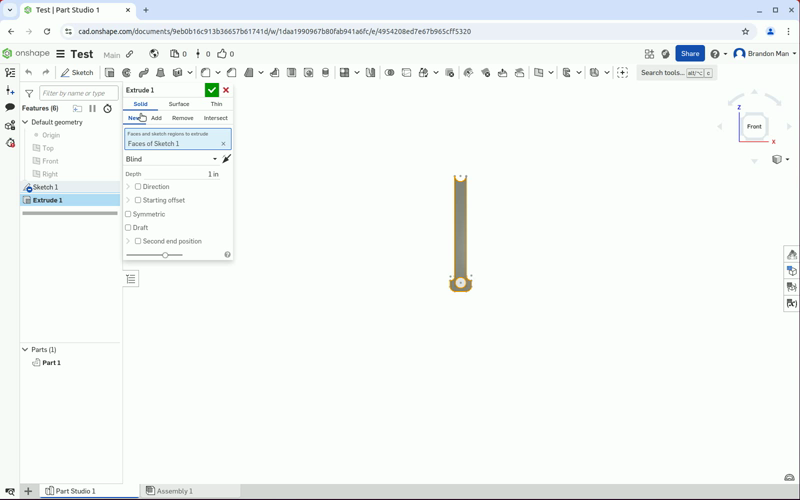
mouse_move(137, 120)
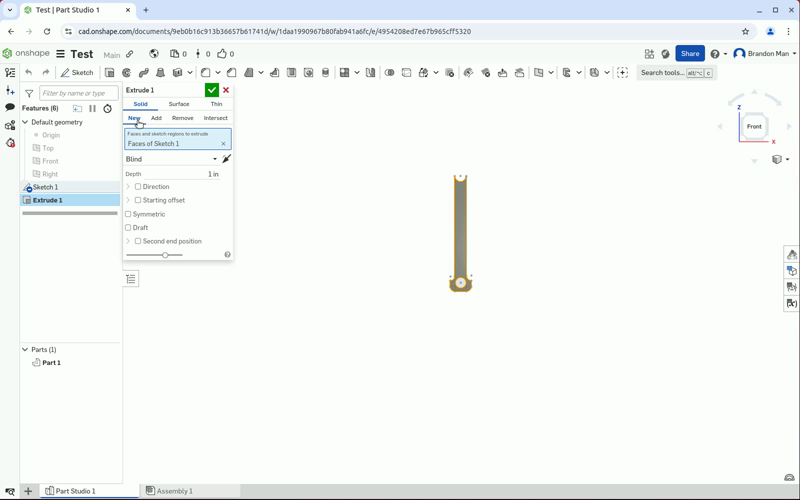
click(137, 120)
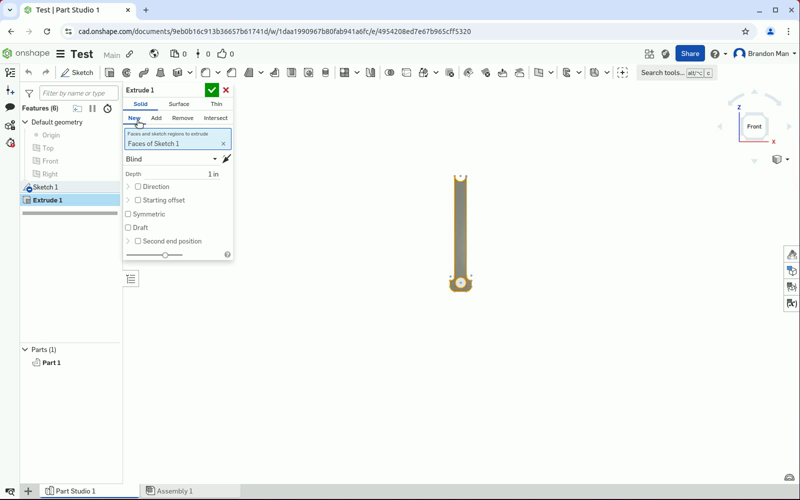
key(tab, 4)
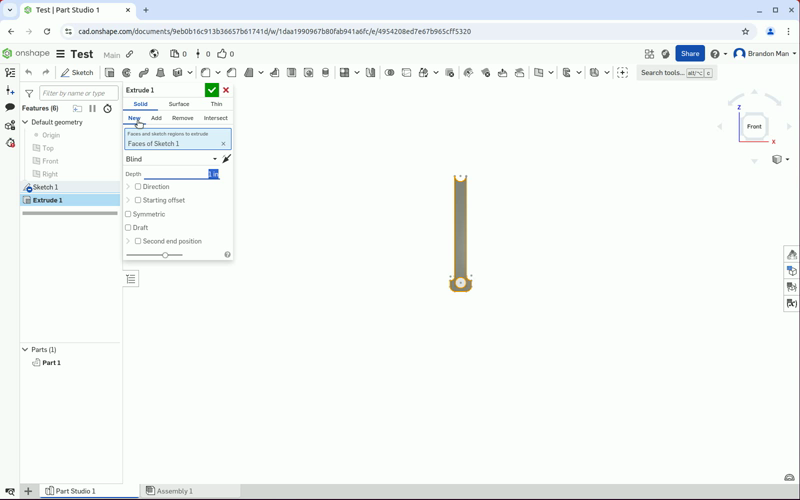
text(1.444)
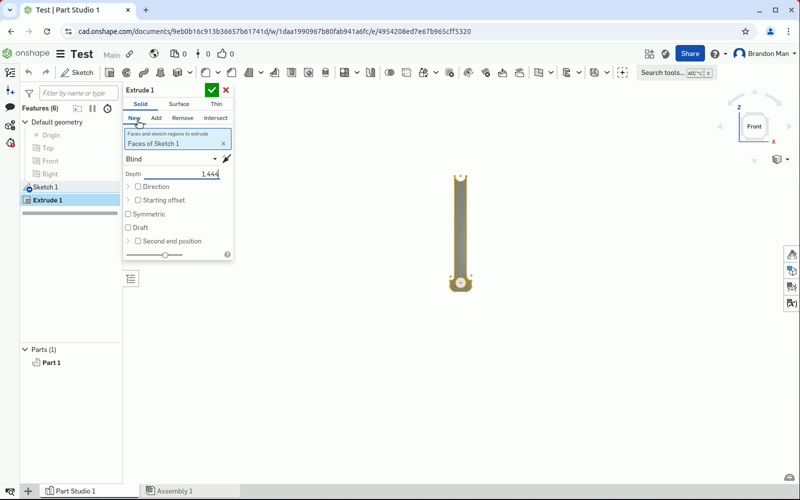
key(enter)
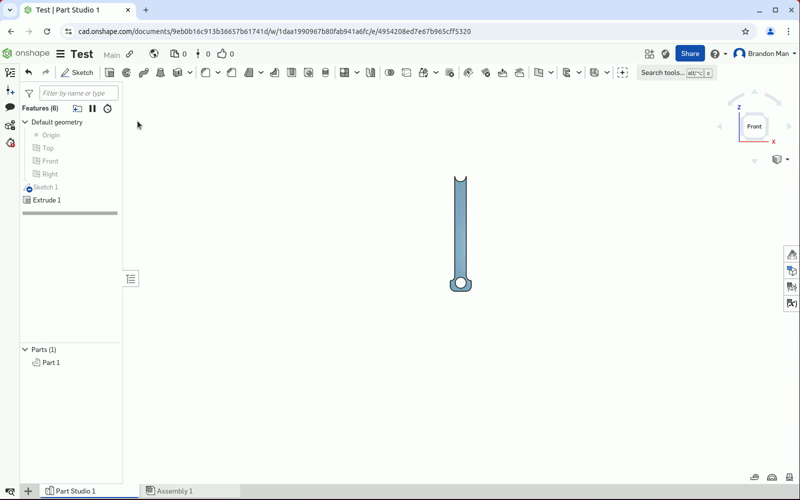
key(shift+h)
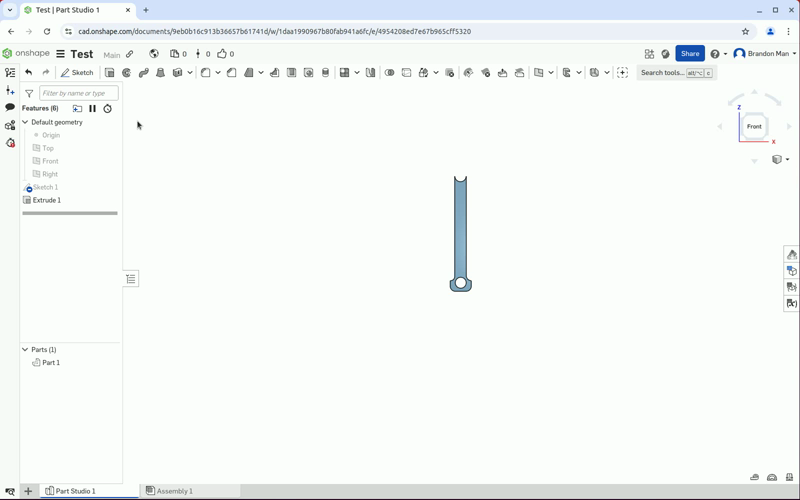
key(shift+h)
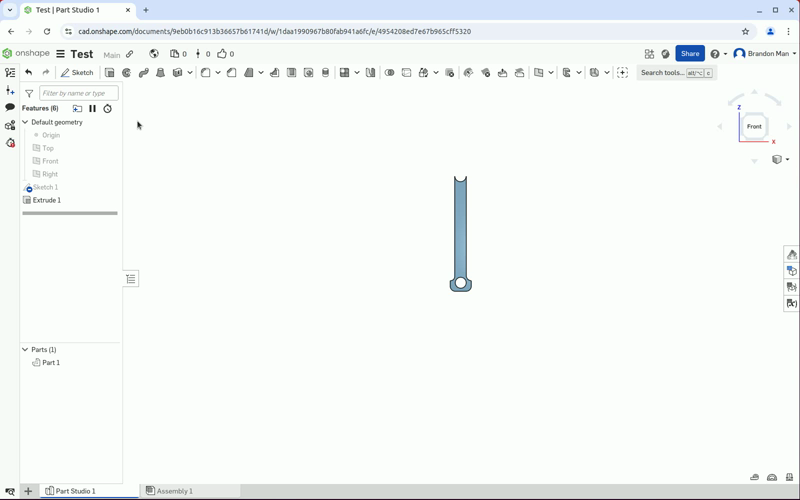
mouse_move(73, 189)
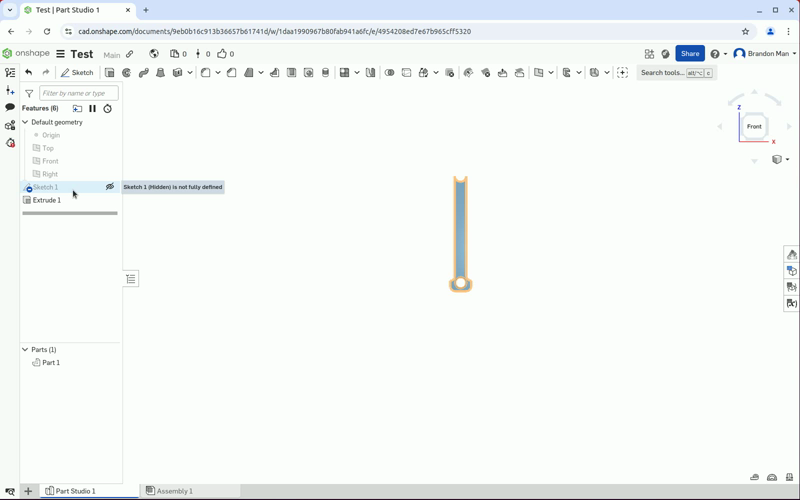
click(73, 189)
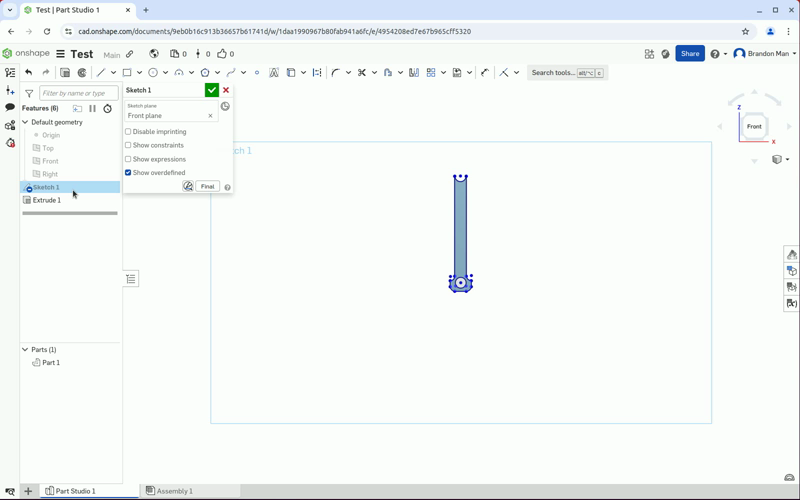
mouse_move(229, 92)
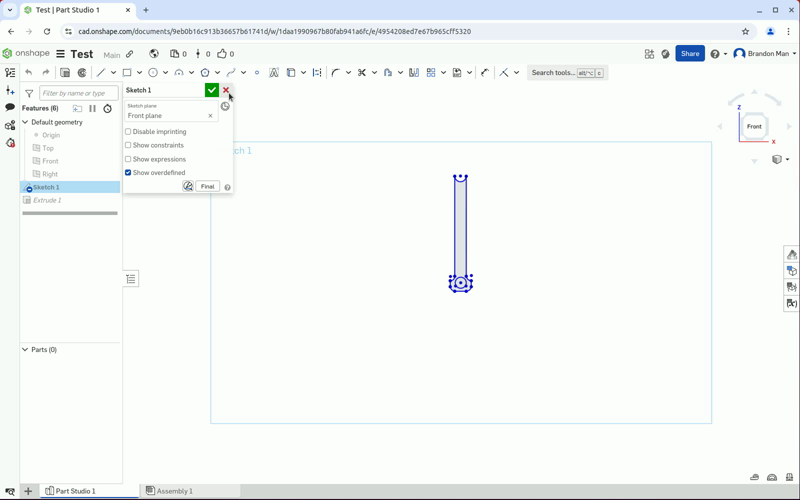
click(229, 92)
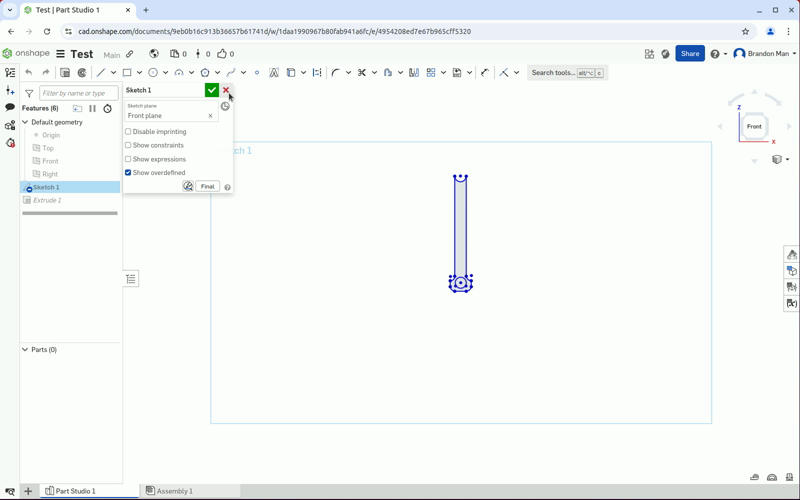
key(shift+s)
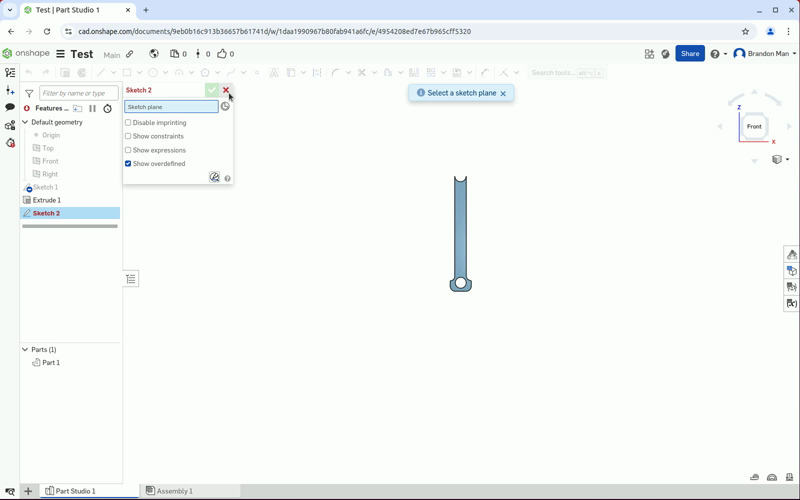
mouse_move(73, 163)
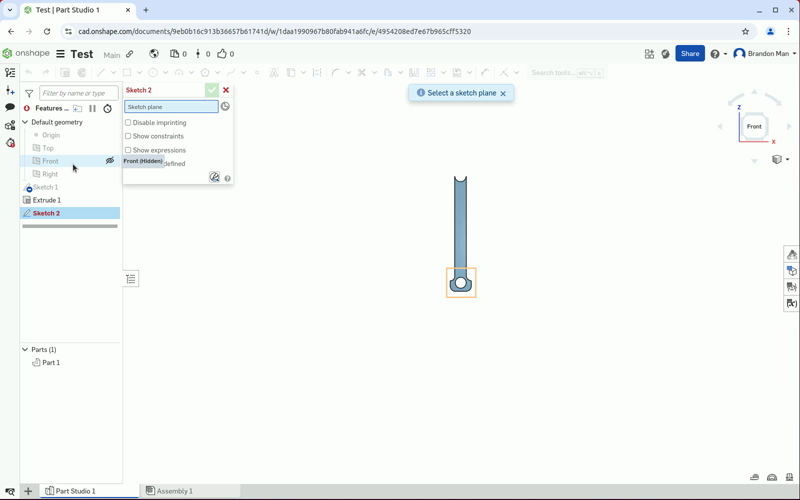
click(73, 163)
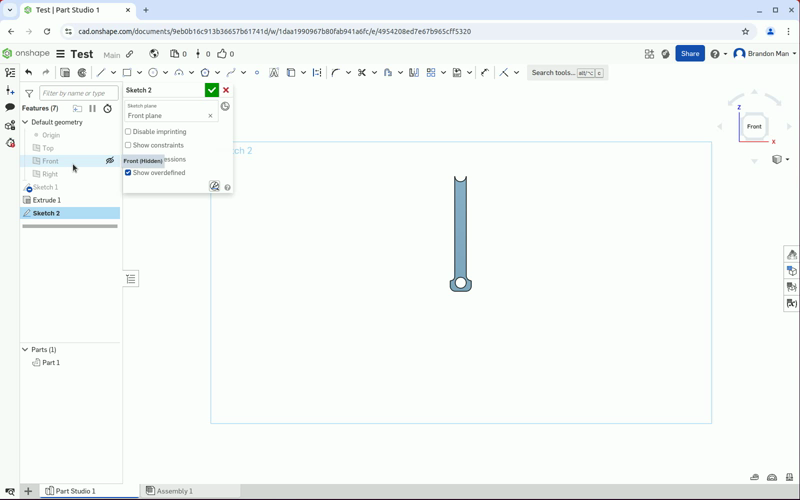
mouse_move(73, 352)
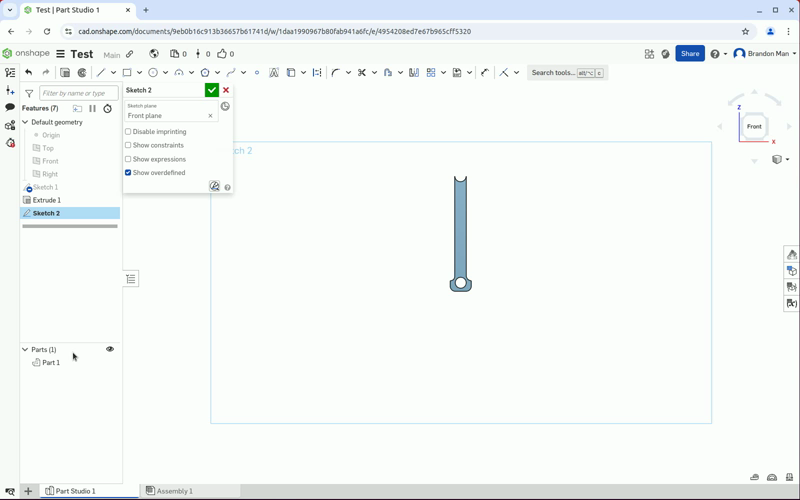
key(y)
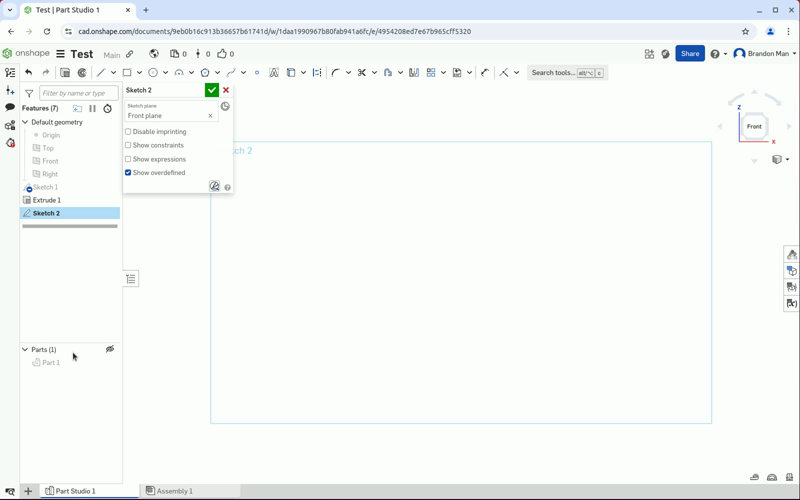
key(a)
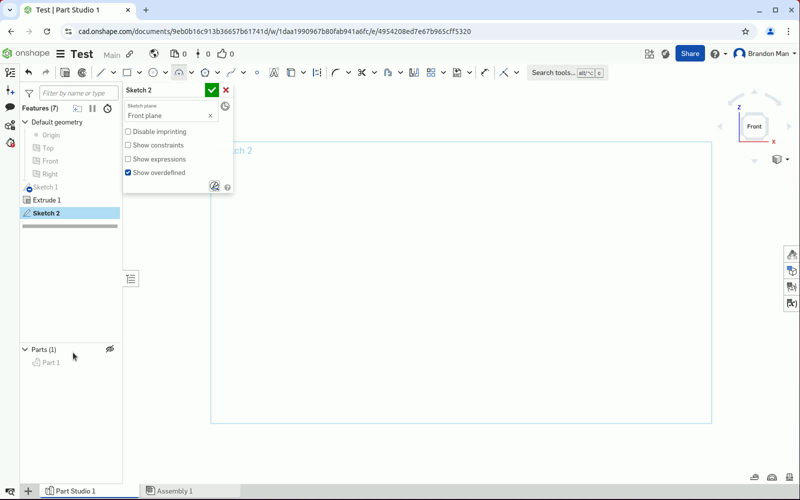
key_down(shift)
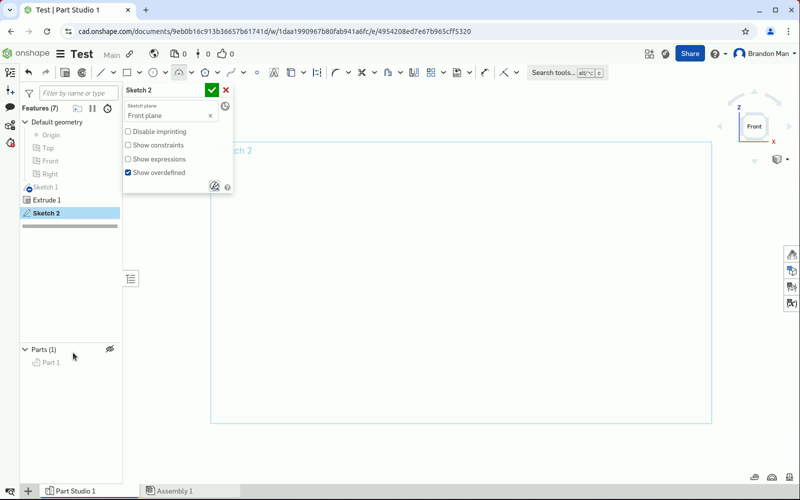
mouse_move(454, 176)
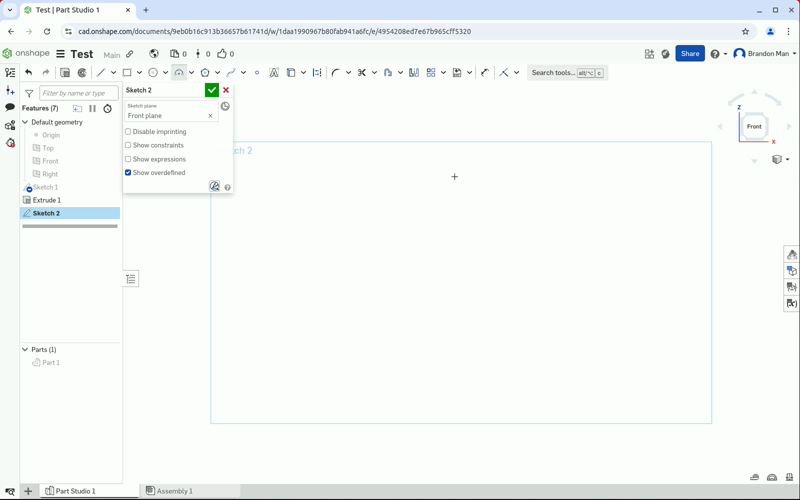
click(454, 176)
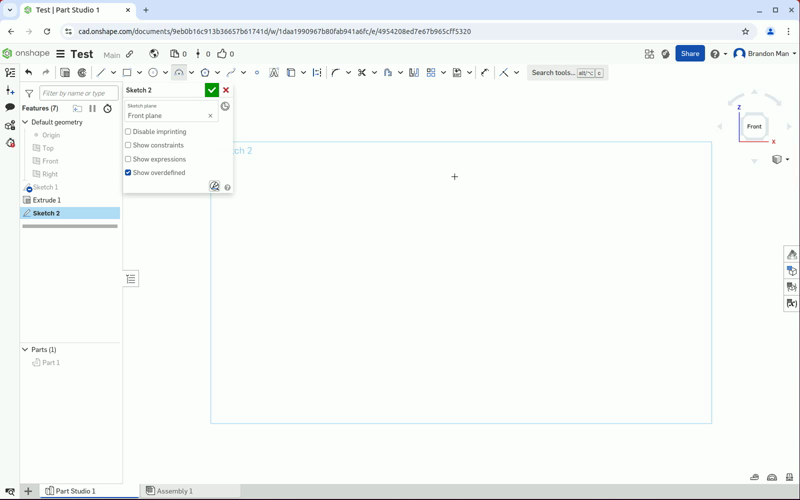
key_up(shift)
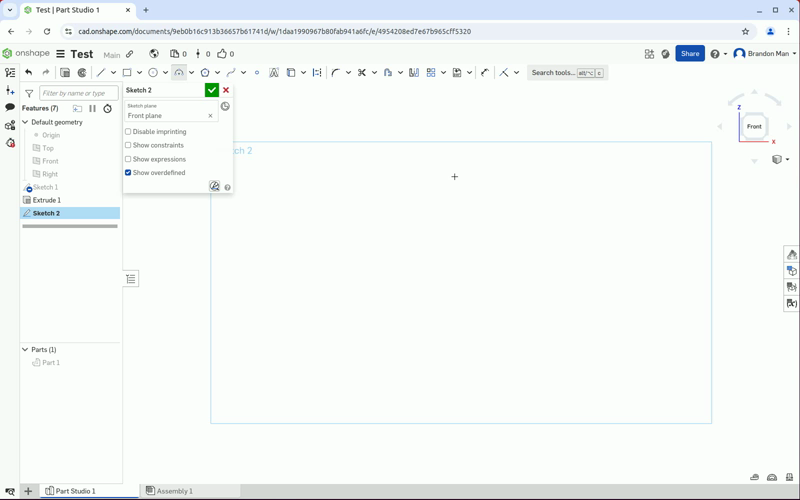
key_down(shift)
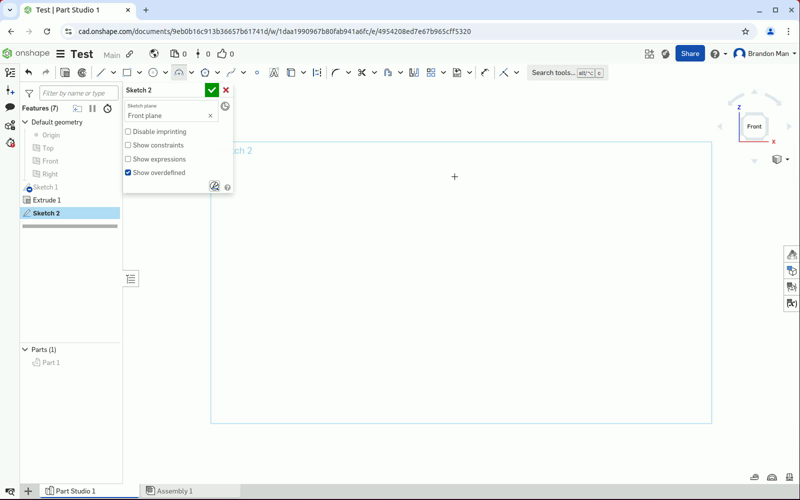
mouse_move(454, 175)
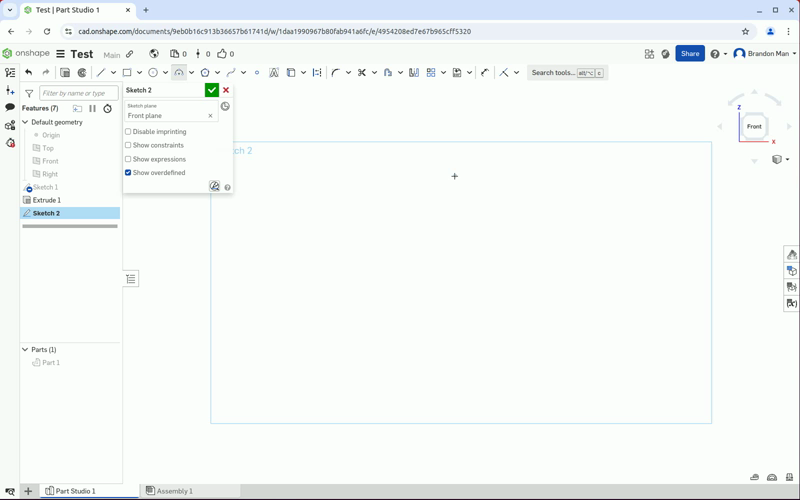
scroll(6)
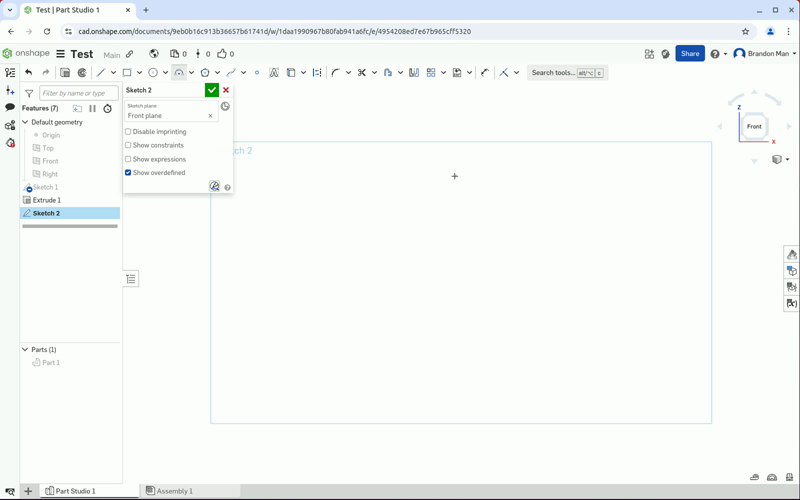
scroll(6)
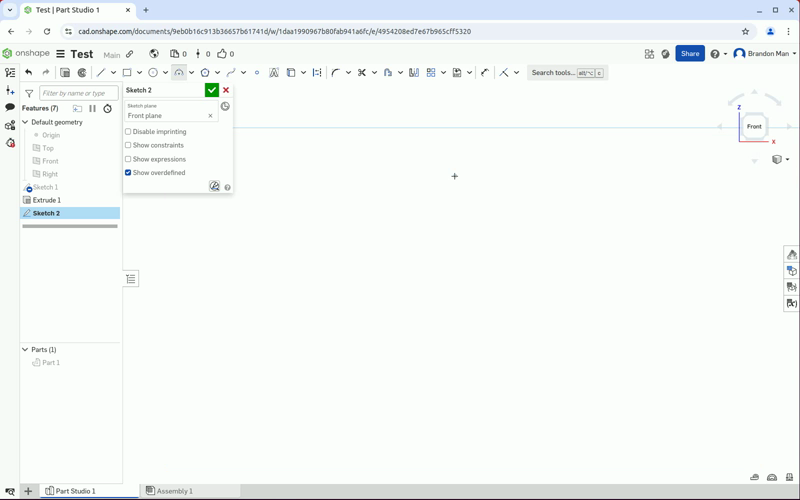
scroll(6)
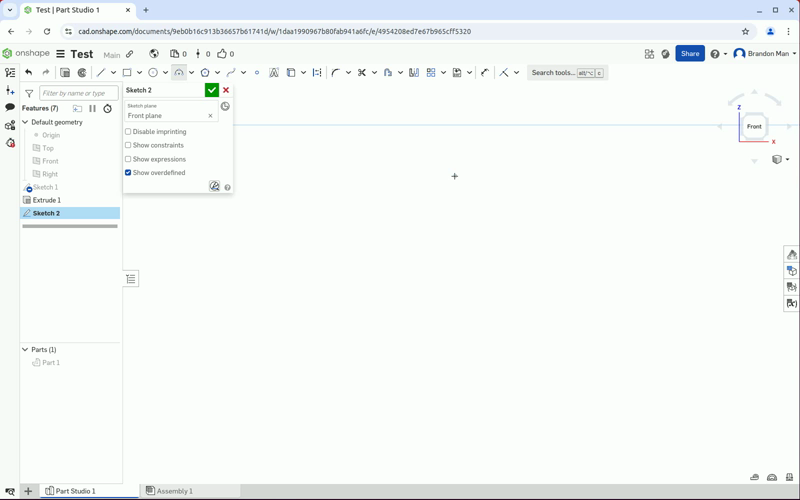
scroll(6)
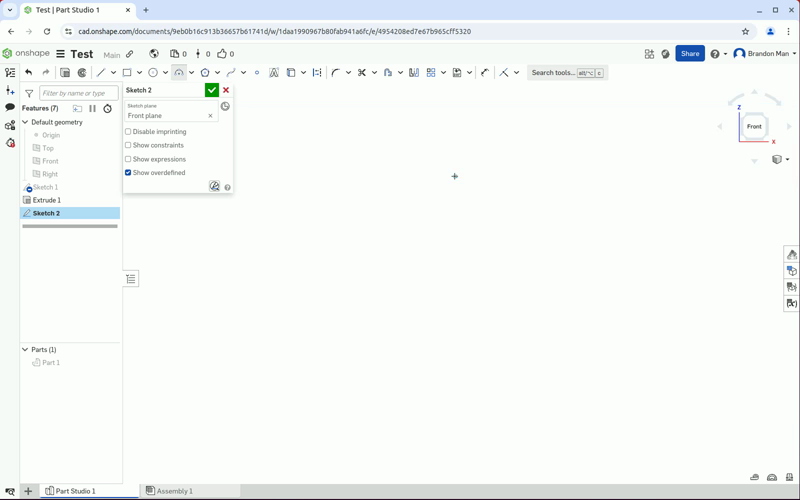
scroll(6)
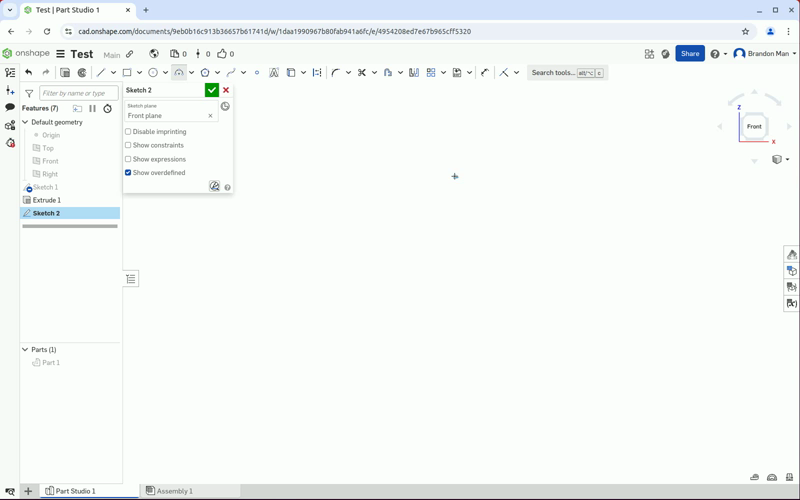
scroll(6)
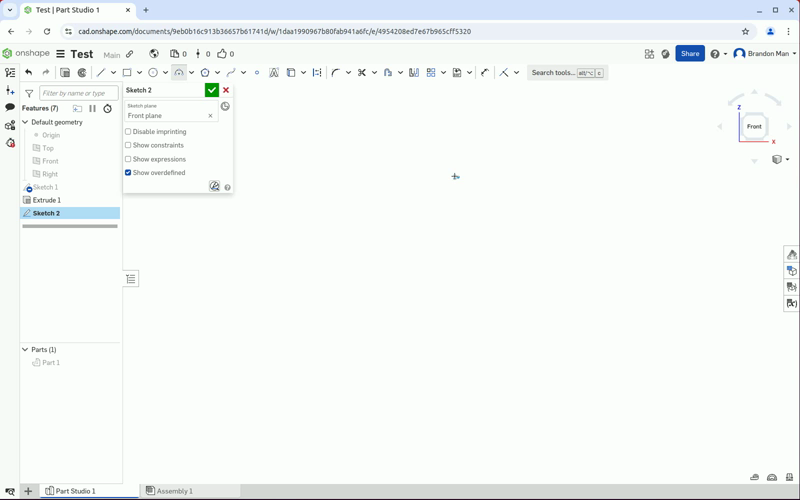
scroll(6)
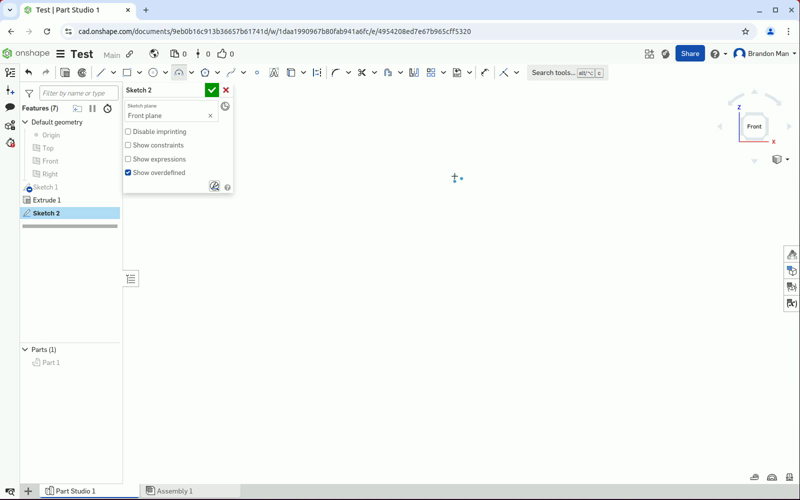
click(454, 175)
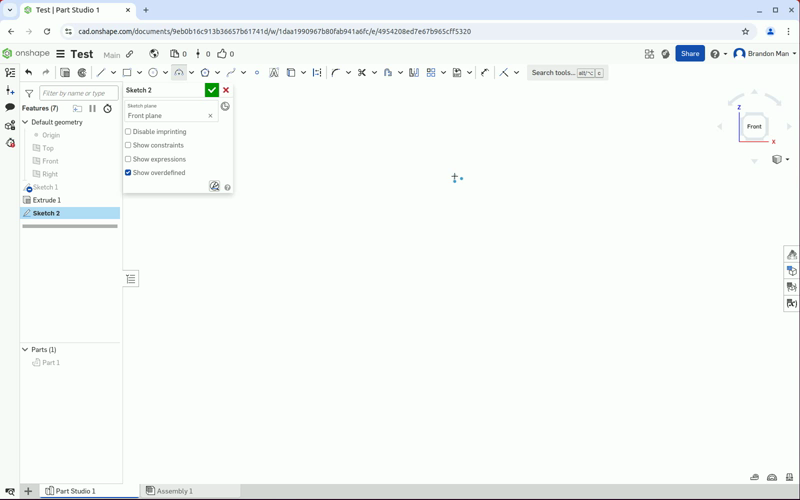
scroll(-6)
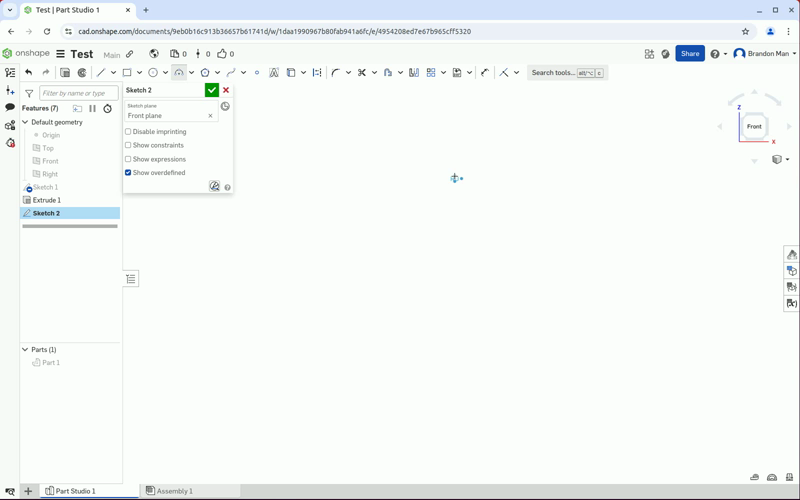
scroll(-6)
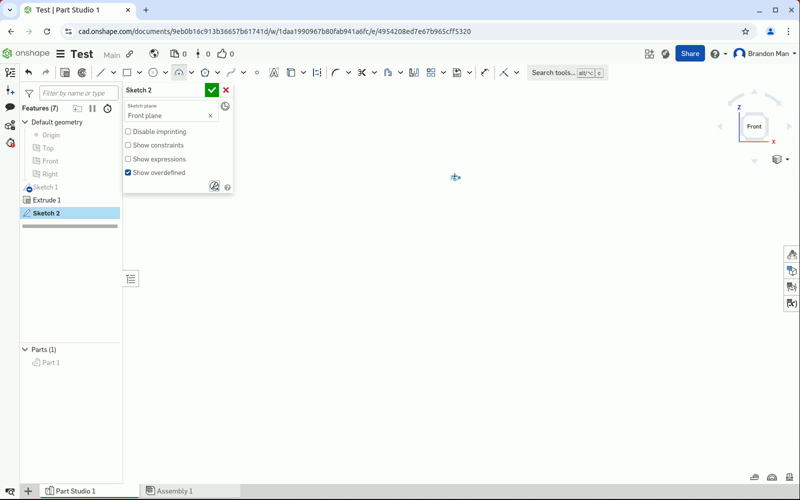
scroll(-6)
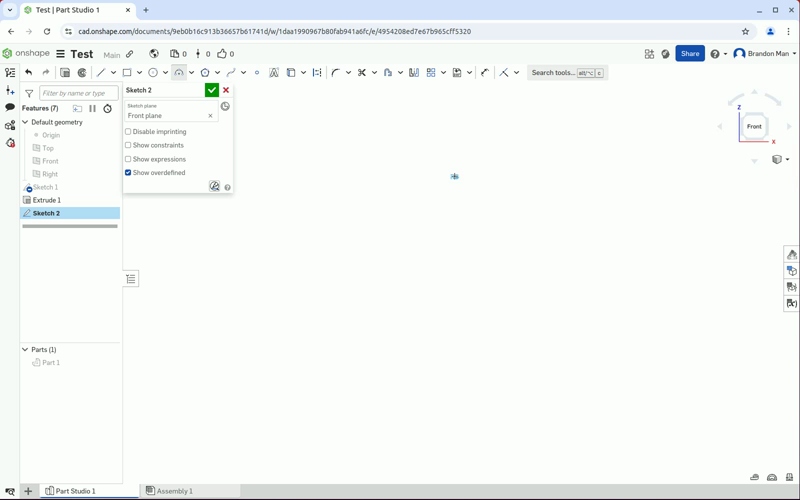
scroll(-6)
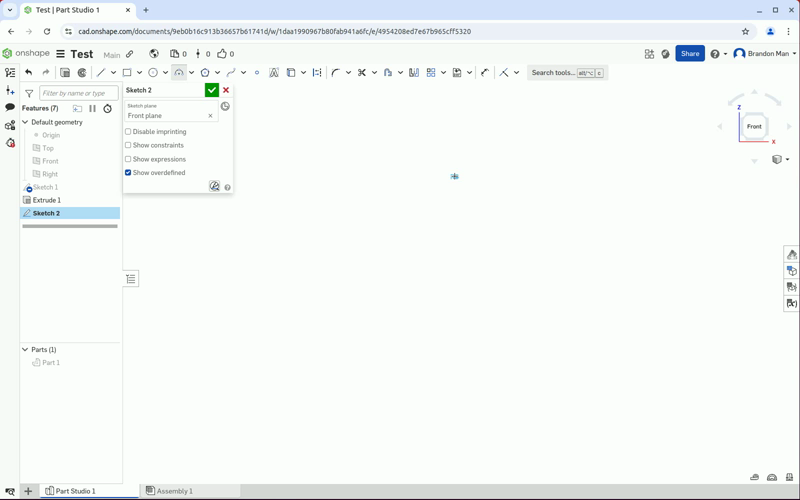
scroll(-6)
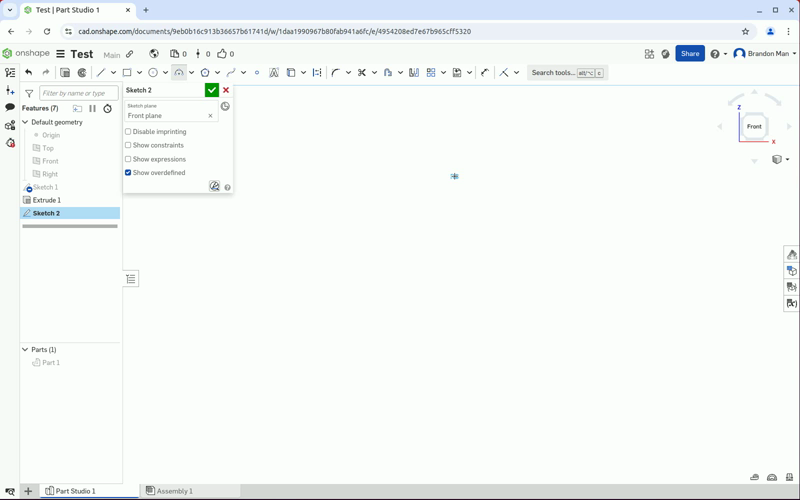
scroll(-6)
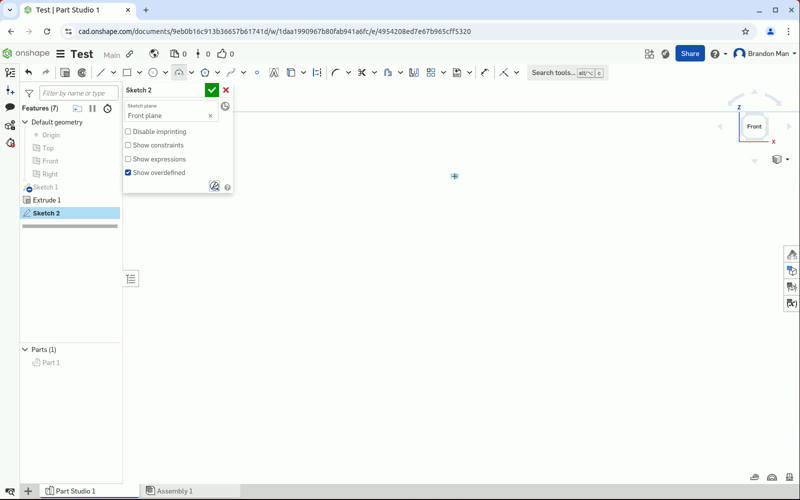
scroll(-6)
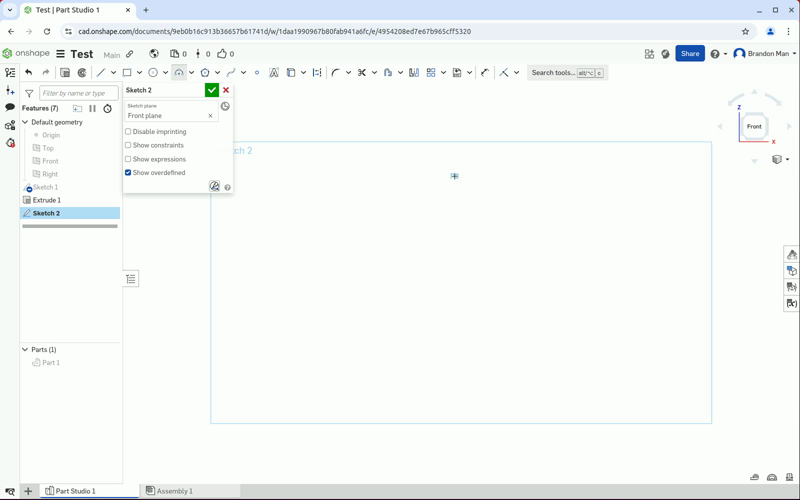
mouse_move(465, 176)
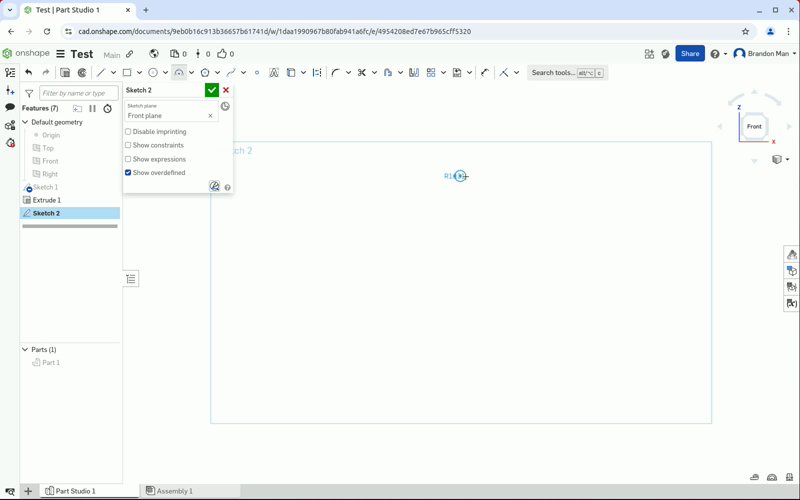
scroll(6)
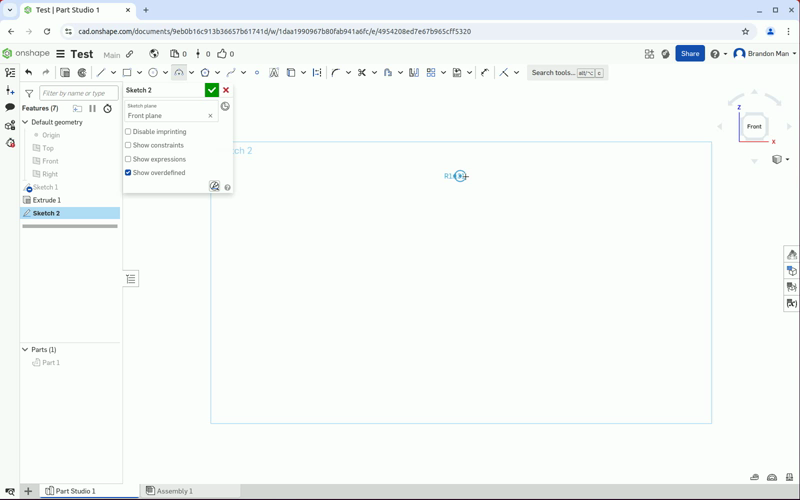
scroll(6)
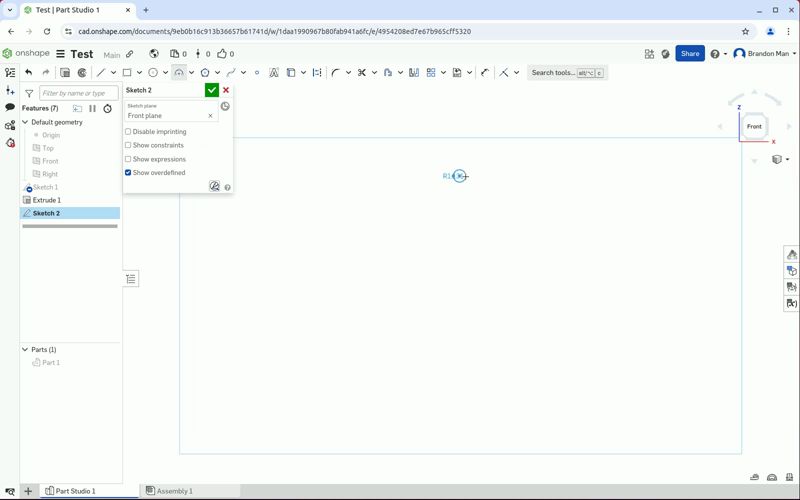
scroll(6)
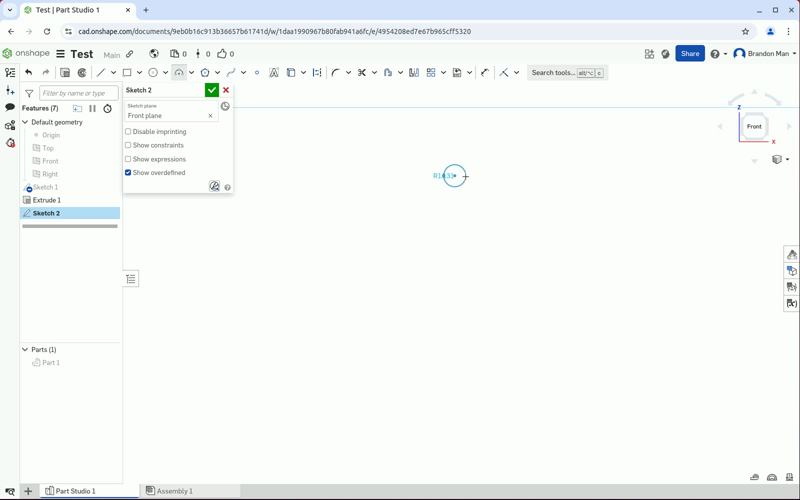
scroll(6)
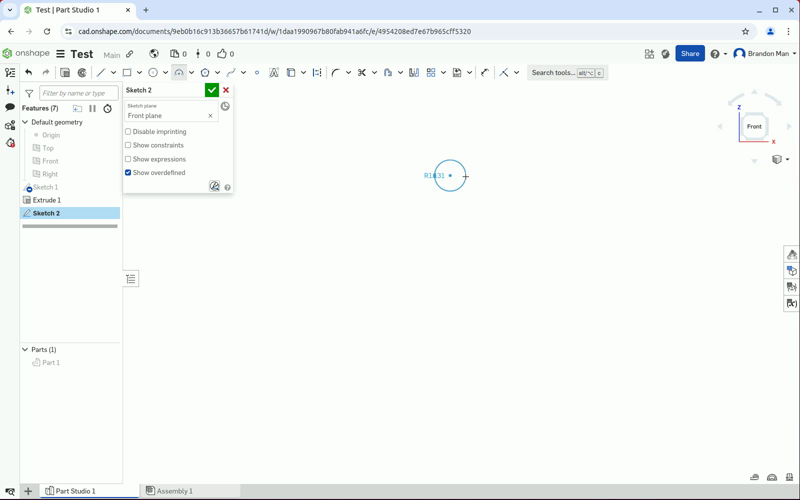
scroll(6)
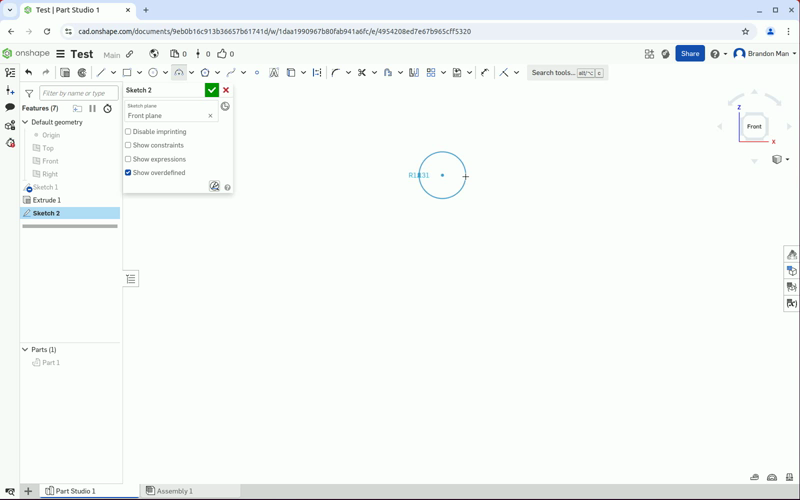
scroll(6)
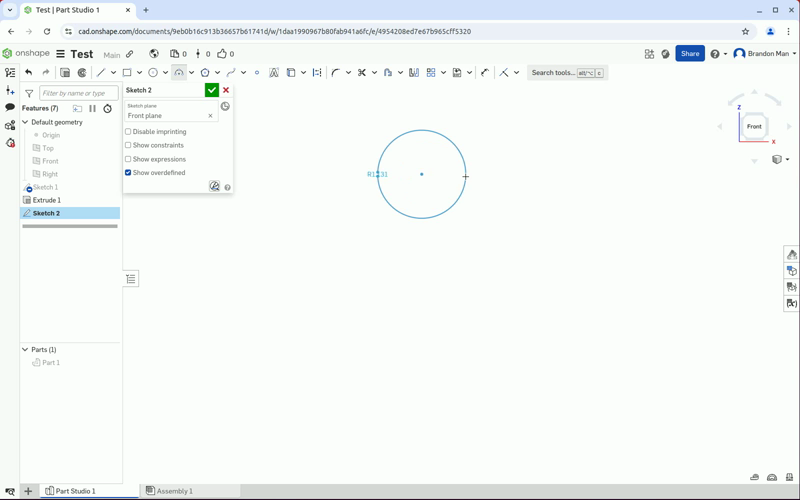
scroll(6)
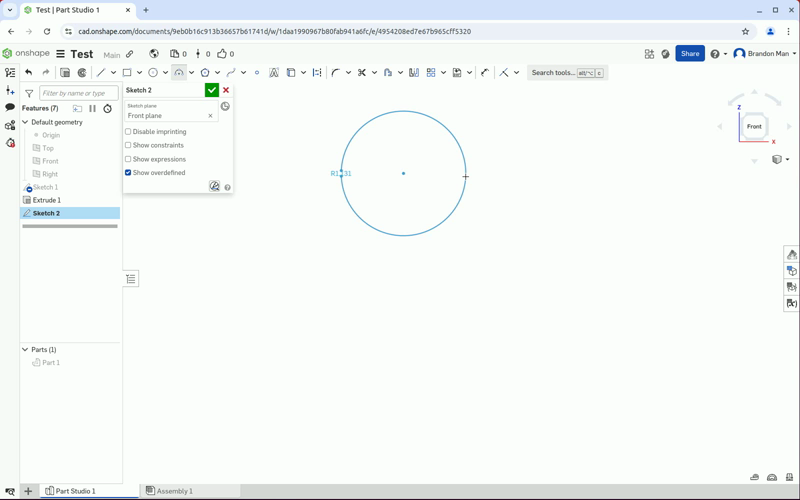
click(465, 176)
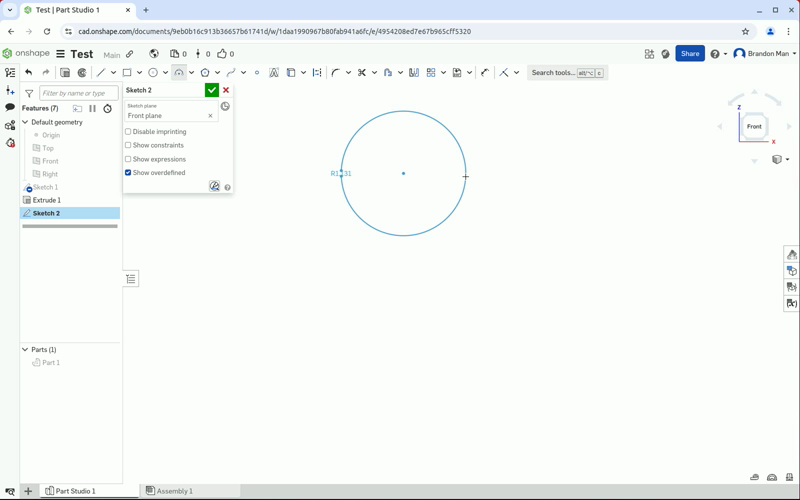
scroll(-6)
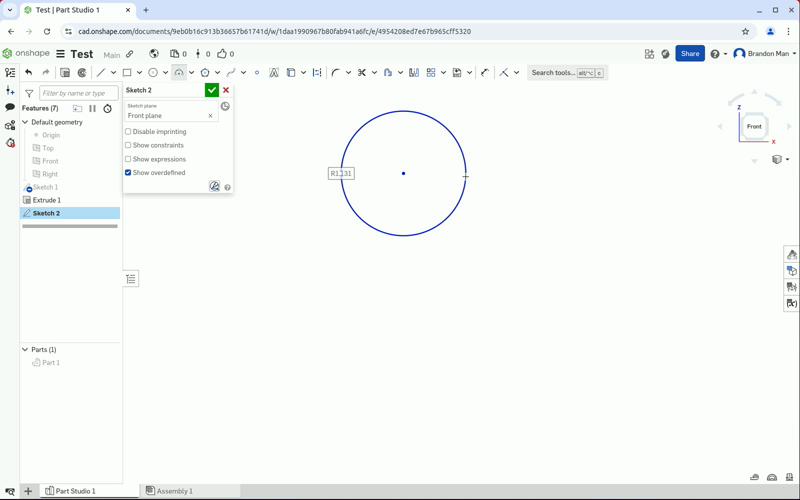
scroll(-6)
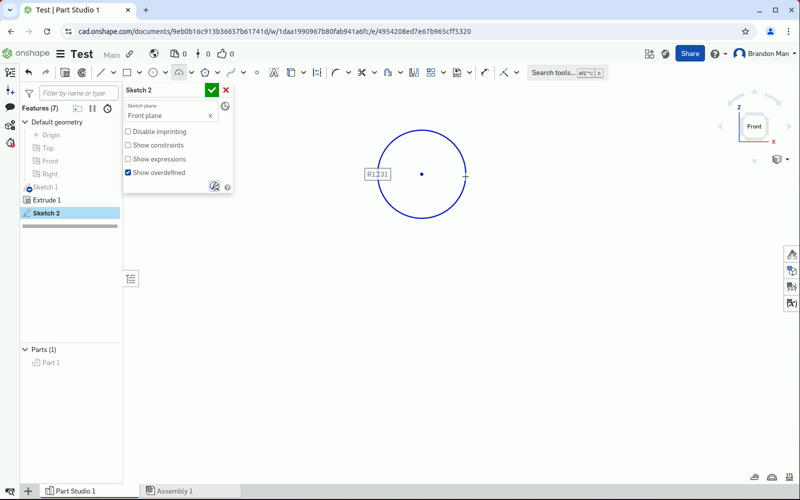
scroll(-6)
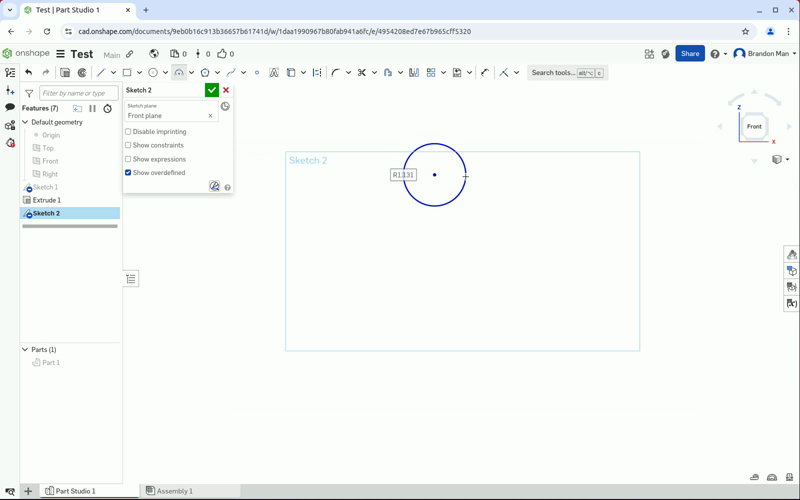
scroll(-6)
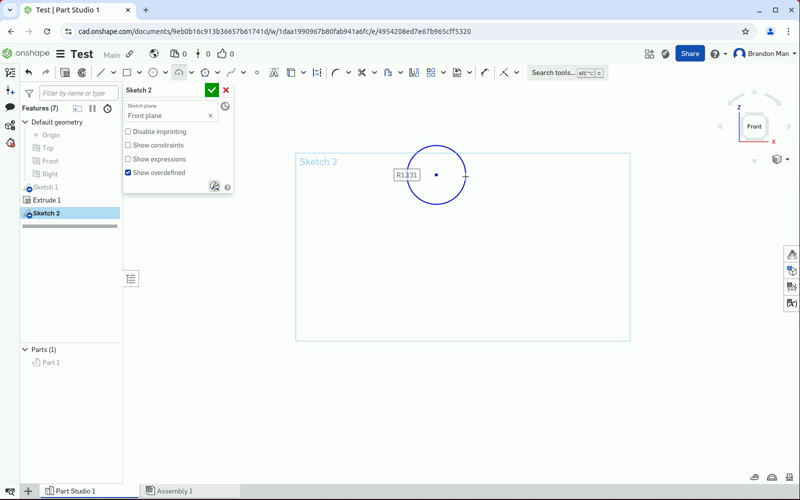
scroll(-6)
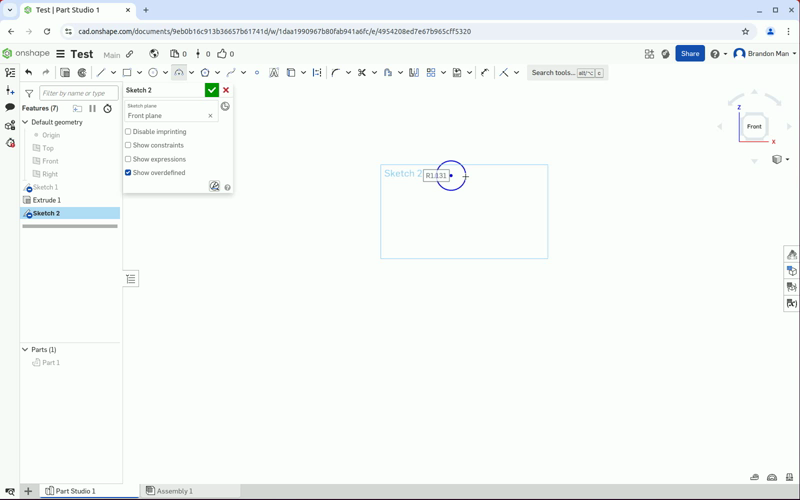
scroll(-6)
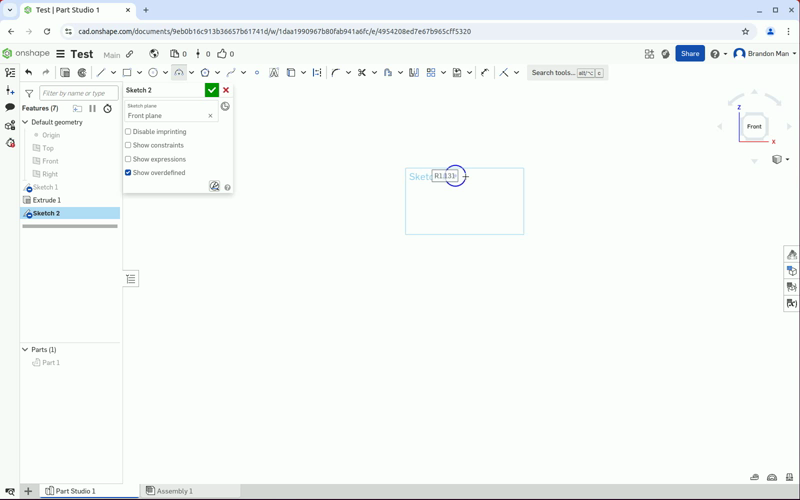
scroll(-6)
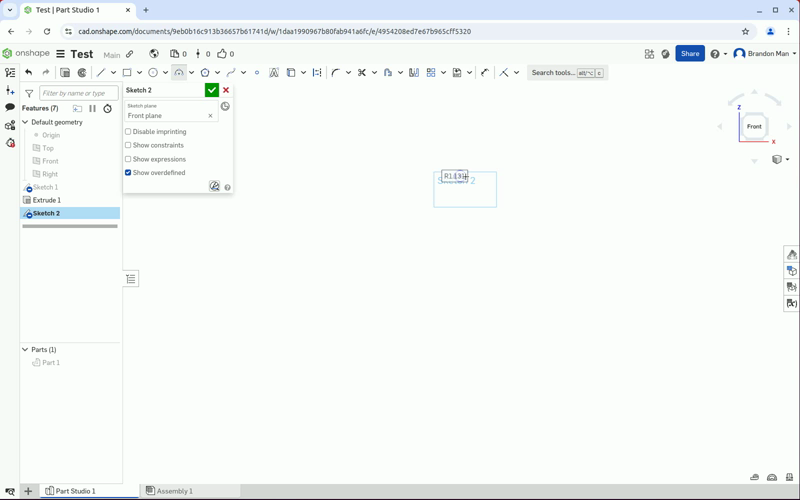
key_up(shift)
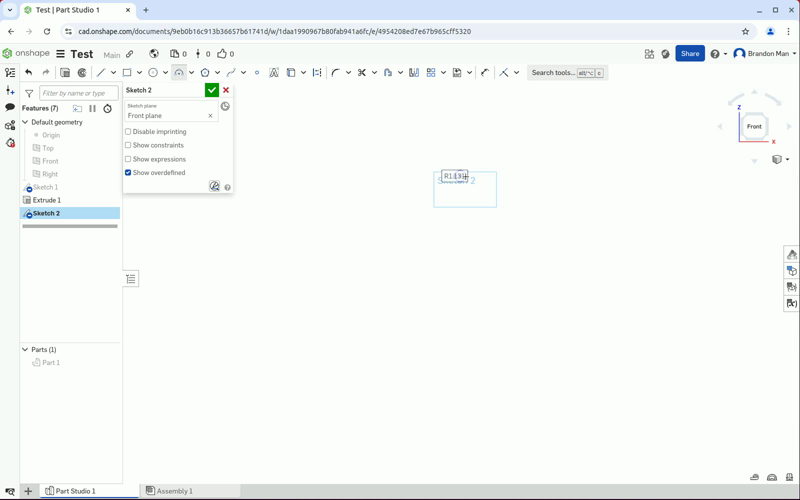
key(esc)
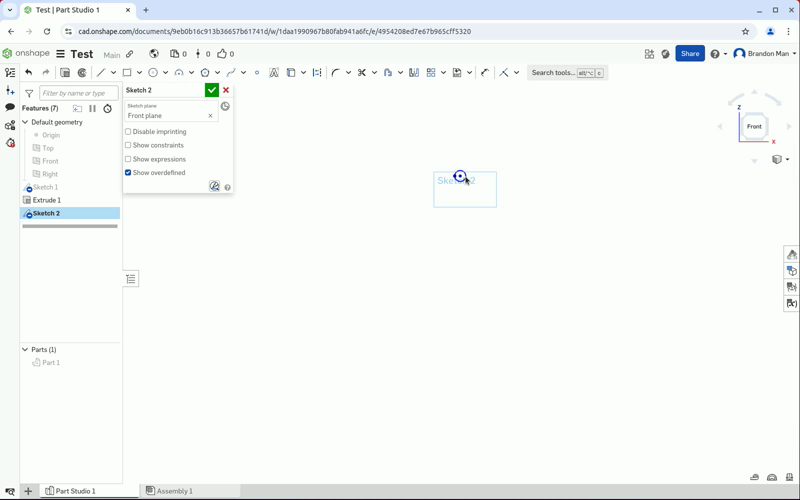
key(l)
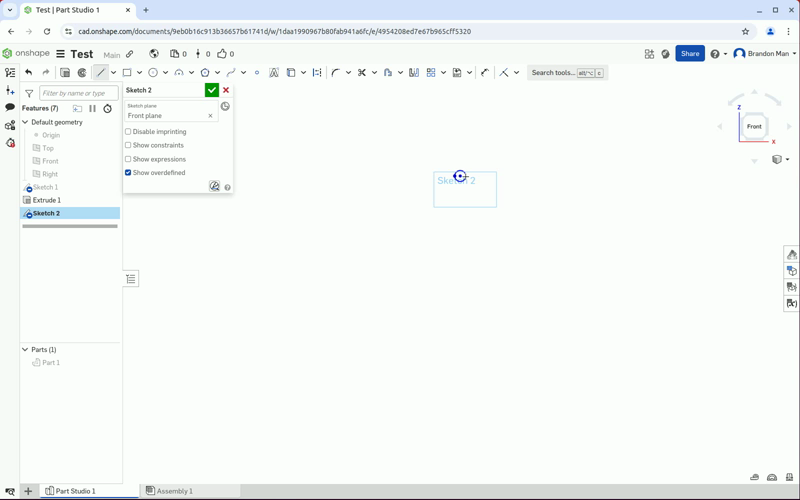
mouse_move(454, 175)
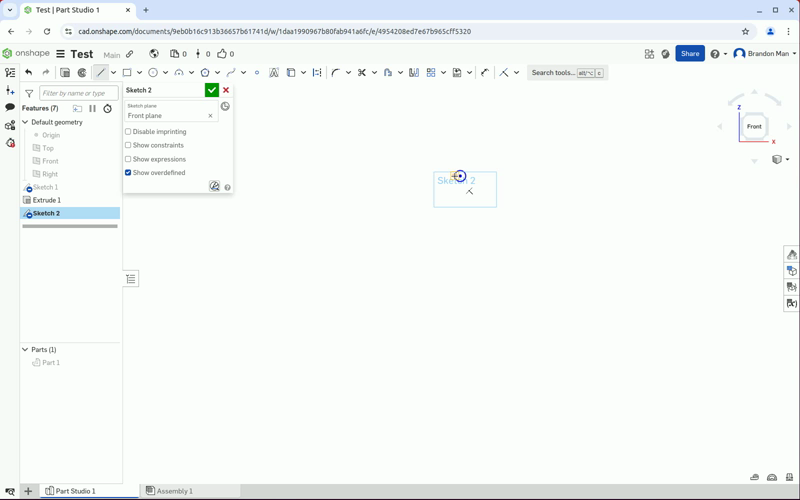
scroll(6)
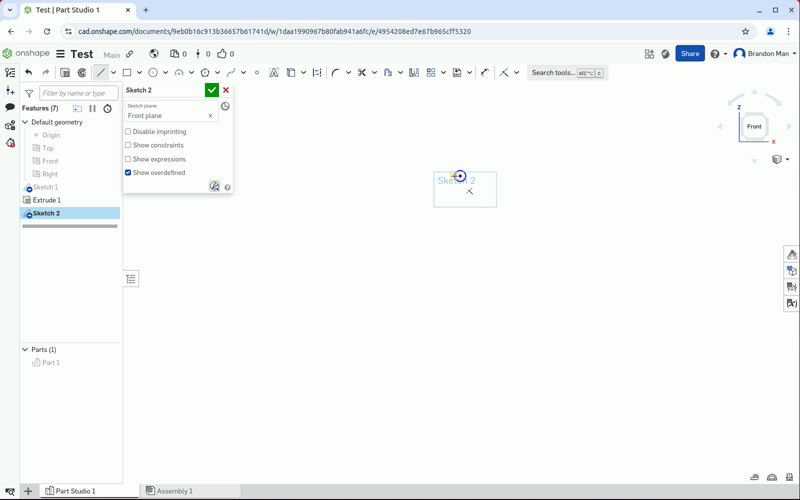
scroll(6)
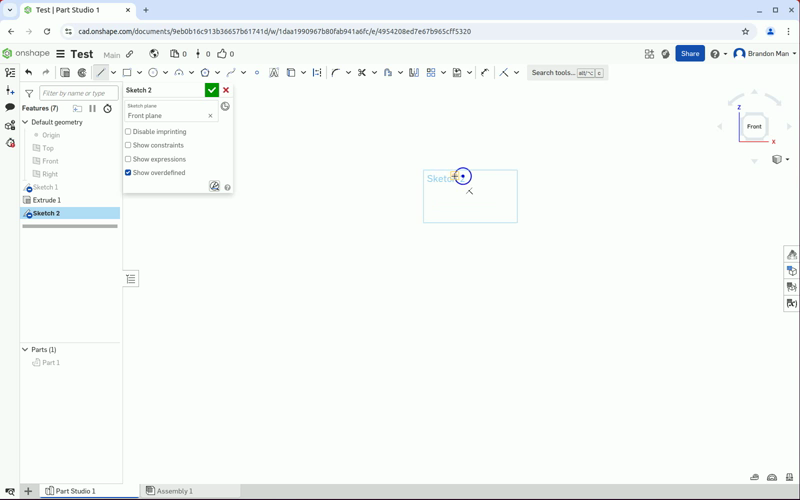
scroll(6)
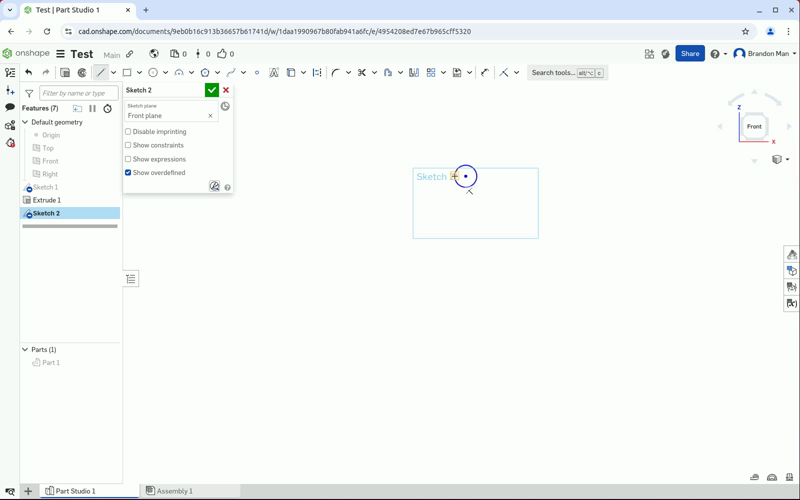
scroll(6)
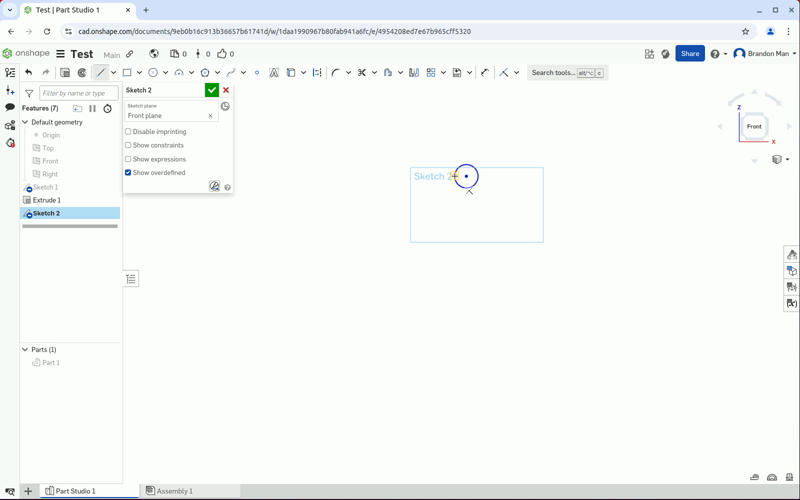
scroll(6)
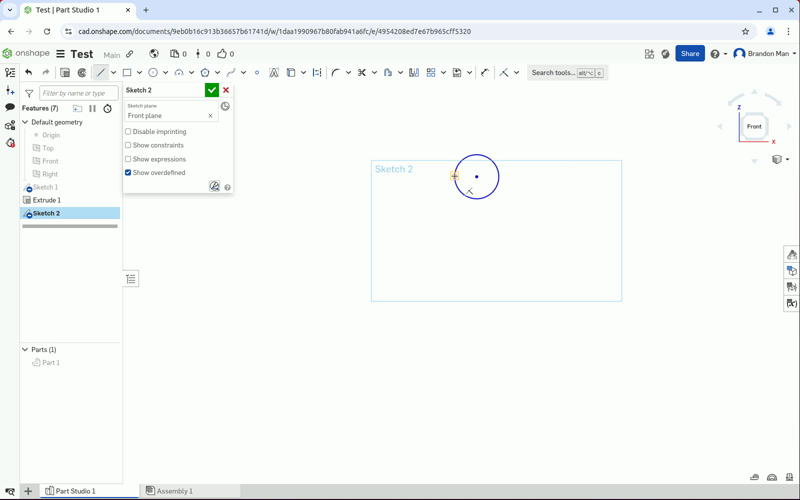
scroll(6)
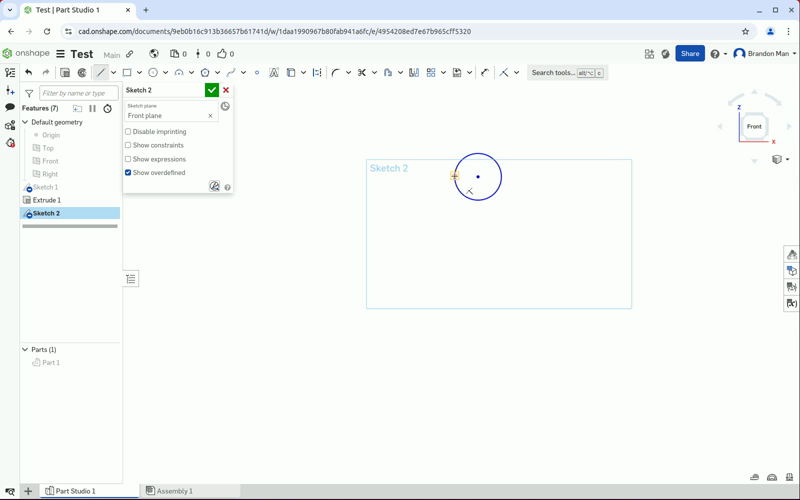
scroll(6)
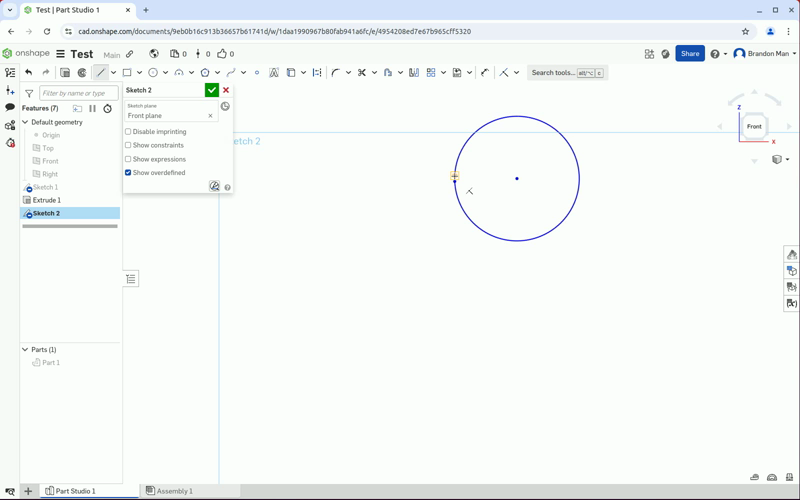
click(454, 175)
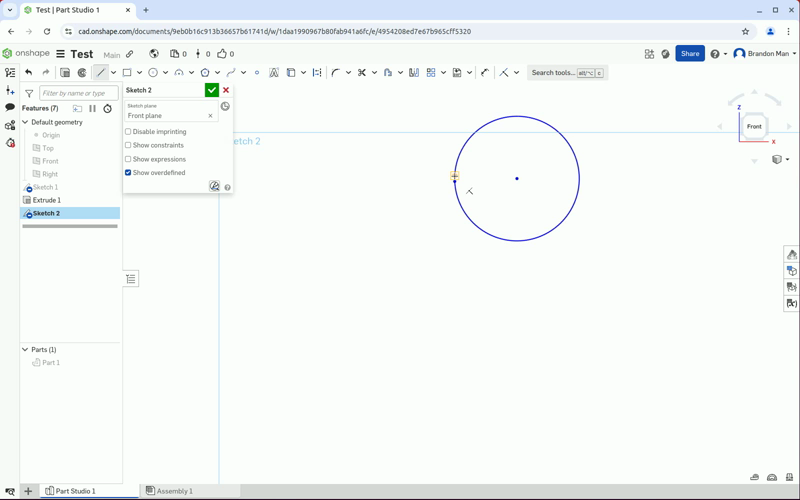
scroll(-6)
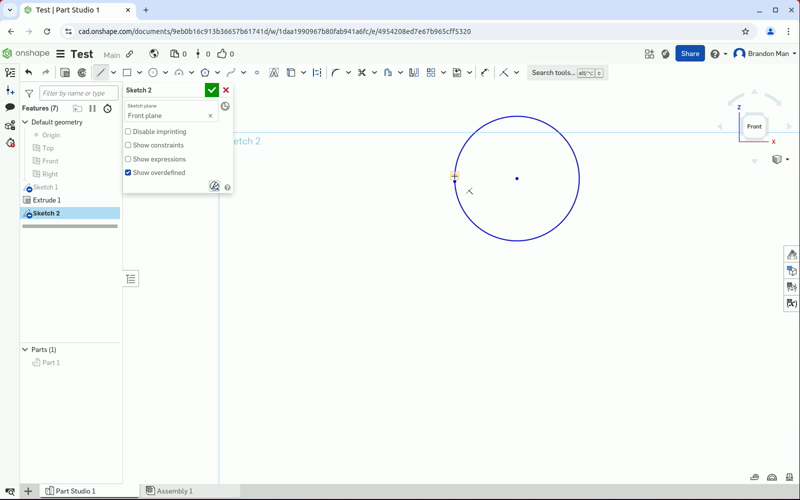
scroll(-6)
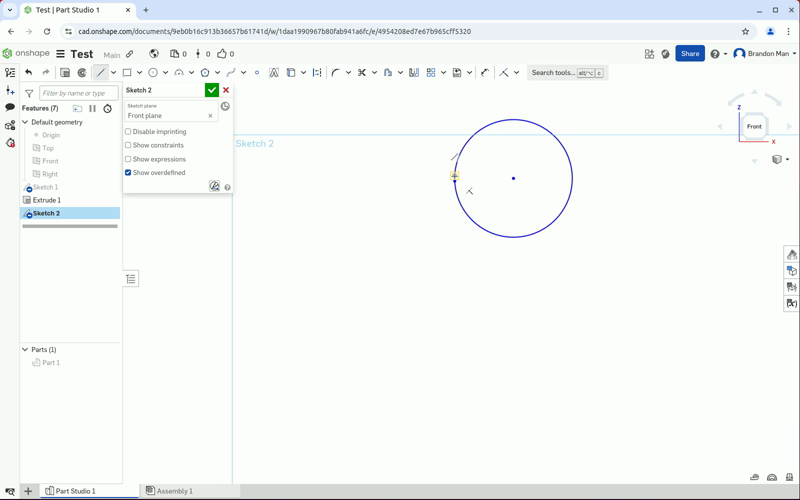
scroll(-6)
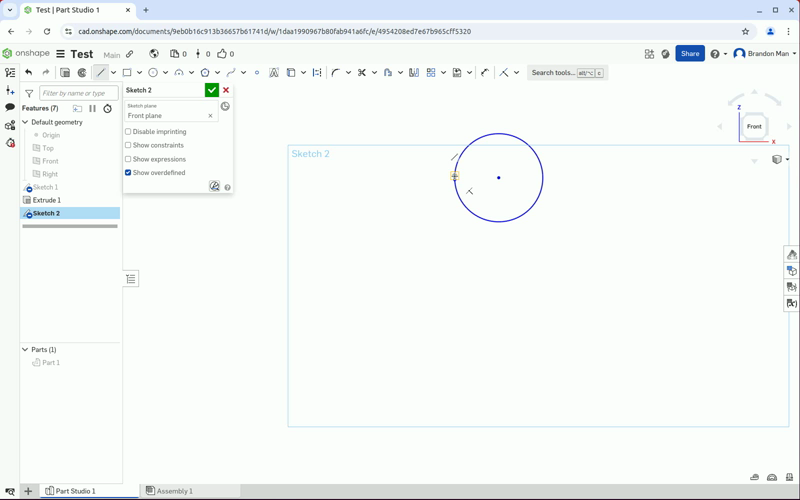
scroll(-6)
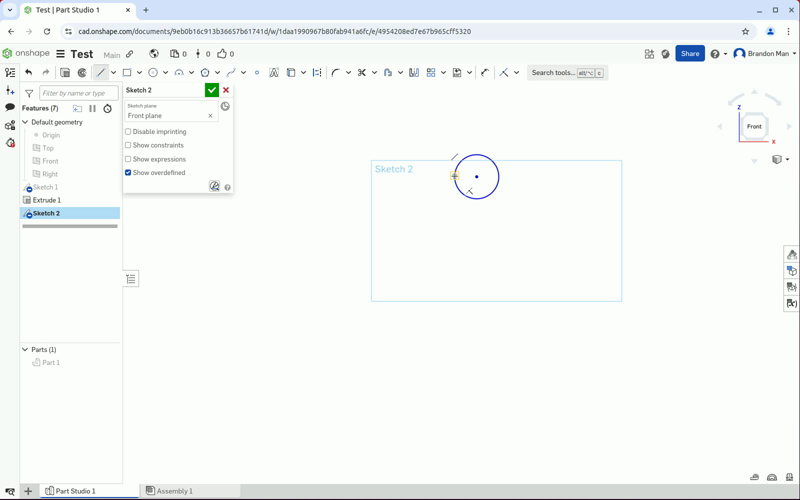
scroll(-6)
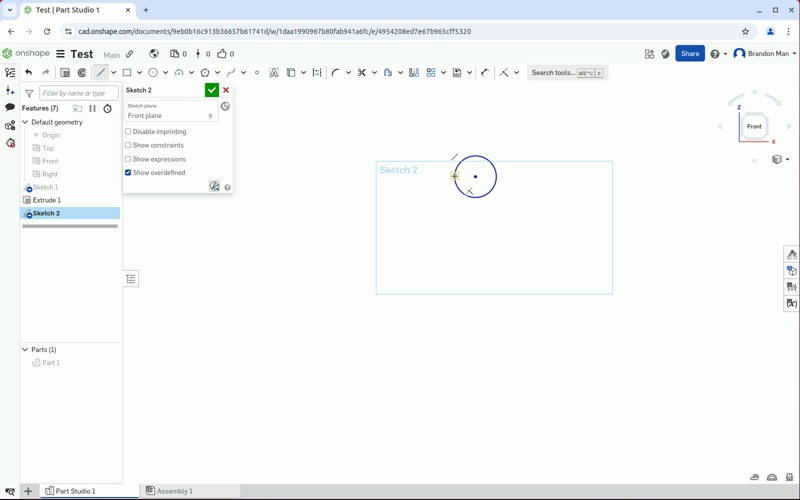
scroll(-6)
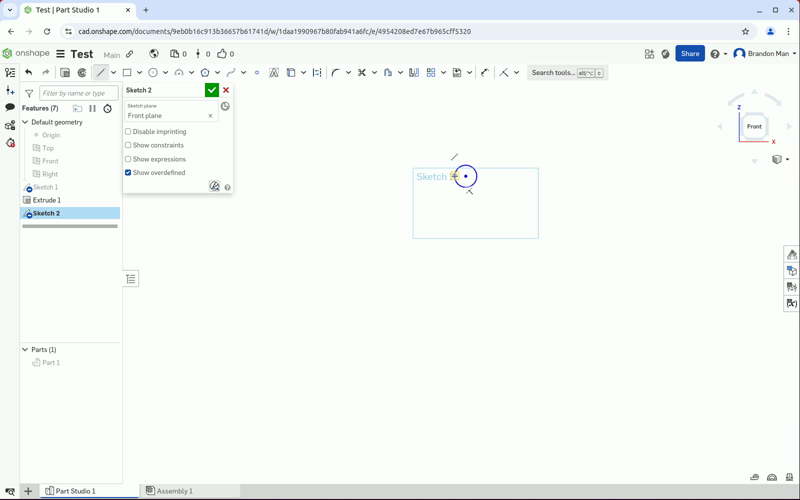
scroll(-6)
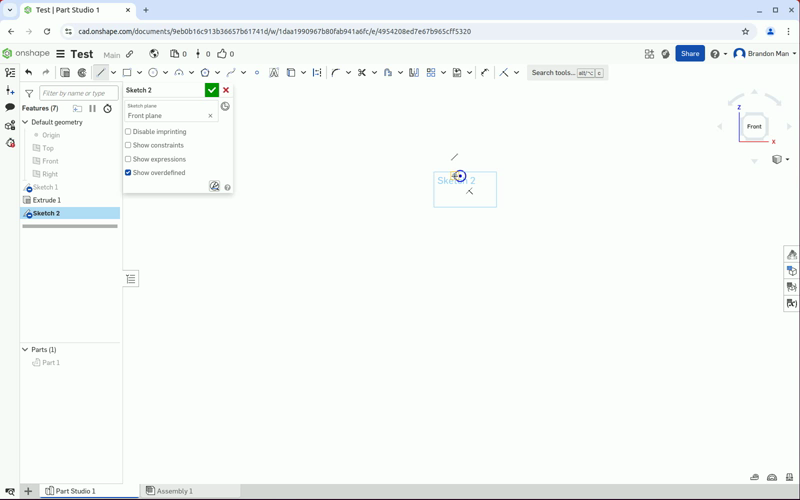
mouse_move(484, 175)
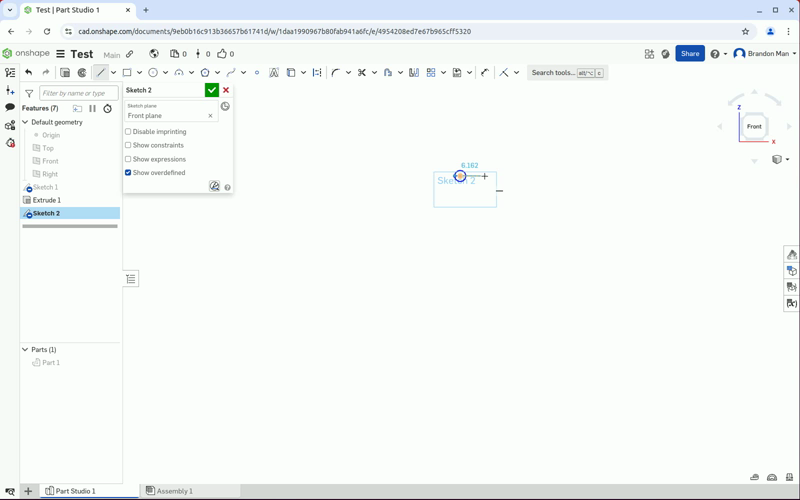
key_down(shift)
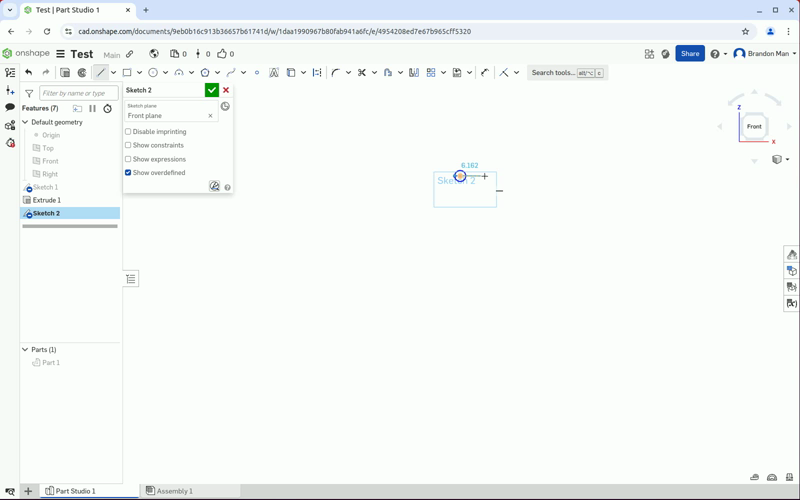
mouse_move(454, 176)
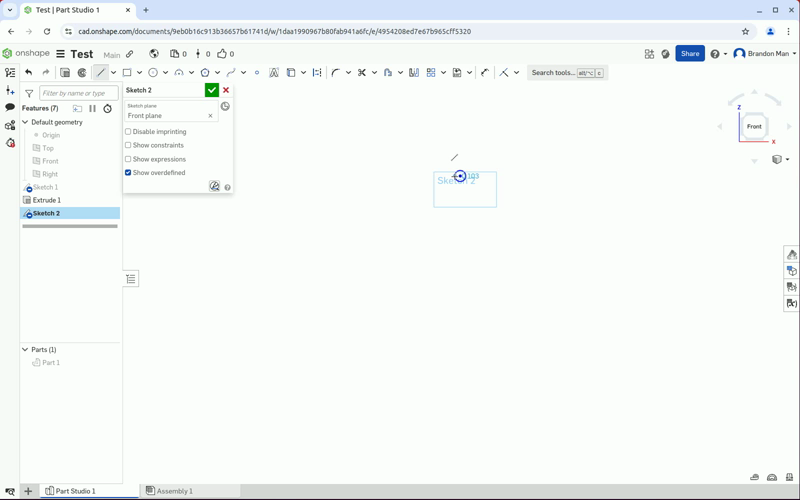
scroll(6)
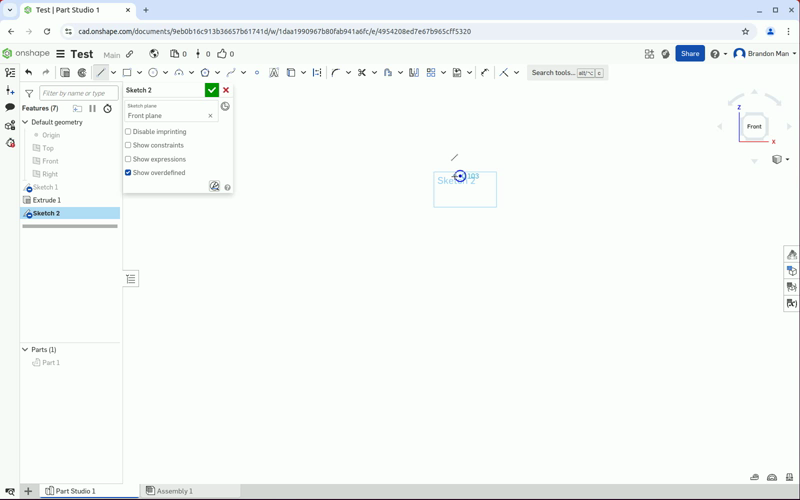
scroll(6)
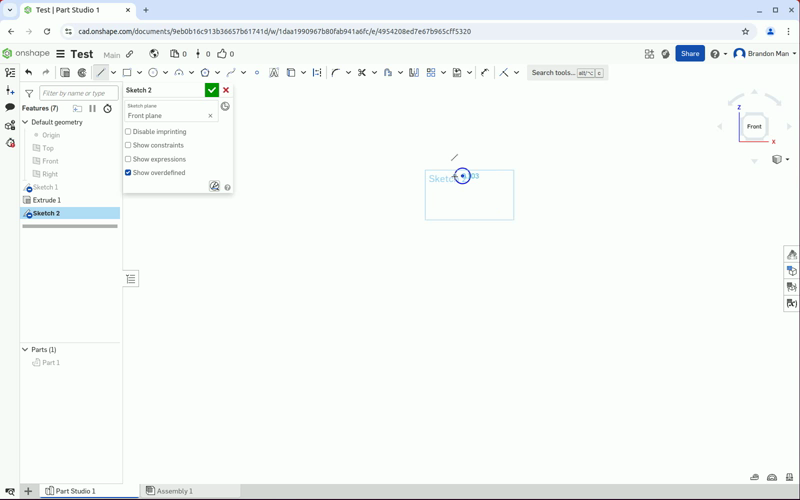
scroll(6)
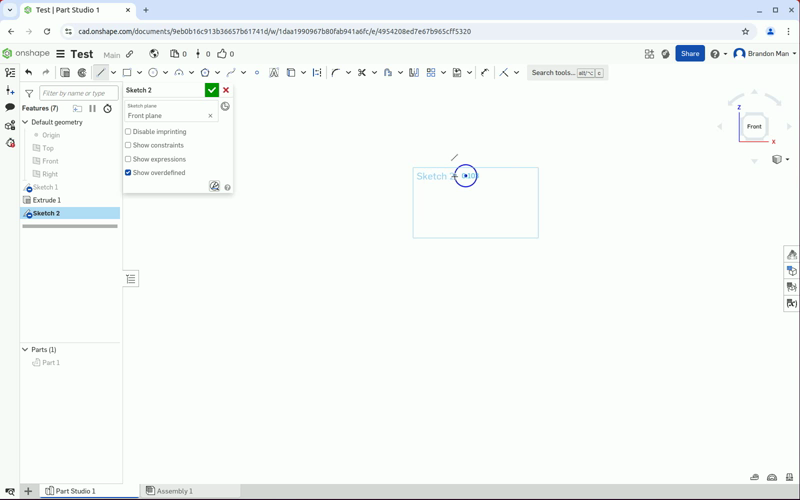
scroll(6)
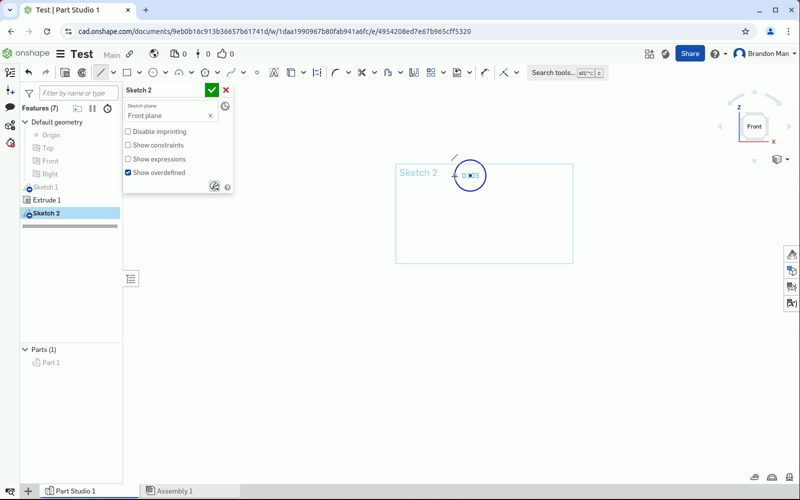
scroll(6)
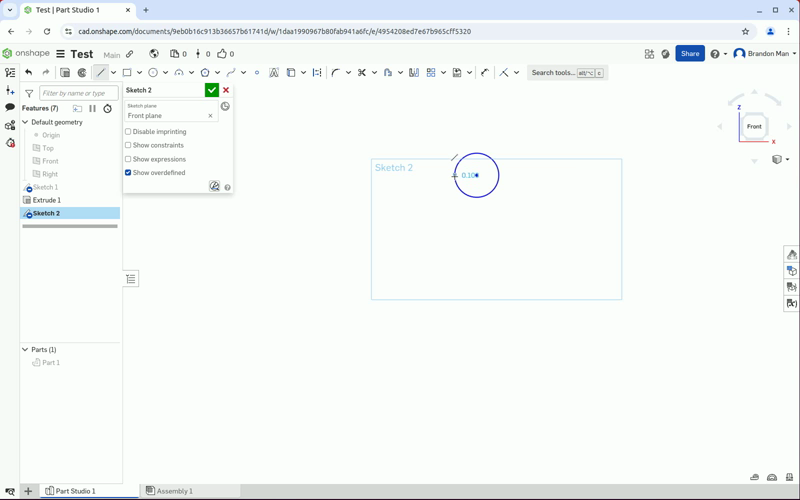
scroll(6)
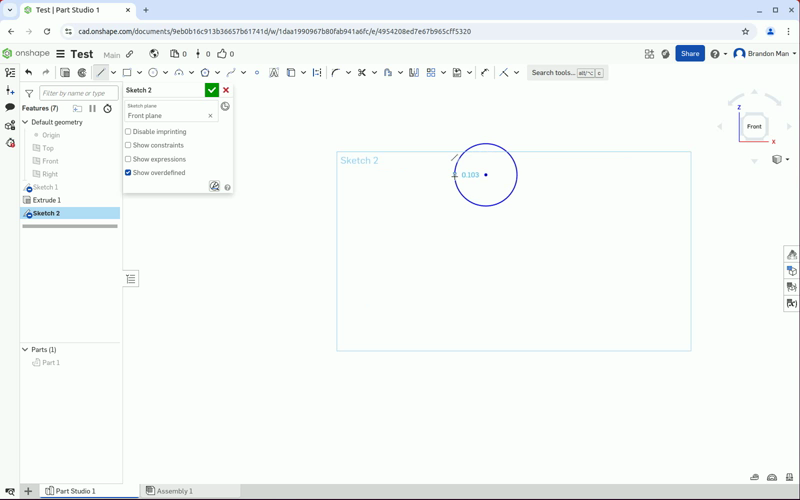
scroll(6)
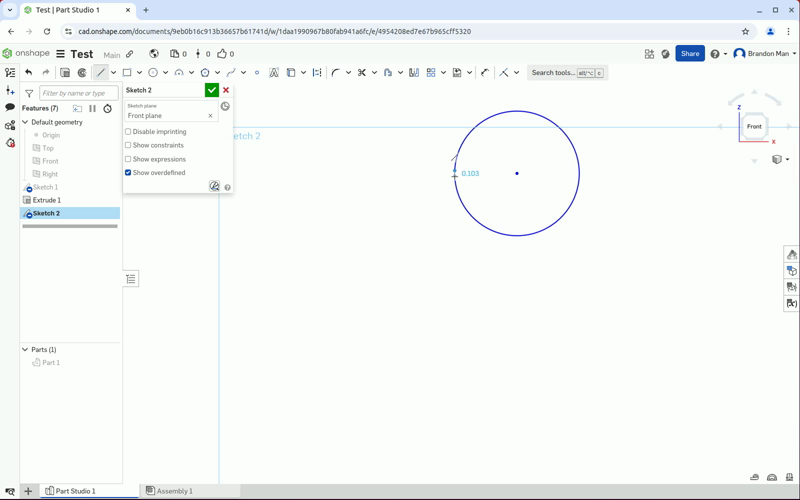
key_up(shift)
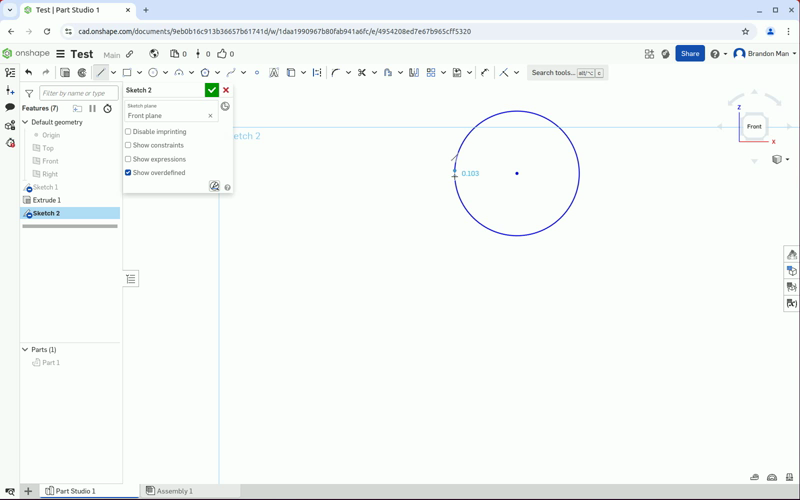
click(454, 176)
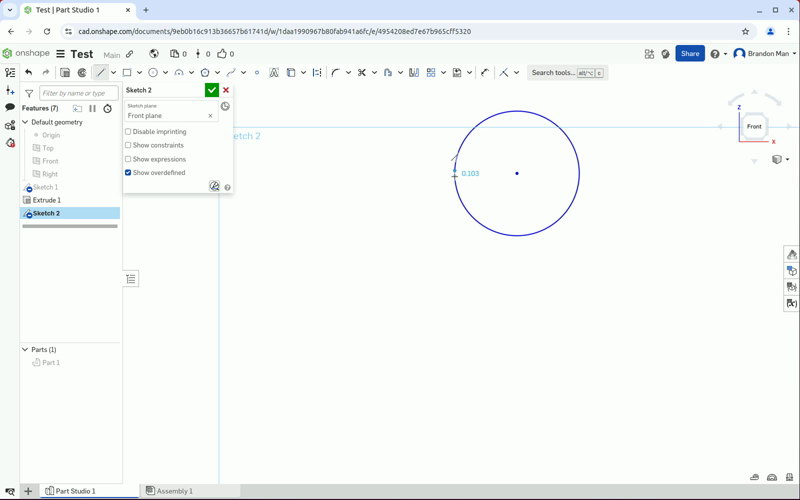
scroll(-6)
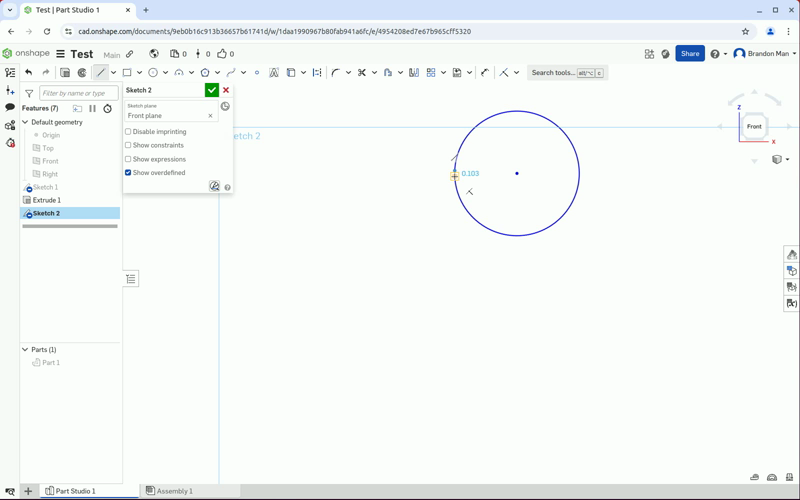
scroll(-6)
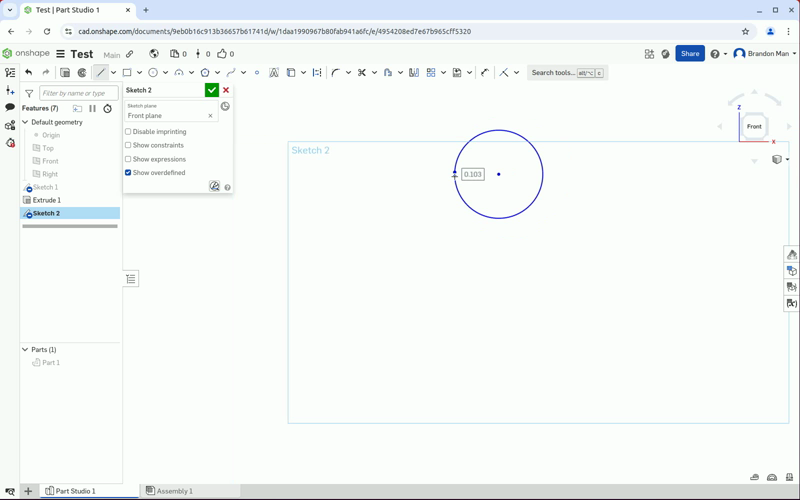
scroll(-6)
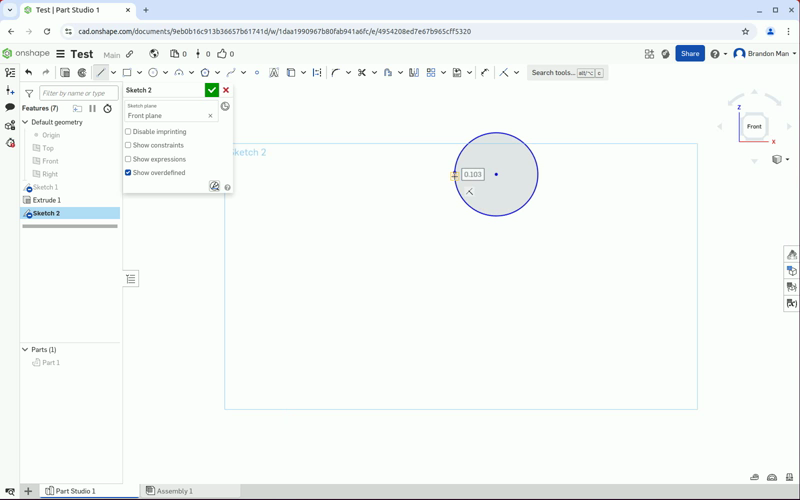
scroll(-6)
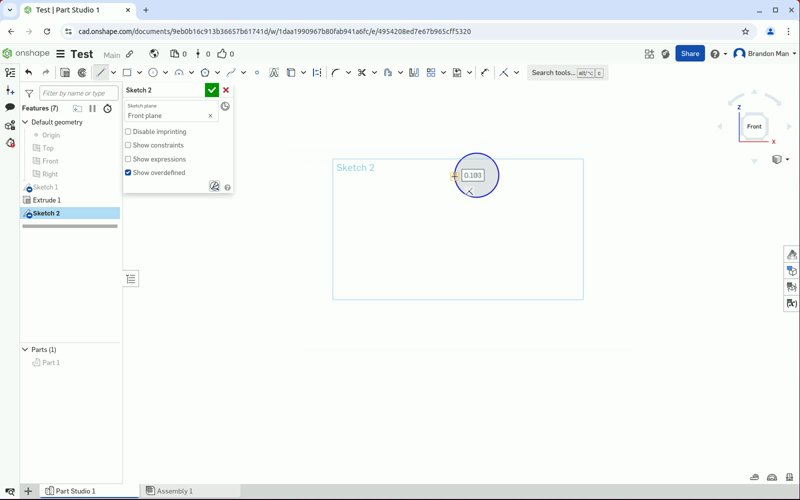
scroll(-6)
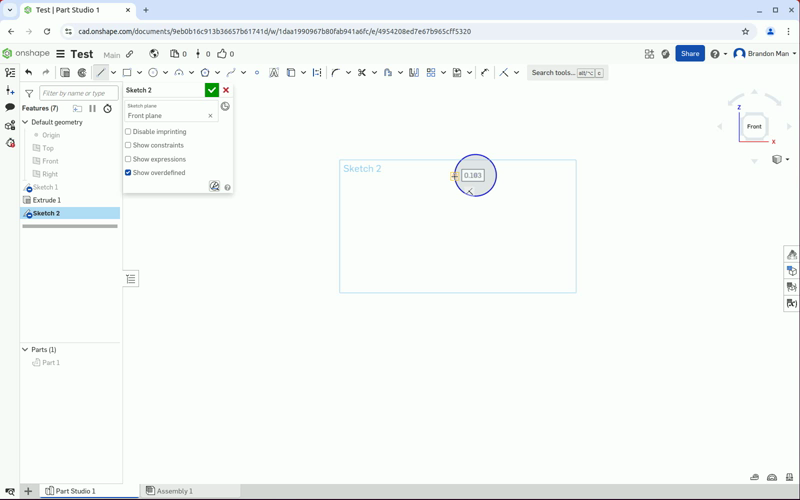
scroll(-6)
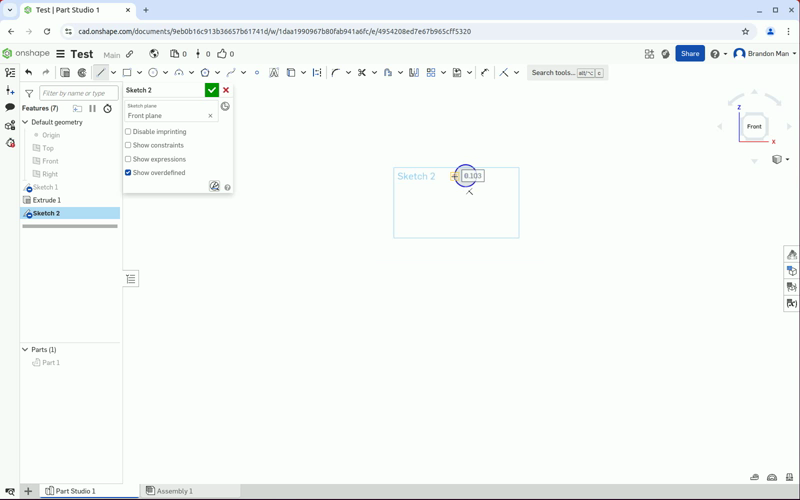
scroll(-6)
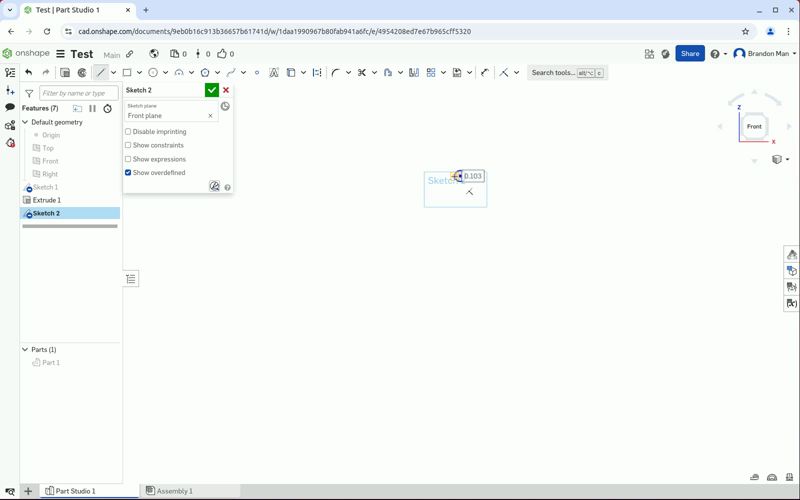
key(esc)
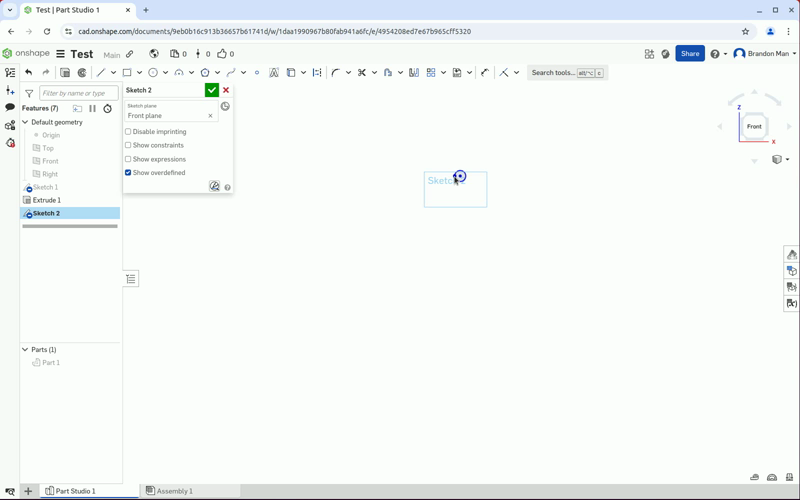
key(c)
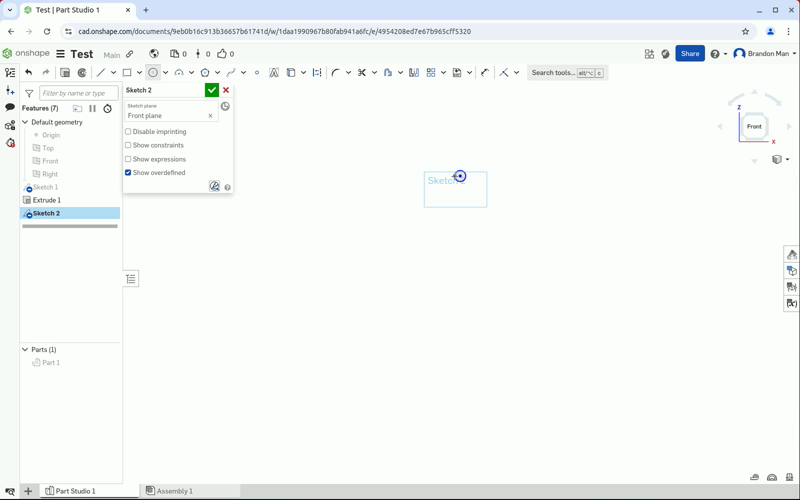
key_down(shift)
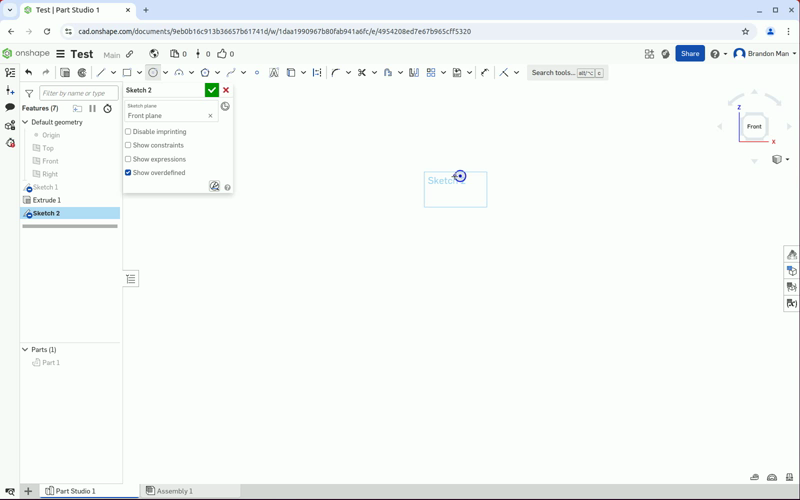
mouse_move(461, 176)
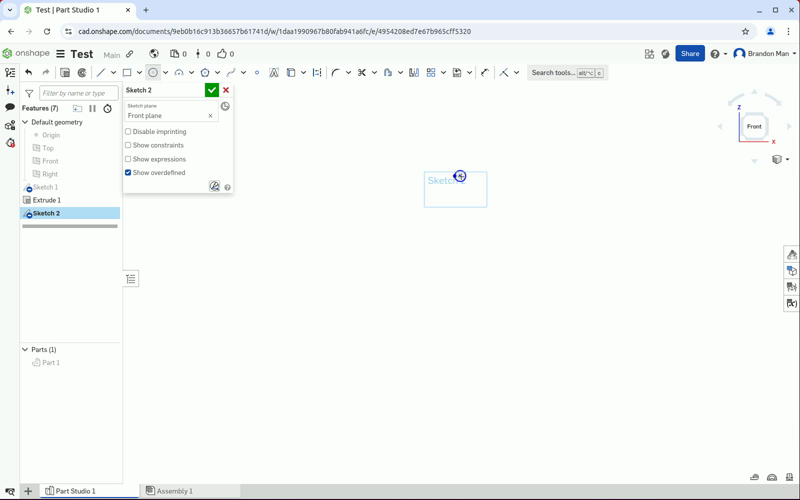
scroll(6)
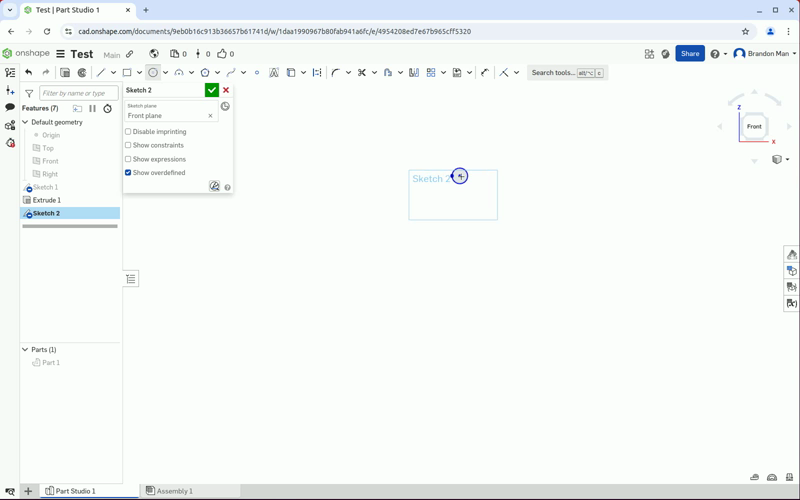
scroll(6)
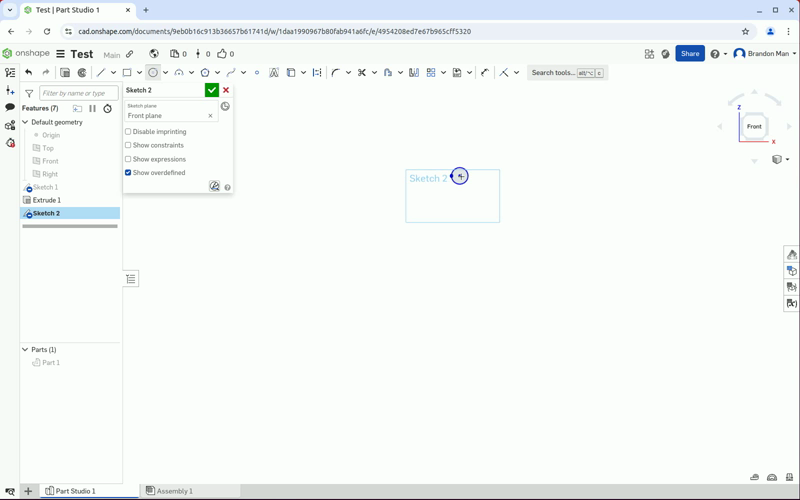
scroll(6)
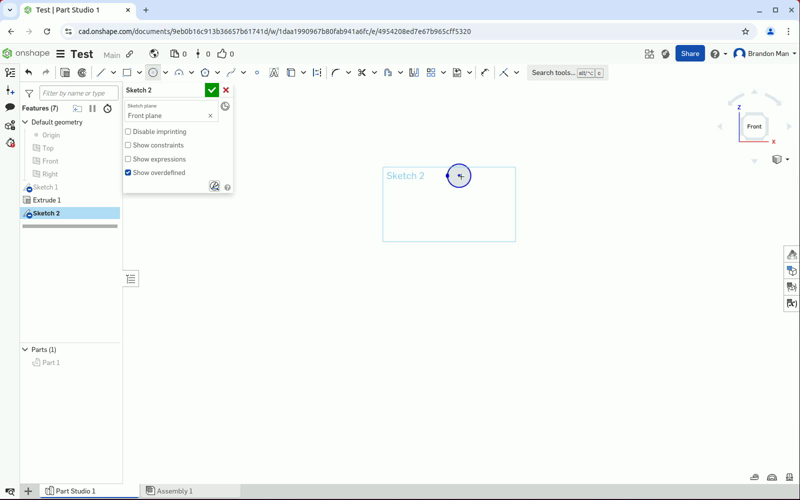
scroll(6)
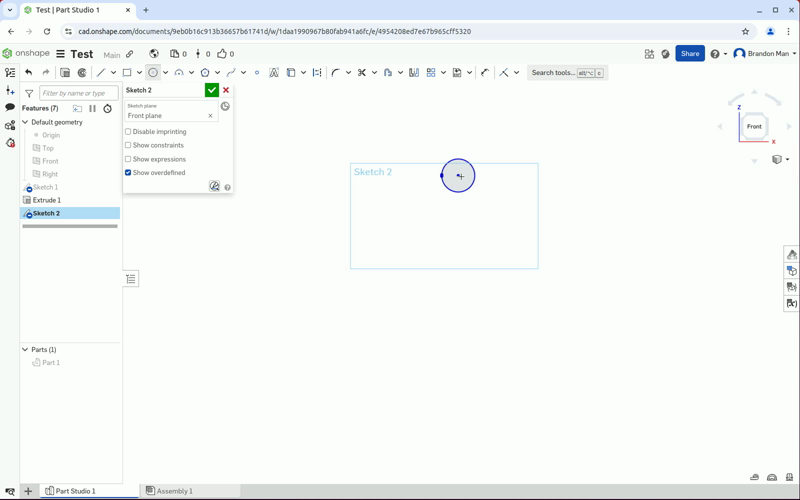
scroll(6)
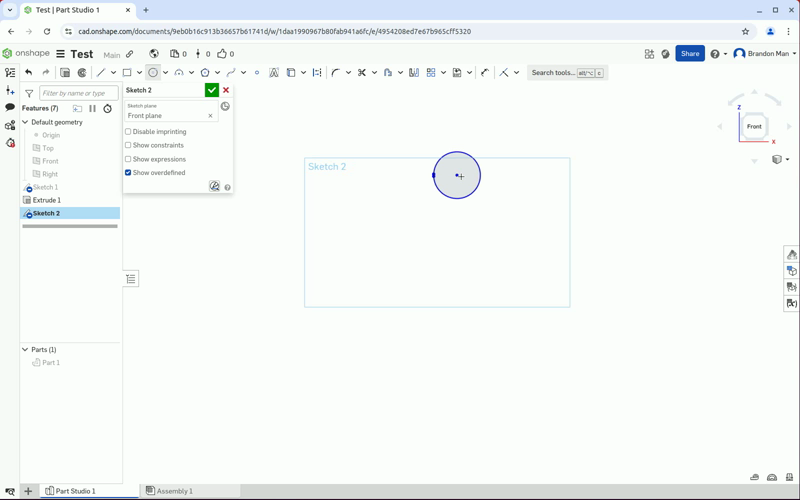
scroll(6)
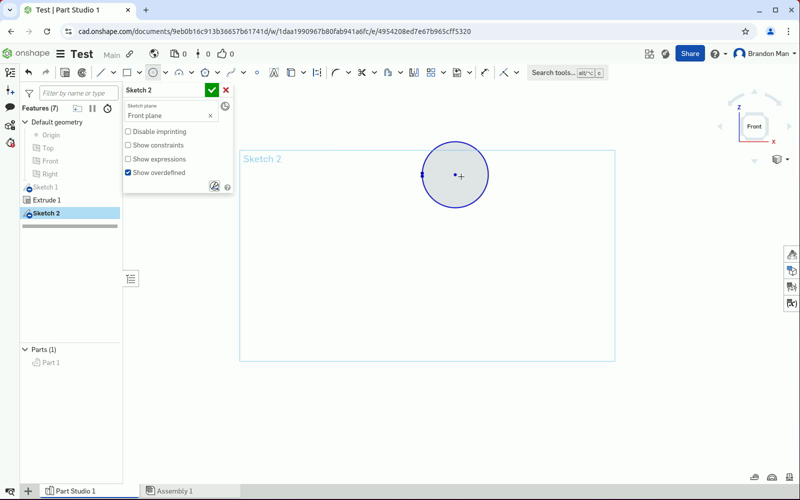
scroll(6)
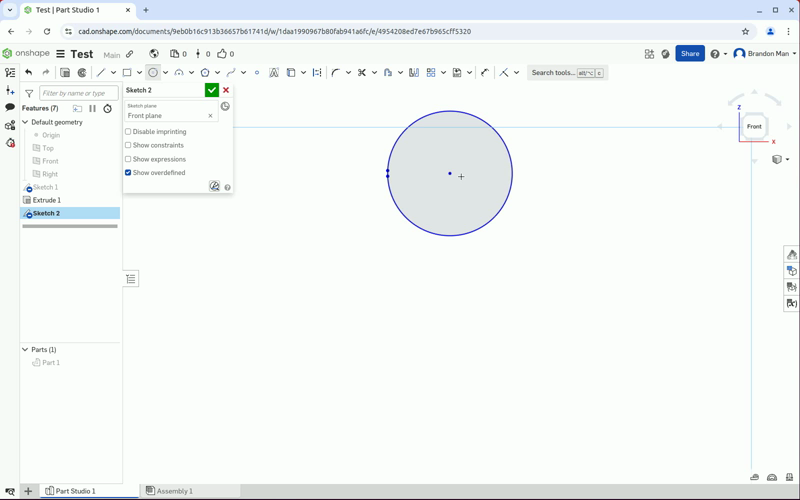
click(461, 176)
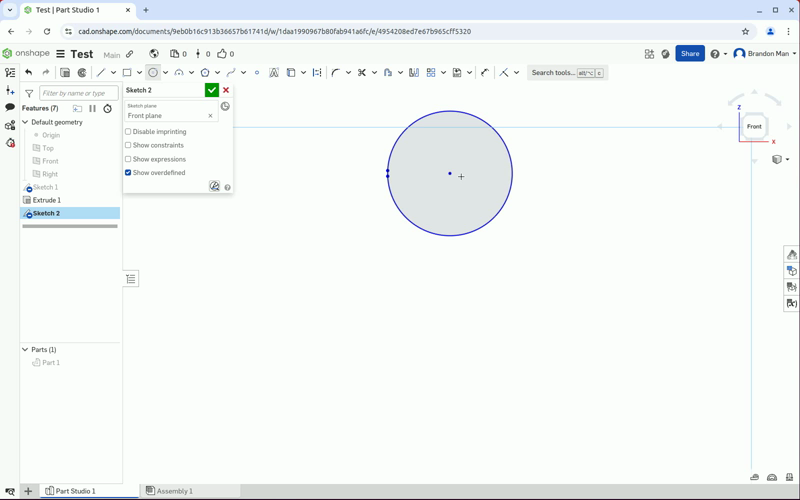
scroll(-6)
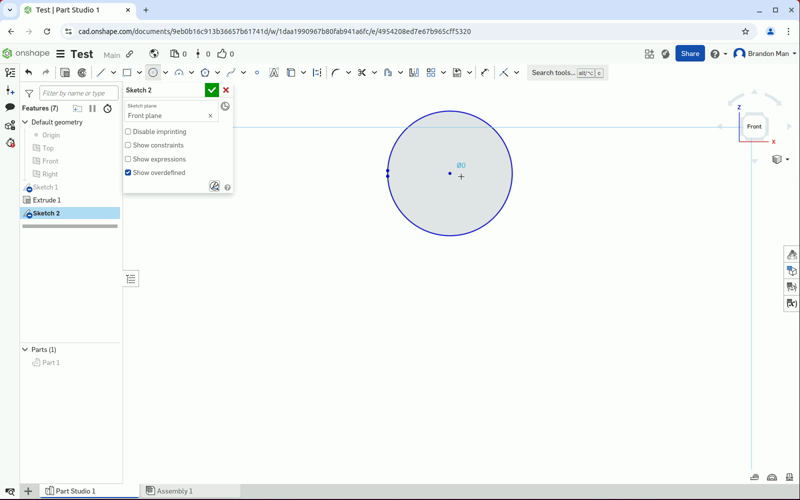
scroll(-6)
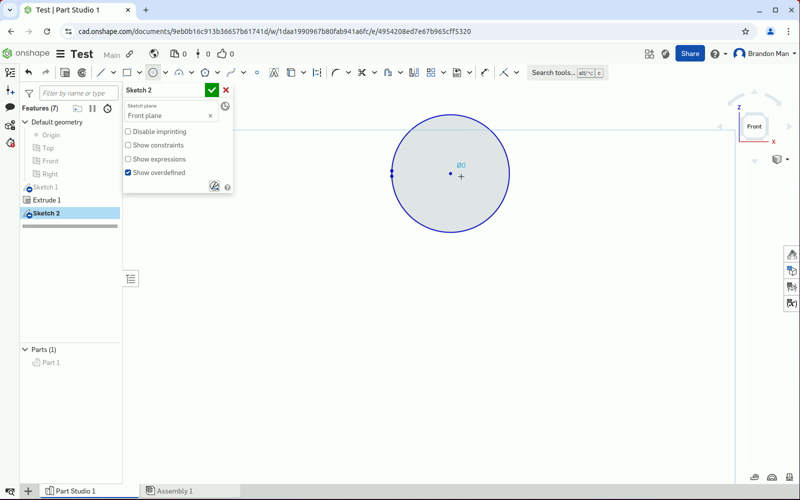
scroll(-6)
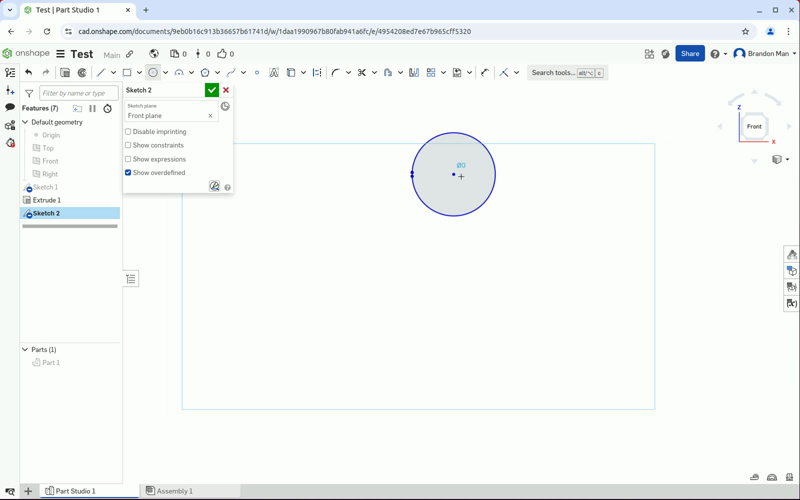
scroll(-6)
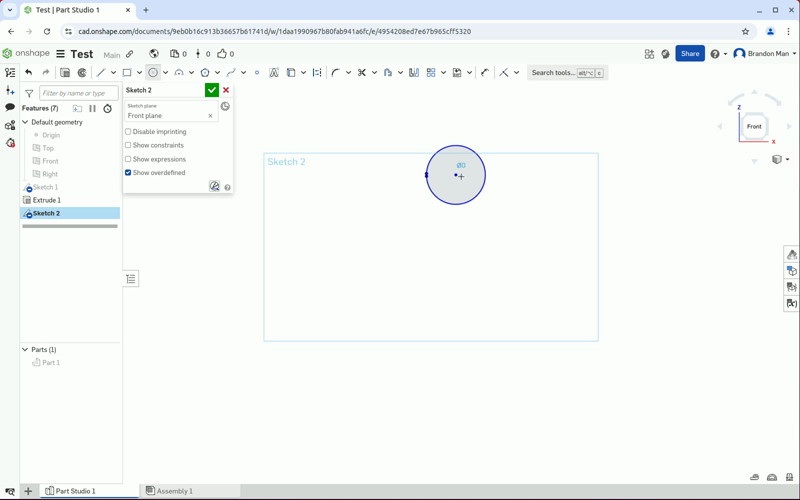
scroll(-6)
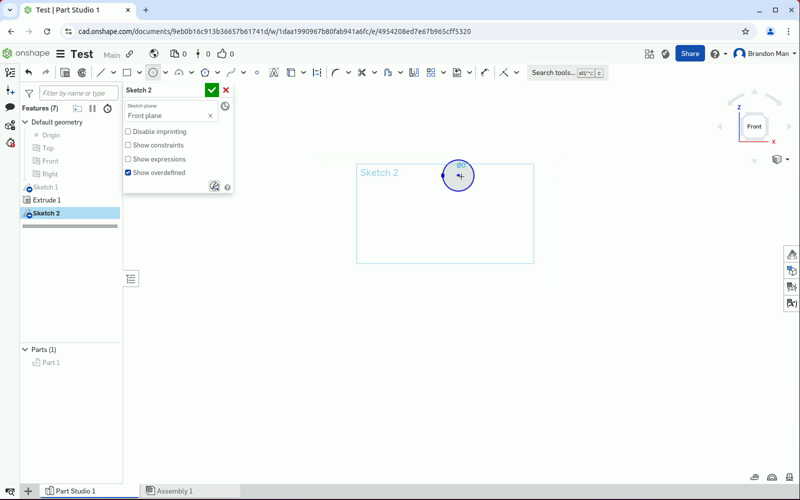
scroll(-6)
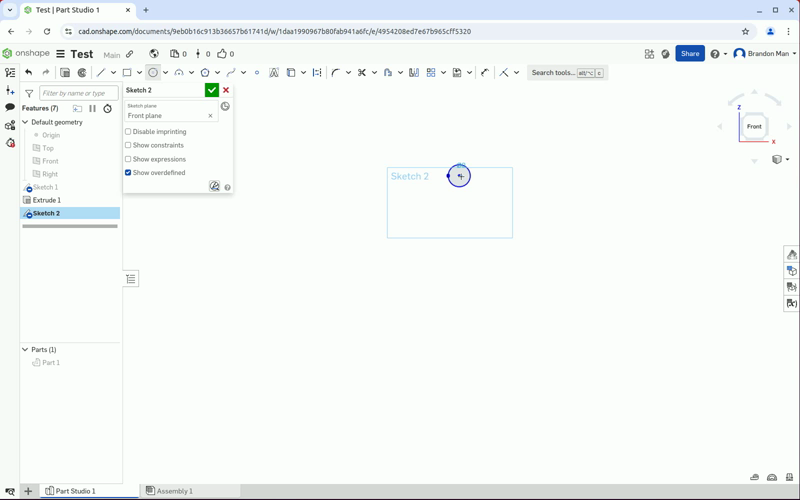
scroll(-6)
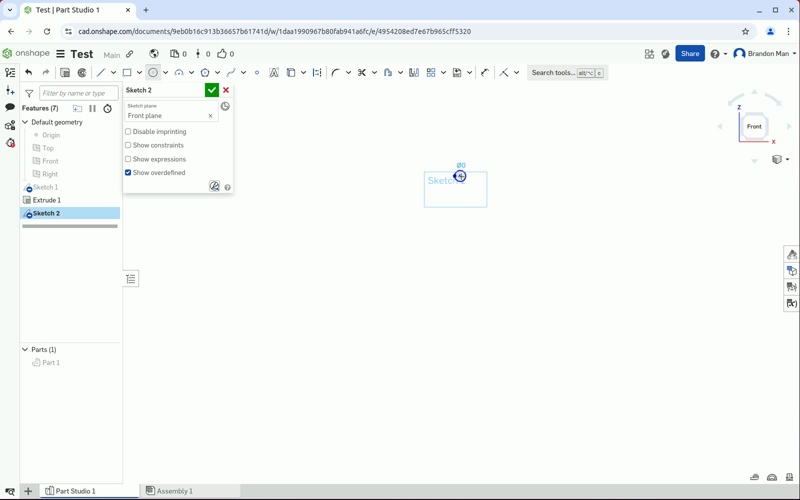
key_up(shift)
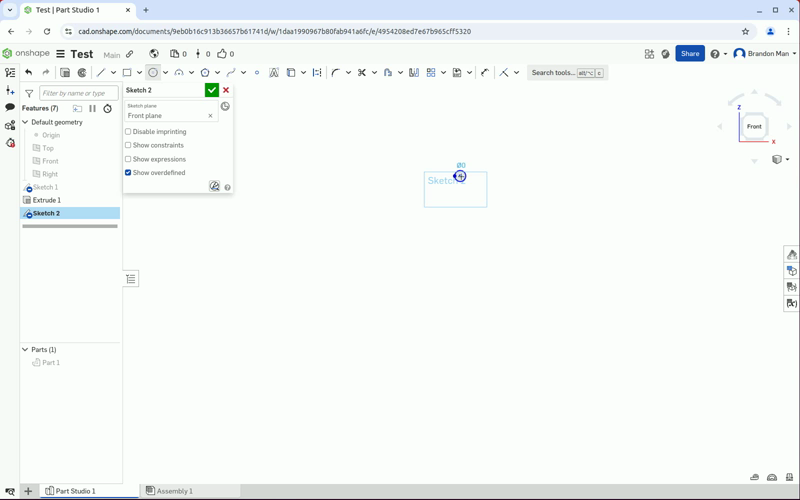
mouse_move(466, 176)
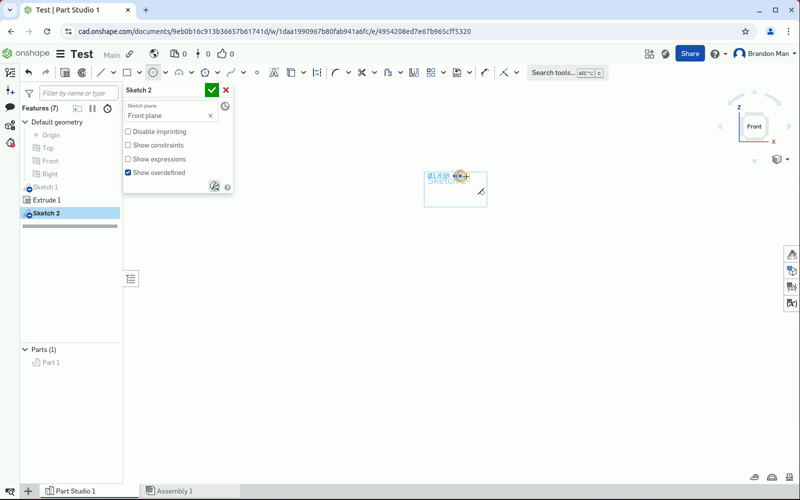
scroll(6)
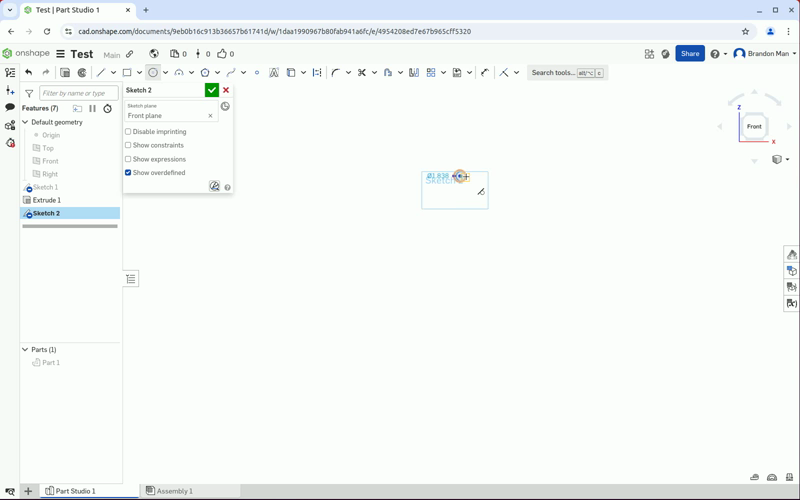
scroll(6)
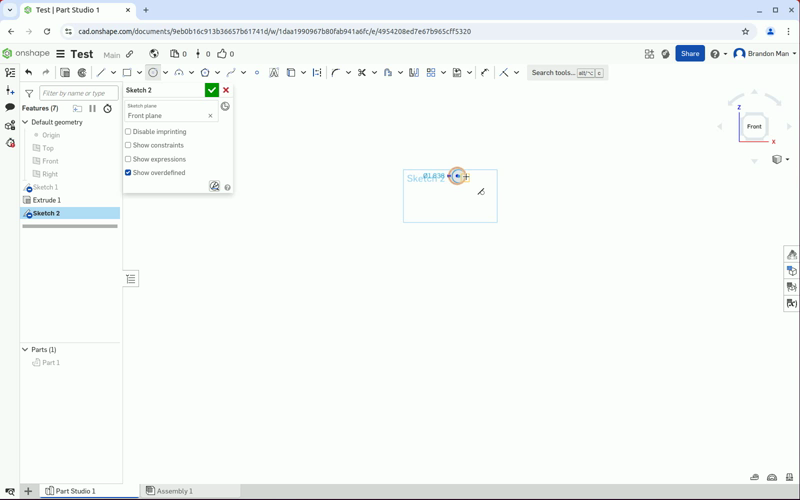
scroll(6)
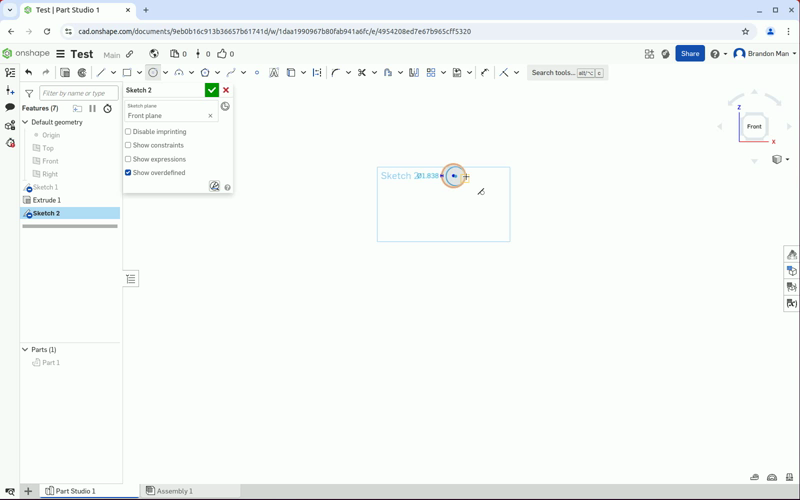
scroll(6)
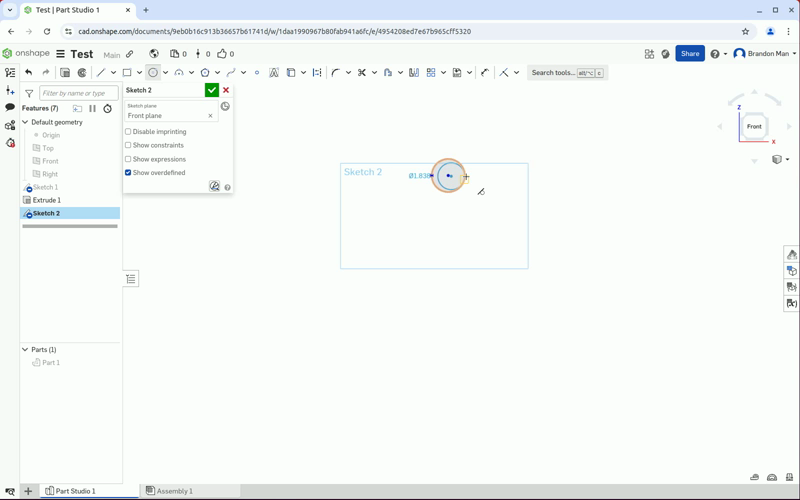
scroll(6)
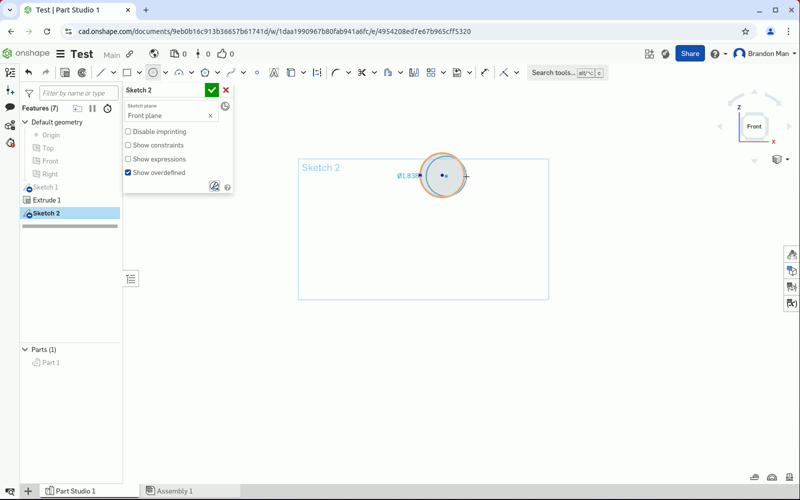
scroll(6)
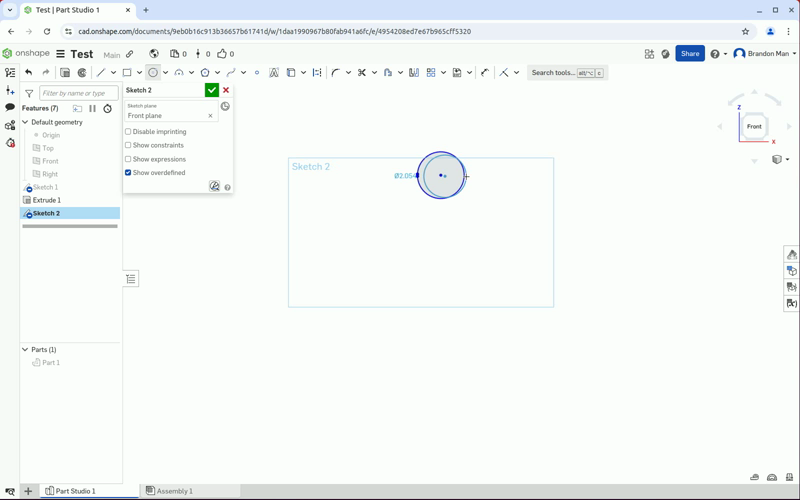
scroll(6)
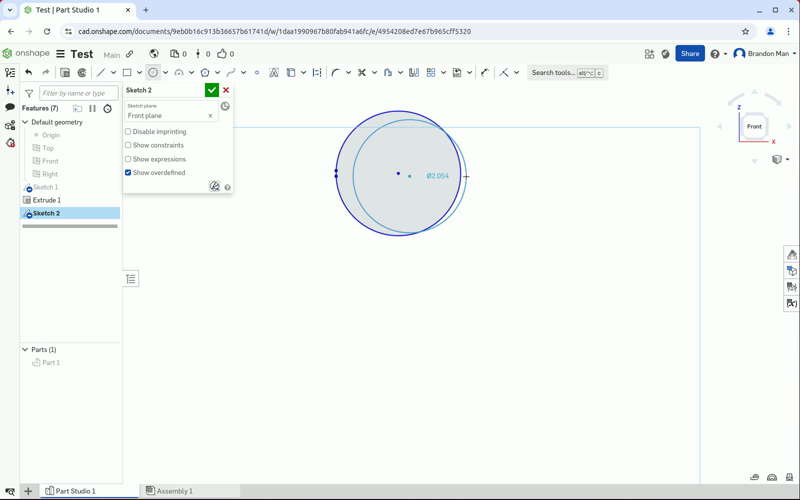
click(466, 176)
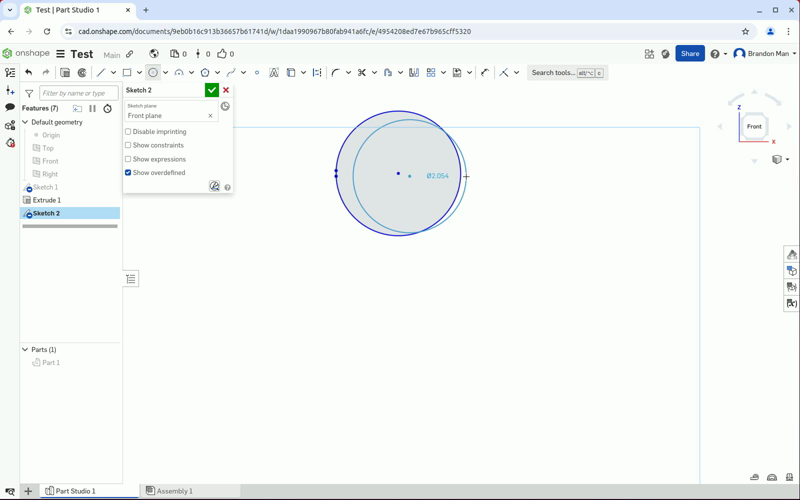
scroll(-6)
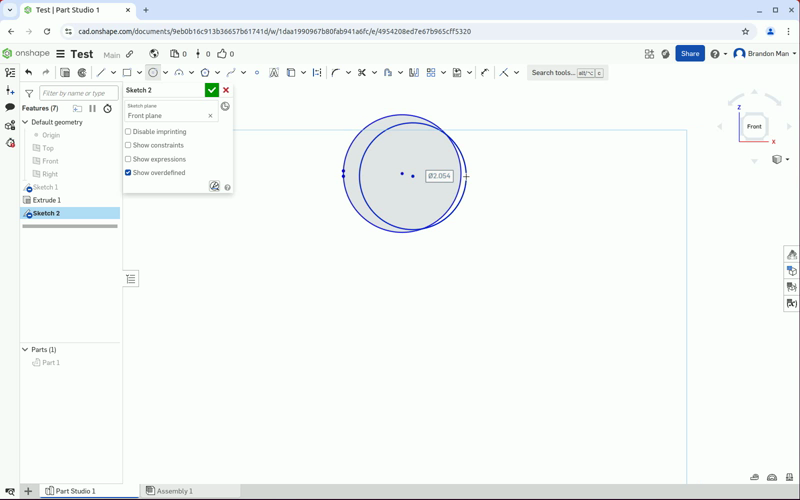
scroll(-6)
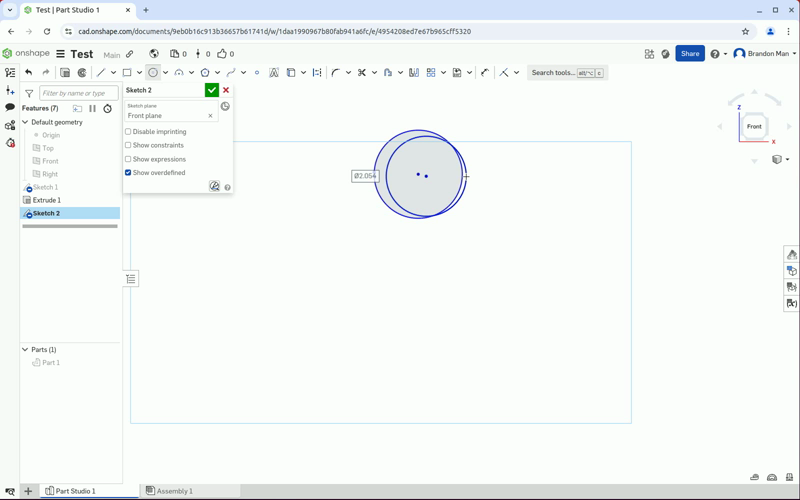
scroll(-6)
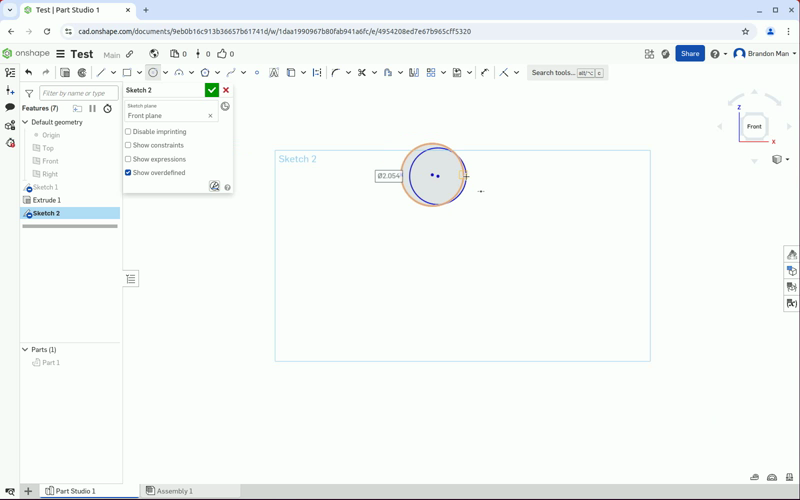
scroll(-6)
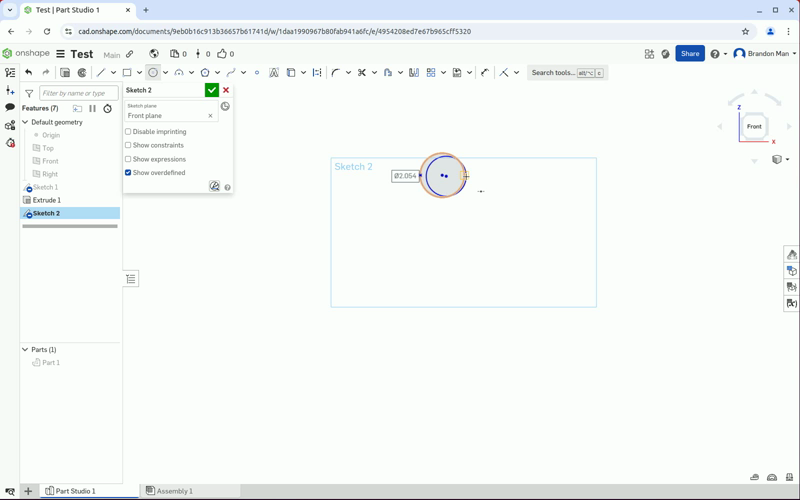
scroll(-6)
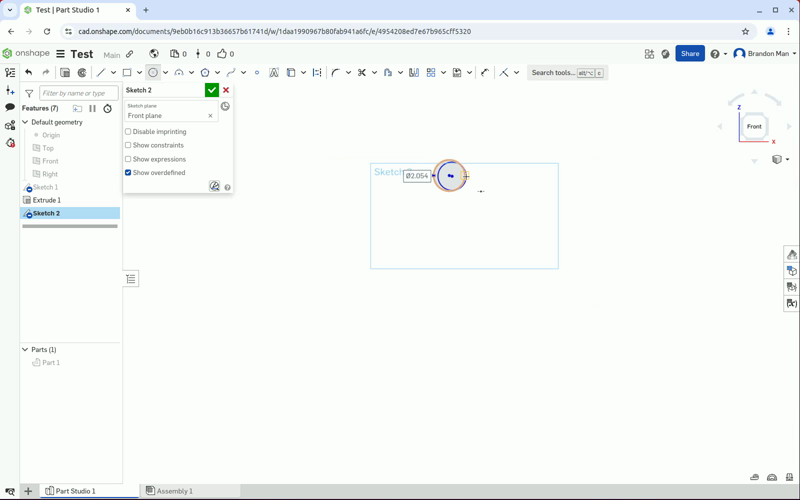
scroll(-6)
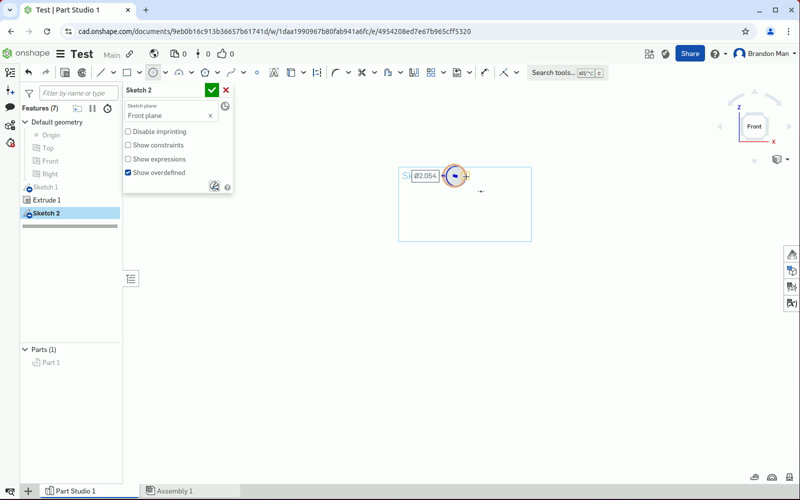
scroll(-6)
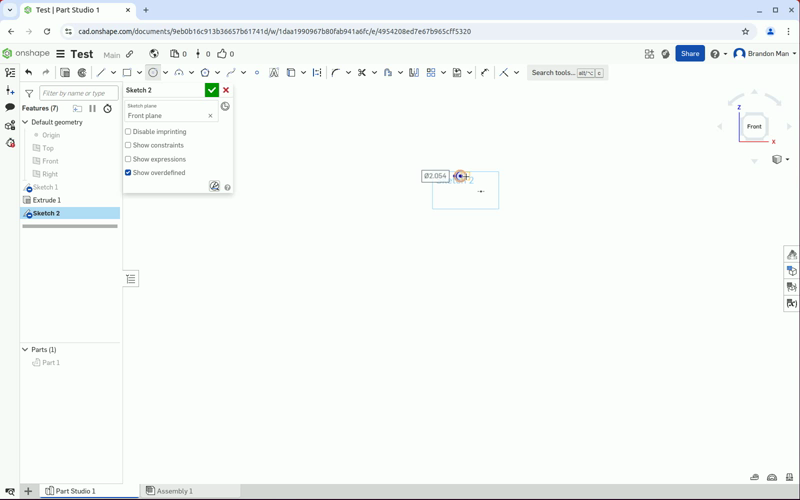
key(esc)
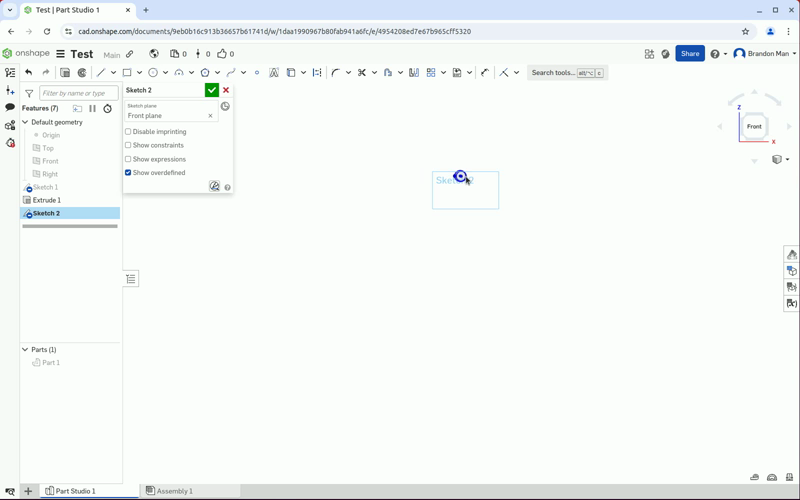
mouse_move(456, 173)
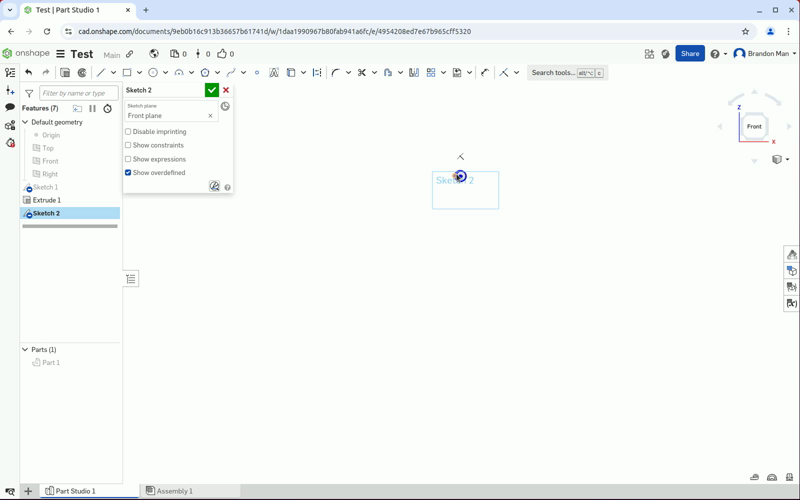
scroll(6)
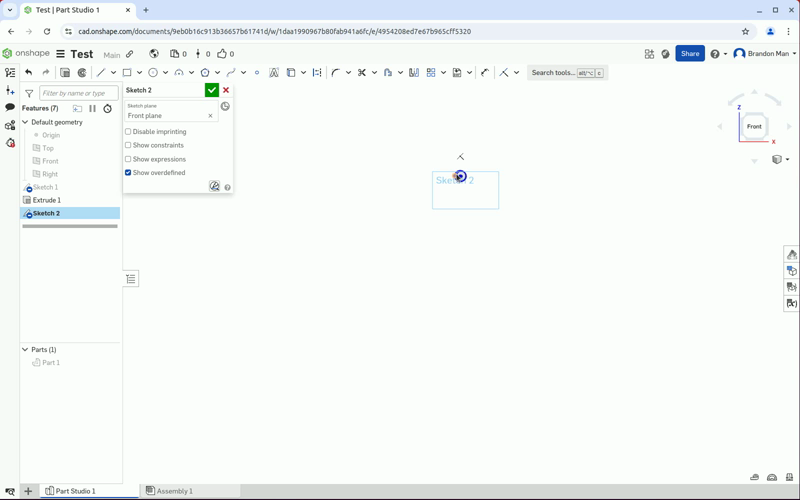
scroll(6)
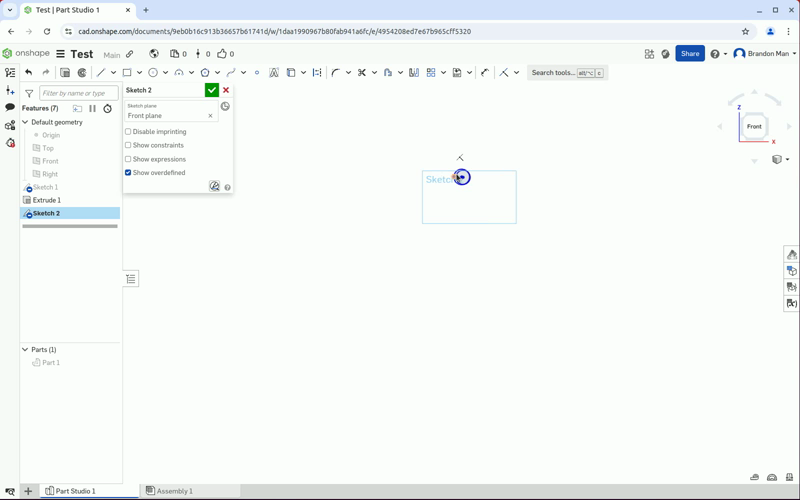
scroll(6)
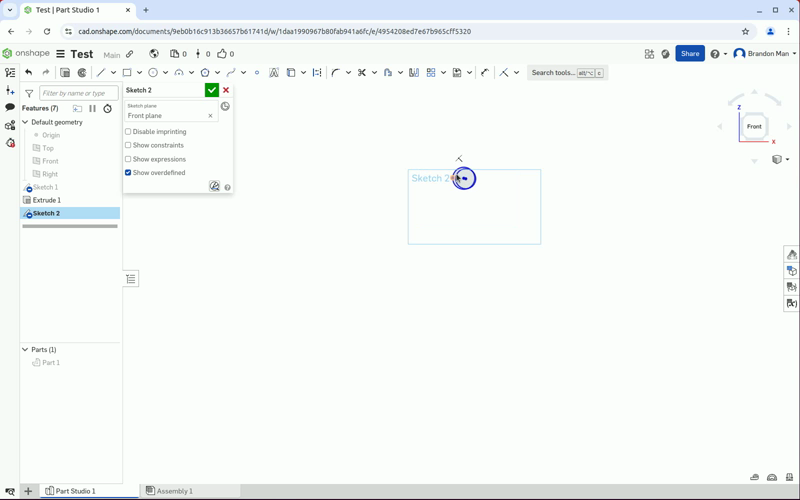
scroll(6)
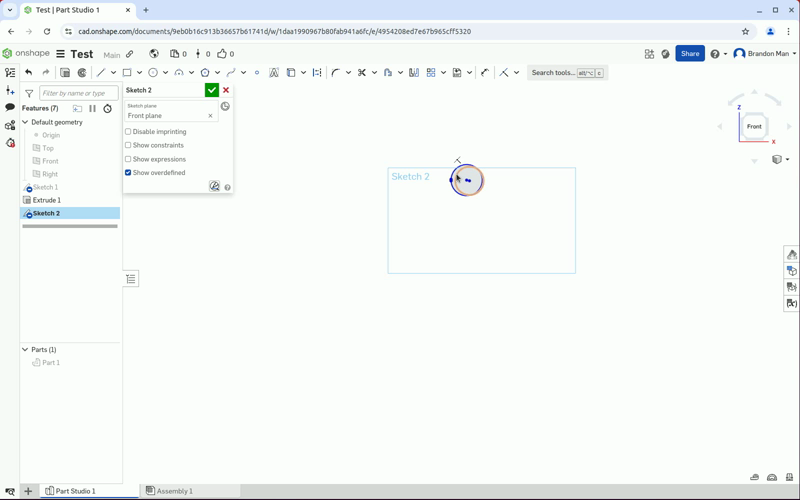
scroll(6)
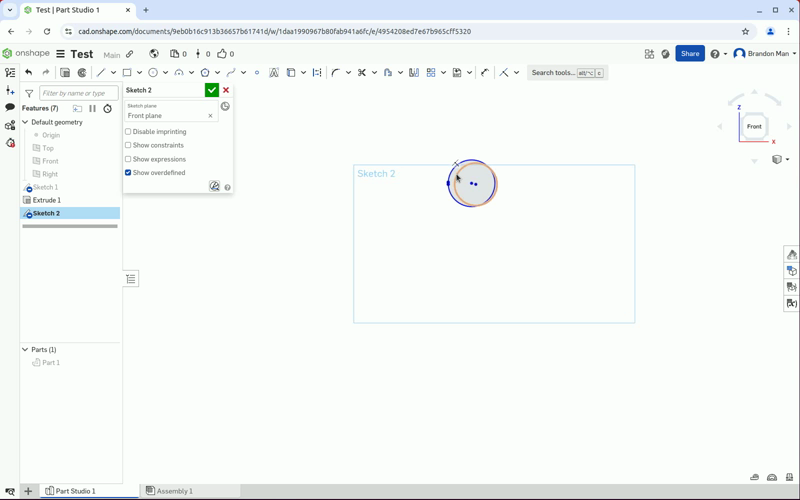
scroll(6)
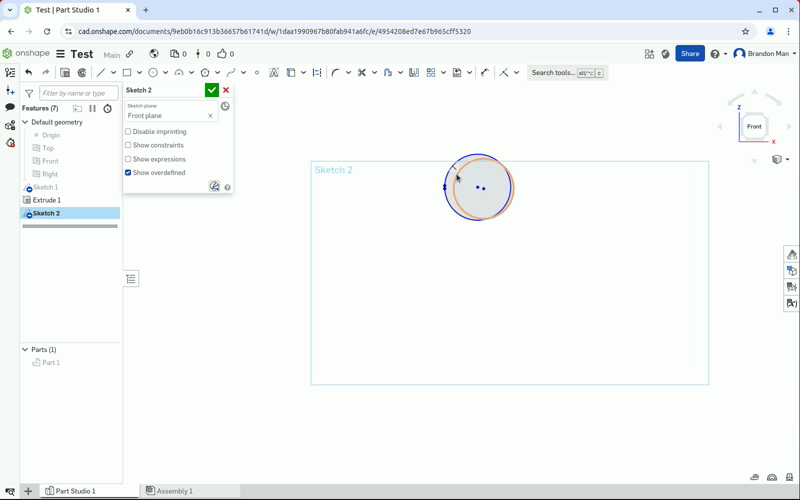
scroll(6)
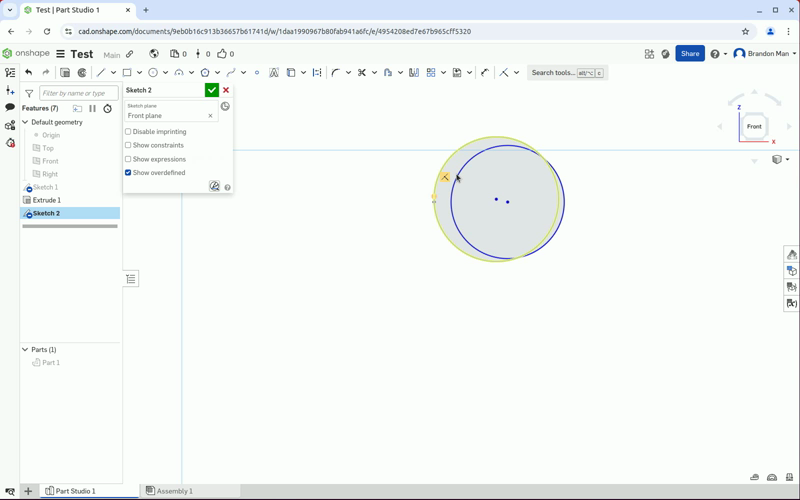
click(456, 173)
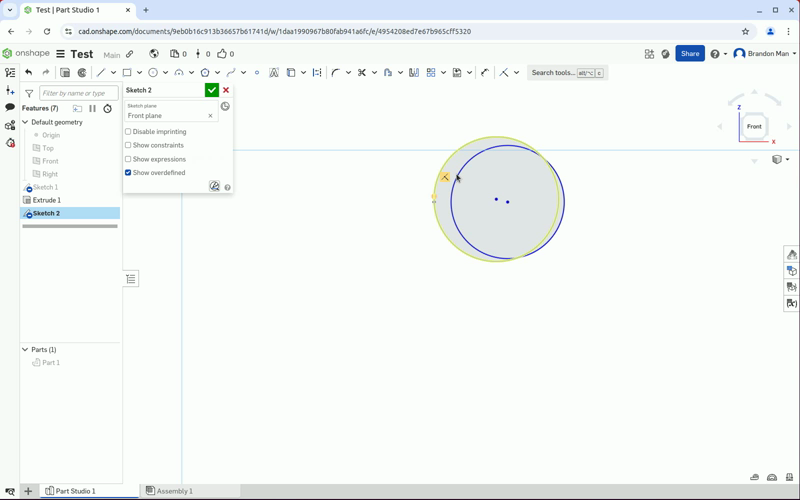
scroll(-6)
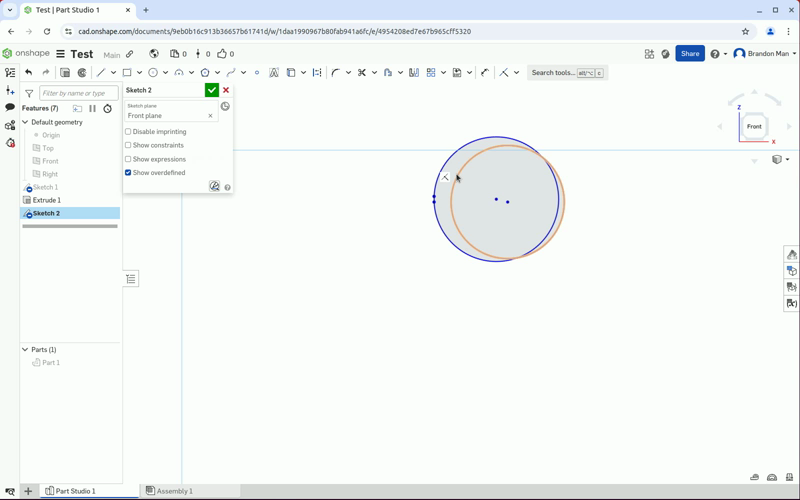
scroll(-6)
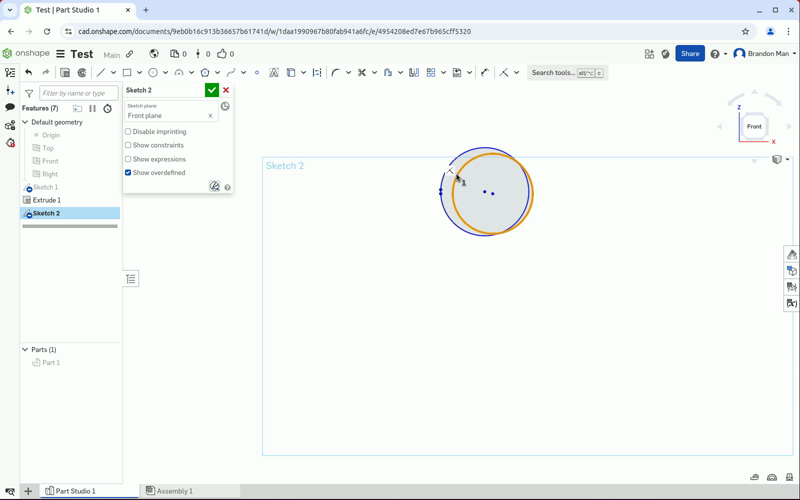
scroll(-6)
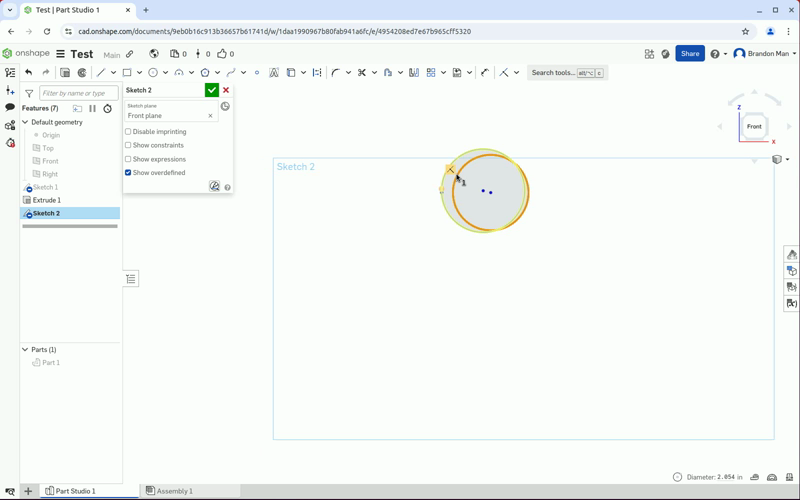
scroll(-6)
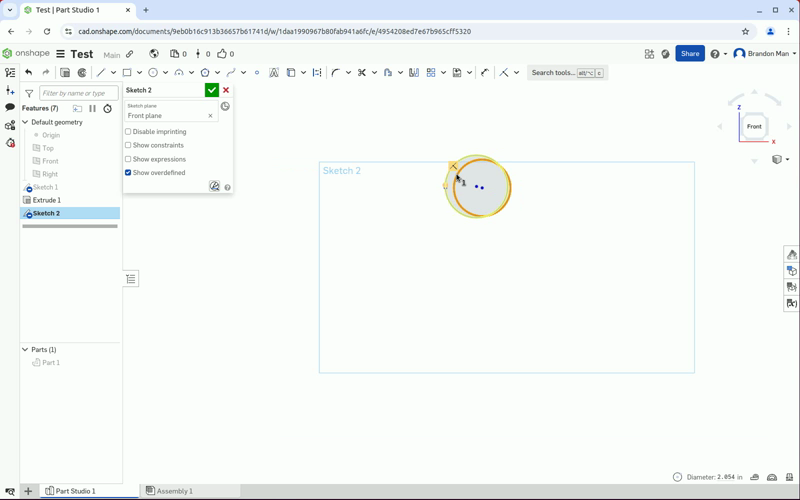
scroll(-6)
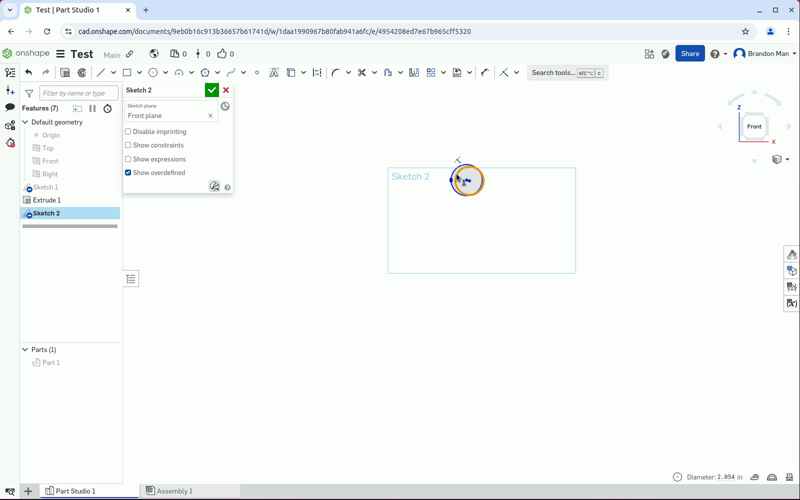
scroll(-6)
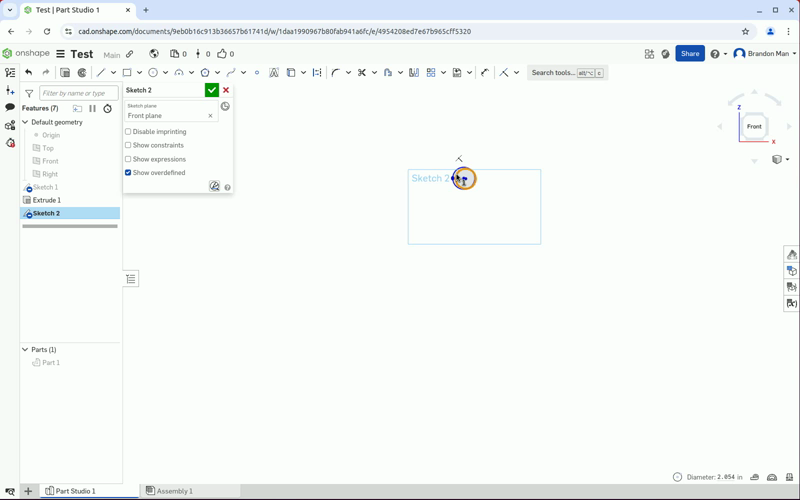
scroll(-6)
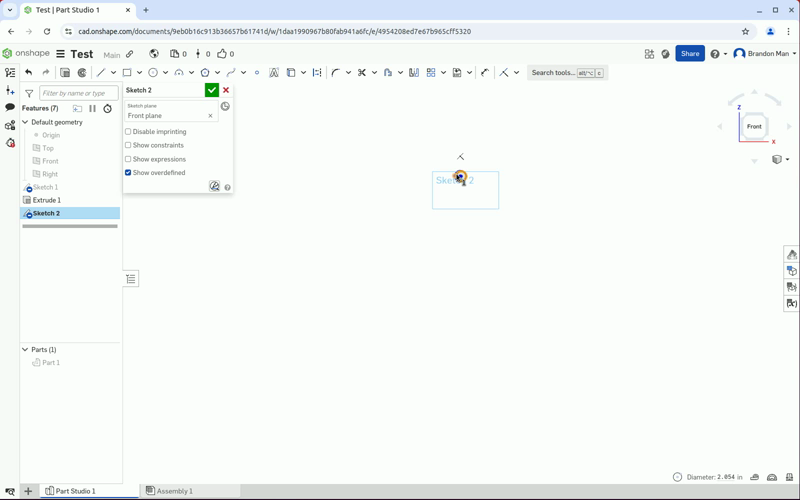
mouse_move(73, 352)
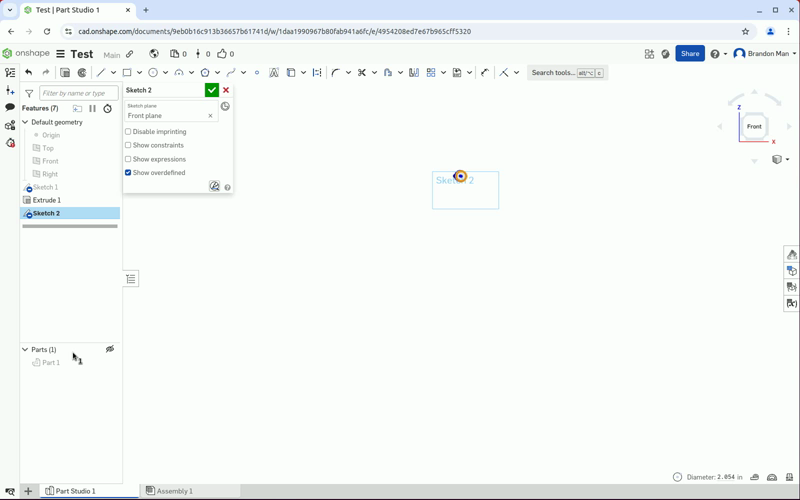
key(shift+y)
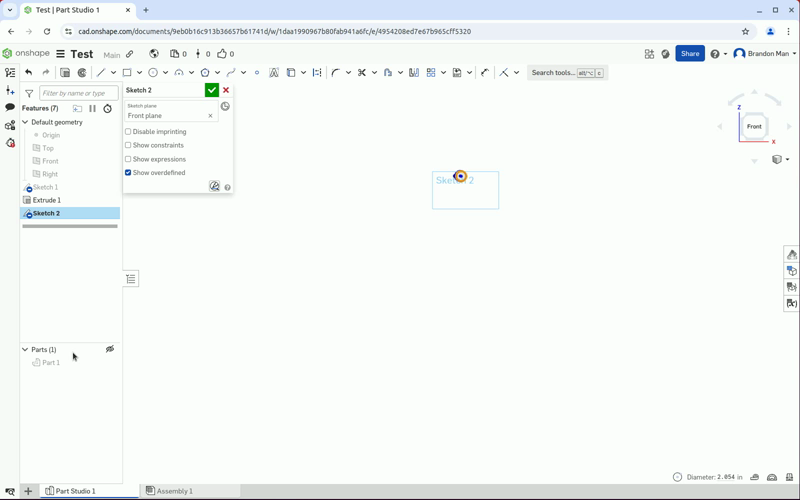
key(shift+e)
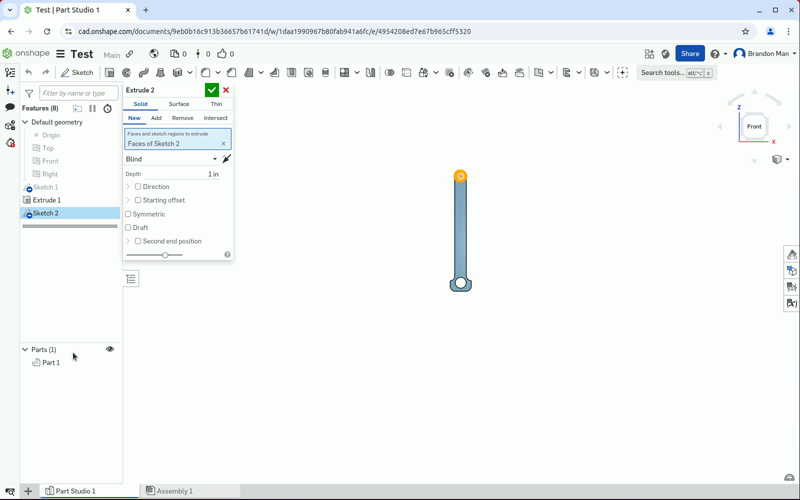
mouse_move(143, 106)
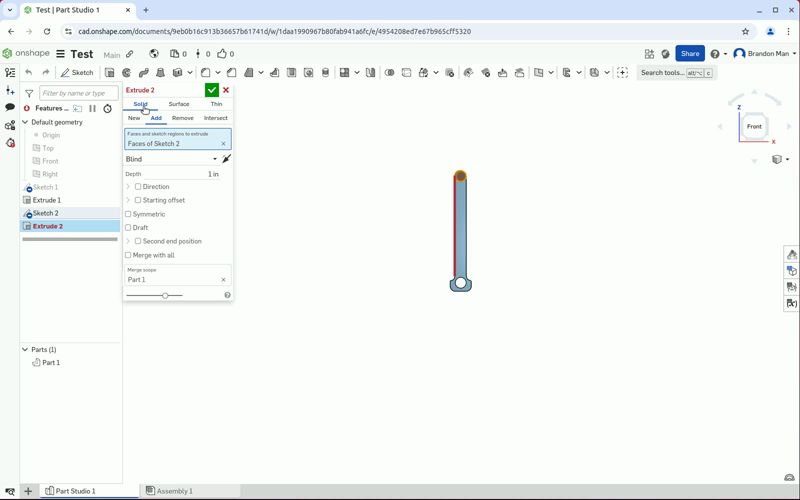
click(143, 106)
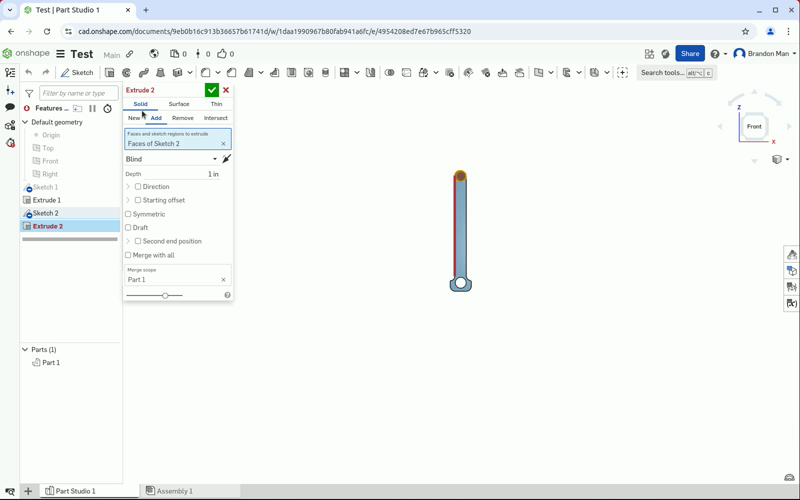
mouse_move(137, 120)
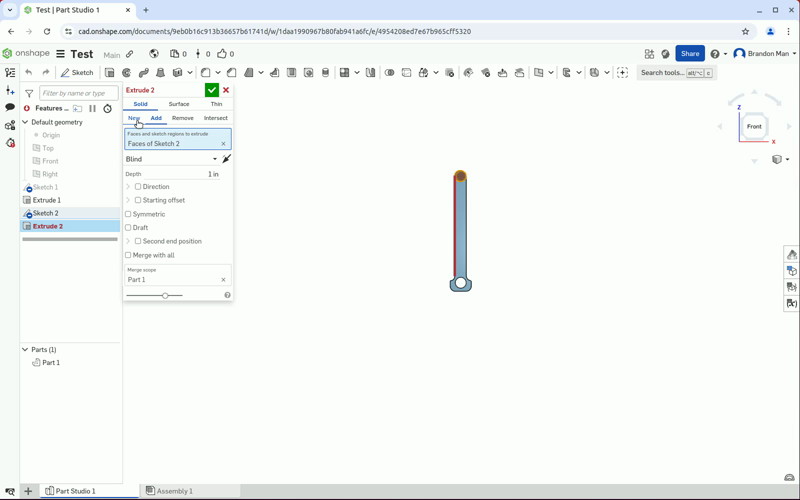
click(137, 120)
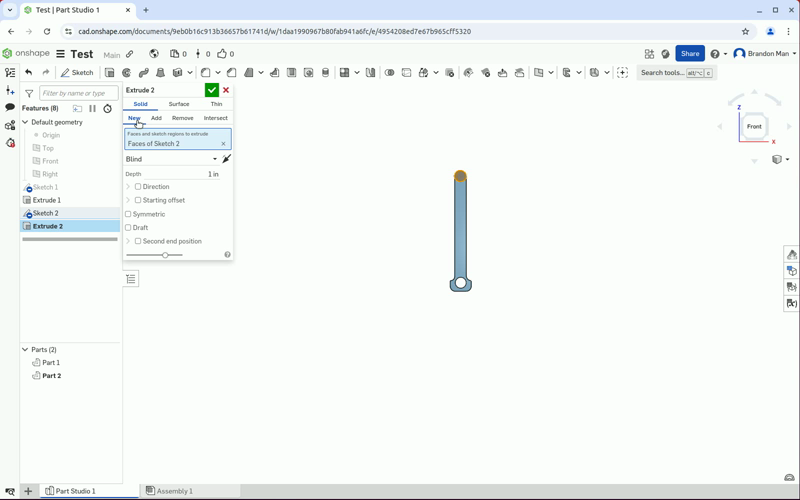
key(tab, 4)
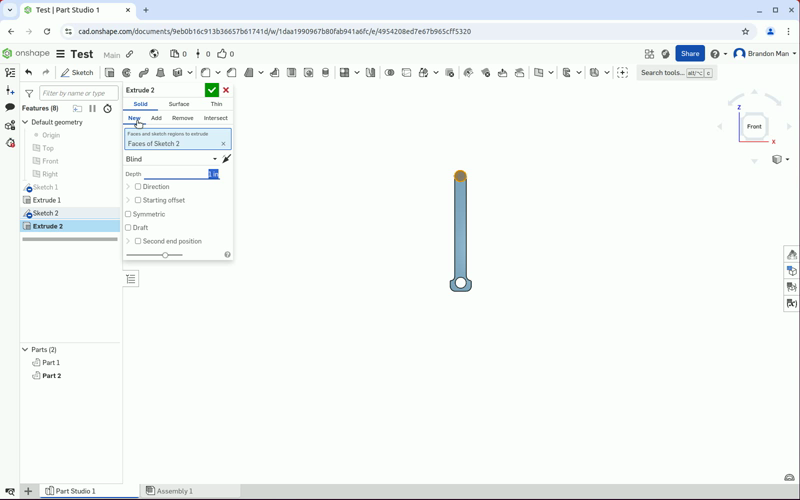
text(1.444)
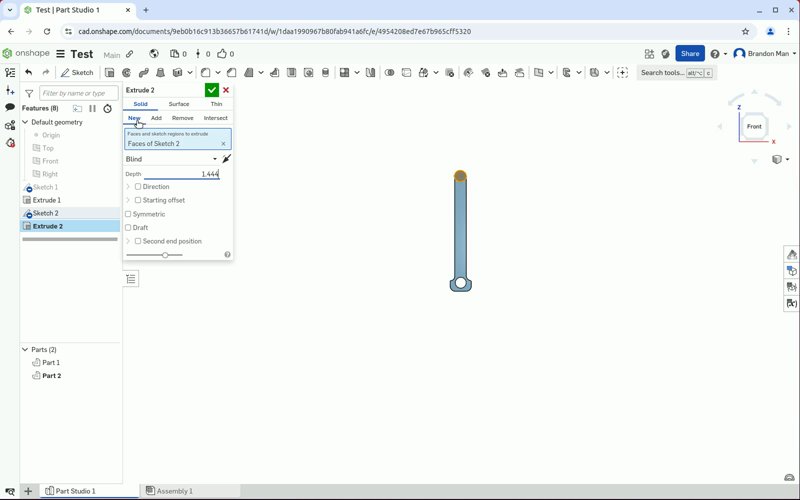
key(enter)
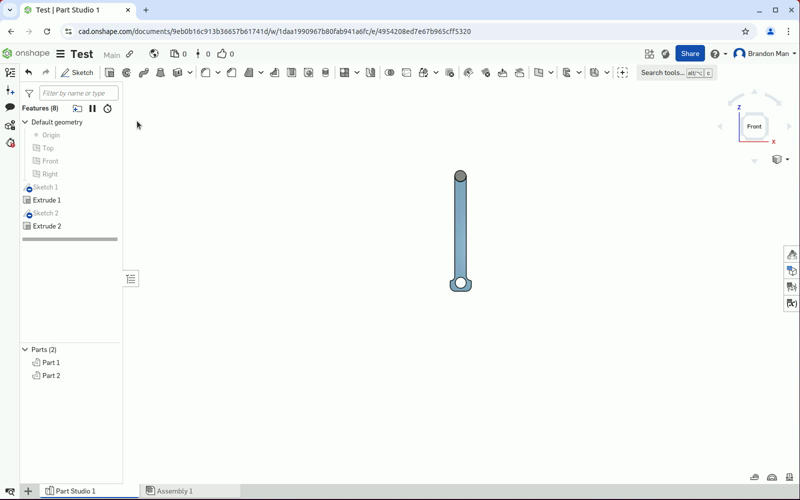
key(shift+h)
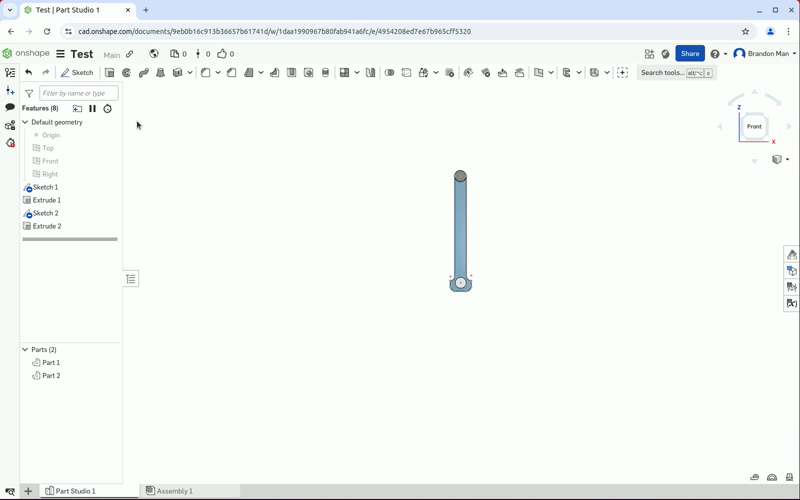
key(shift+h)
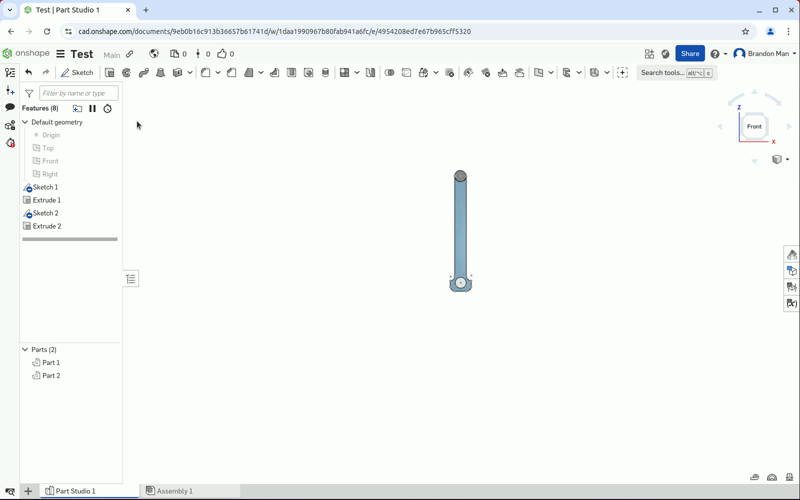
key(shift+7)
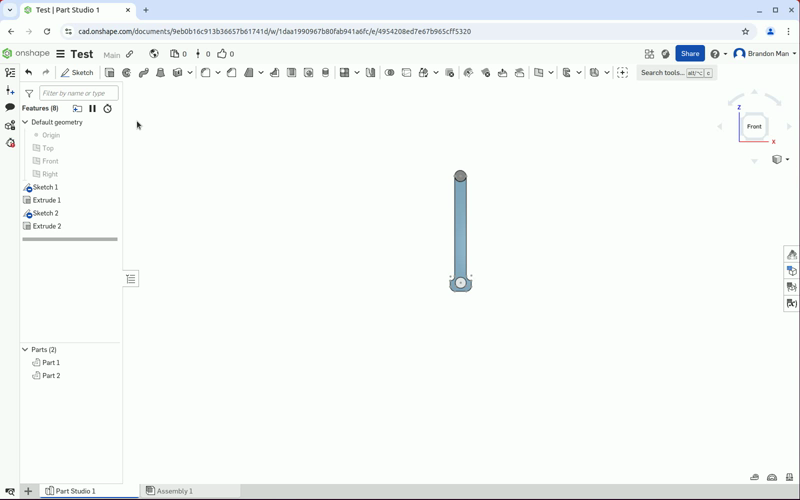
key(left, 2)
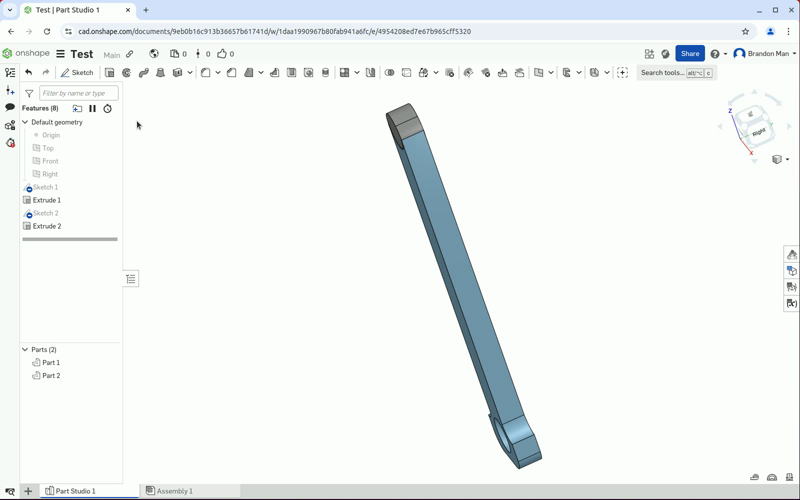
key(down, 2)
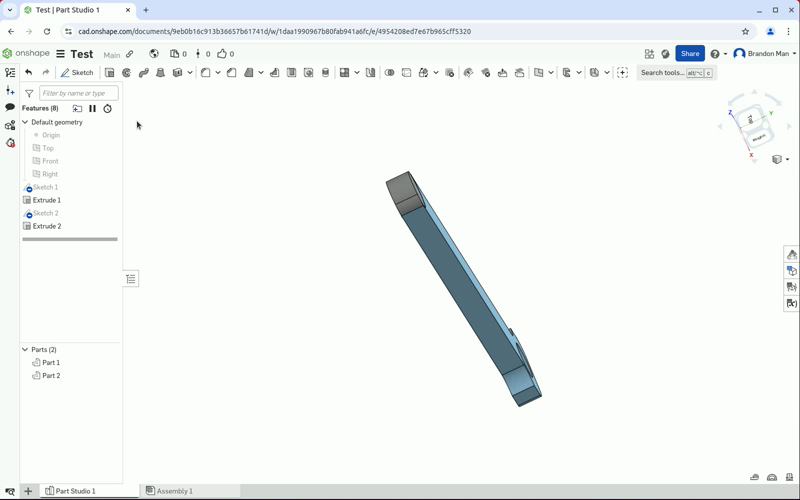
key(up, 2)
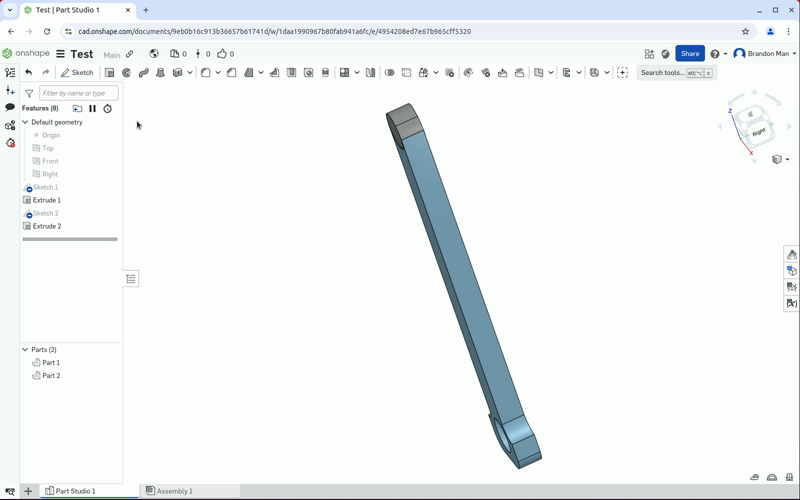
key(right, 2)
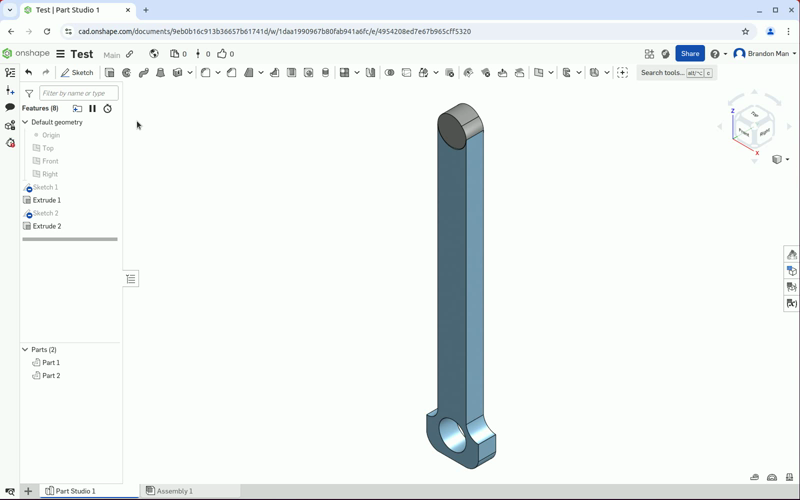
mouse_move(73, 189)
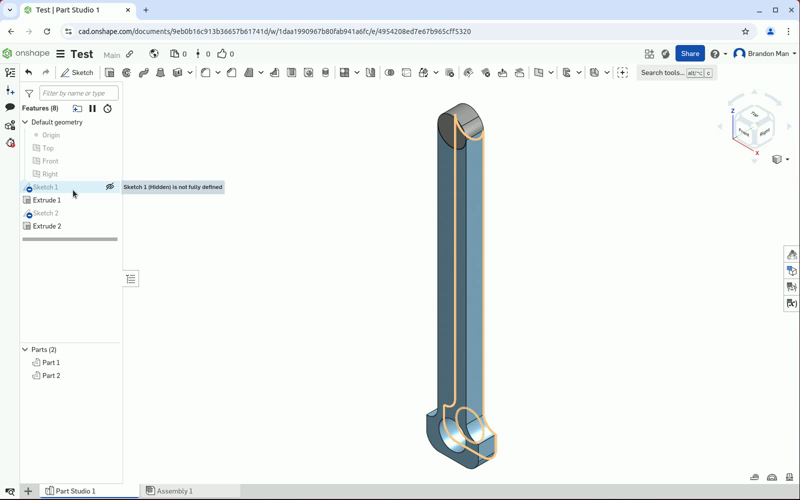
click(73, 189)